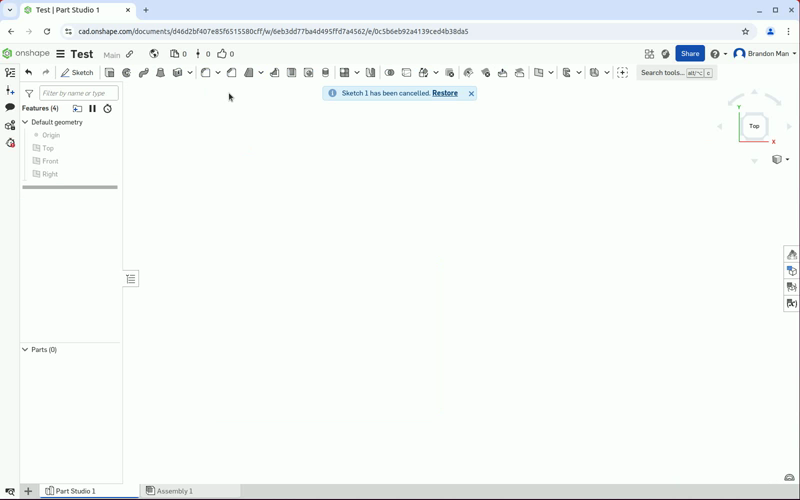
key(shift+h)
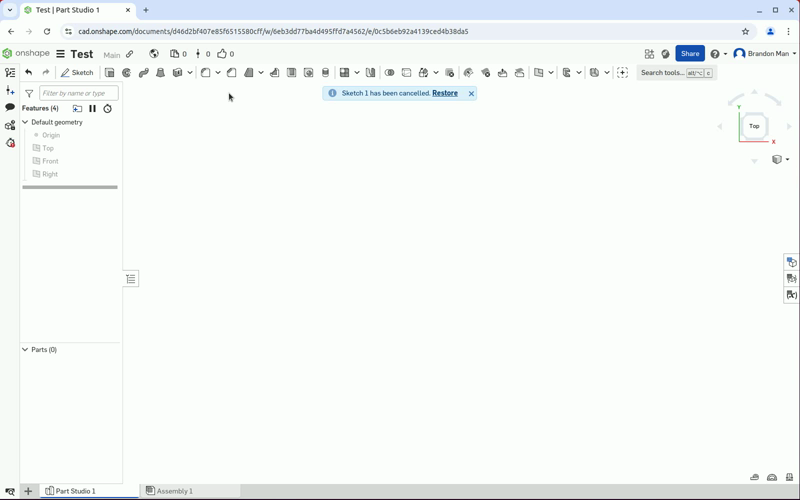
mouse_move(73, 352)
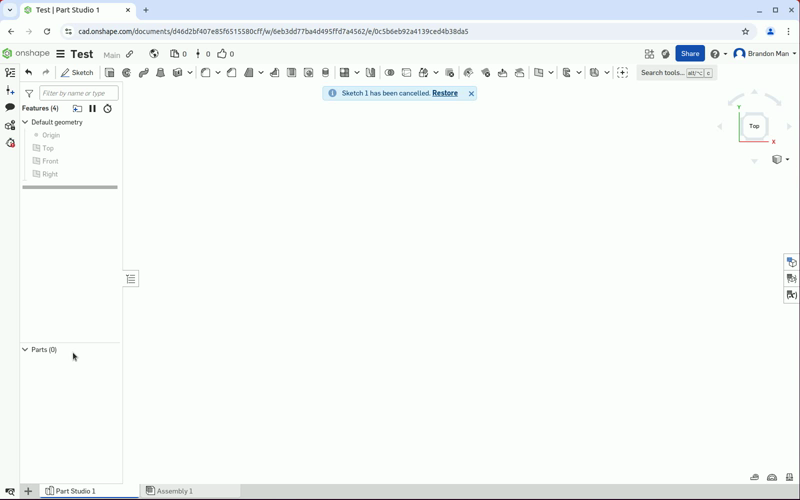
key(y)
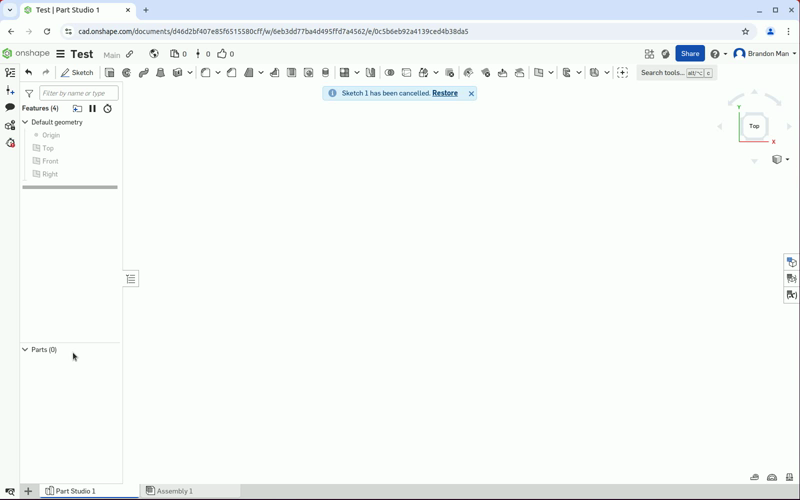
key(shift+p)
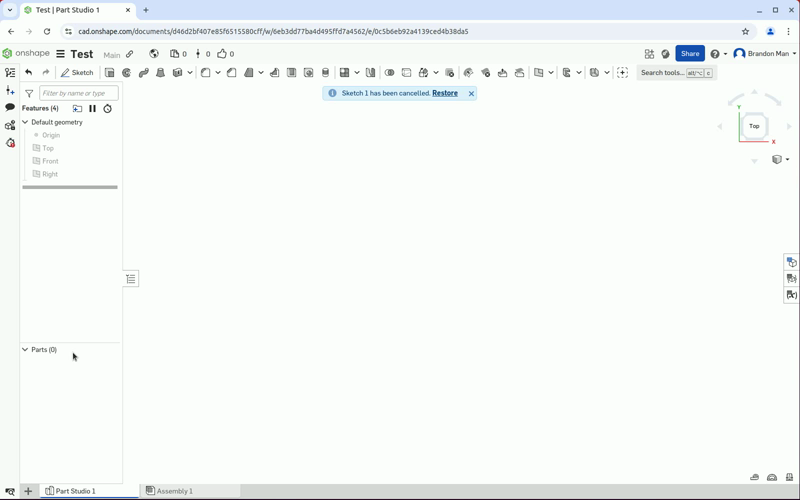
key(space)
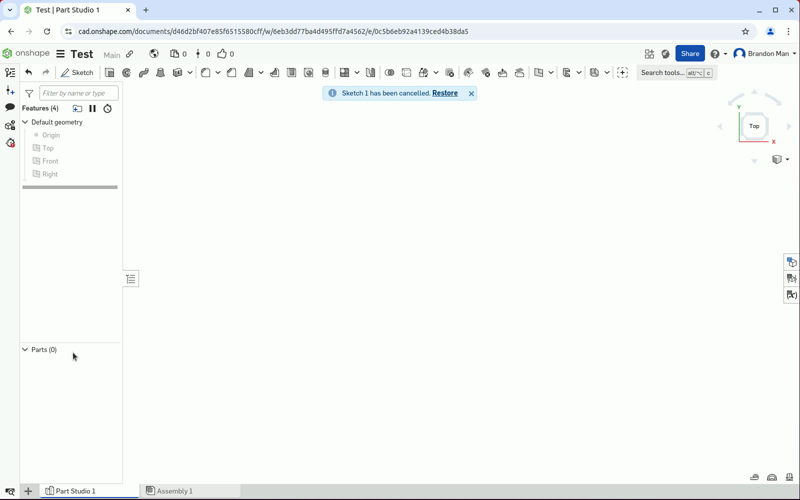
key_down(shift)
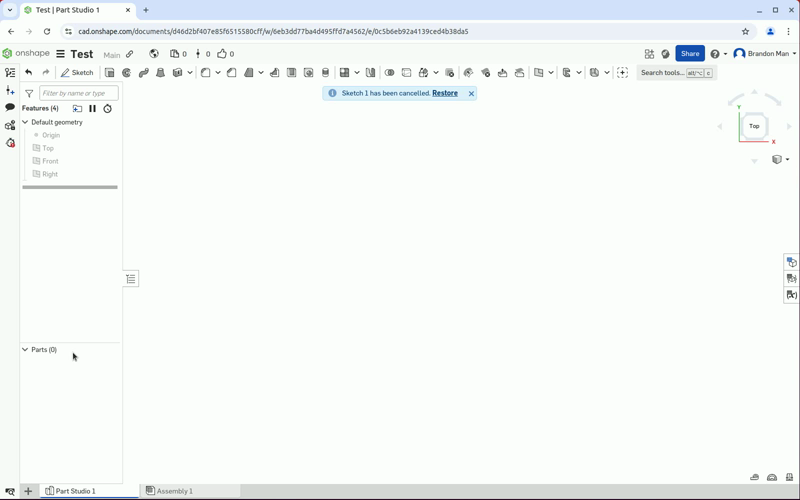
key(up)
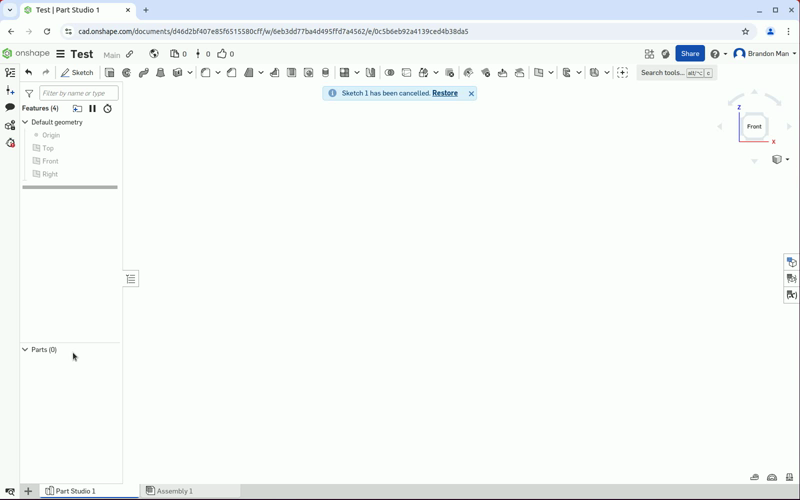
key_up(shift)
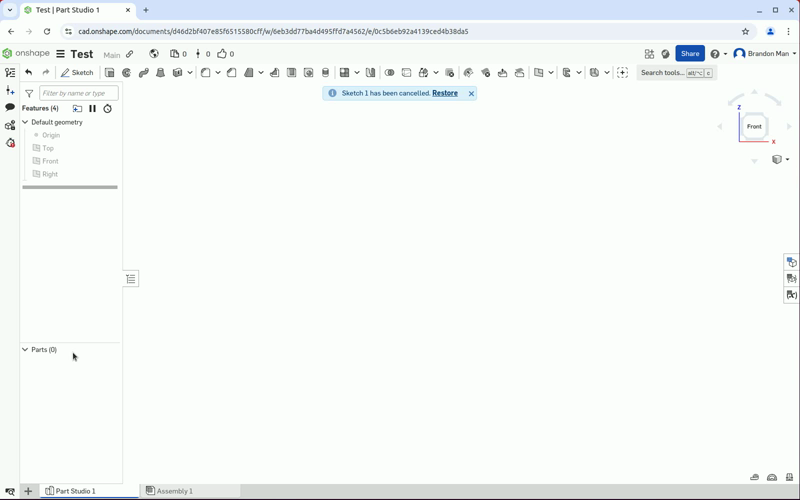
mouse_move(73, 352)
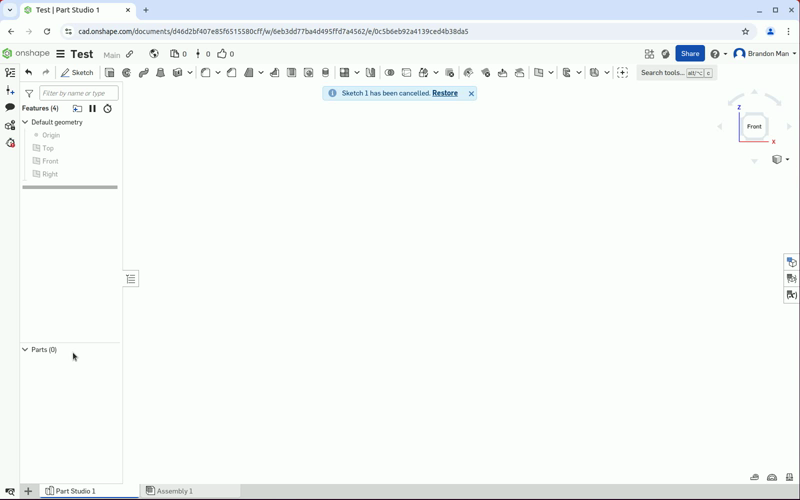
key(shift+y)
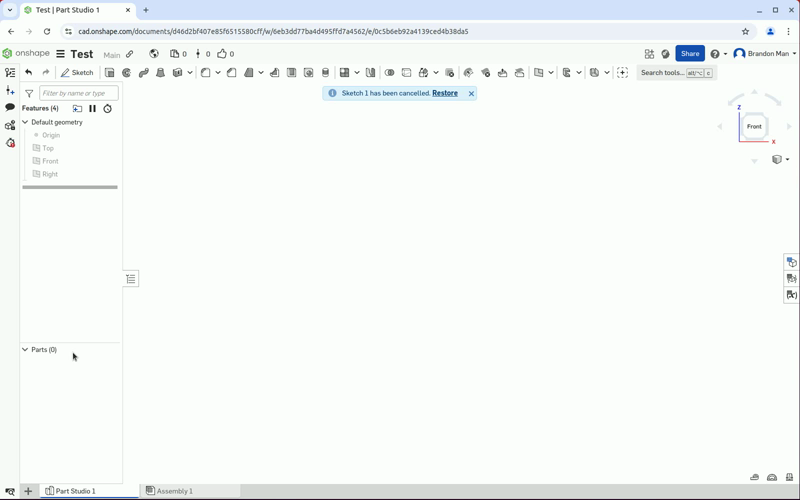
key(shift+s)
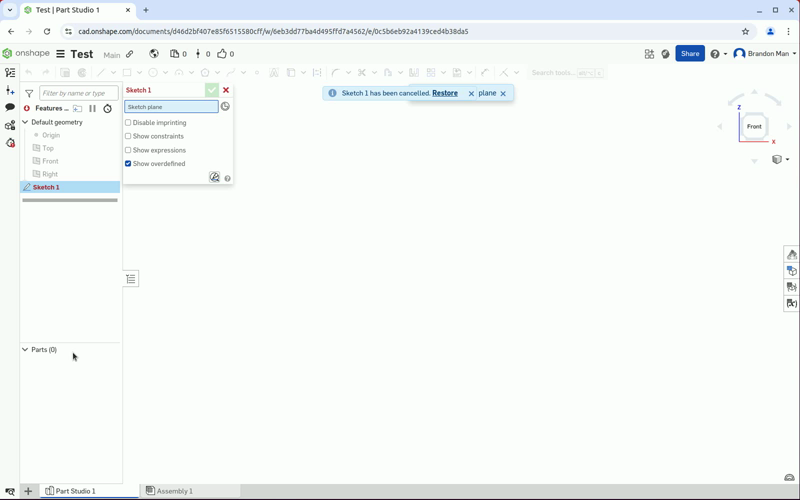
mouse_move(73, 163)
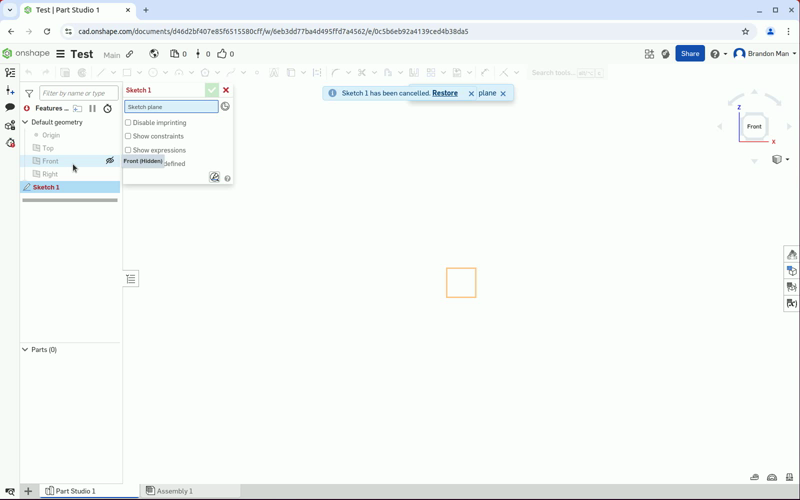
click(73, 163)
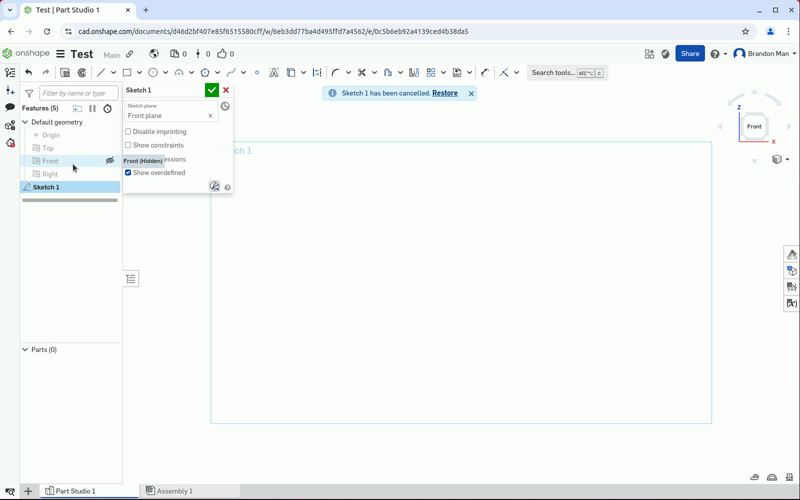
mouse_move(73, 352)
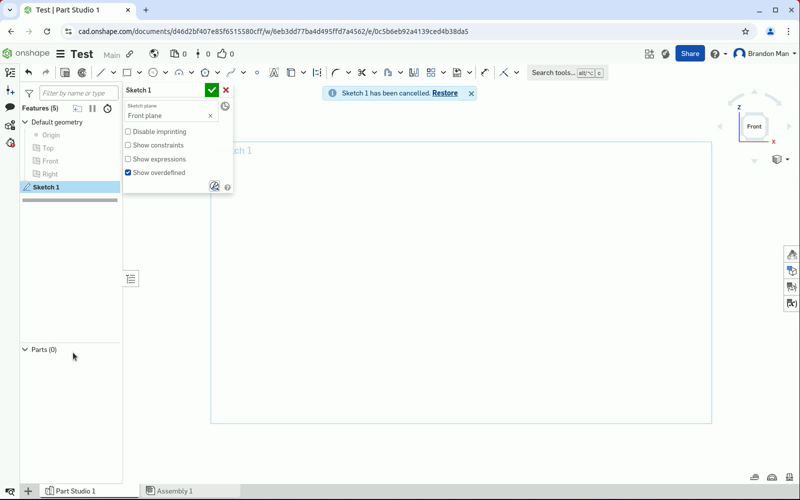
key(y)
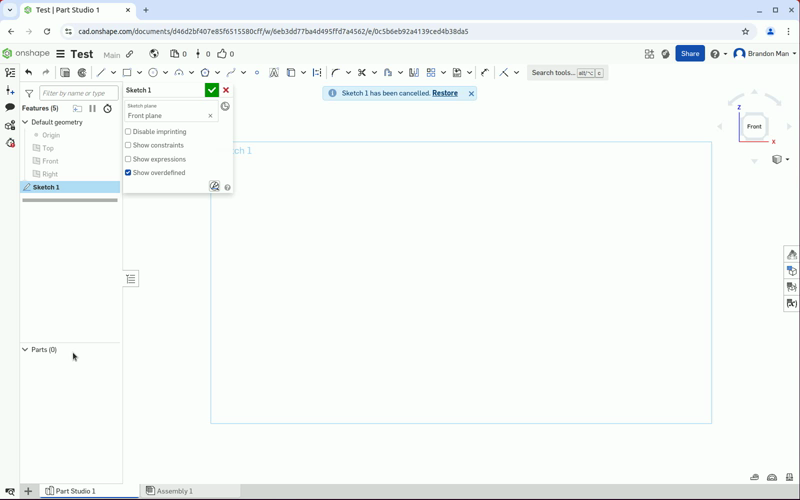
key(c)
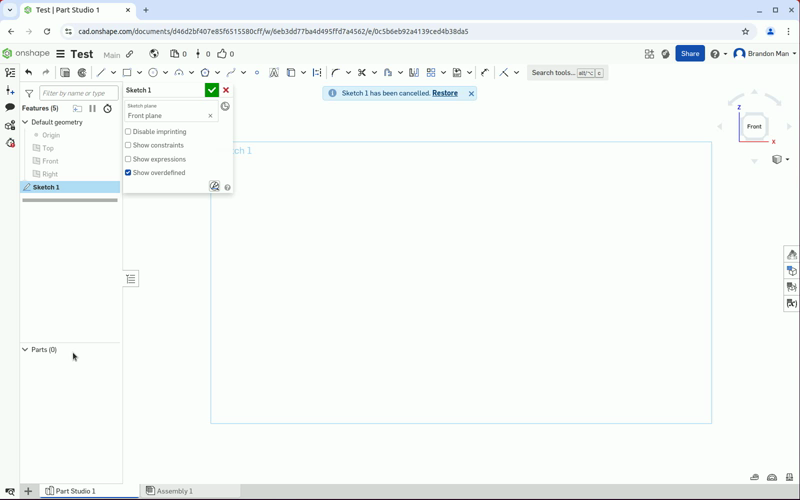
key_down(shift)
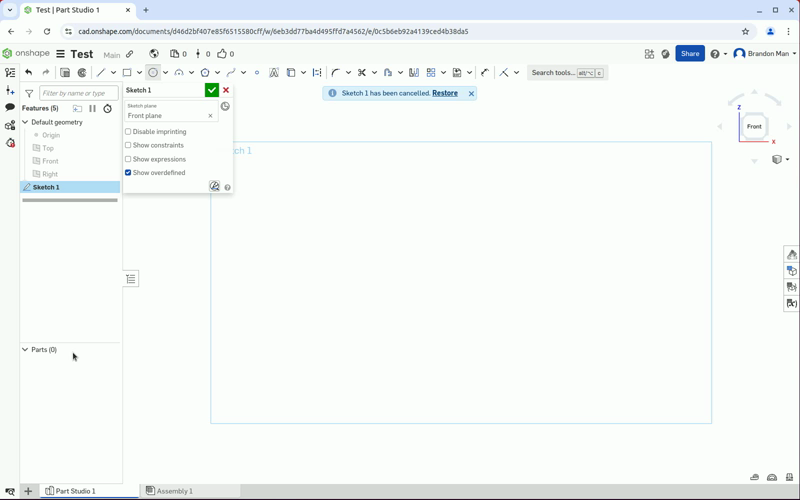
mouse_move(460, 282)
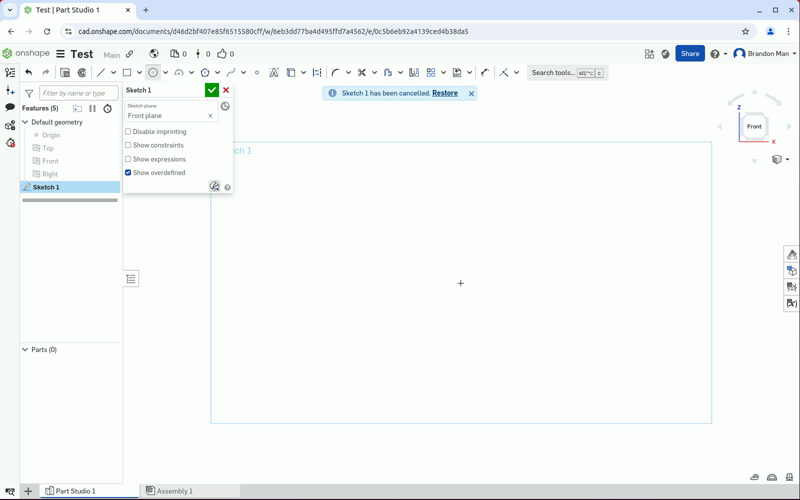
click(460, 282)
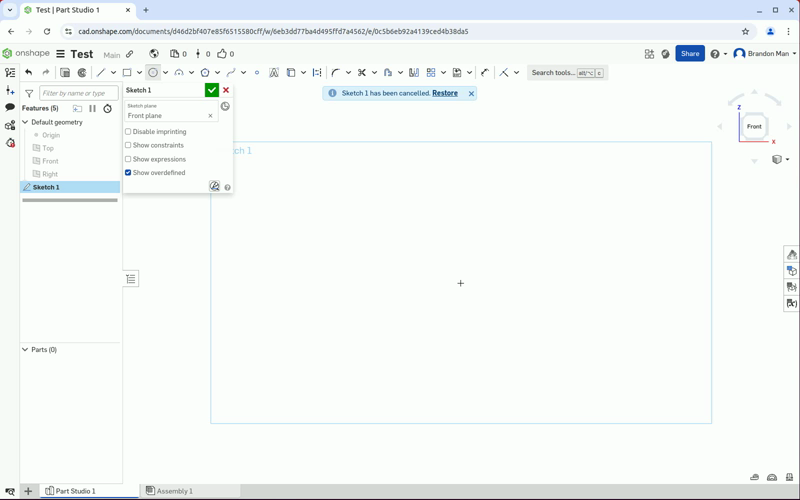
key_up(shift)
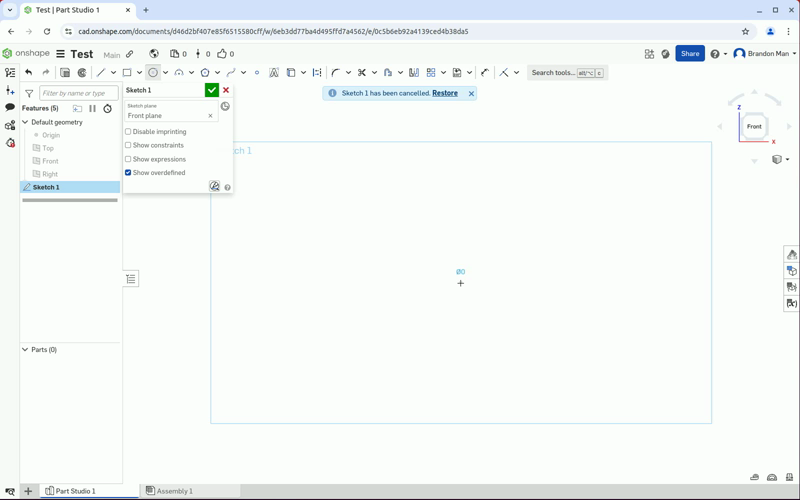
mouse_move(474, 282)
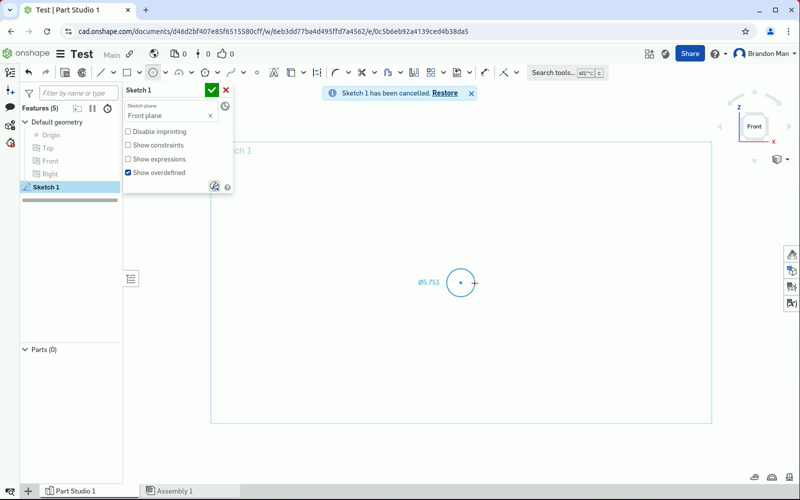
click(474, 282)
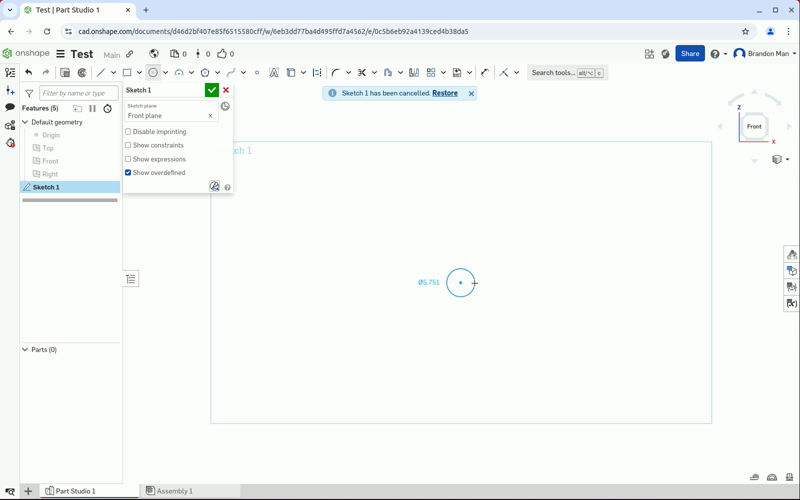
key(esc)
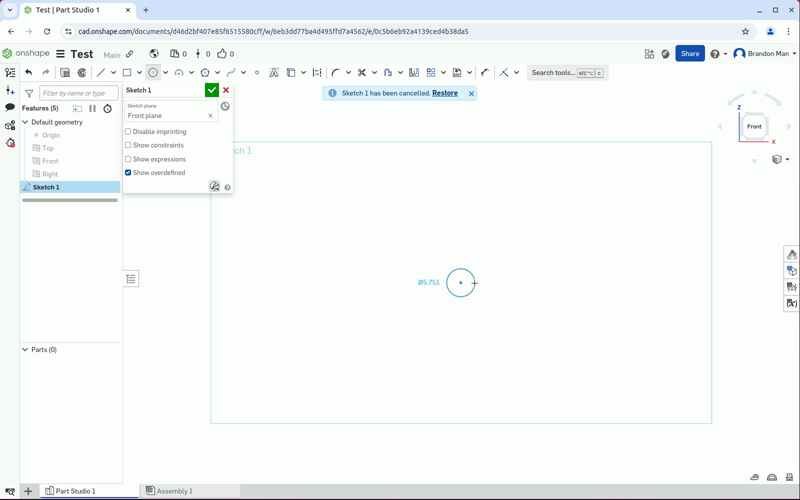
mouse_move(458, 273)
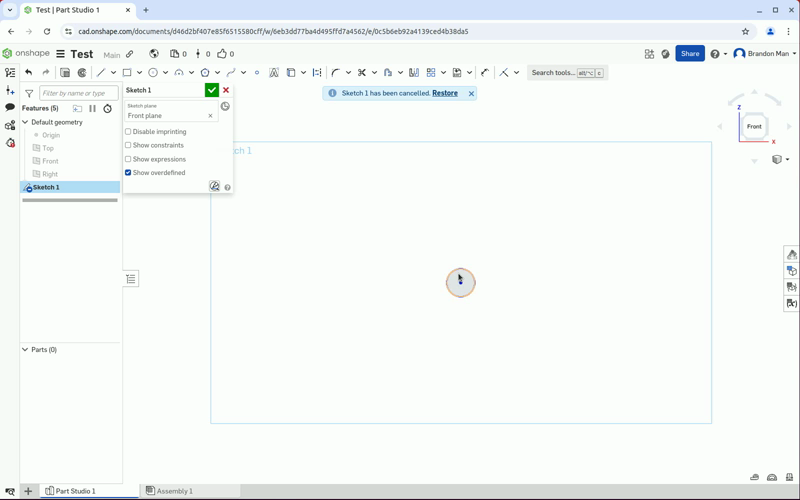
scroll(6)
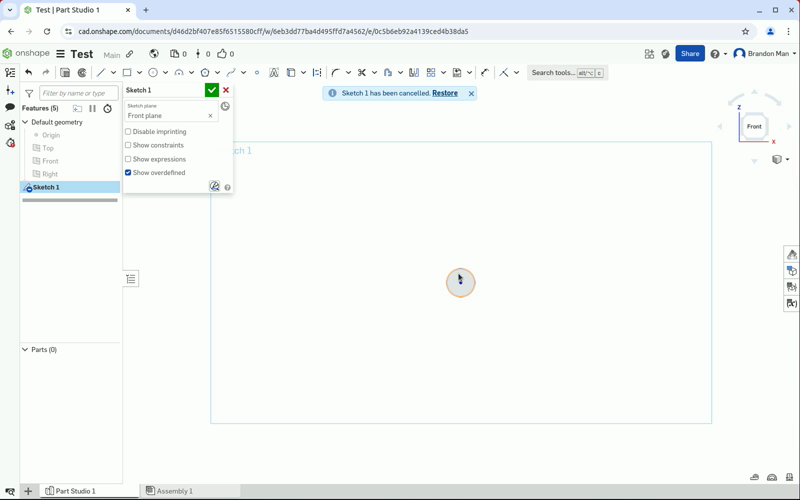
scroll(6)
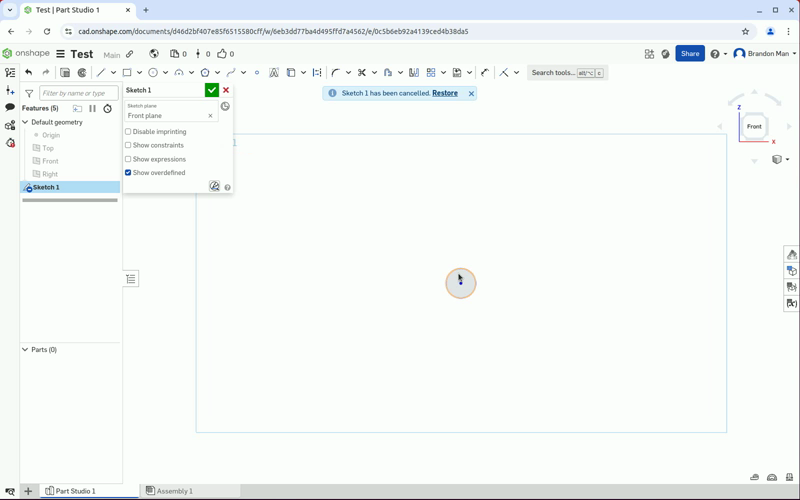
scroll(6)
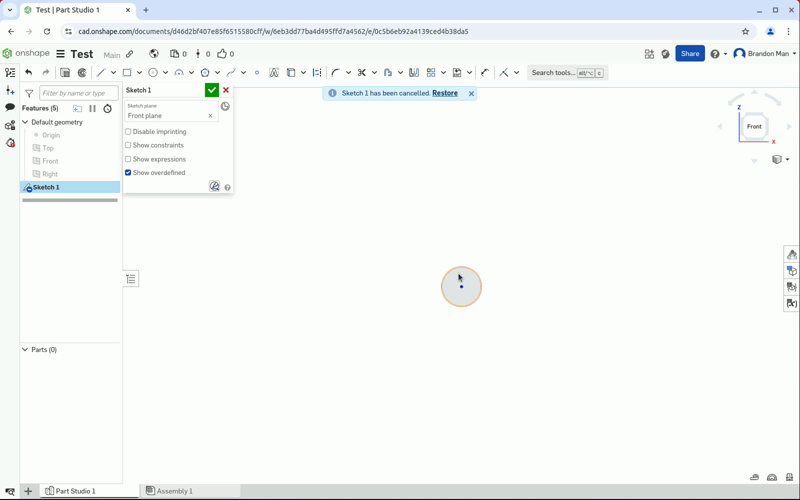
scroll(6)
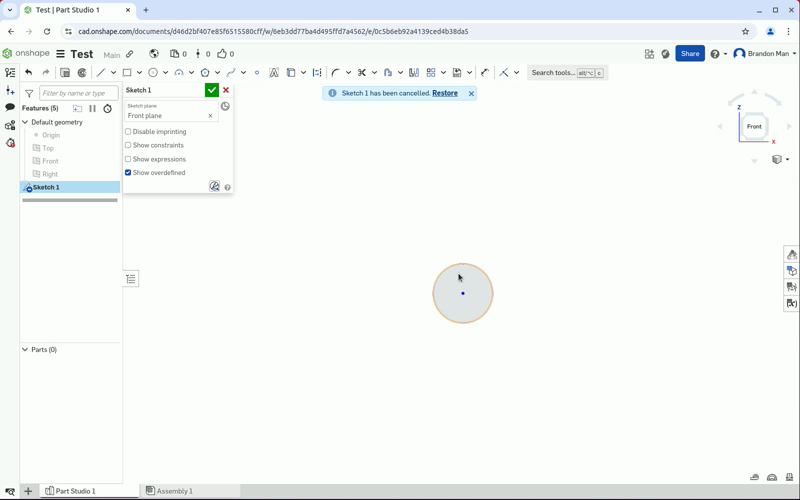
scroll(6)
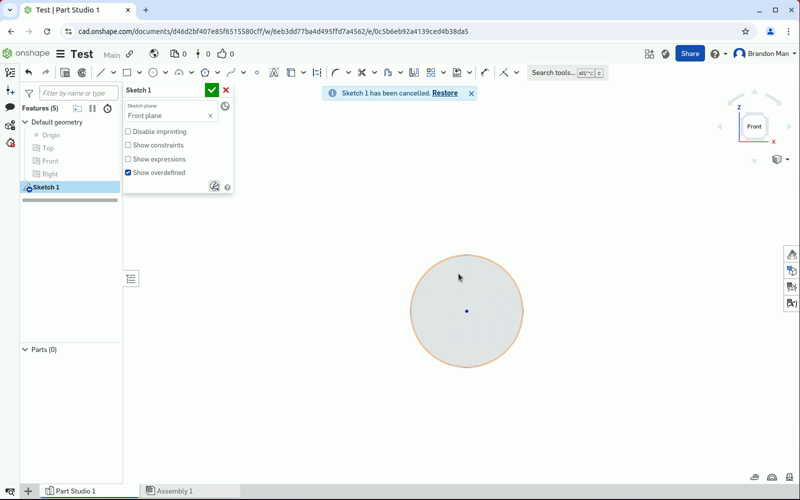
scroll(6)
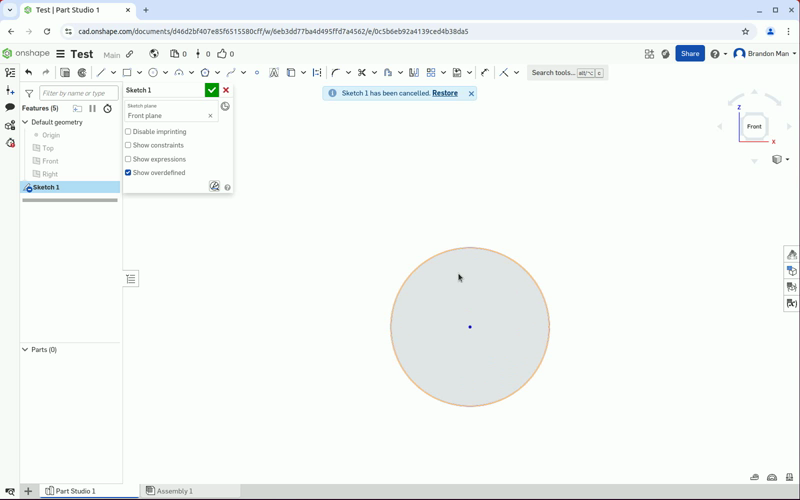
scroll(6)
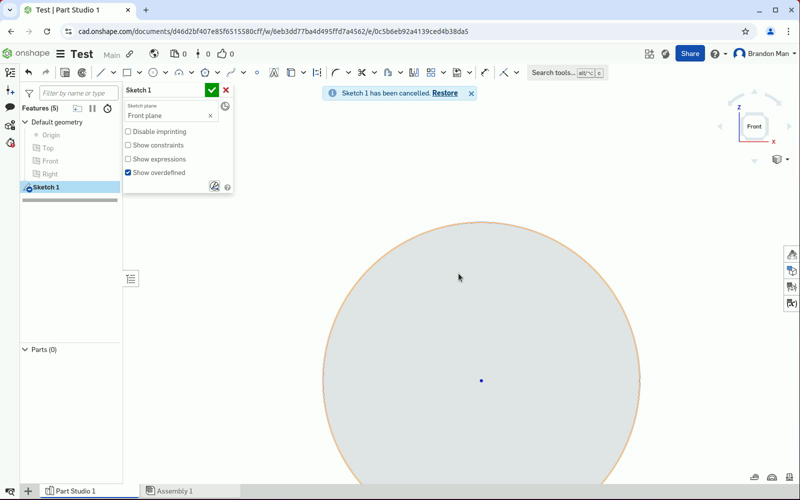
click(458, 273)
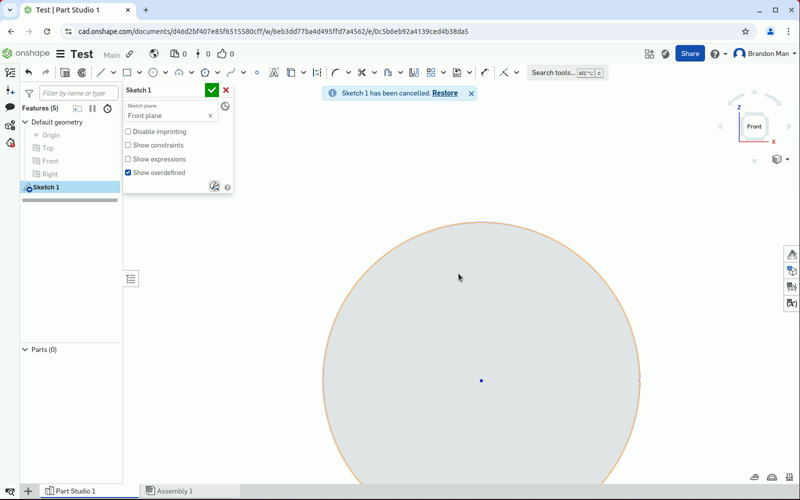
scroll(-6)
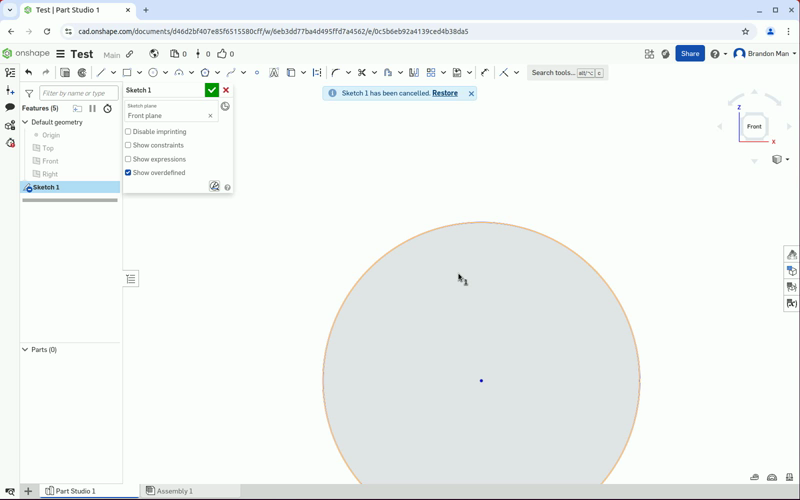
scroll(-6)
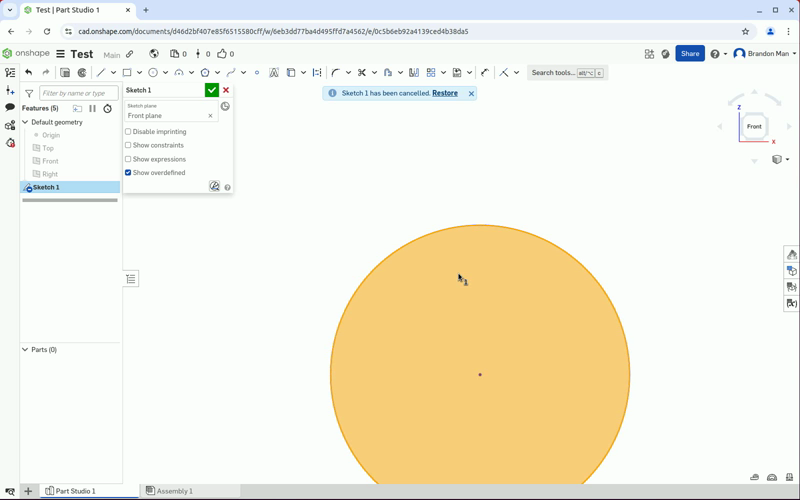
scroll(-6)
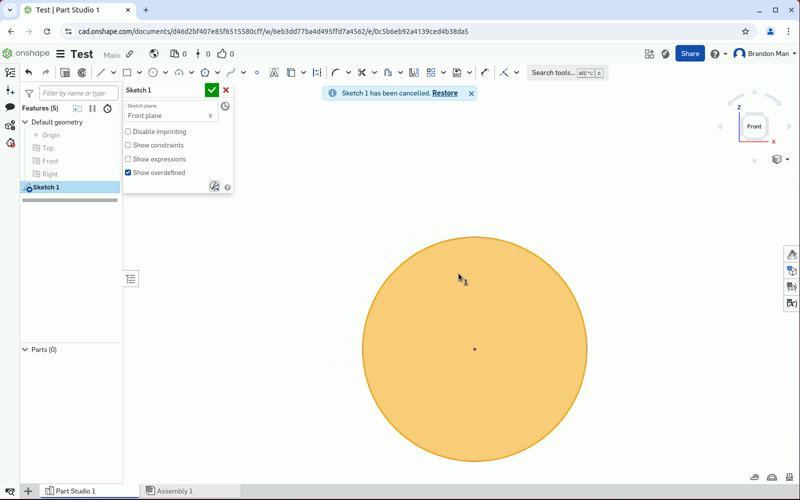
scroll(-6)
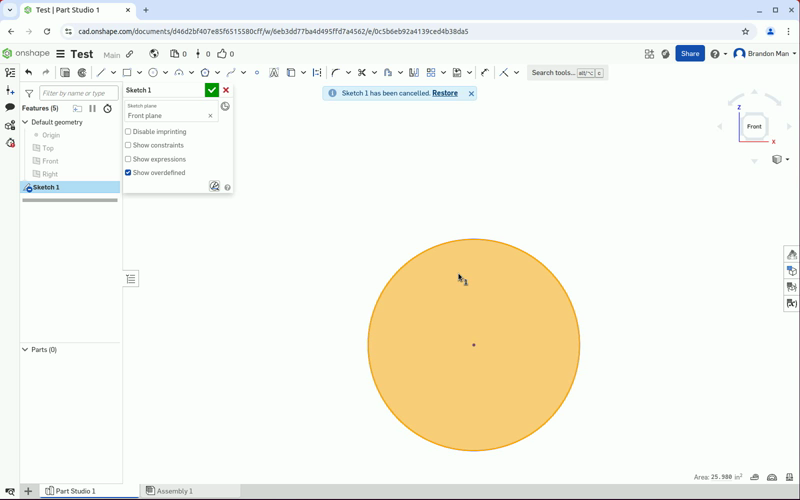
scroll(-6)
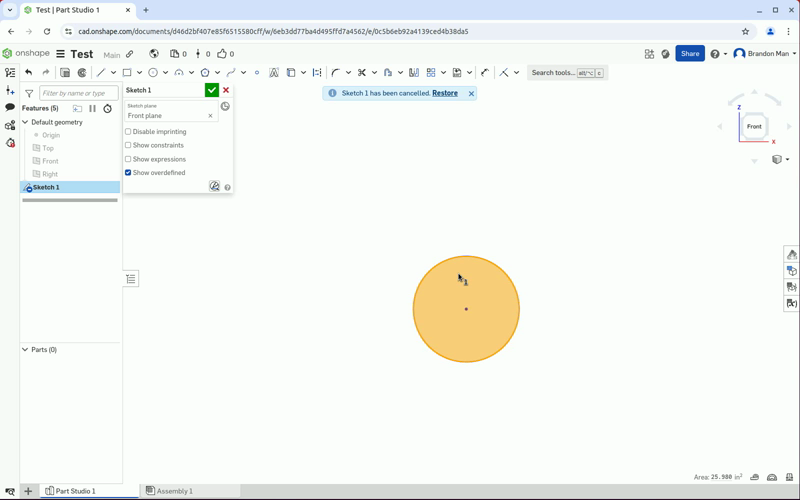
scroll(-6)
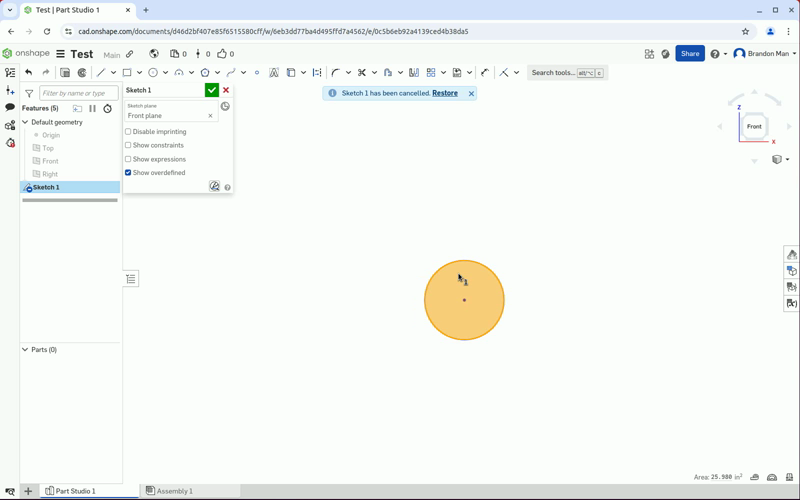
scroll(-6)
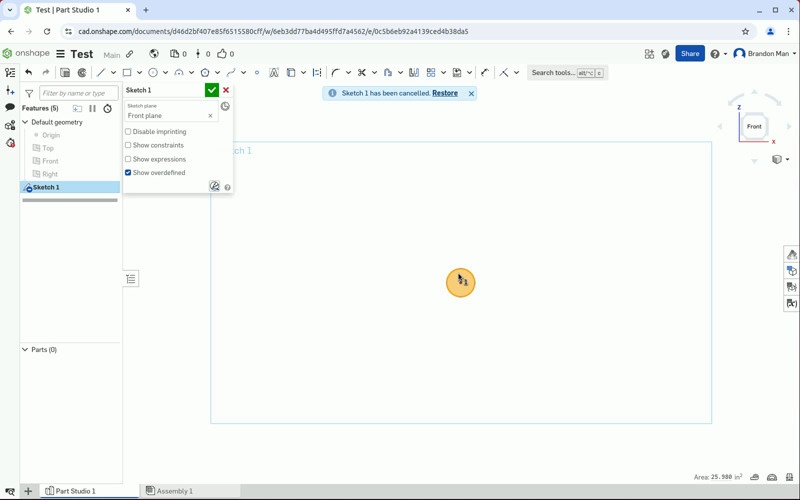
mouse_move(73, 352)
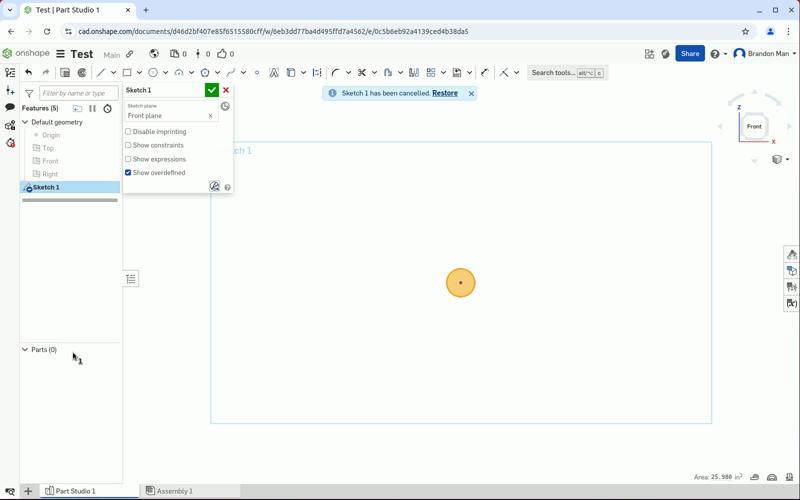
key(shift+y)
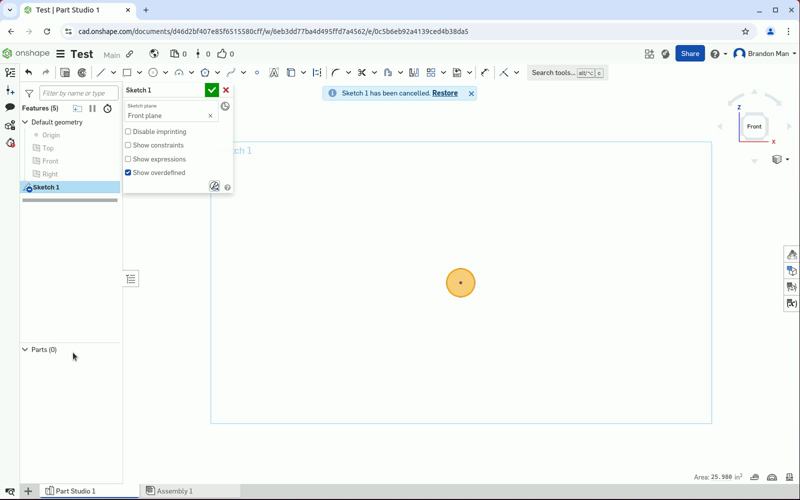
key(shift+e)
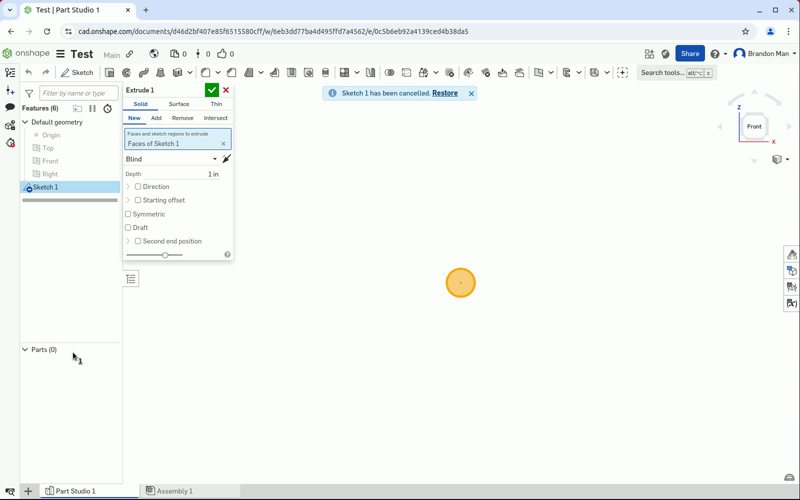
mouse_move(143, 106)
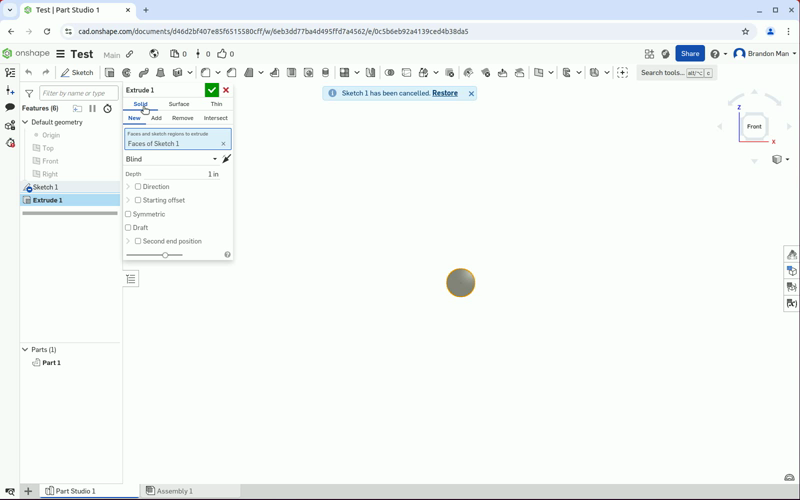
click(143, 106)
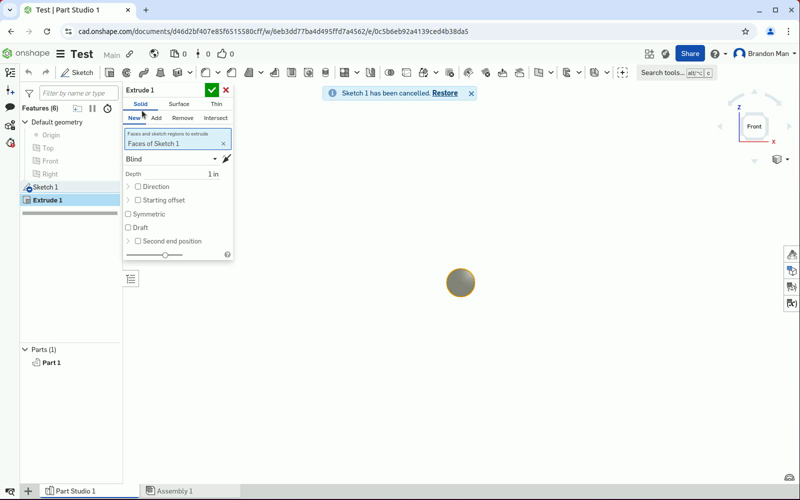
mouse_move(137, 120)
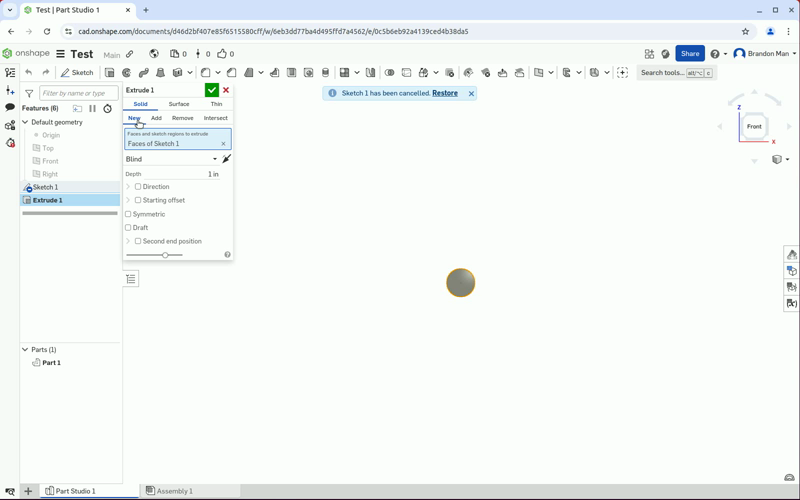
click(137, 120)
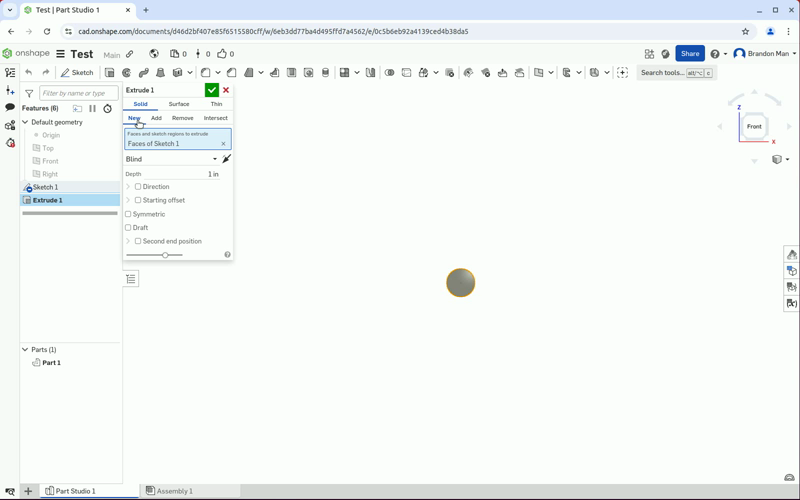
key(tab, 4)
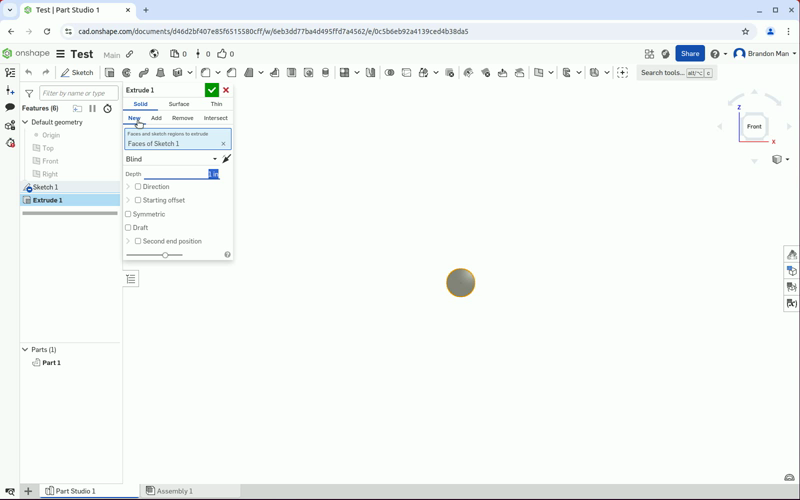
text(22.627)
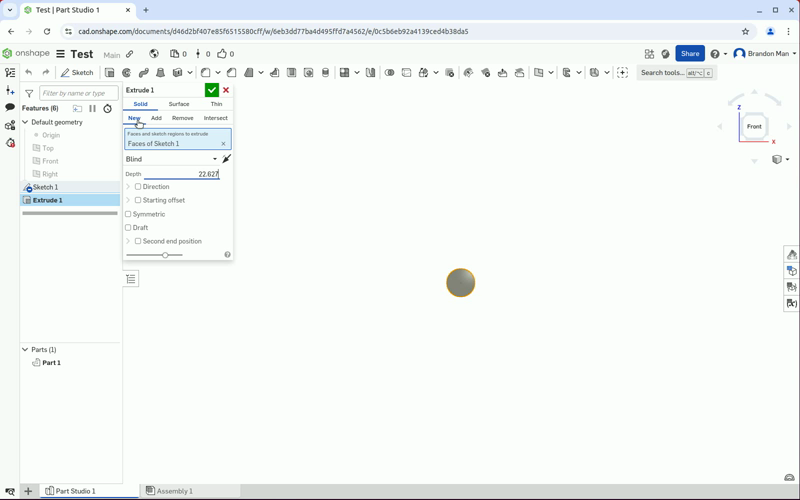
key(enter)
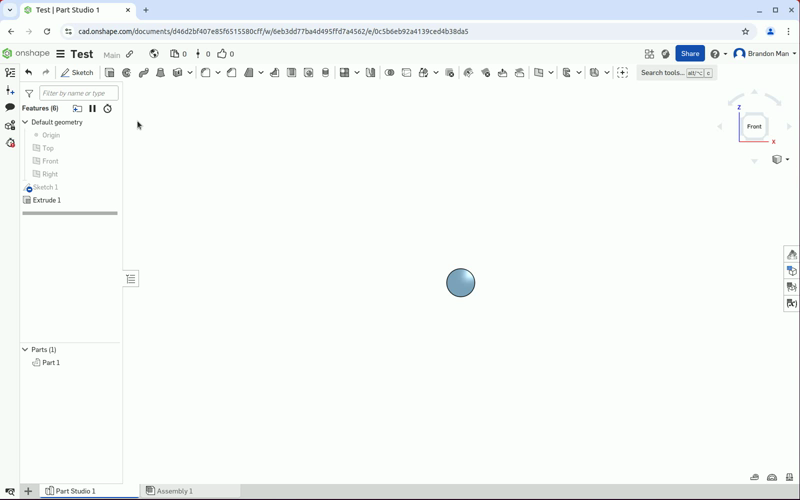
key(shift+h)
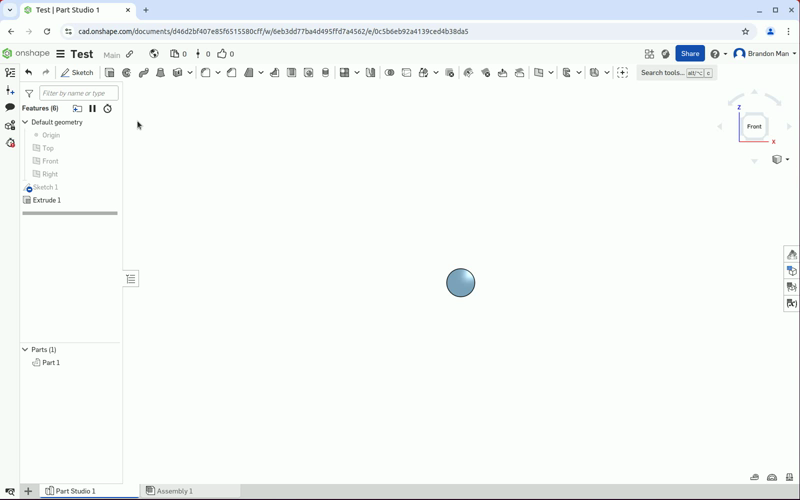
key(shift+h)
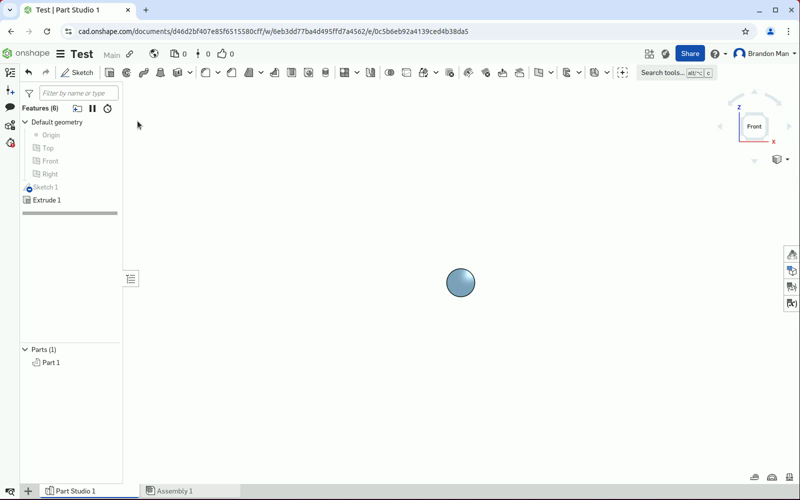
mouse_move(73, 189)
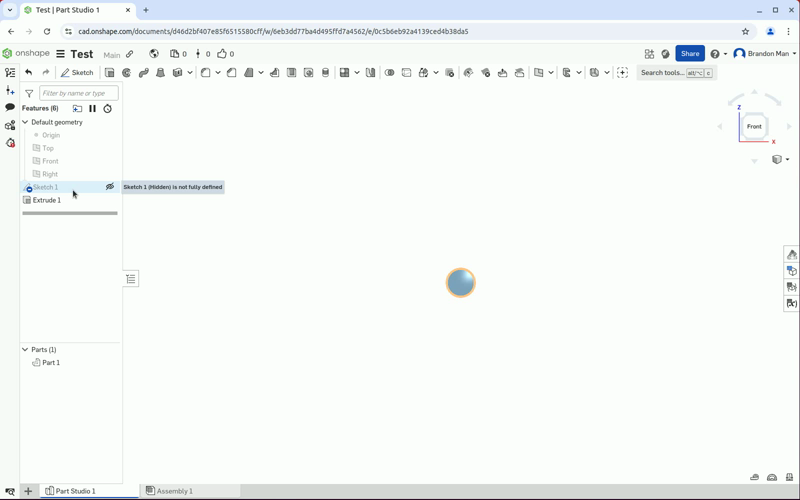
click(73, 189)
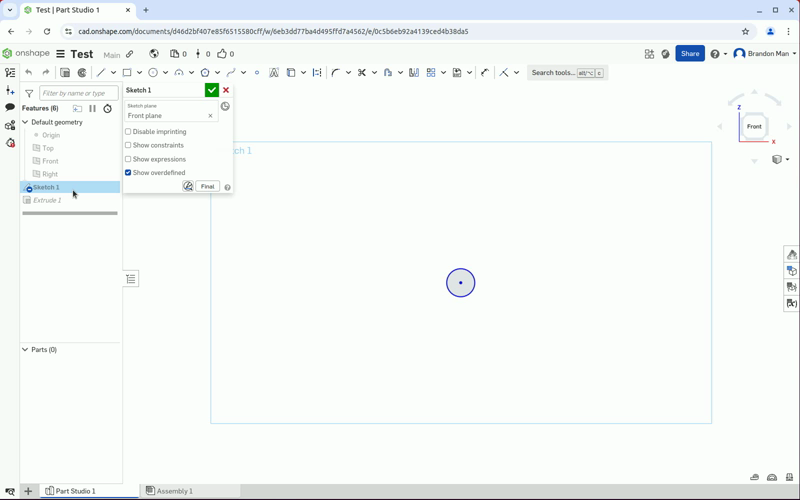
mouse_move(229, 92)
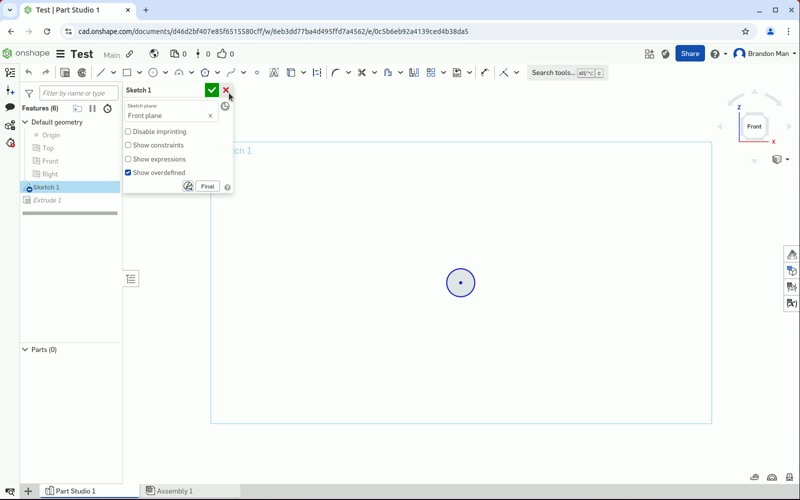
click(229, 92)
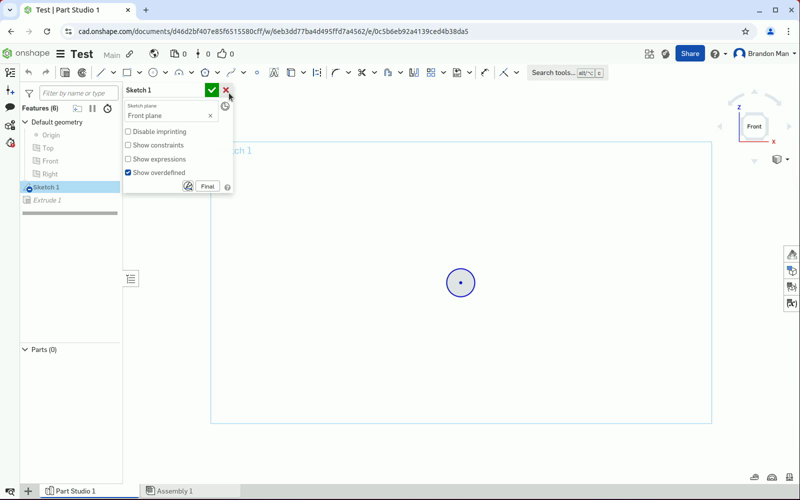
key(shift+s)
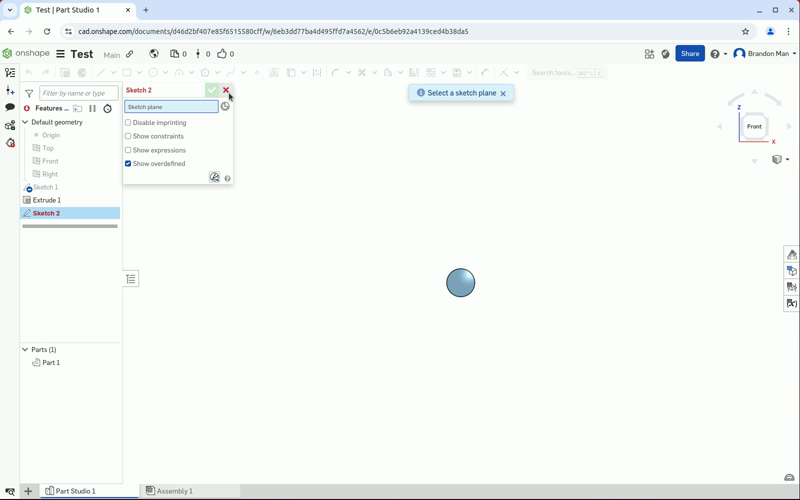
mouse_move(73, 163)
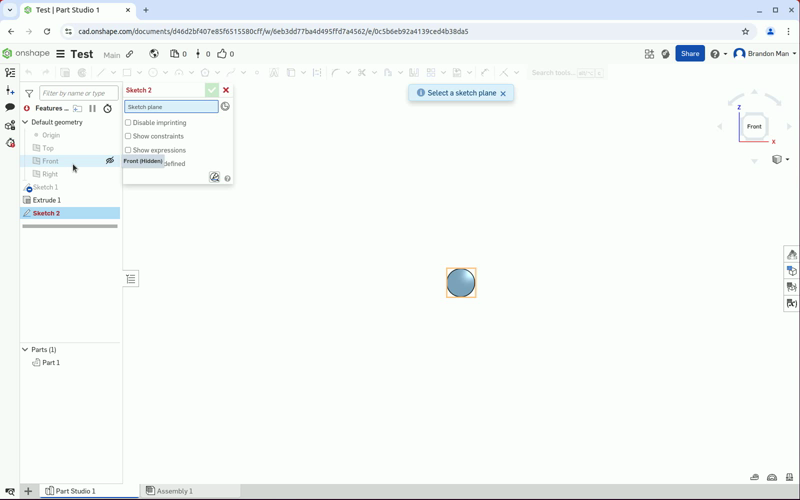
click(73, 163)
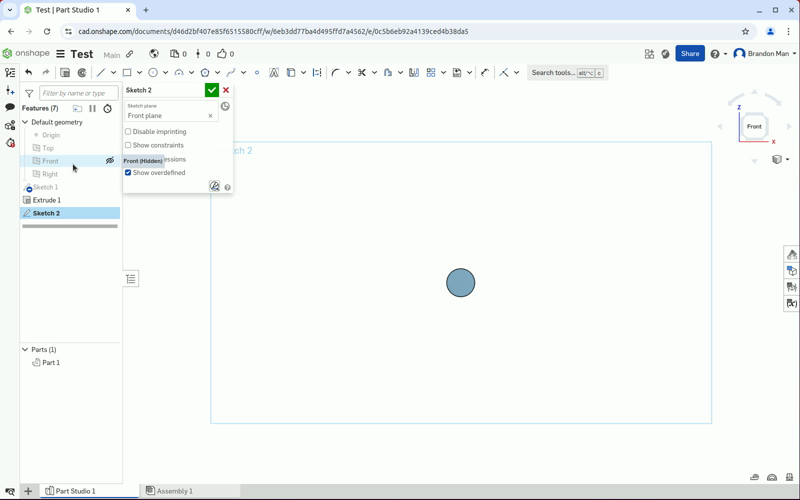
mouse_move(73, 352)
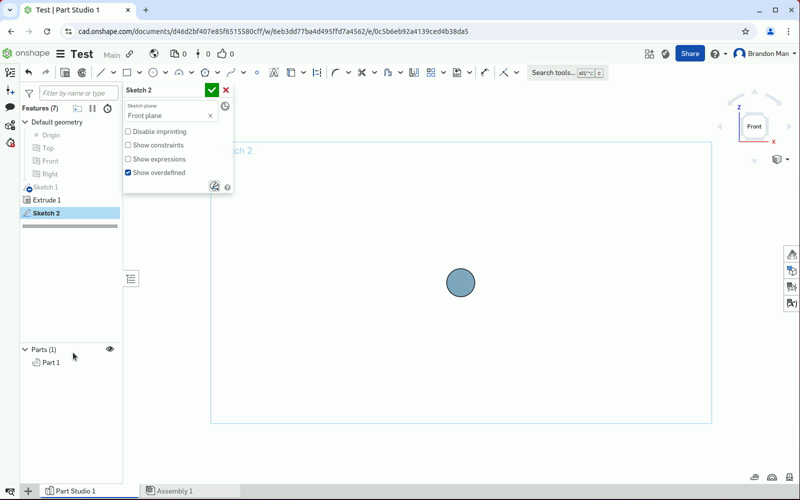
key(y)
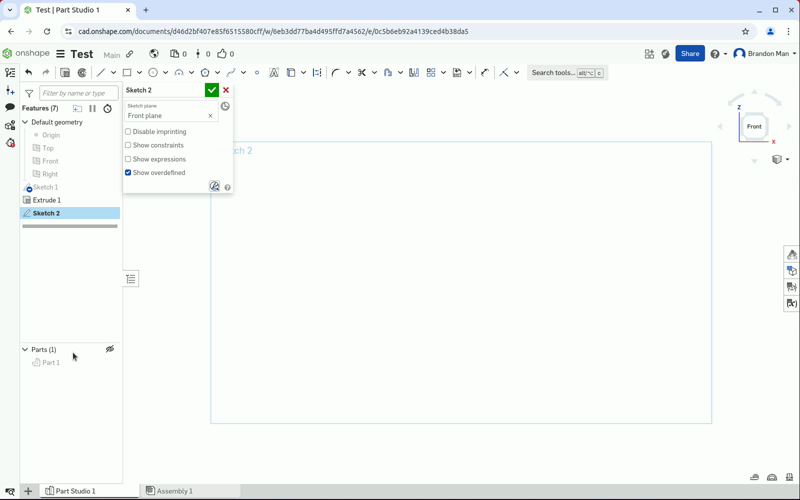
key(l)
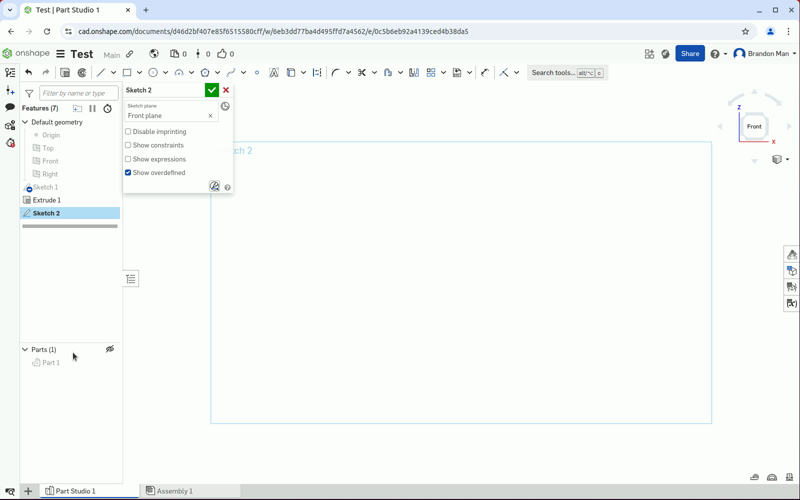
key_down(shift)
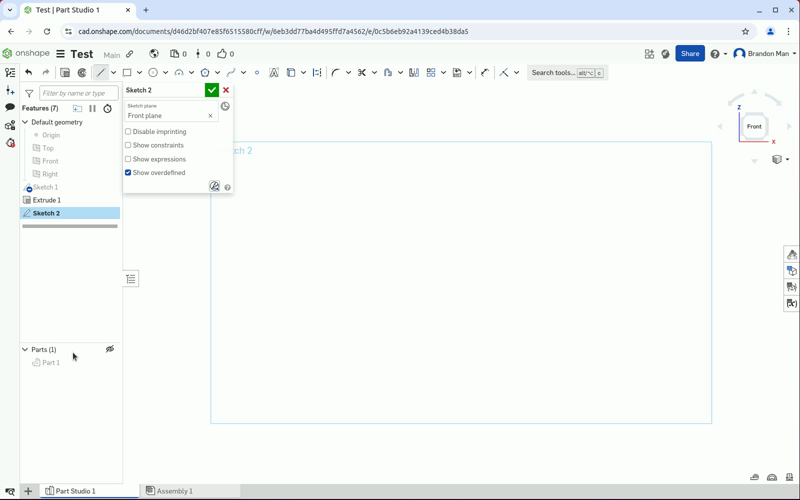
mouse_move(423, 336)
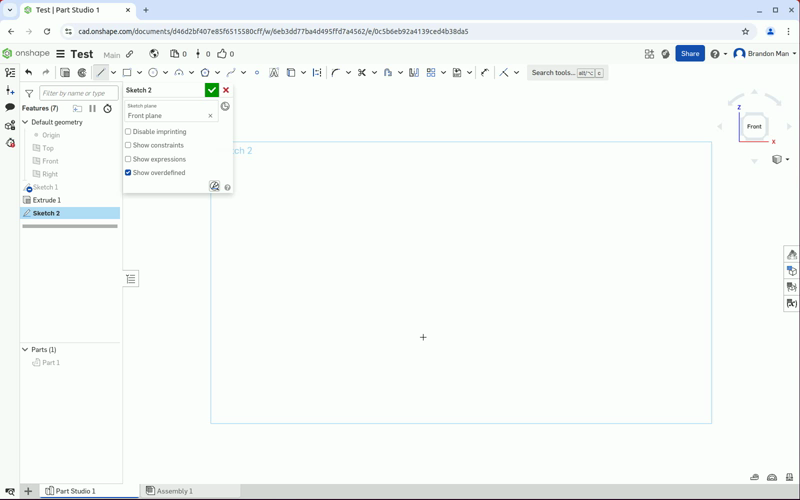
click(423, 336)
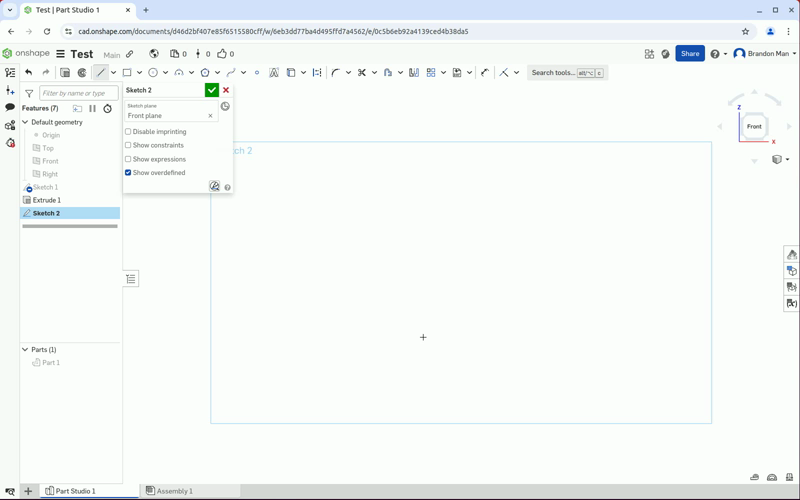
key_up(shift)
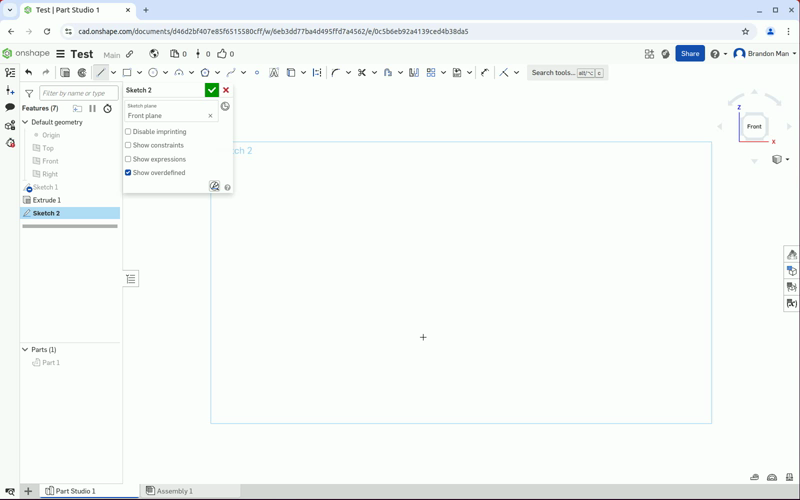
key_down(shift)
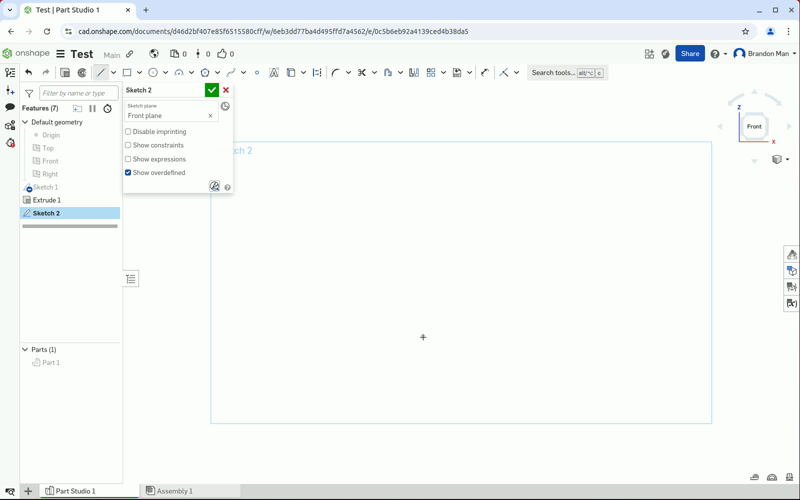
mouse_move(492, 336)
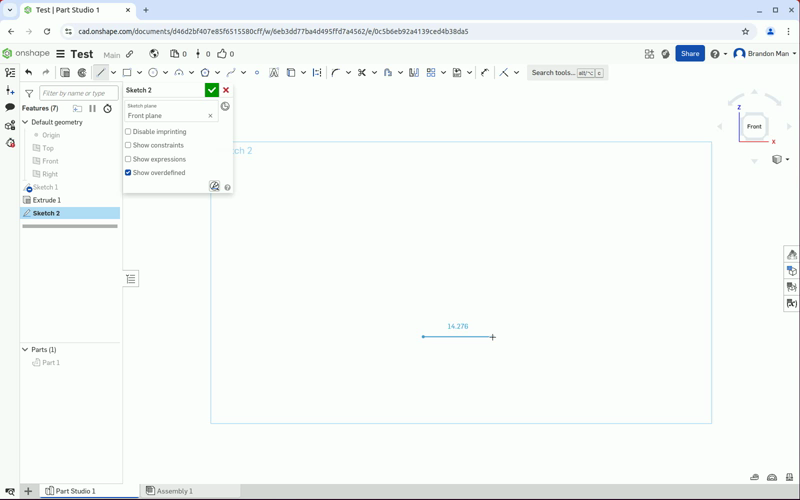
click(492, 336)
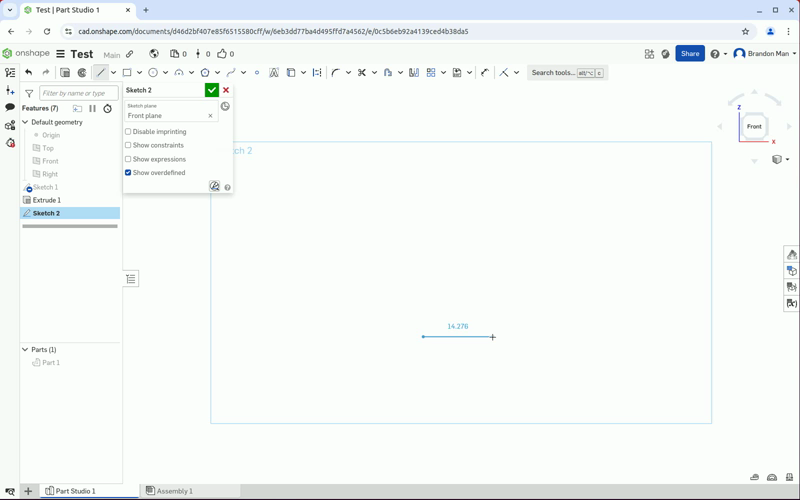
key_up(shift)
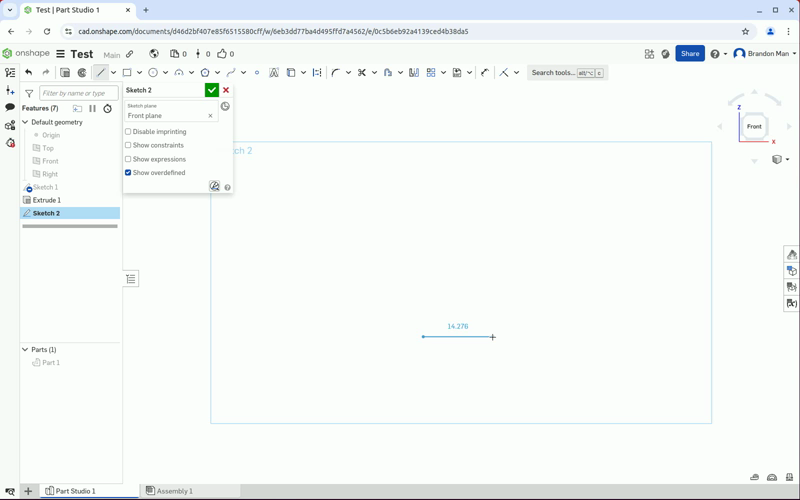
key_down(shift)
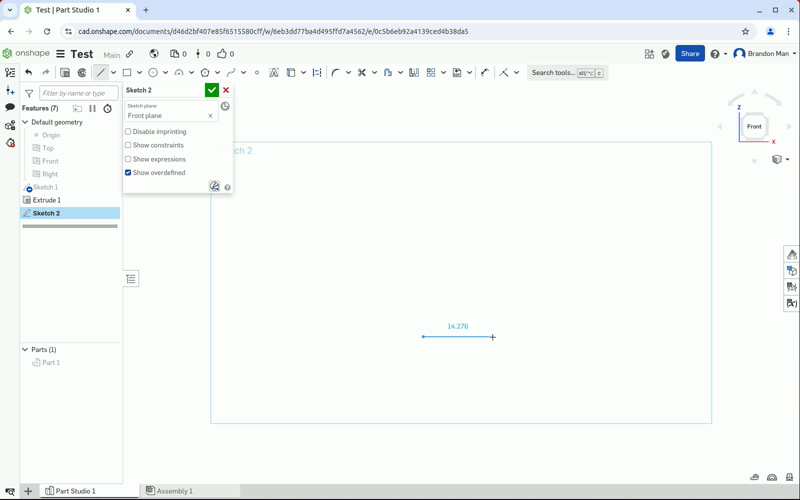
mouse_move(522, 336)
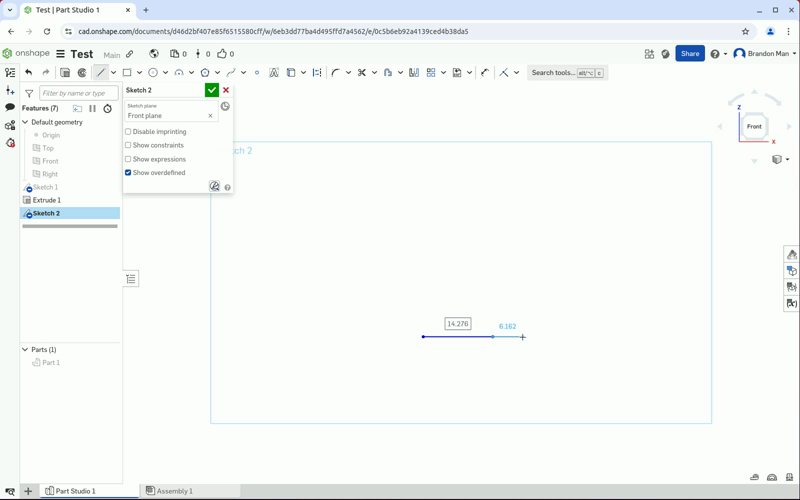
mouse_move(492, 322)
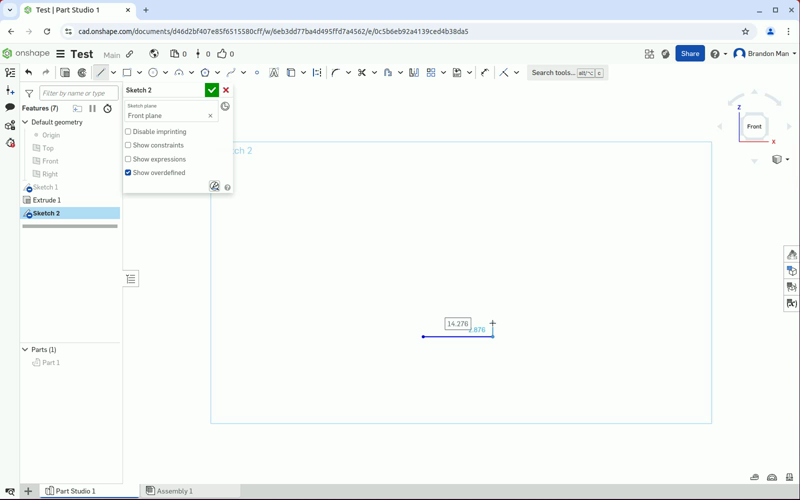
click(492, 322)
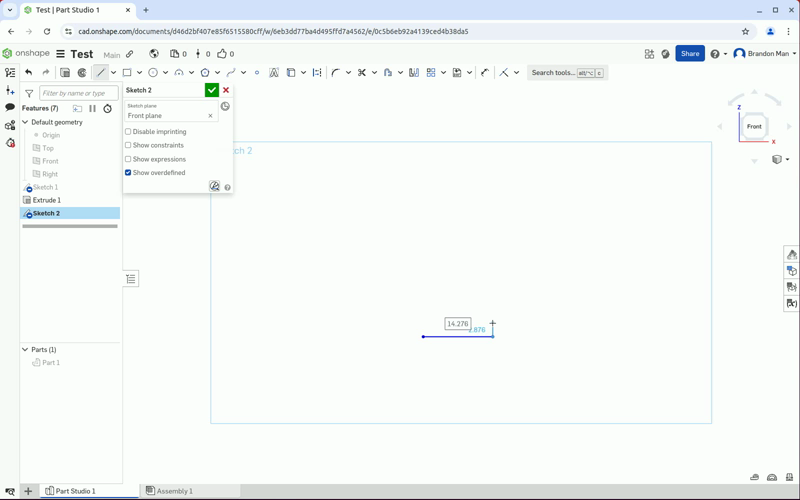
key_up(shift)
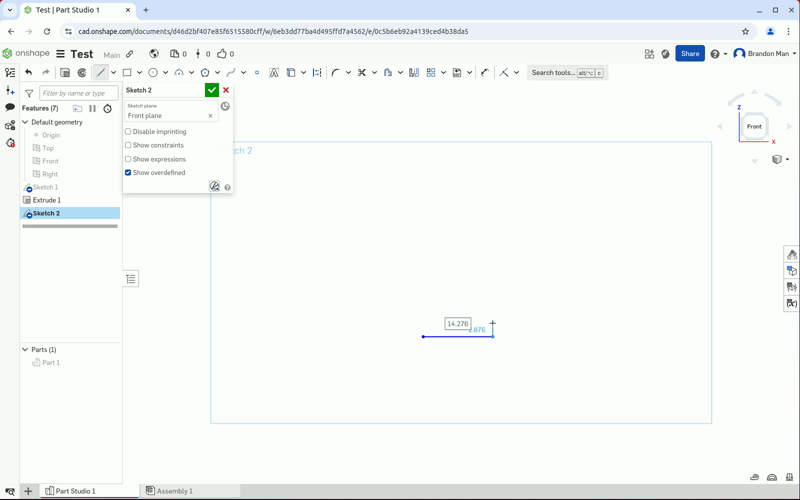
key_down(shift)
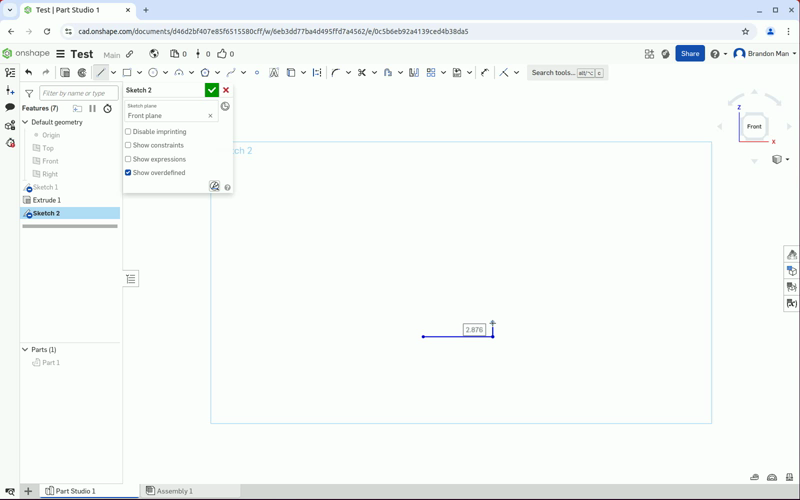
mouse_move(423, 322)
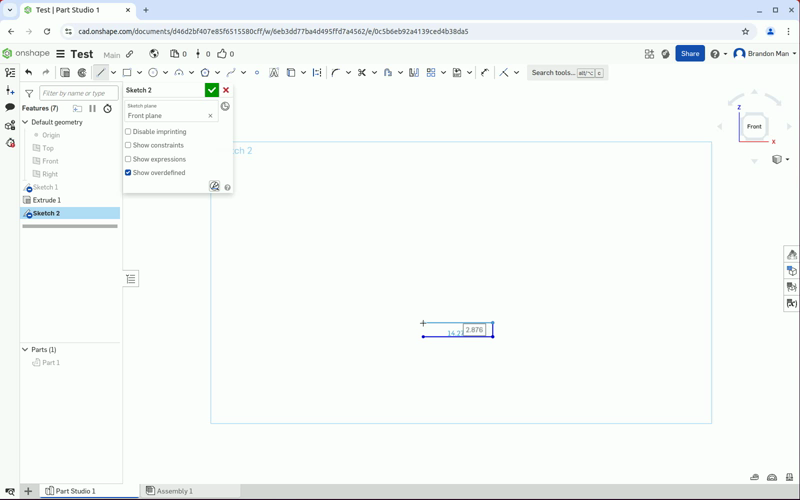
click(423, 322)
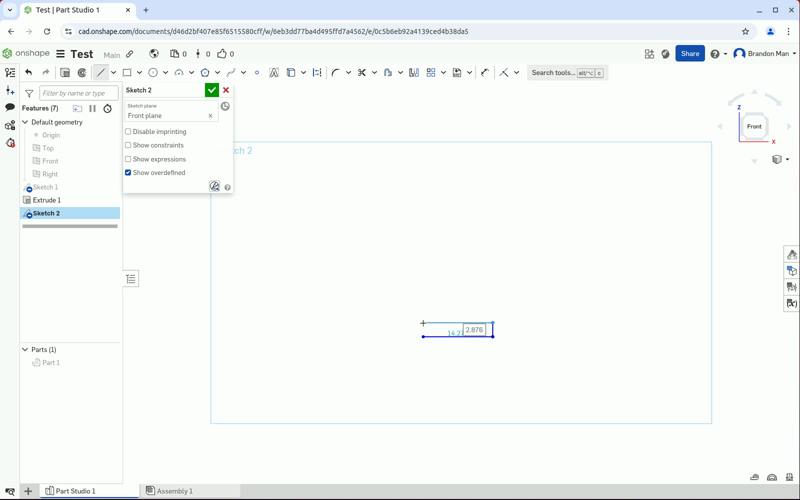
key_up(shift)
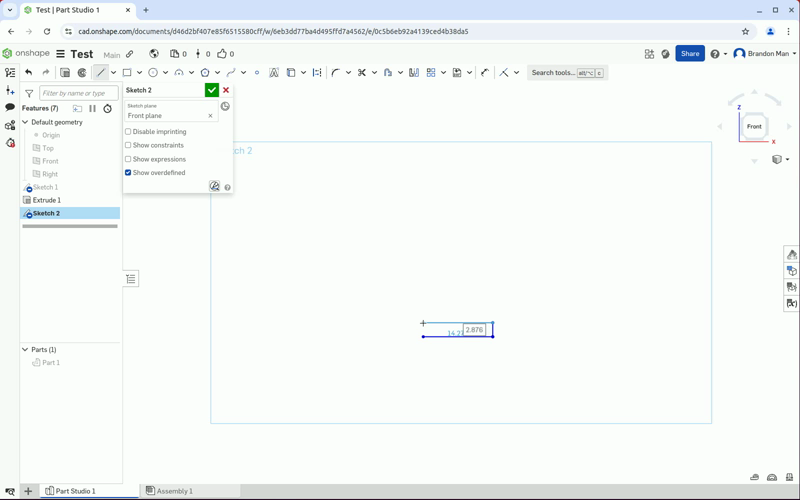
mouse_move(453, 322)
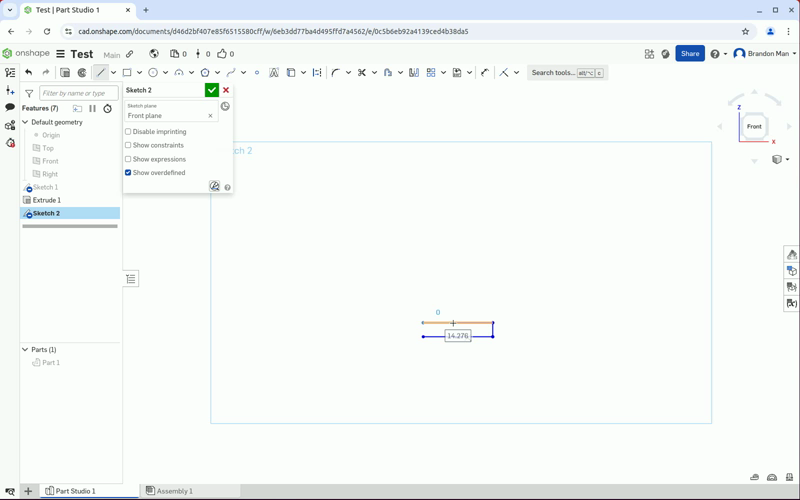
key_down(shift)
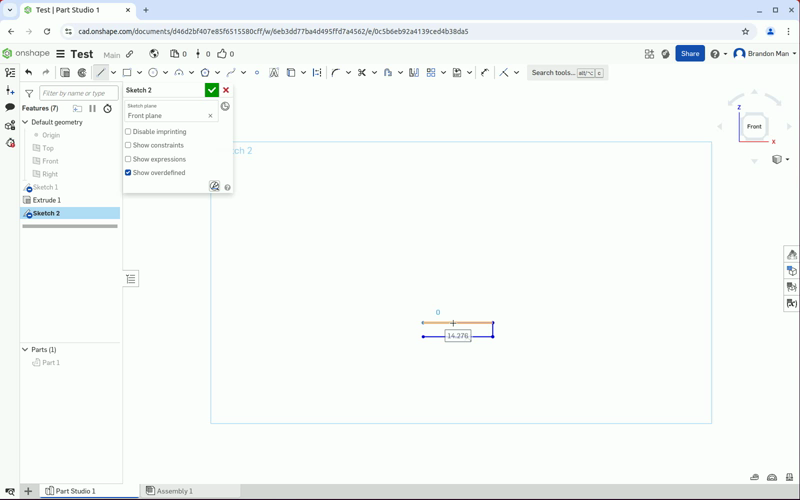
mouse_move(423, 336)
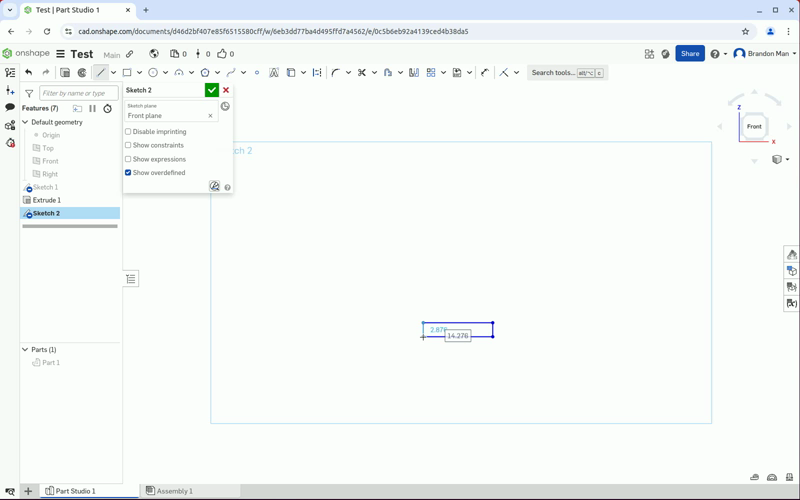
key_up(shift)
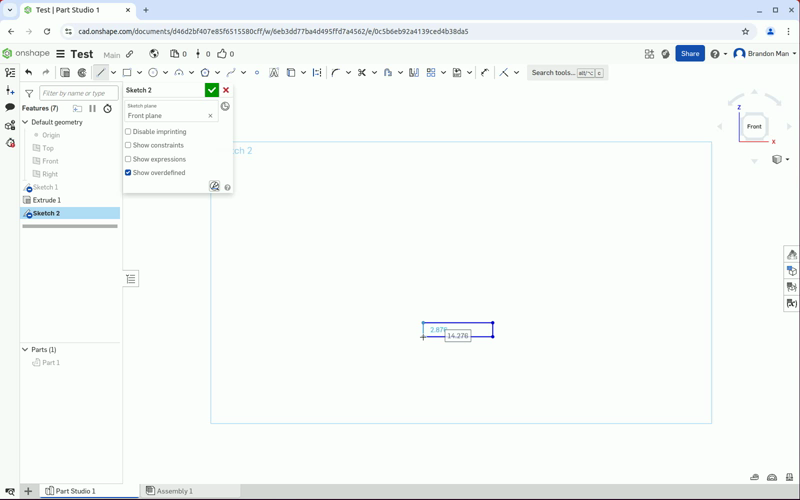
click(423, 336)
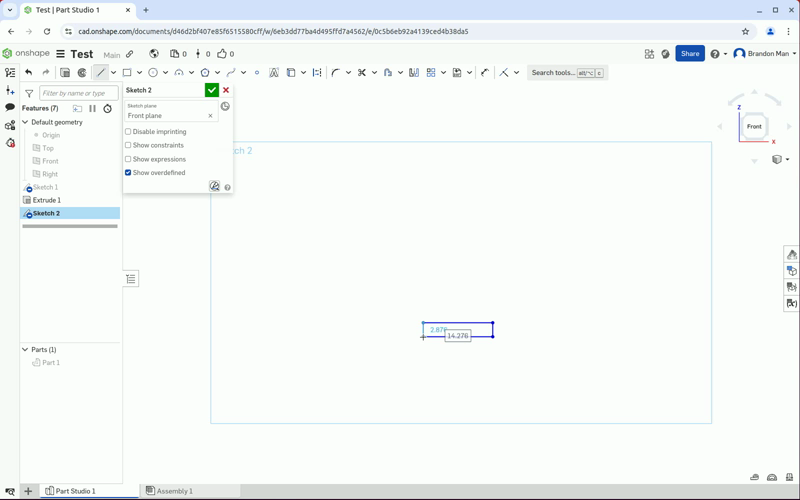
key(esc)
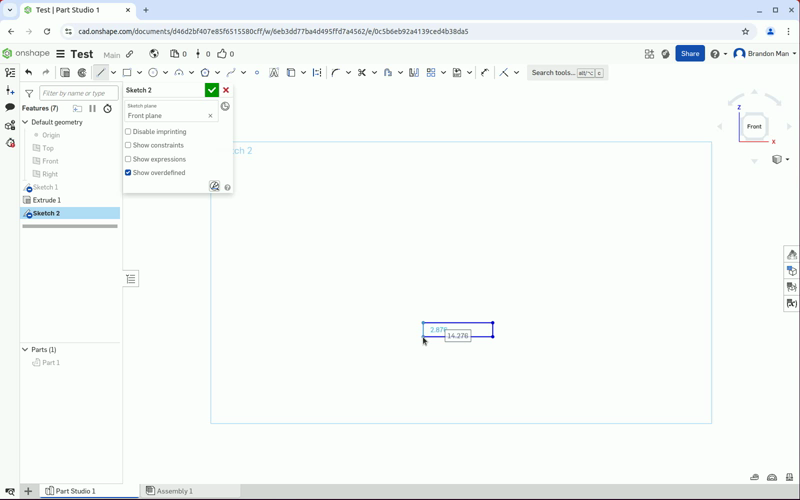
mouse_move(470, 327)
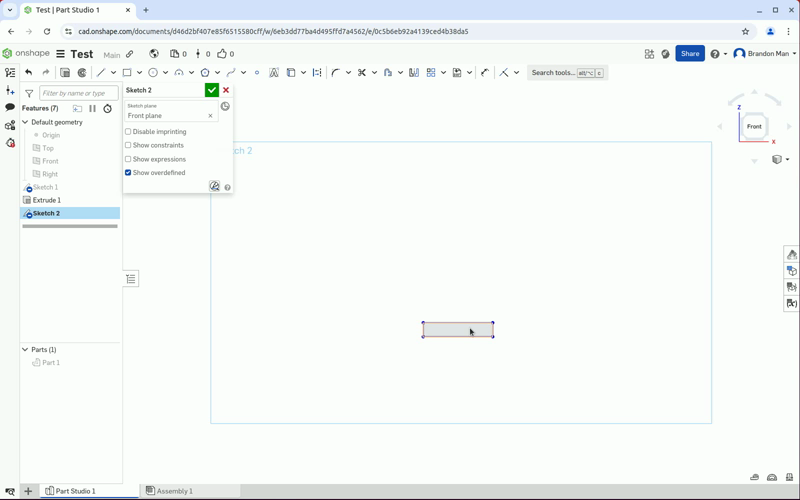
scroll(6)
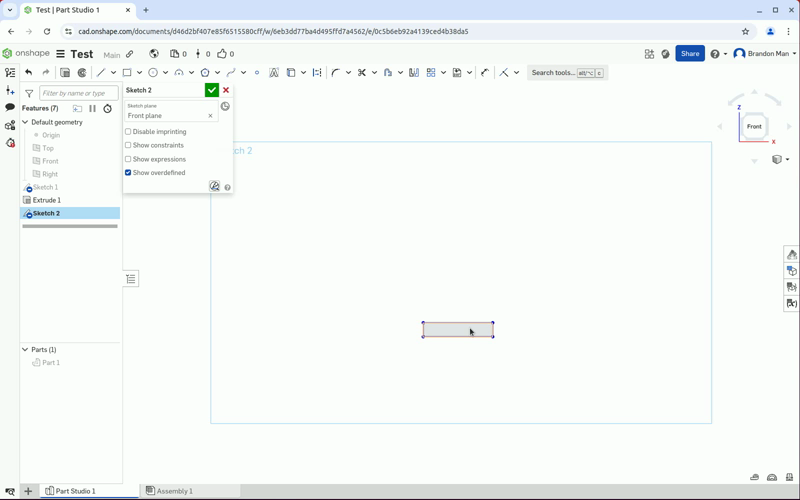
scroll(6)
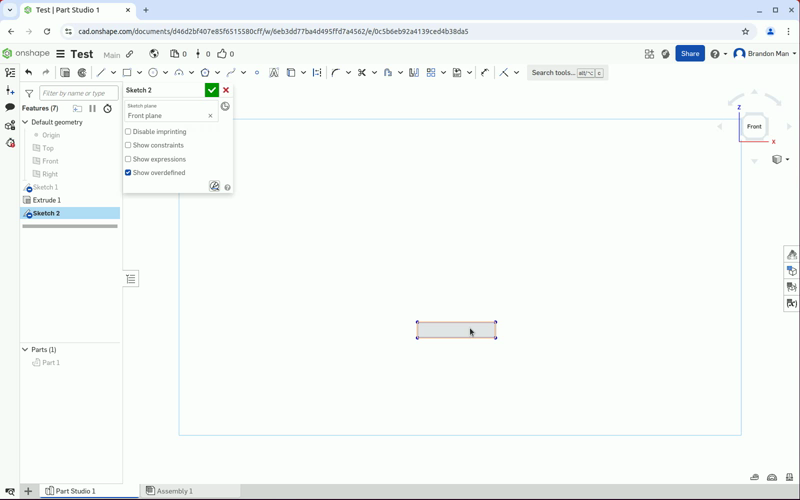
scroll(6)
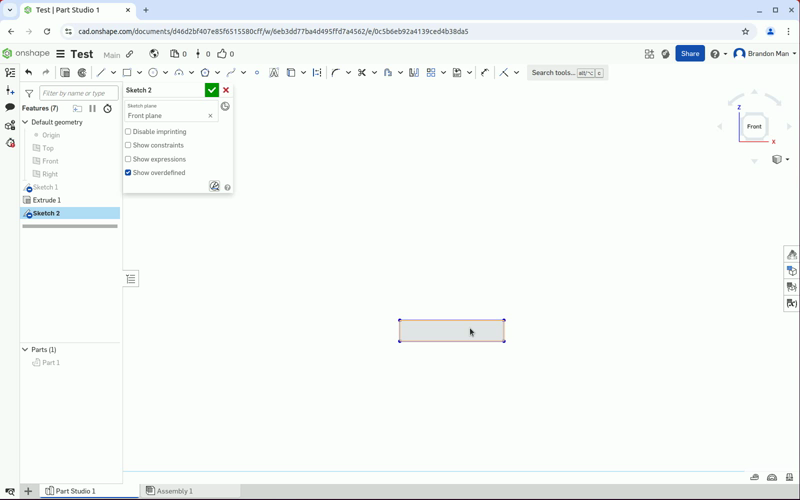
scroll(6)
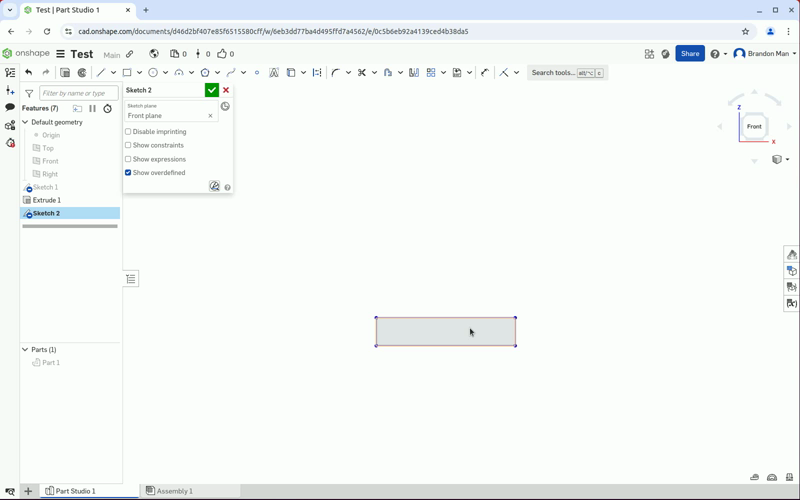
scroll(6)
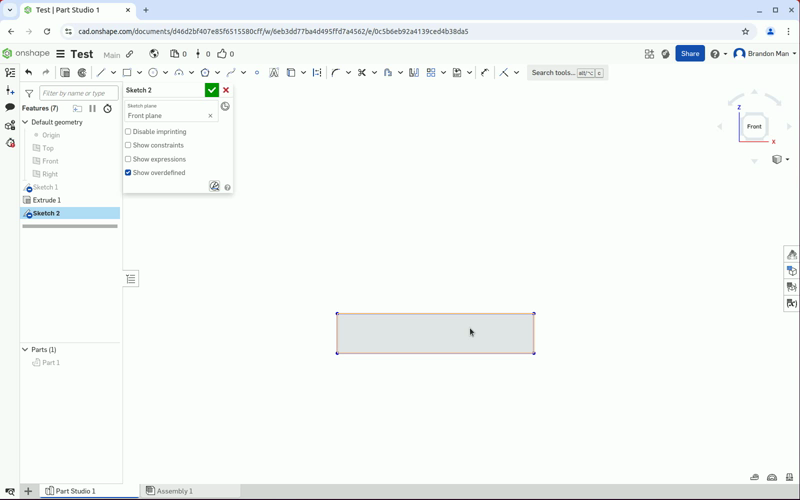
scroll(6)
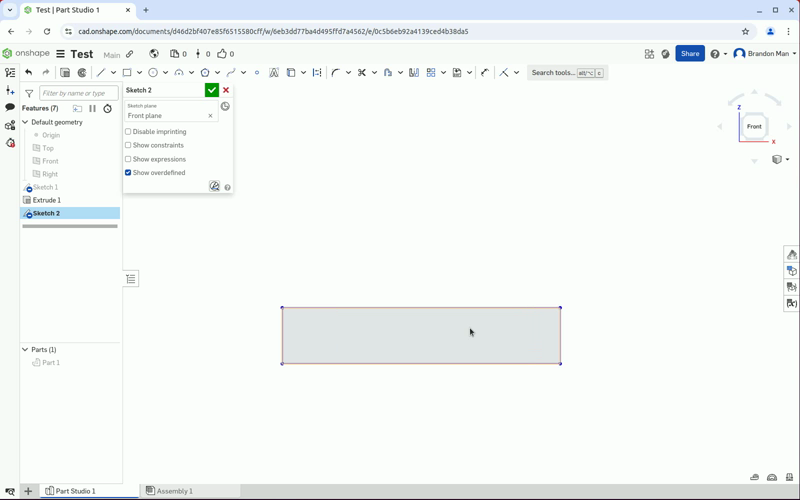
scroll(6)
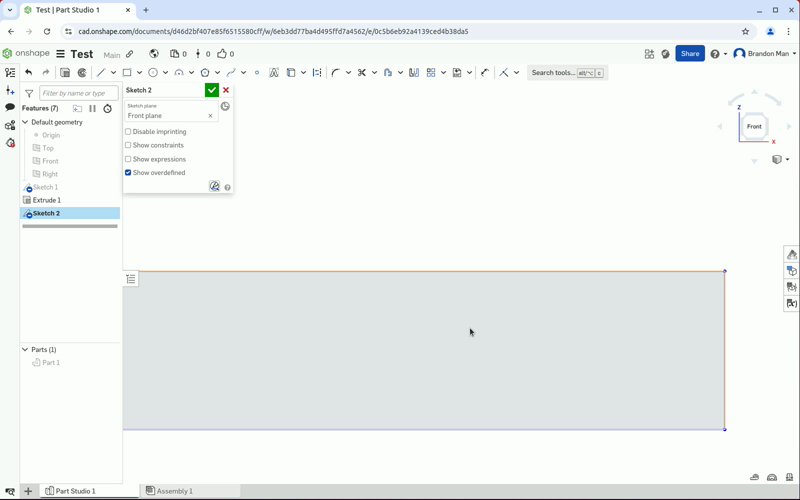
click(470, 327)
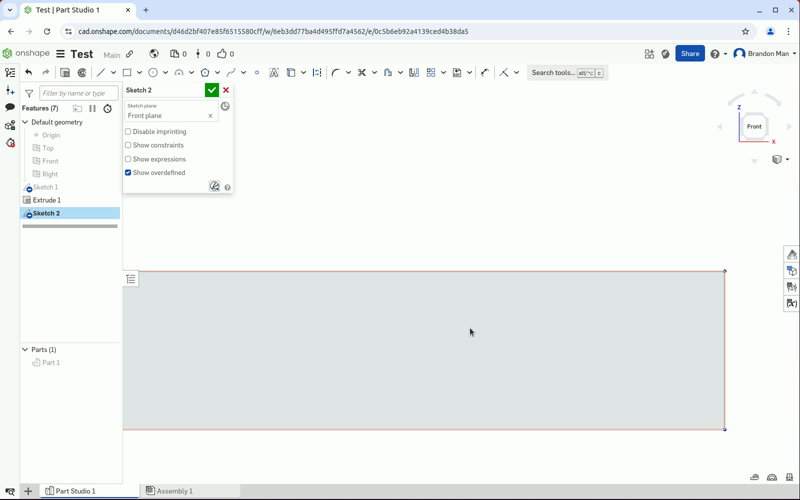
scroll(-6)
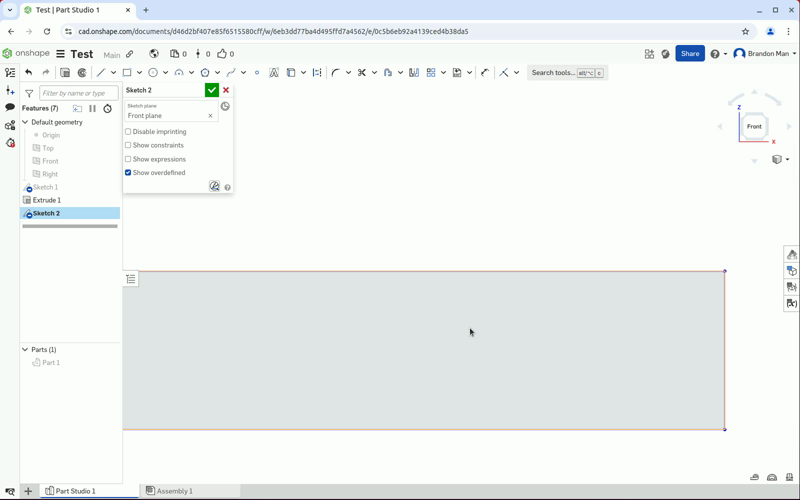
scroll(-6)
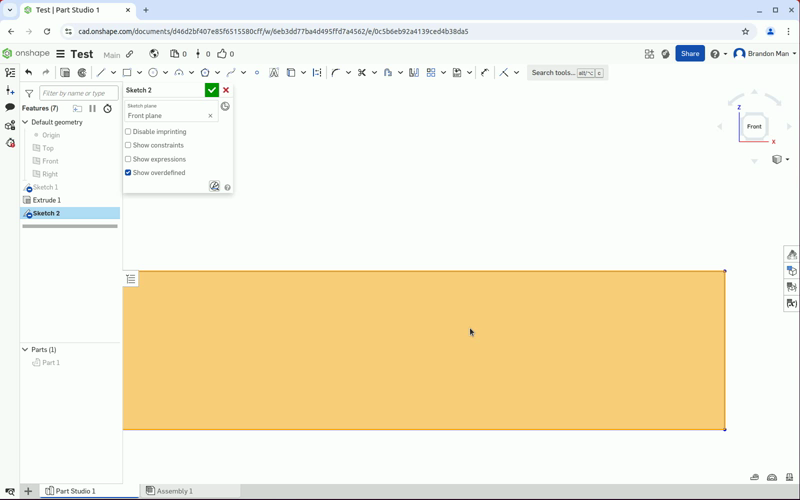
scroll(-6)
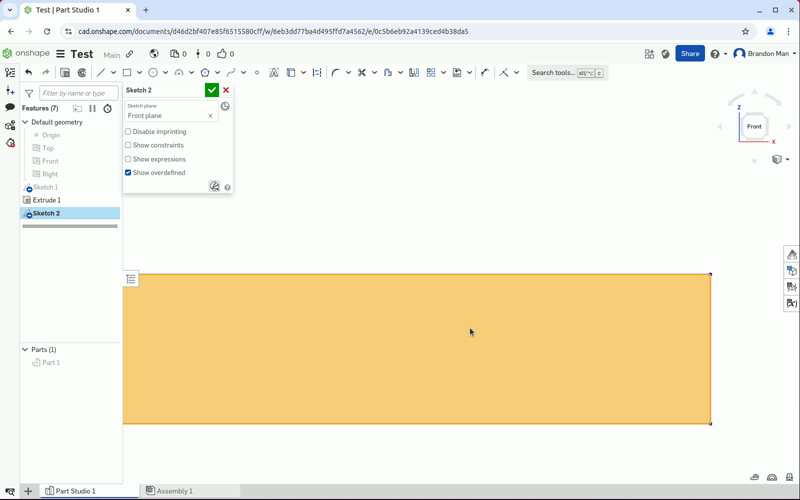
scroll(-6)
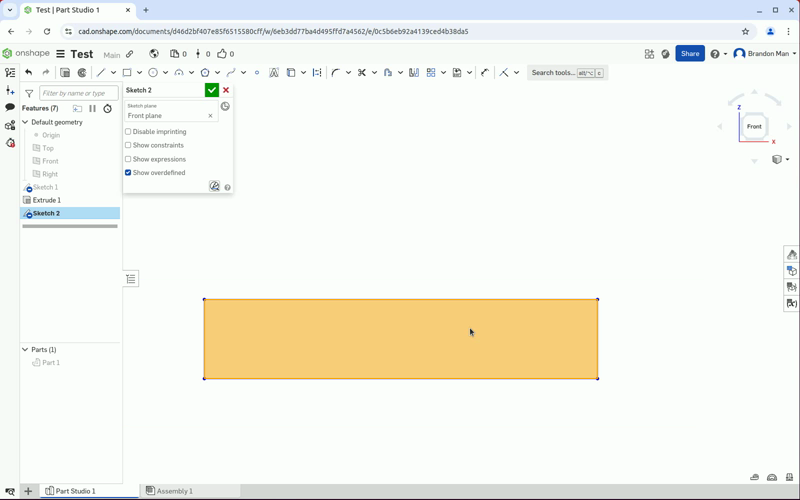
scroll(-6)
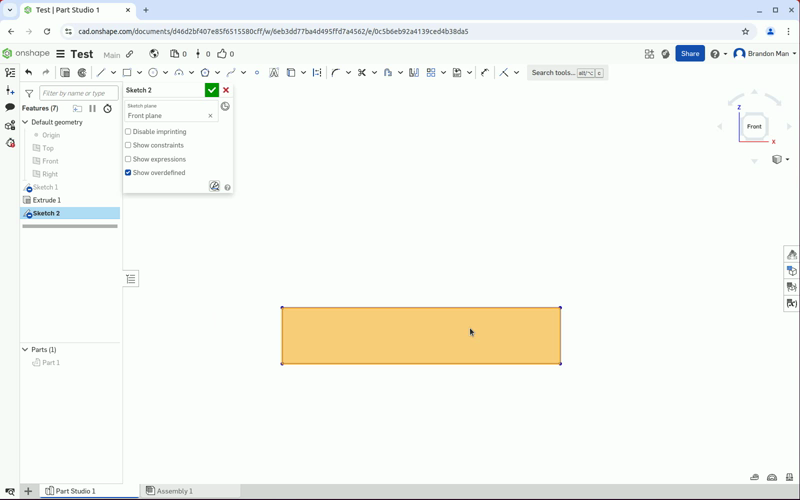
scroll(-6)
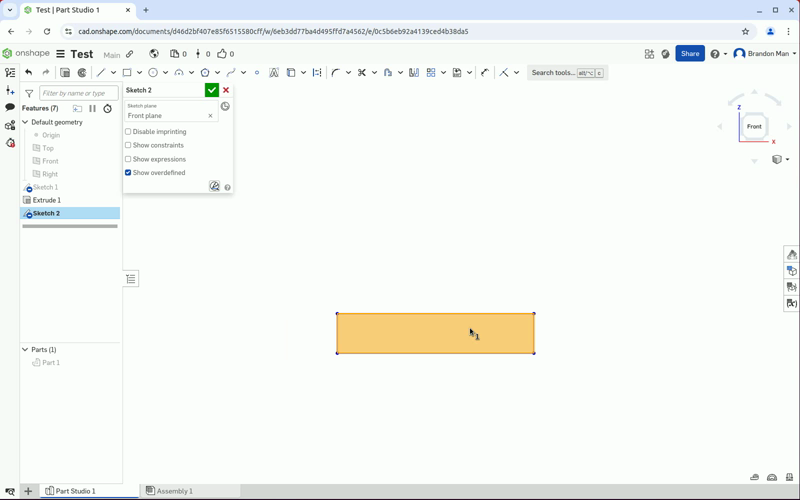
scroll(-6)
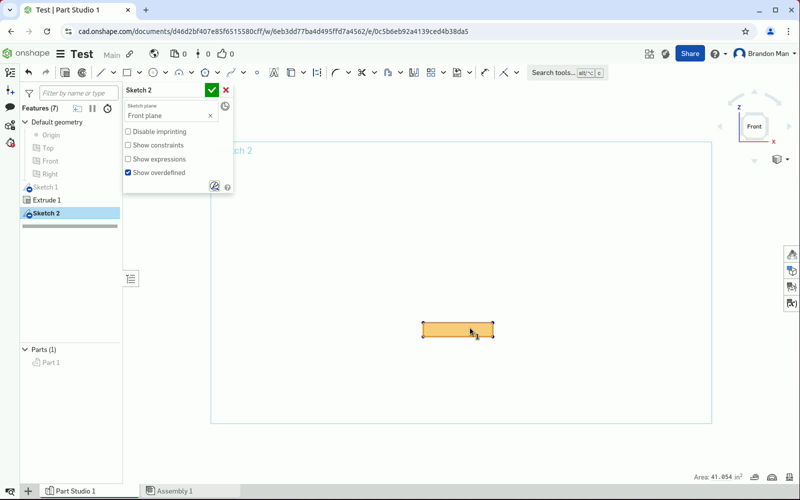
mouse_move(73, 352)
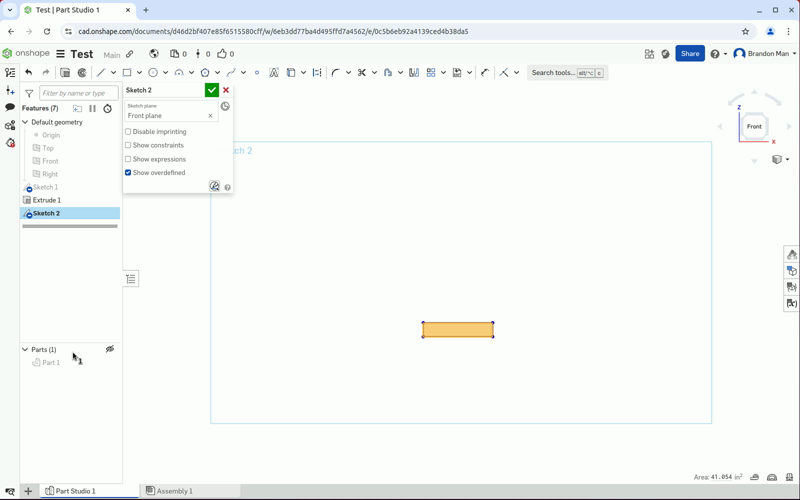
key(shift+y)
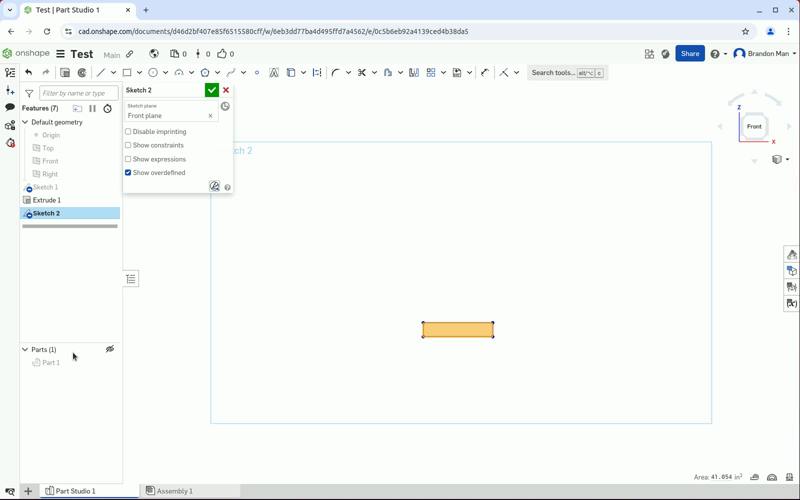
key(shift+e)
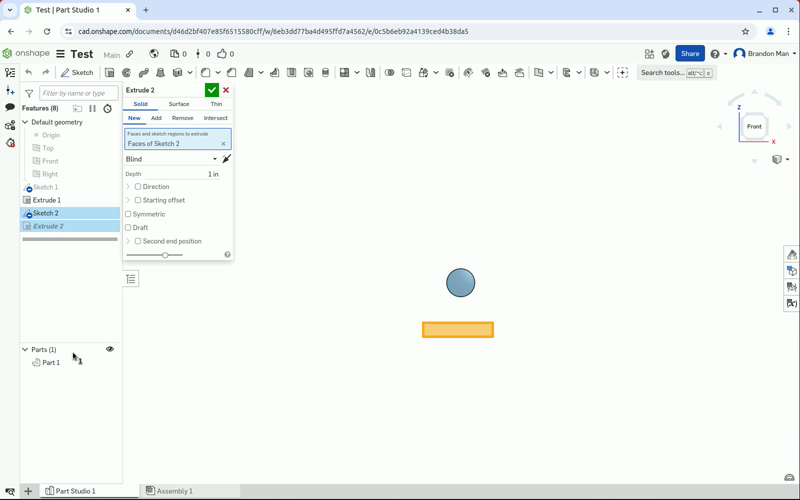
mouse_move(143, 106)
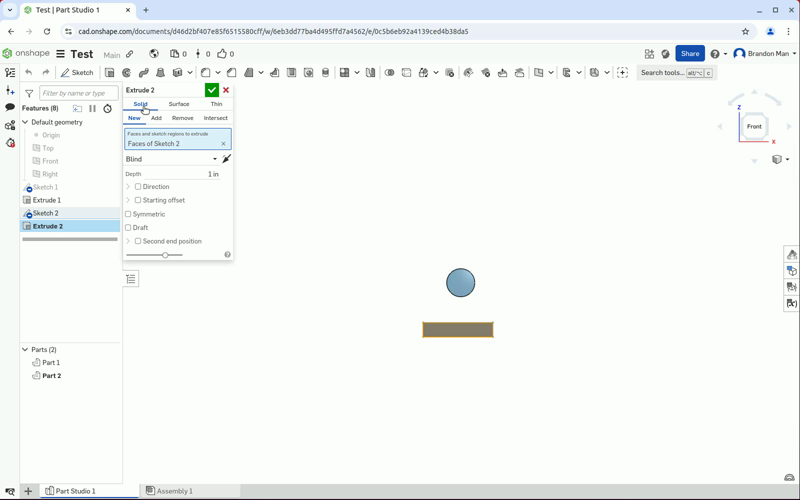
click(143, 106)
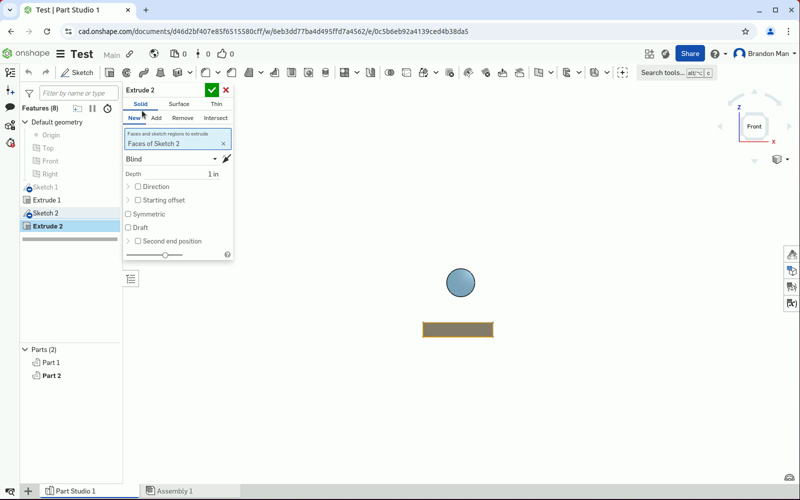
mouse_move(137, 120)
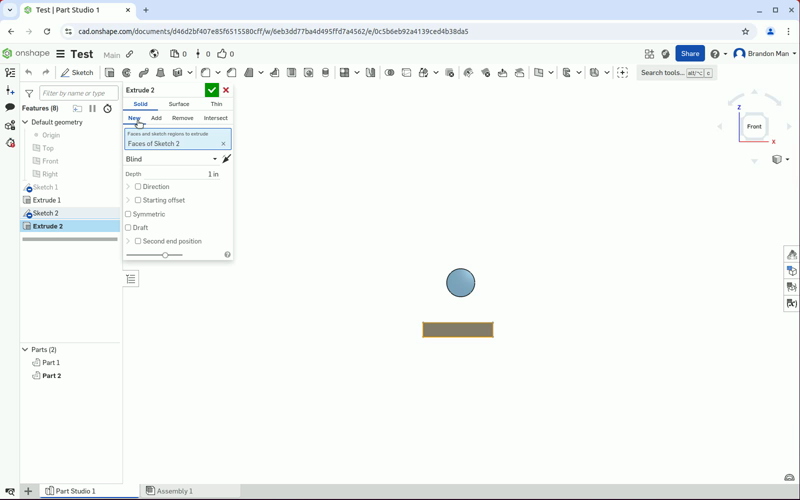
click(137, 120)
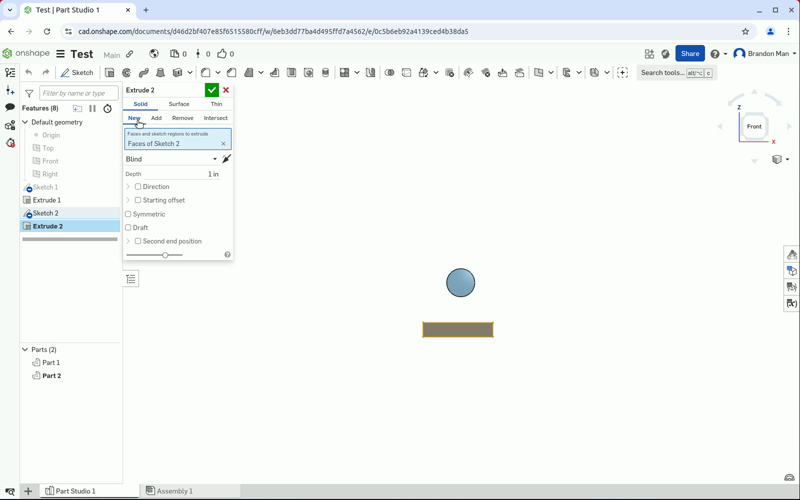
key(tab, 4)
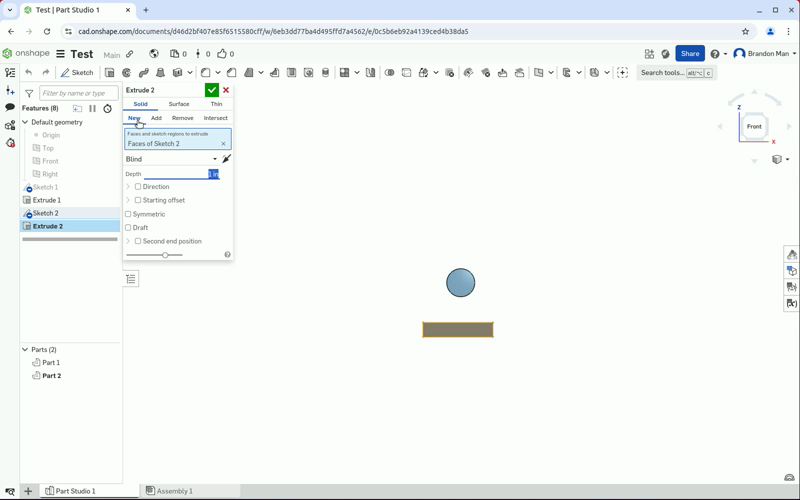
text(2.889)
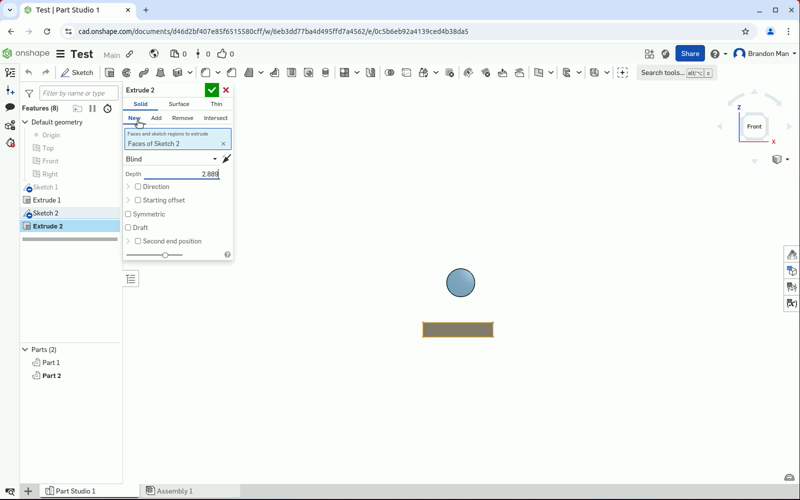
key(enter)
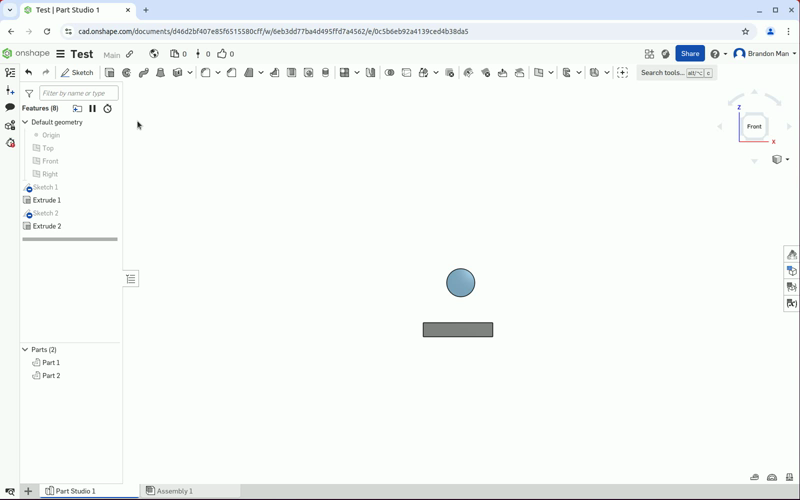
key(shift+h)
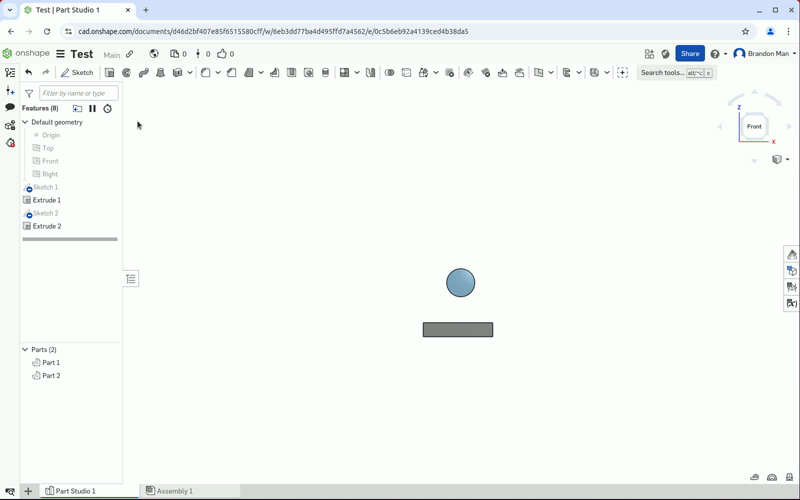
key(shift+h)
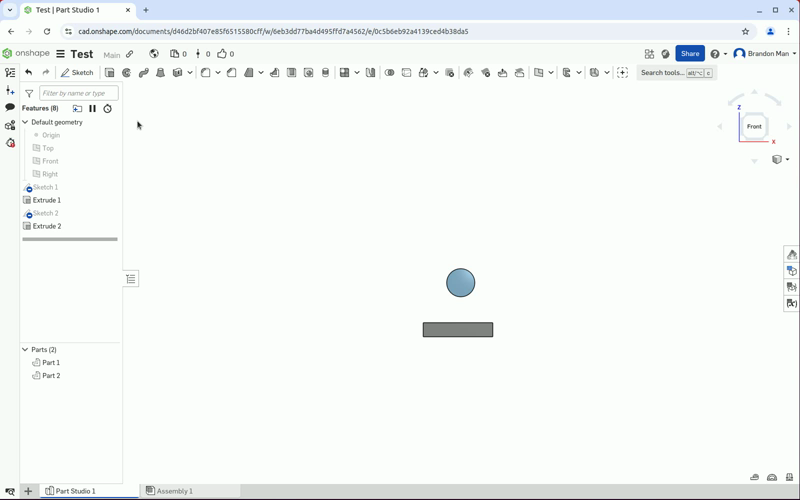
mouse_move(73, 189)
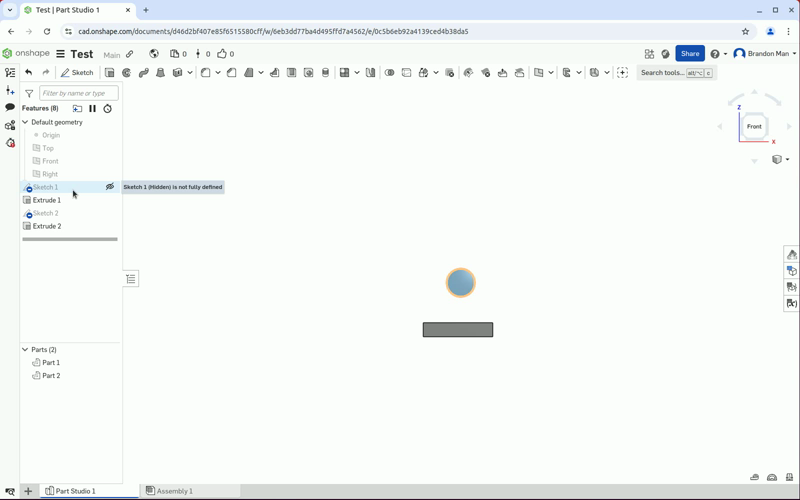
click(73, 189)
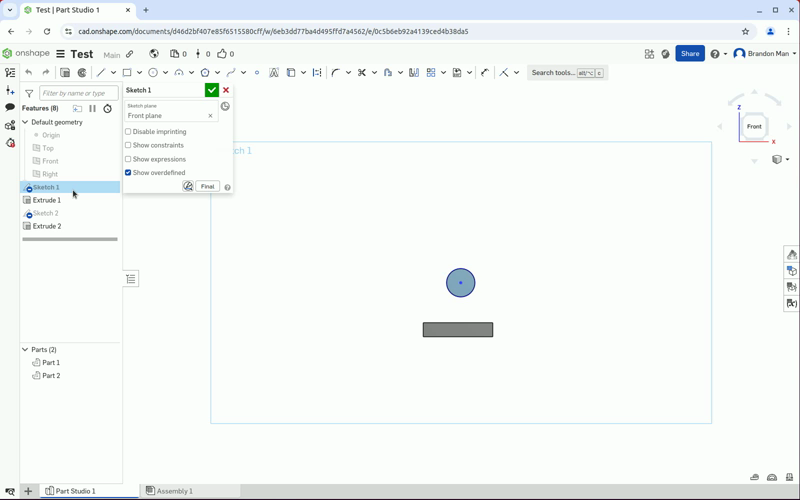
mouse_move(229, 92)
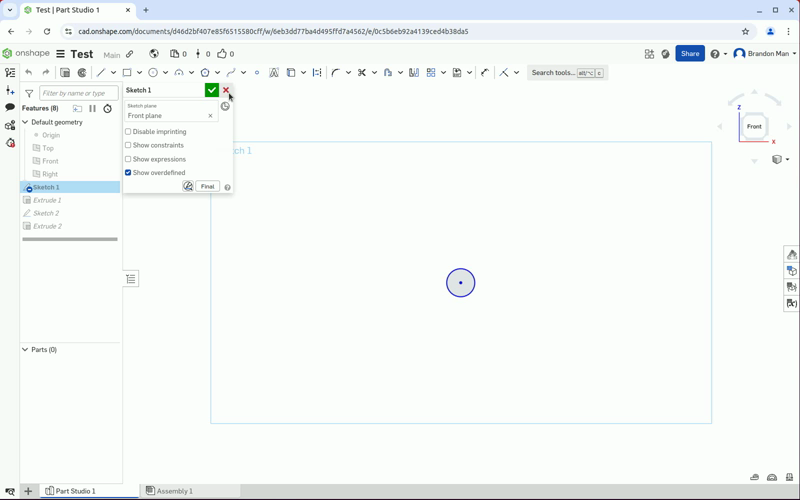
click(229, 92)
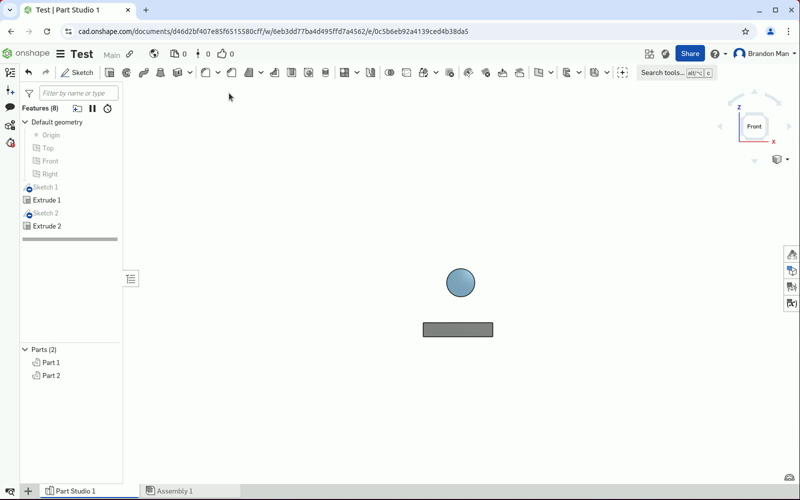
mouse_move(541, 75)
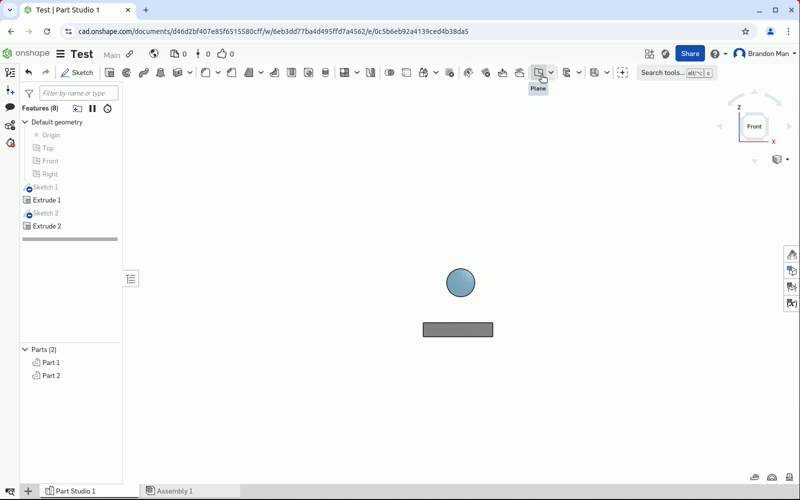
click(541, 75)
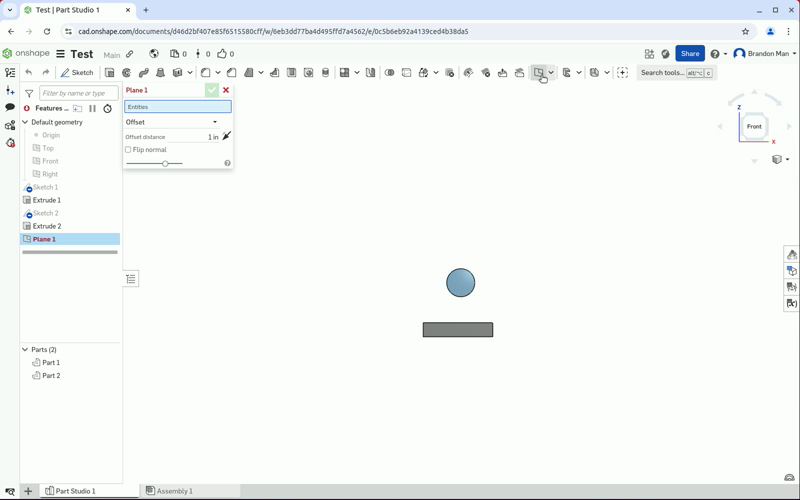
mouse_move(73, 163)
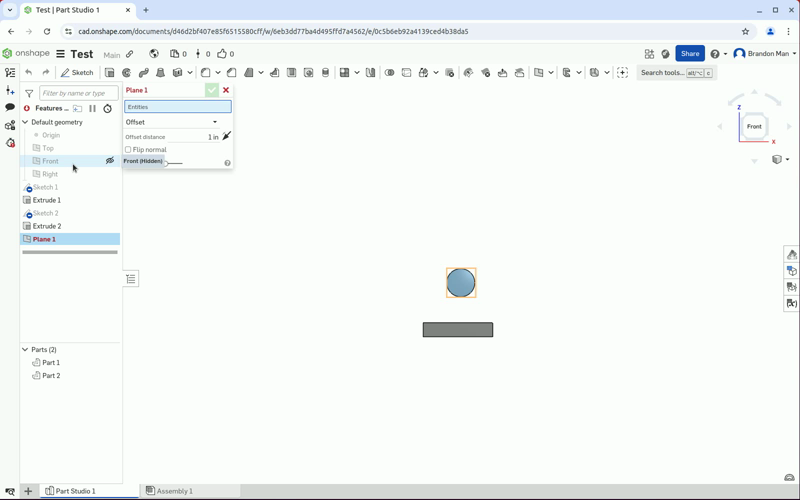
click(73, 163)
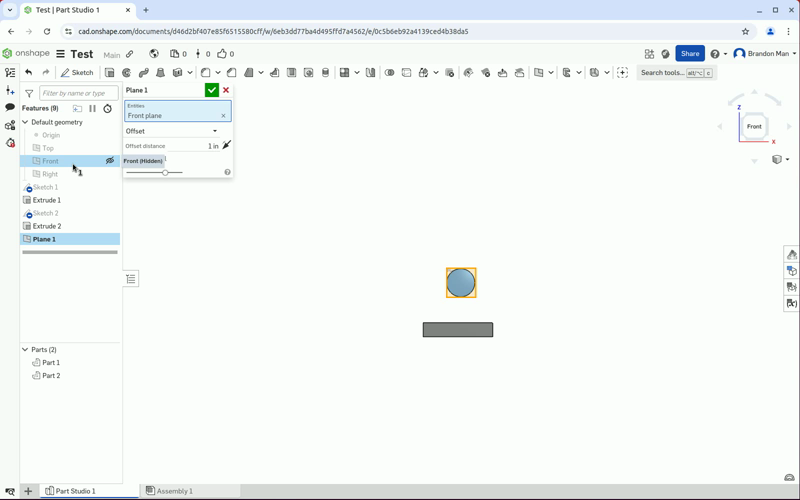
key(tab, 2)
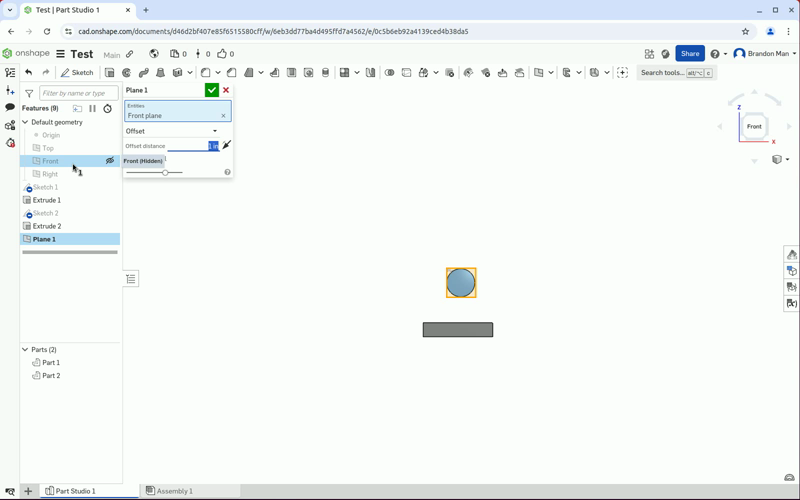
text(22.615)
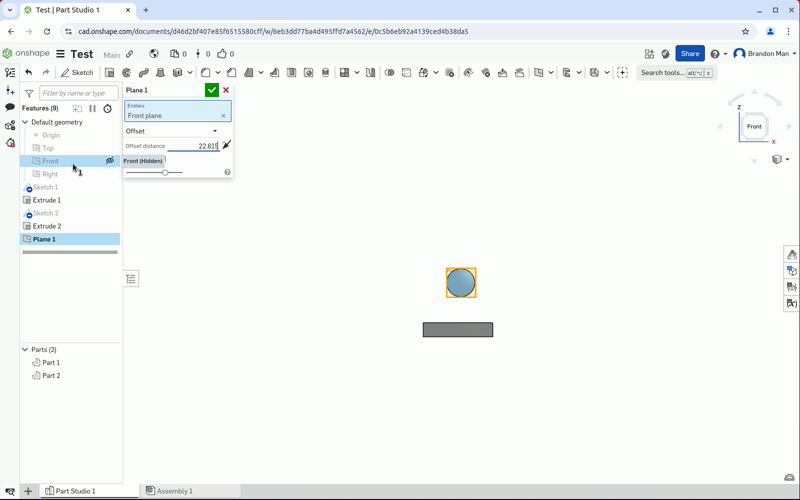
key(enter, 2)
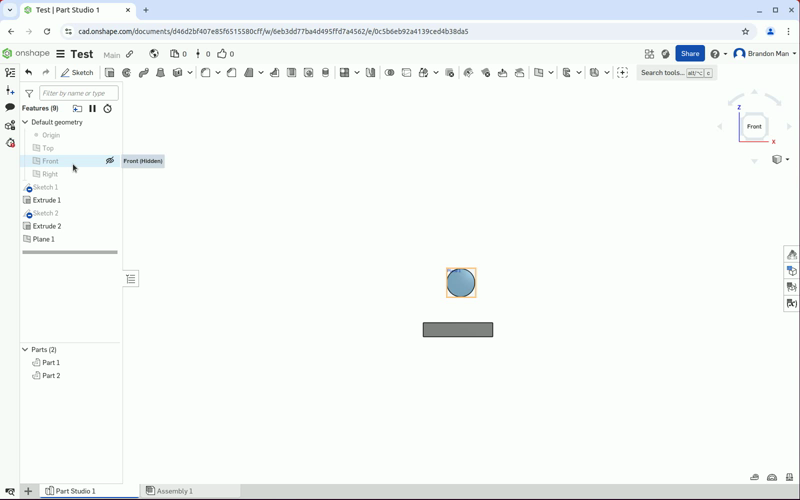
key(shift+s)
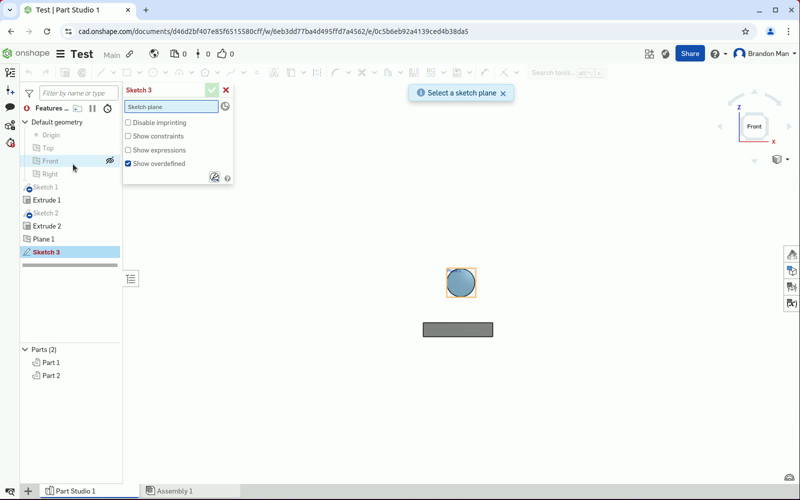
mouse_move(73, 241)
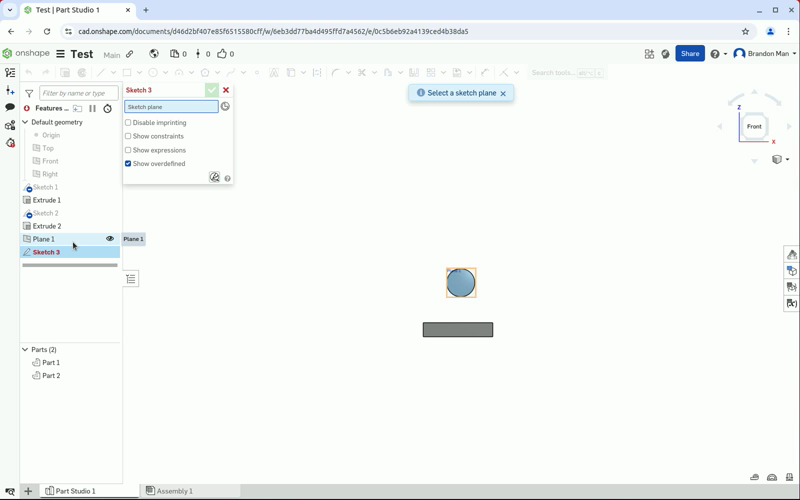
click(73, 241)
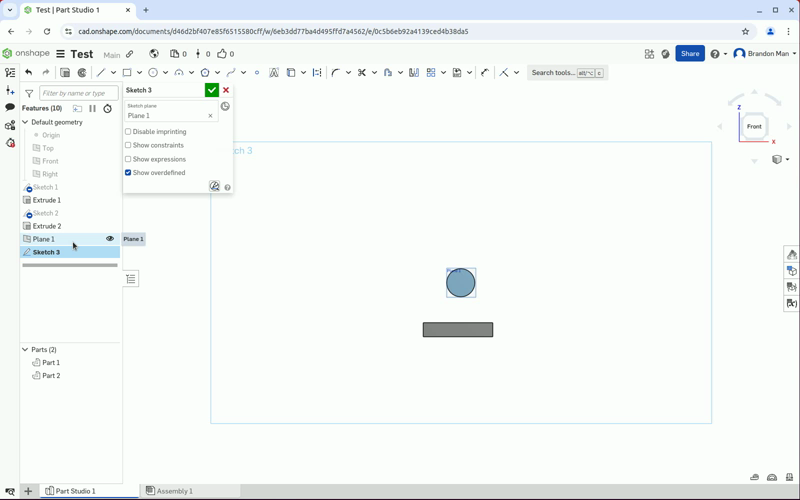
mouse_move(73, 352)
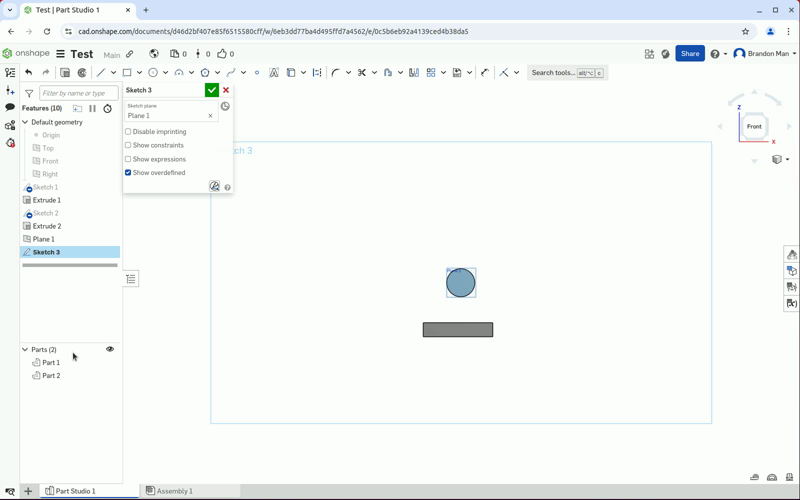
key(y)
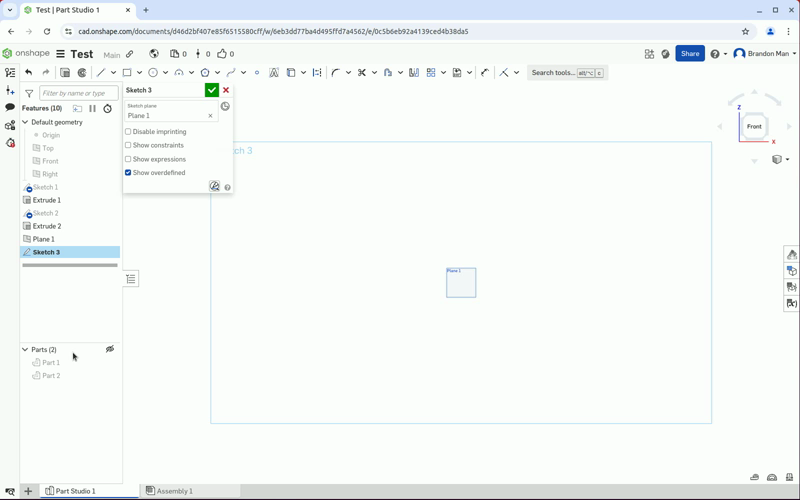
key(a)
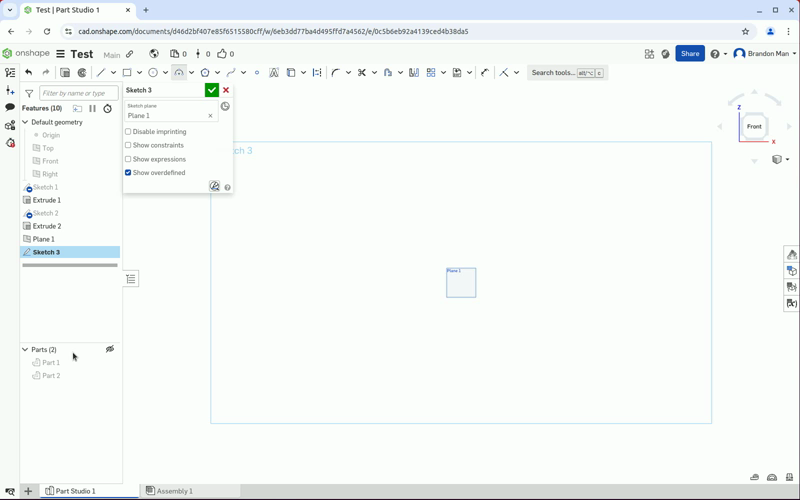
key_down(shift)
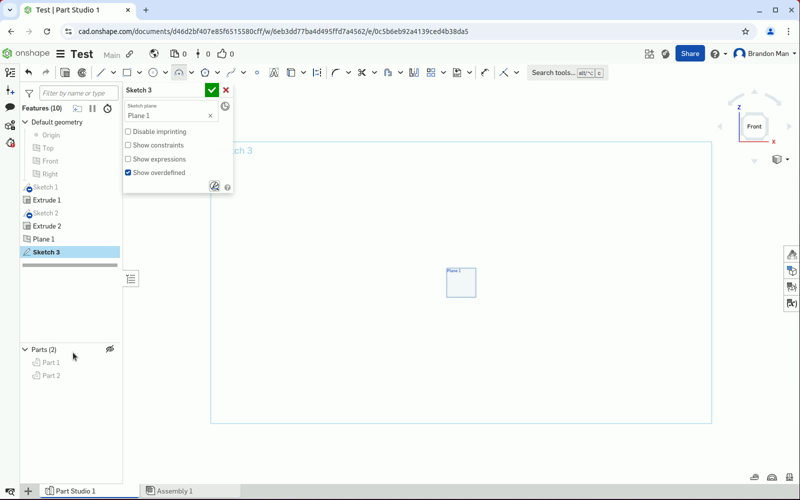
mouse_move(473, 276)
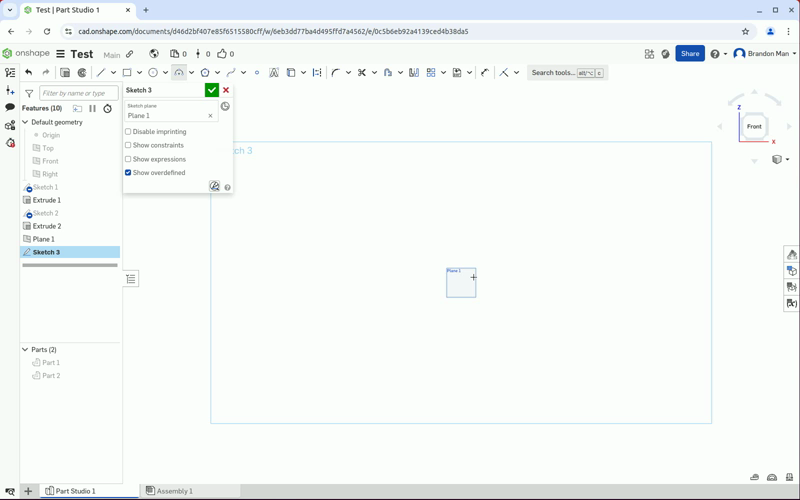
click(473, 276)
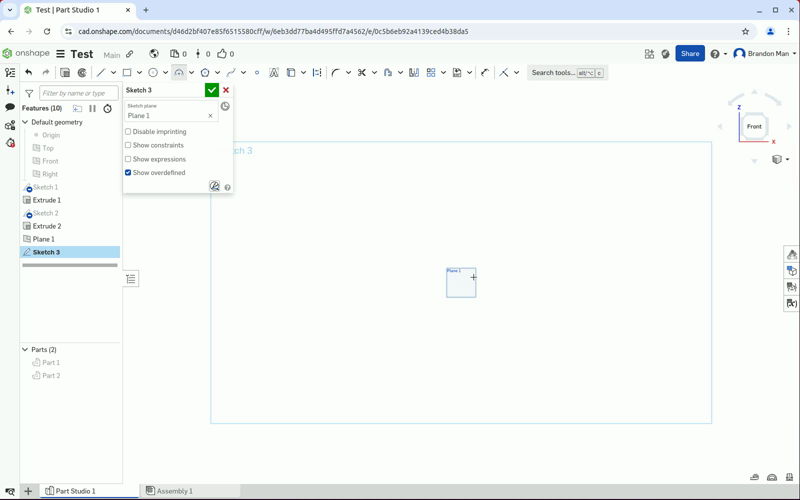
key_up(shift)
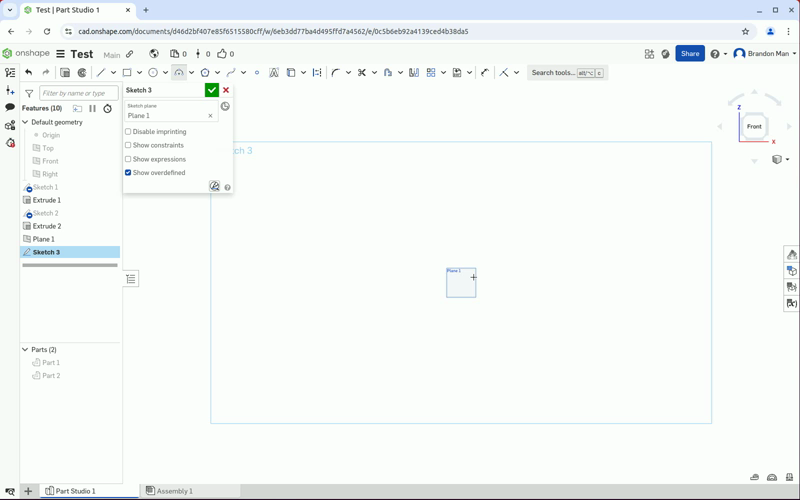
key_down(shift)
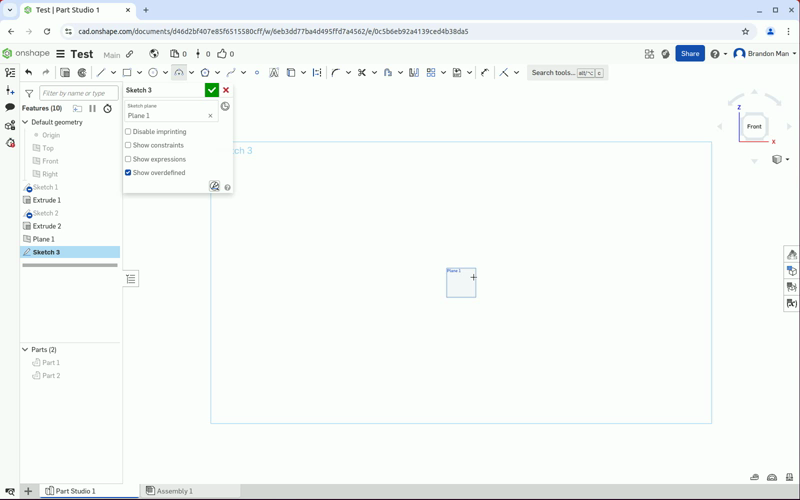
mouse_move(474, 282)
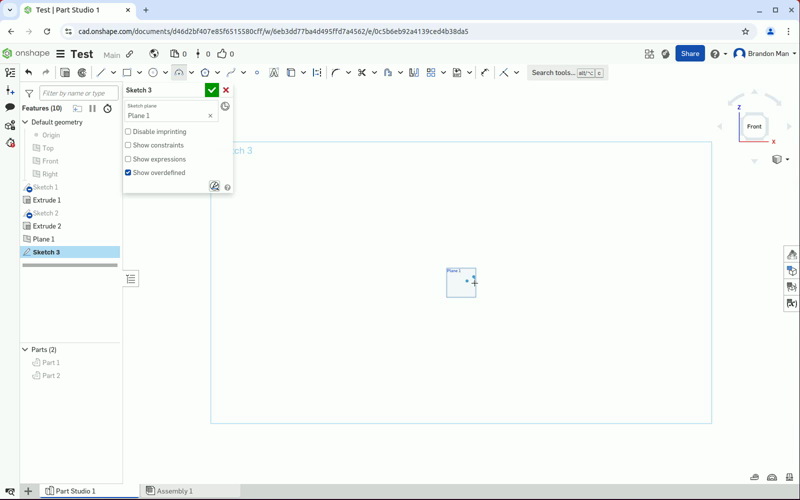
scroll(6)
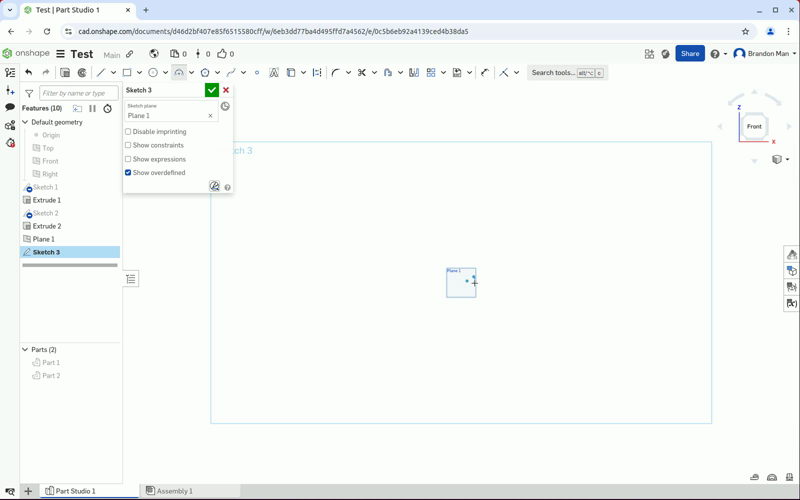
scroll(6)
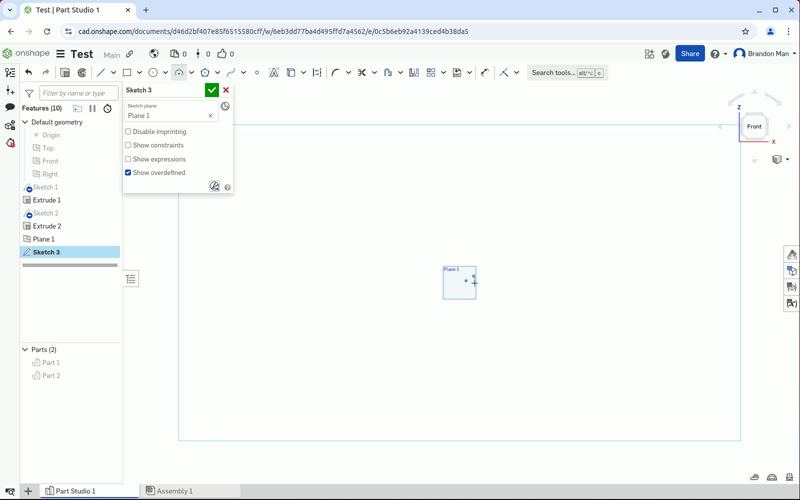
scroll(6)
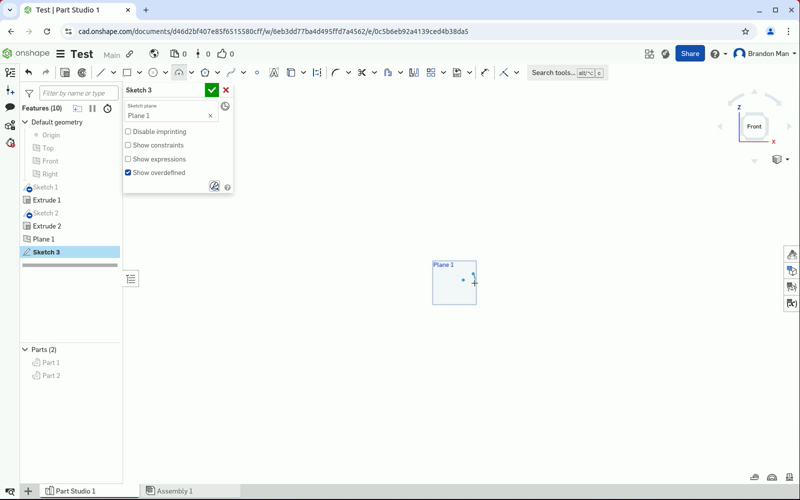
scroll(6)
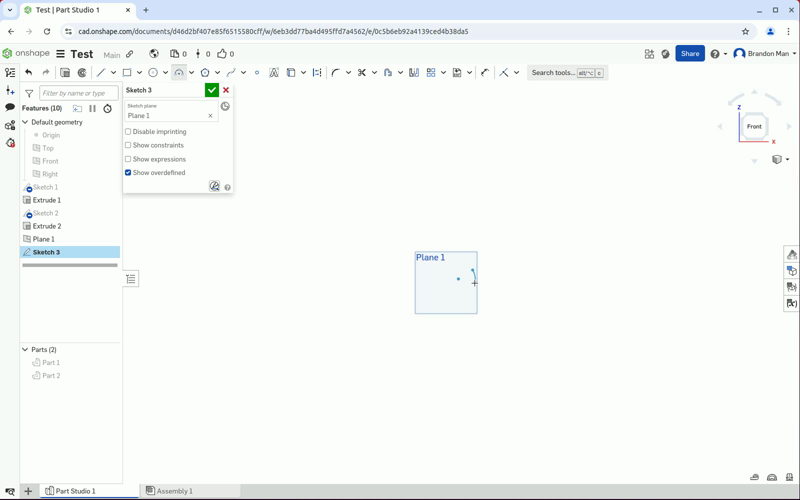
scroll(6)
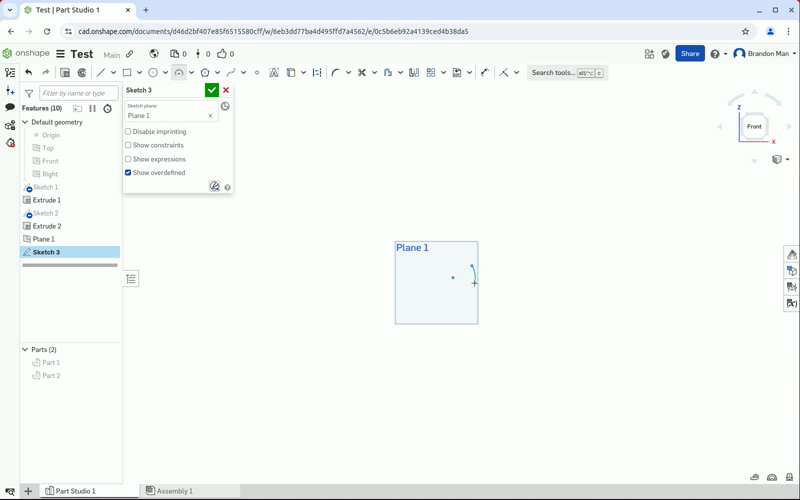
scroll(6)
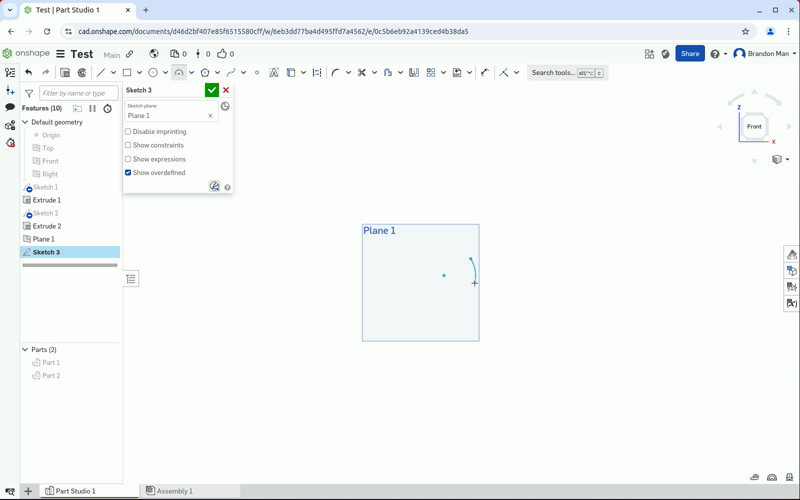
scroll(6)
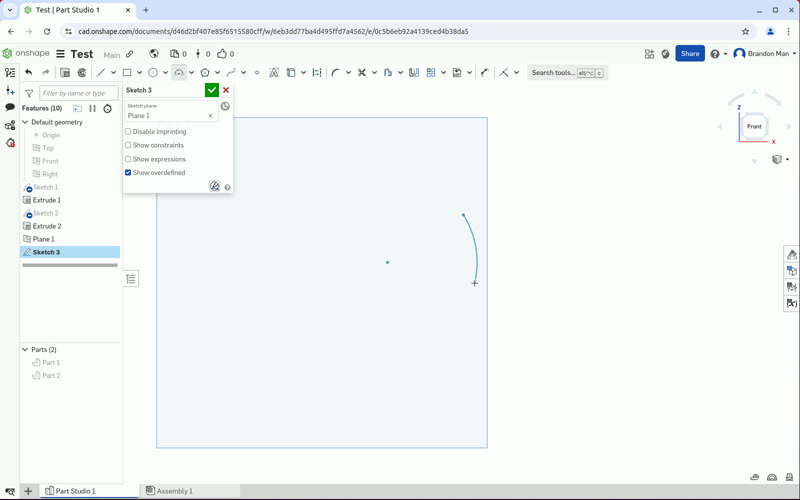
click(474, 282)
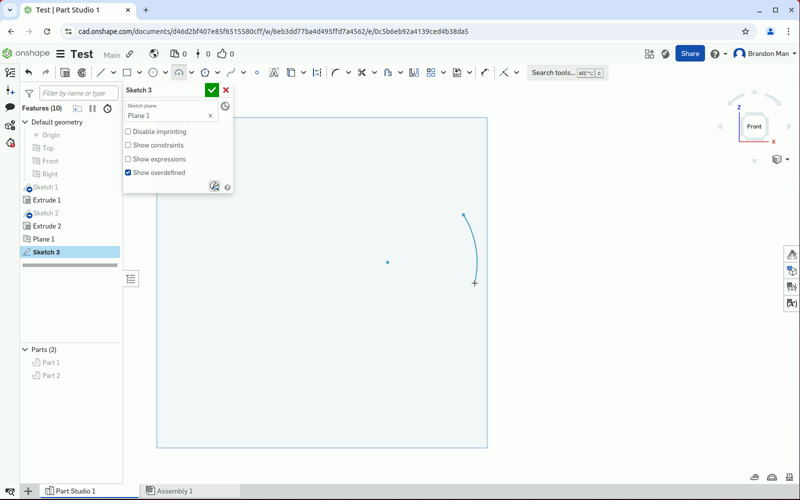
scroll(-6)
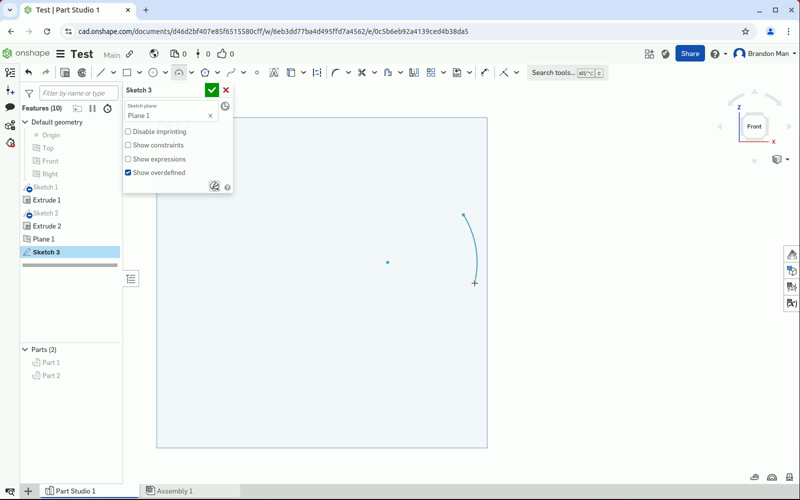
scroll(-6)
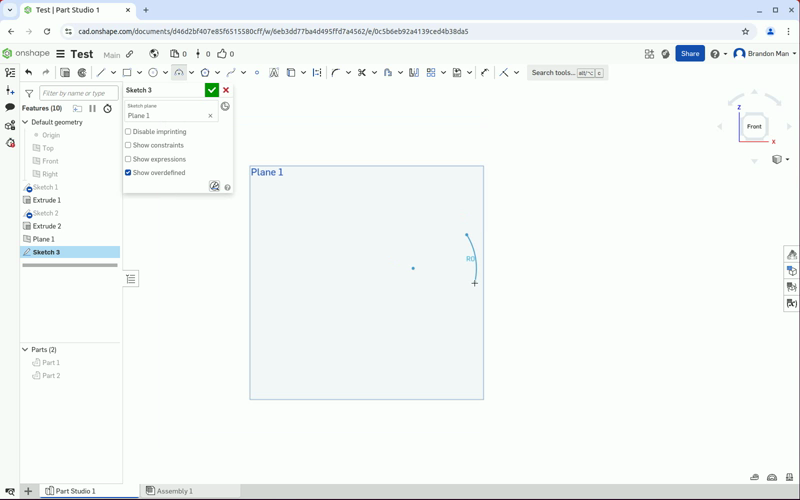
scroll(-6)
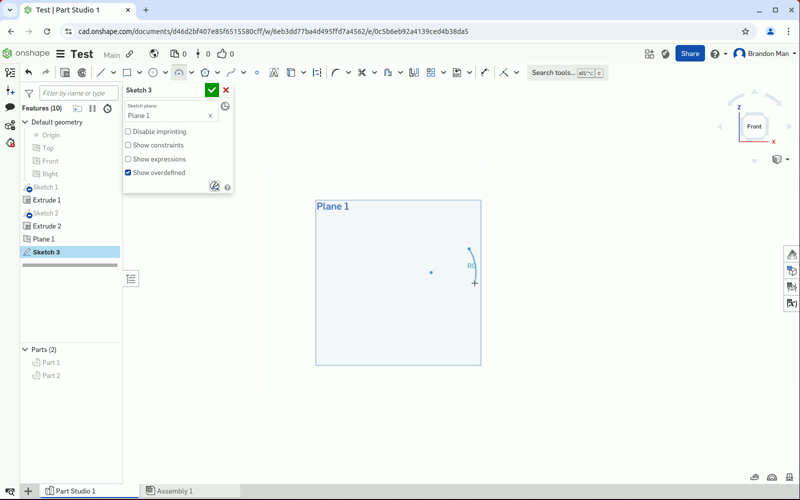
scroll(-6)
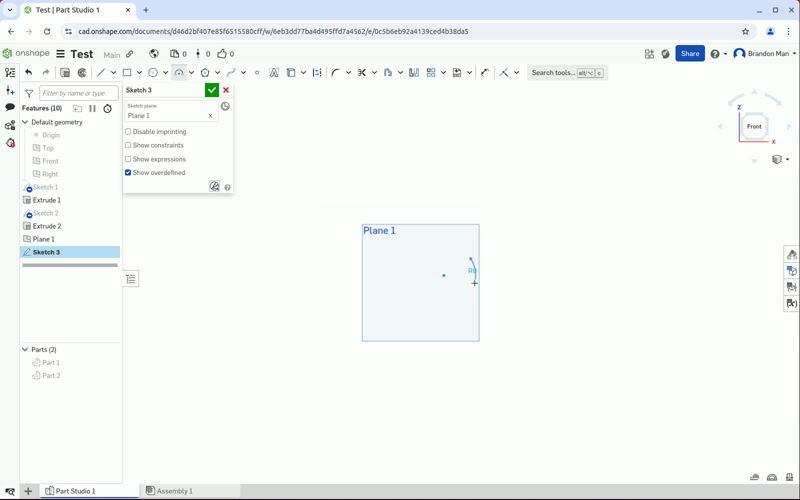
scroll(-6)
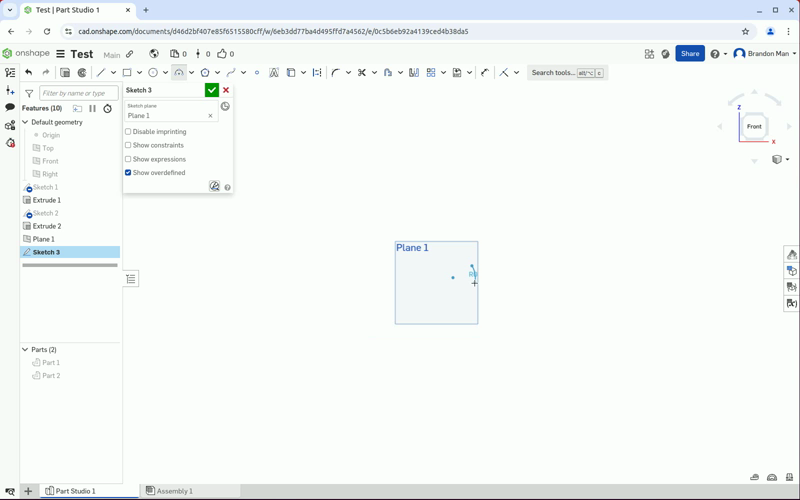
scroll(-6)
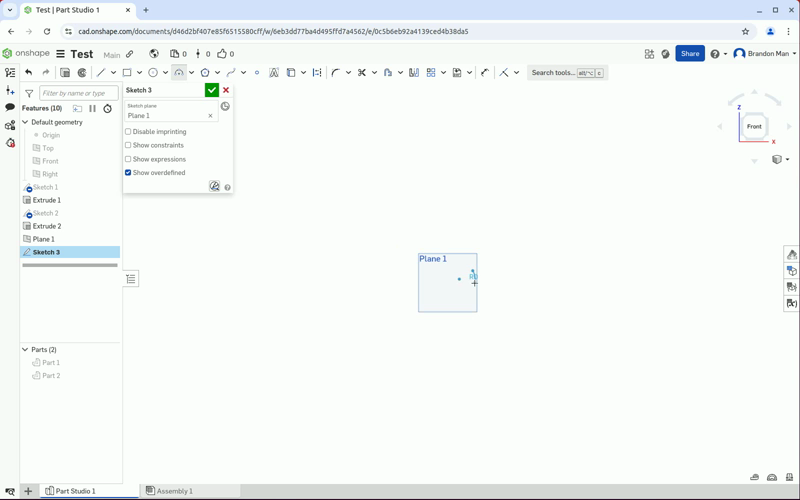
scroll(-6)
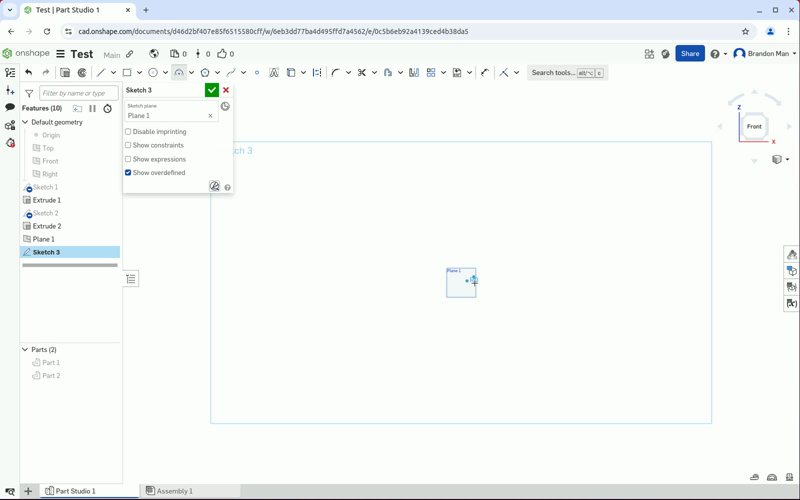
mouse_move(475, 279)
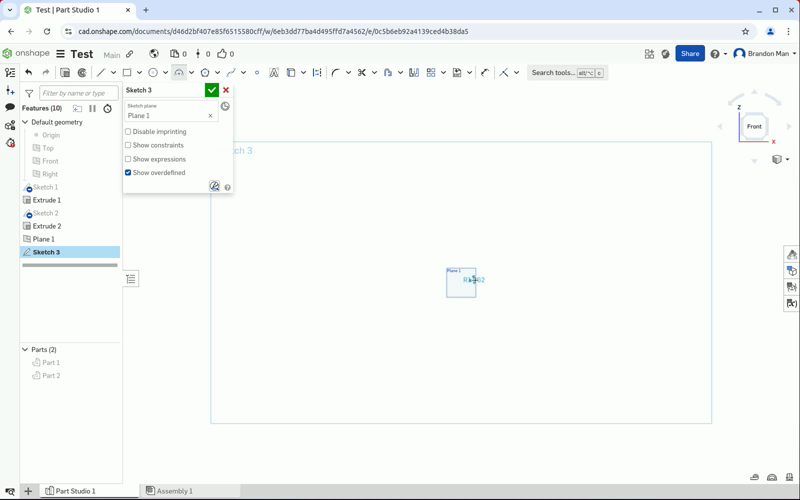
scroll(6)
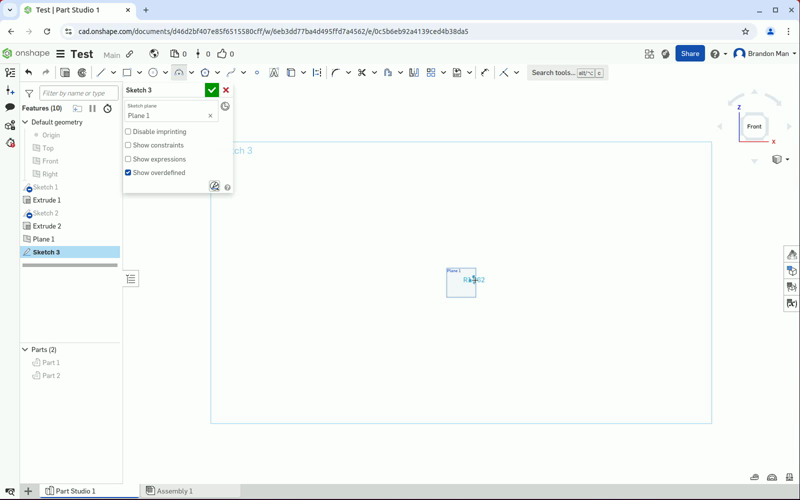
scroll(6)
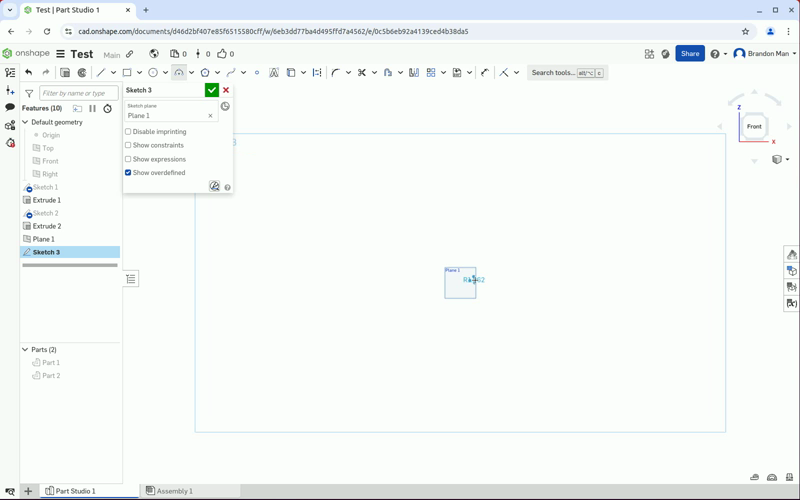
scroll(6)
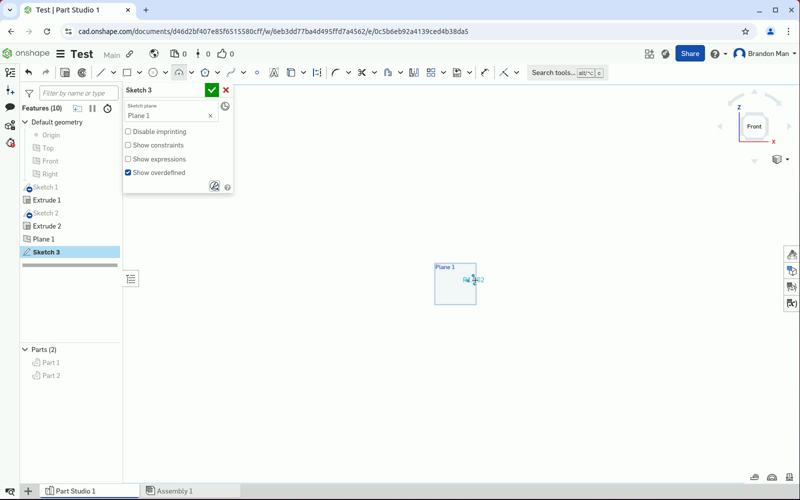
scroll(6)
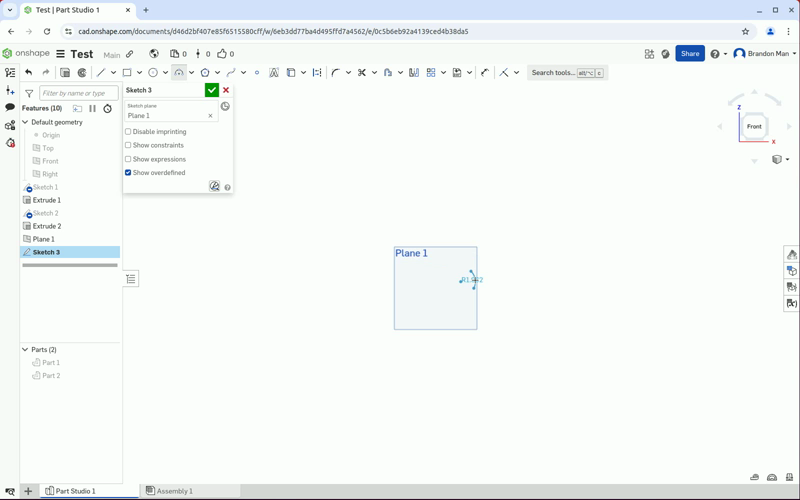
scroll(6)
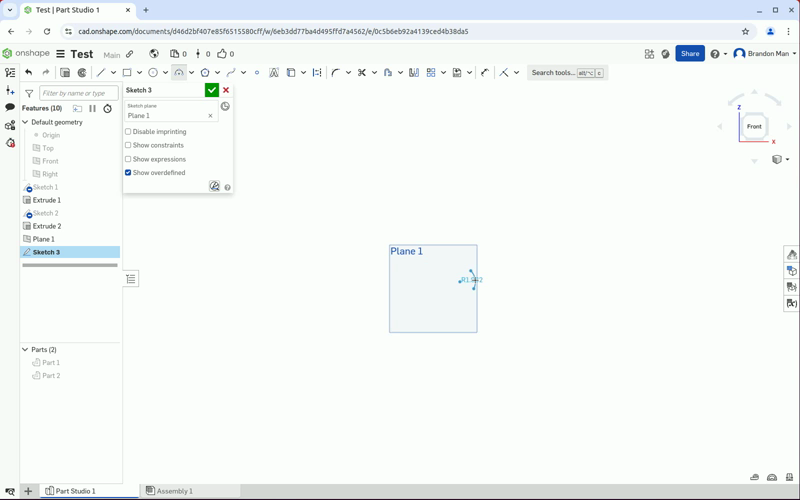
scroll(6)
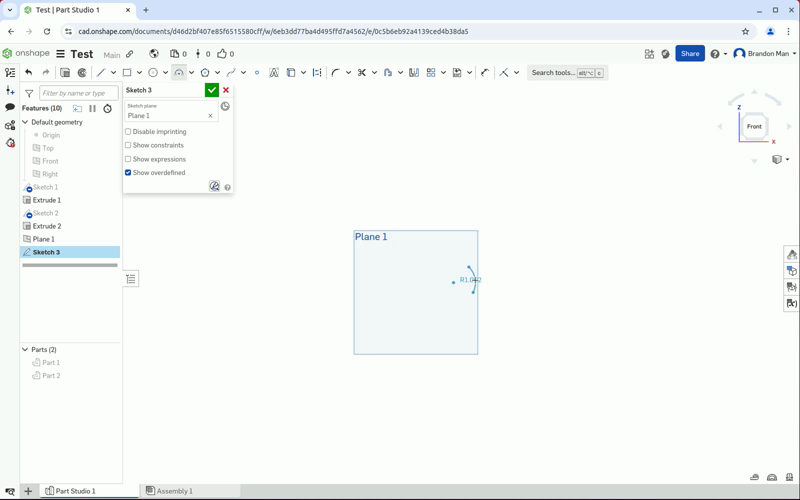
scroll(6)
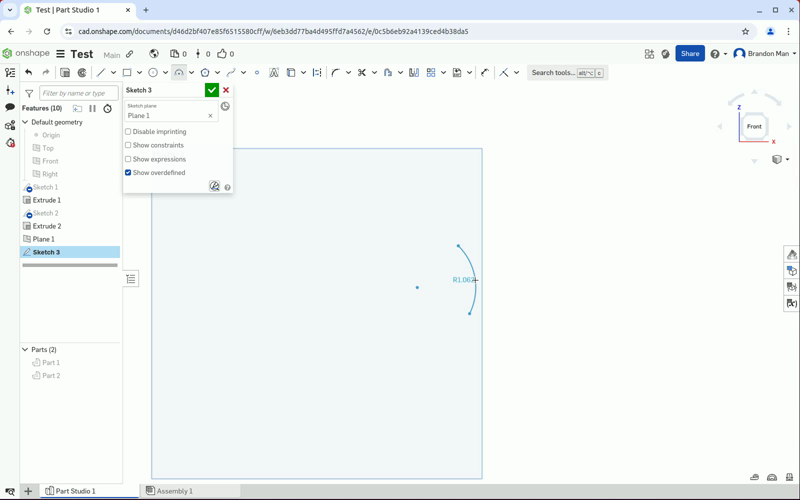
click(475, 279)
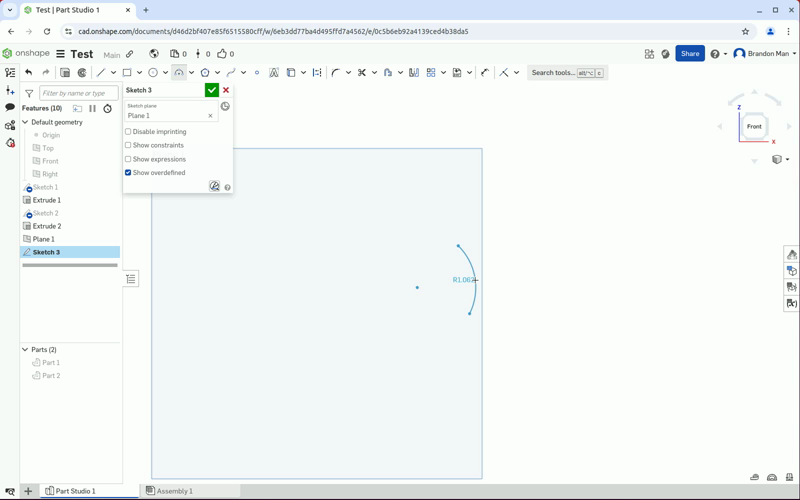
scroll(-6)
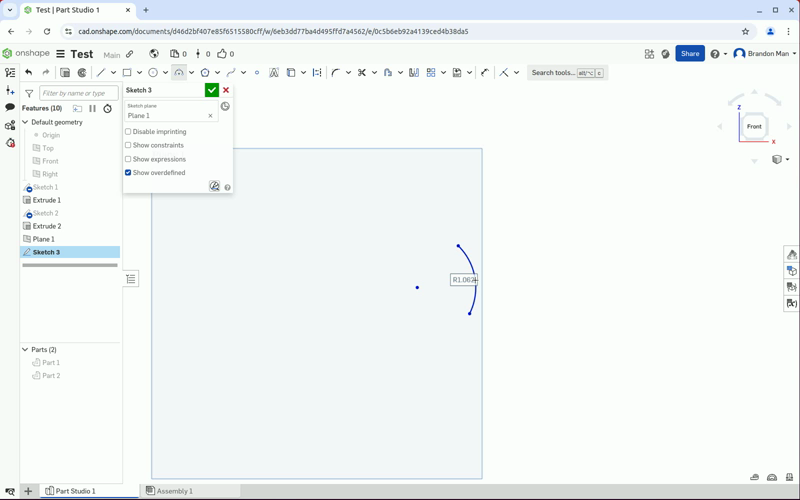
scroll(-6)
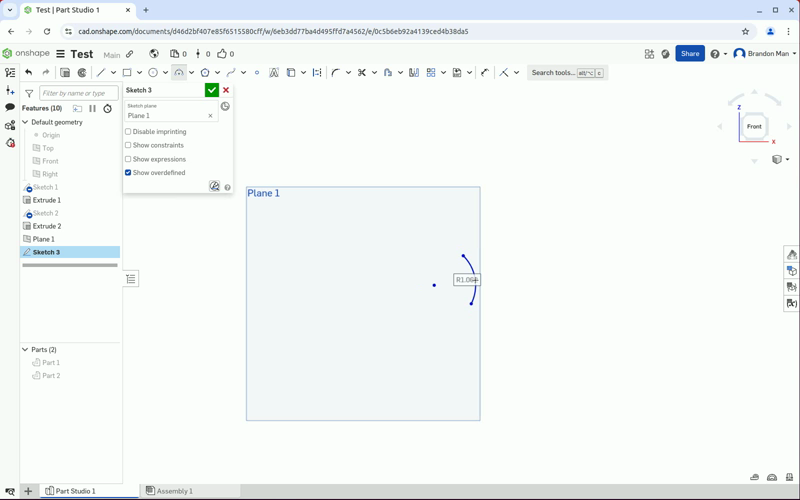
scroll(-6)
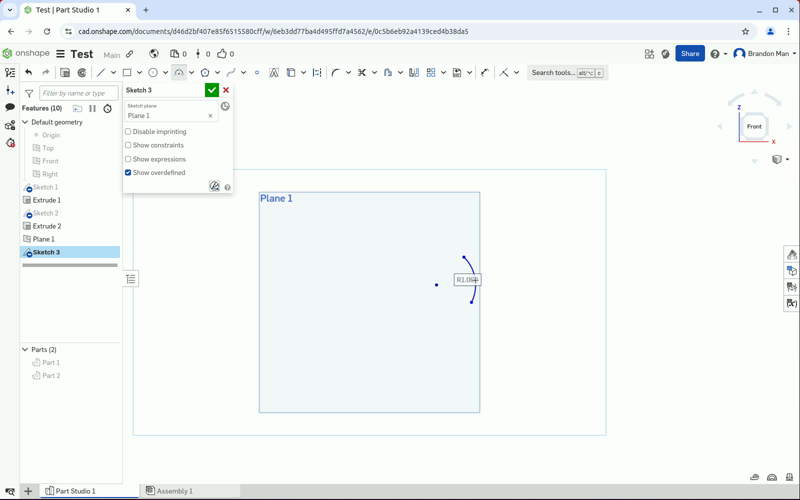
scroll(-6)
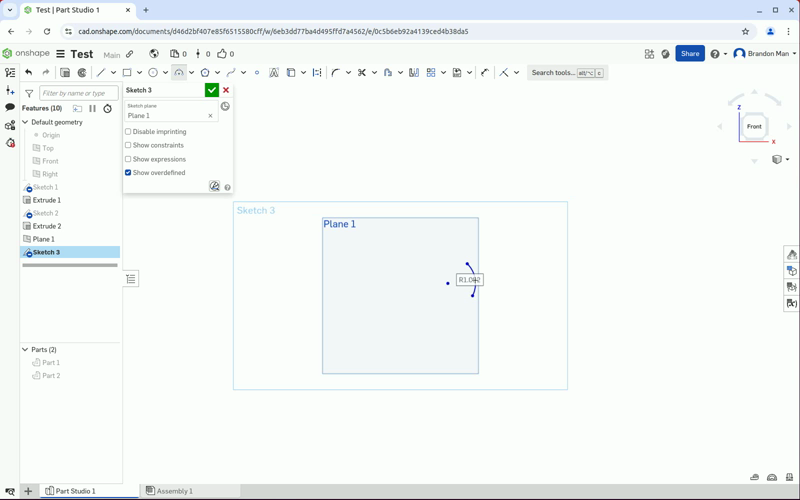
scroll(-6)
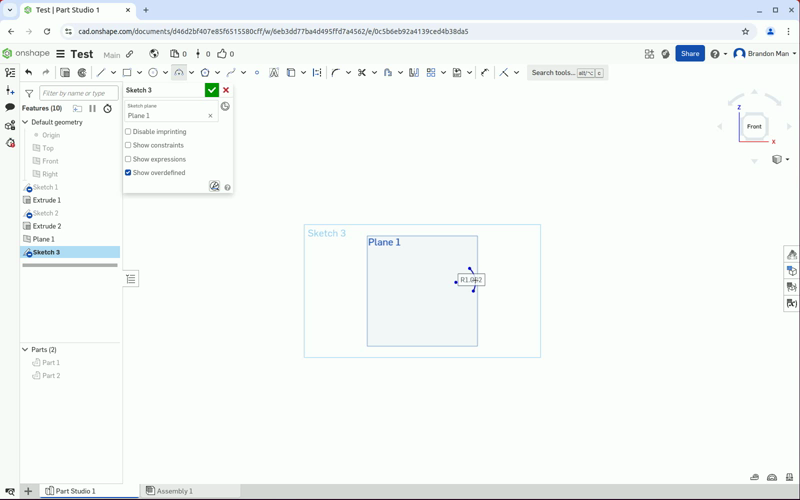
scroll(-6)
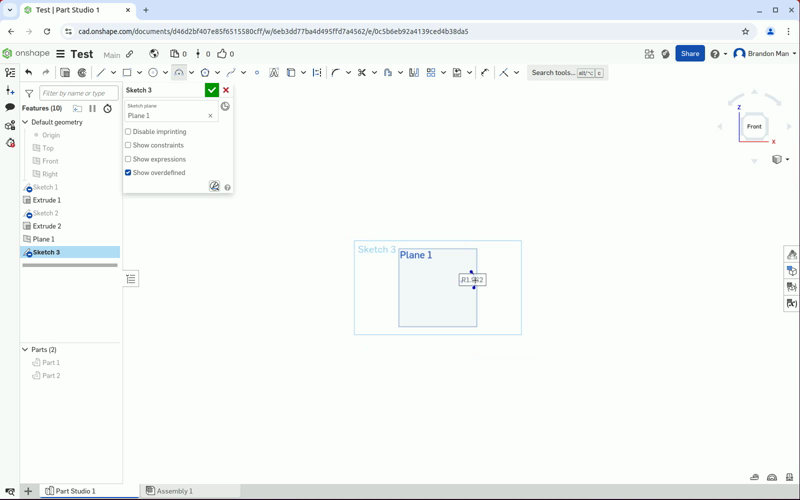
scroll(-6)
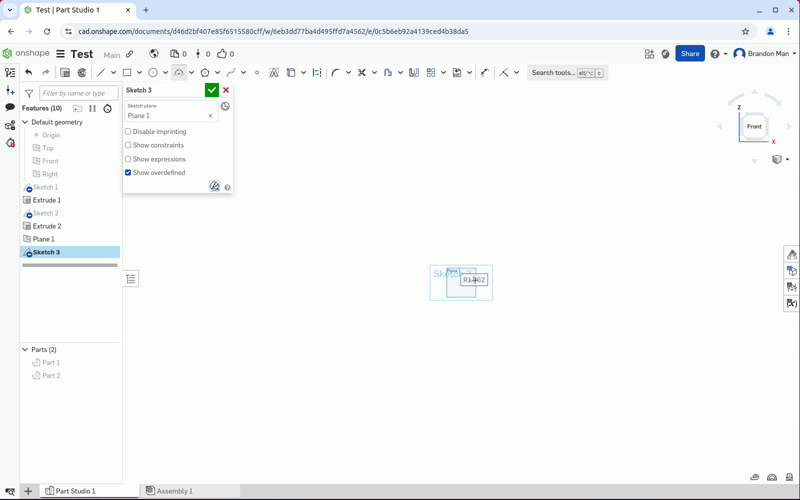
key_up(shift)
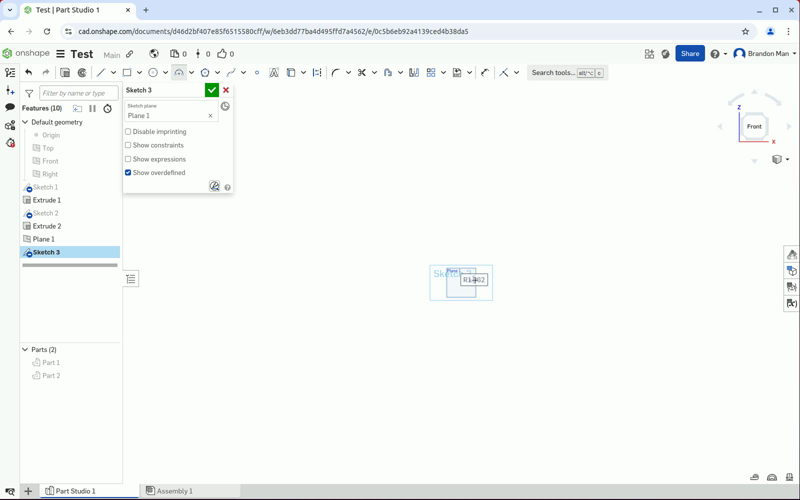
key(esc)
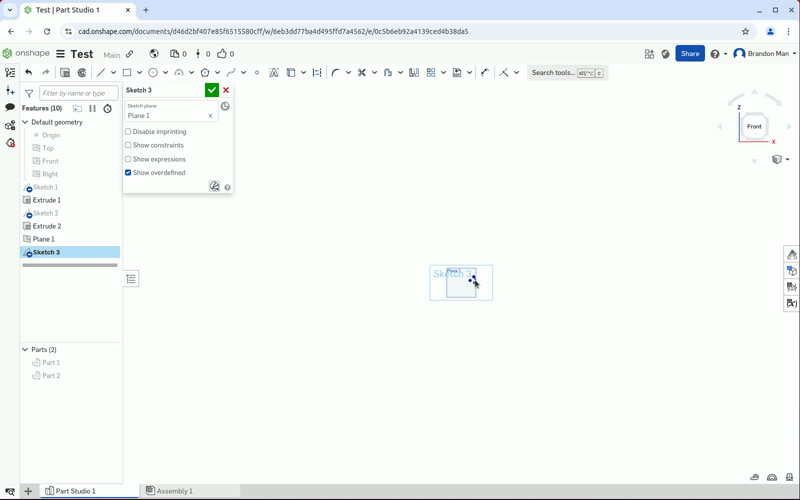
key(l)
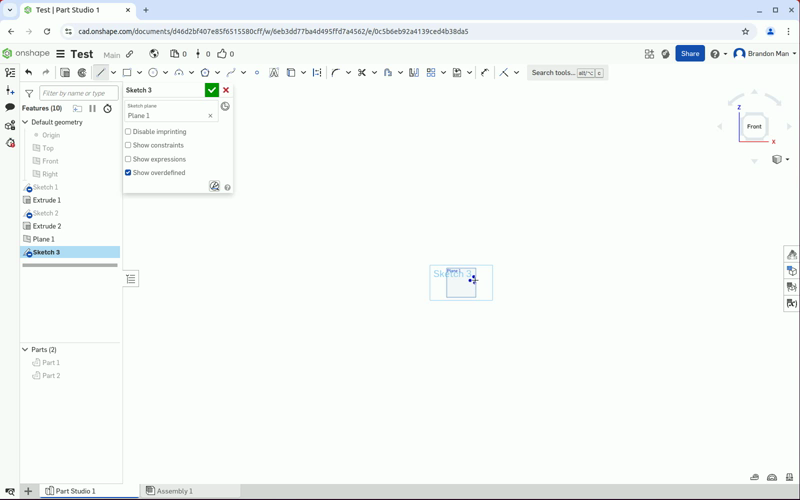
mouse_move(474, 282)
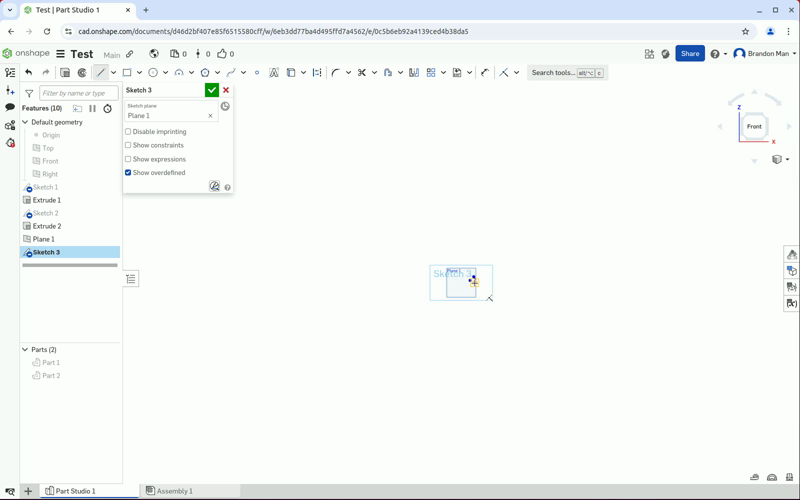
scroll(6)
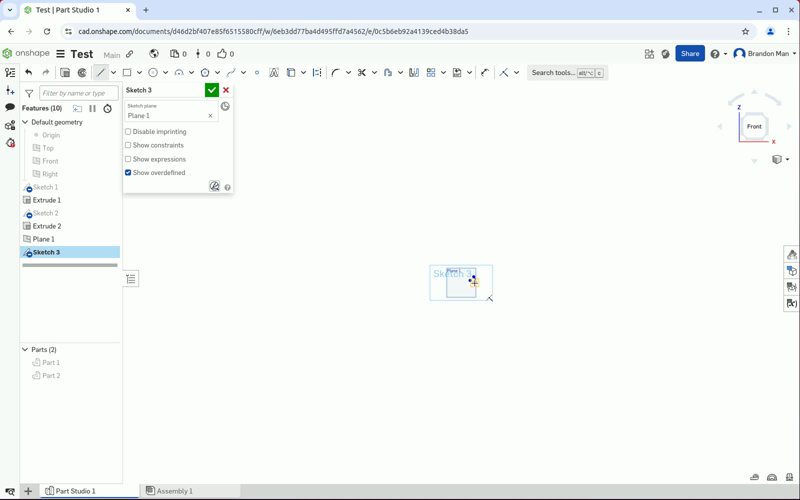
scroll(6)
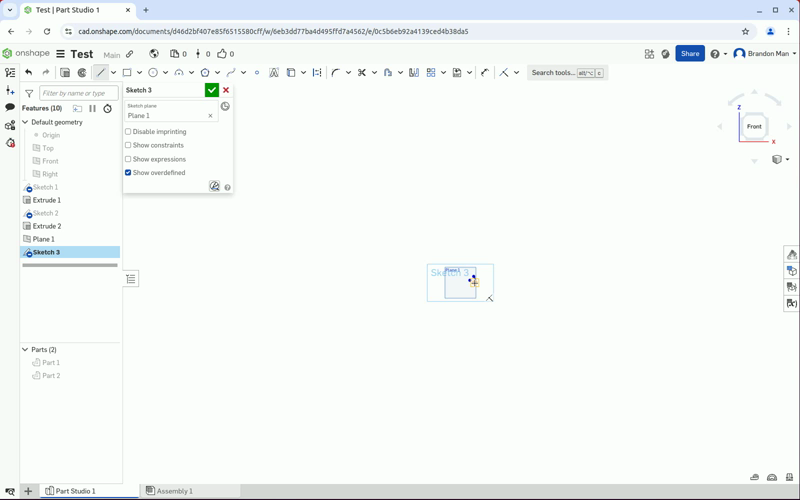
scroll(6)
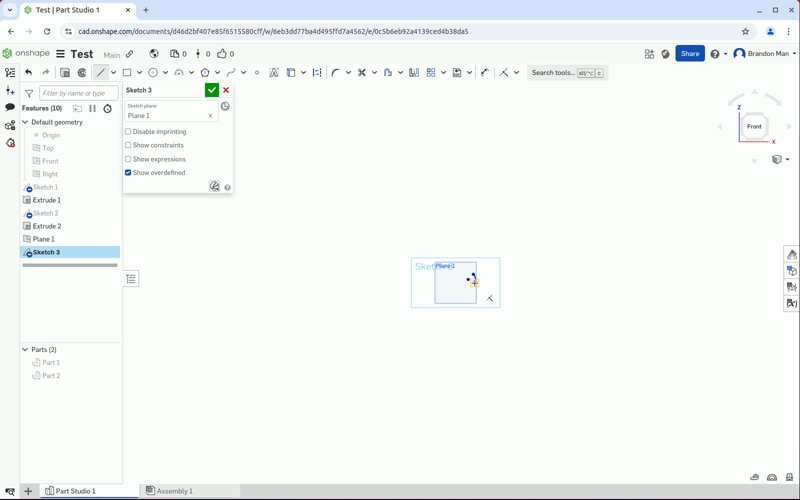
scroll(6)
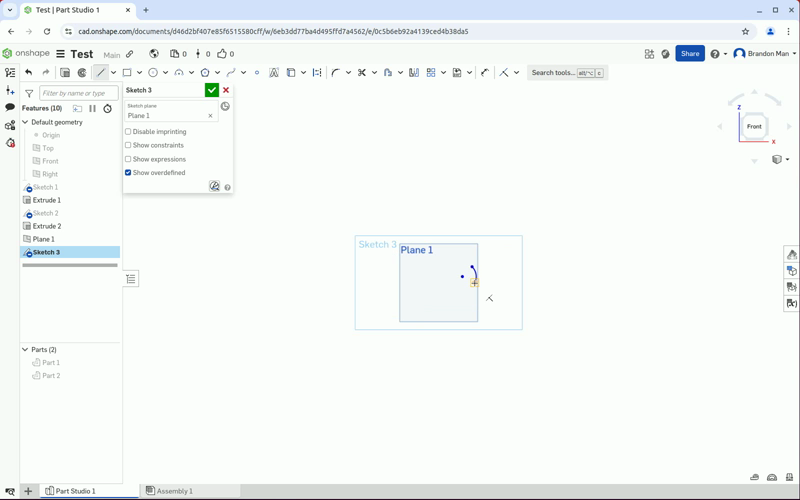
scroll(6)
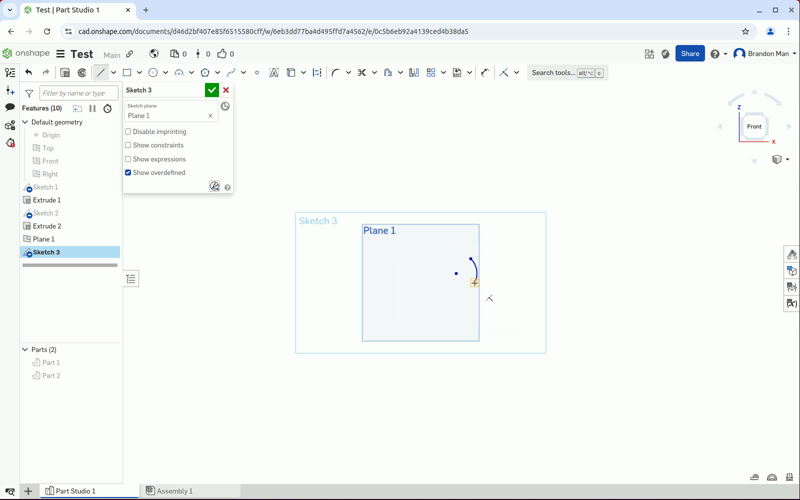
scroll(6)
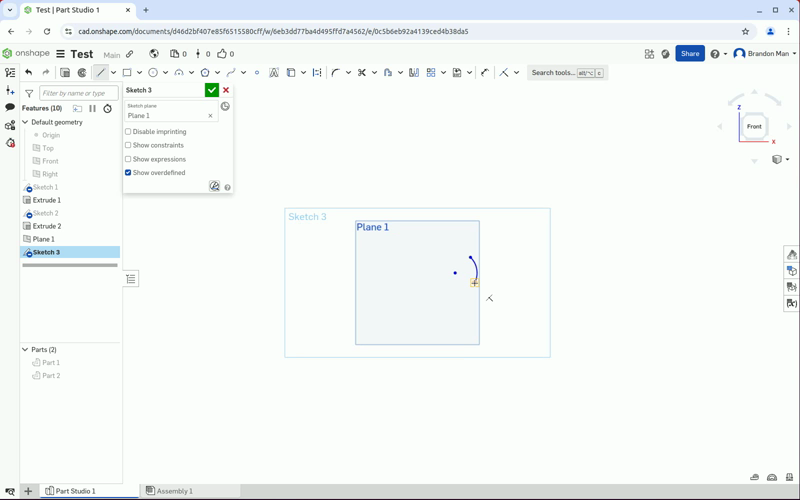
scroll(6)
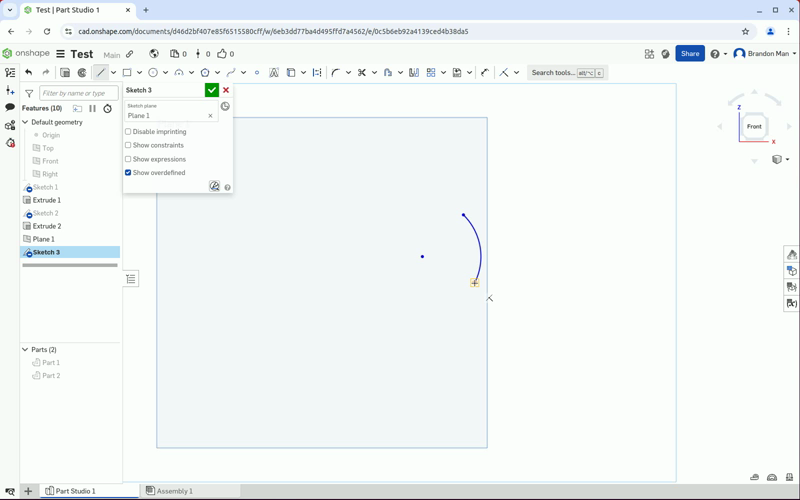
click(474, 282)
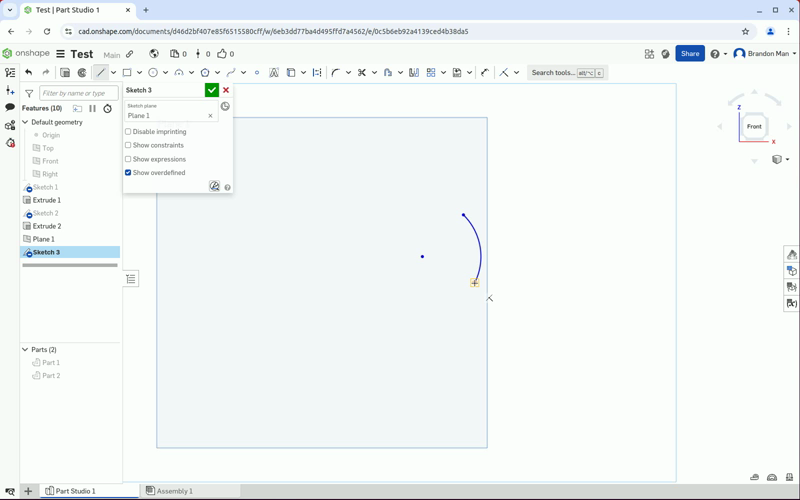
scroll(-6)
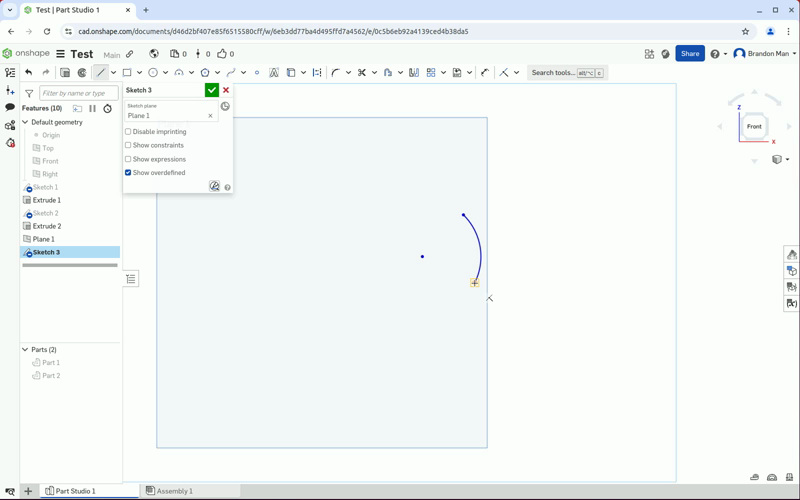
scroll(-6)
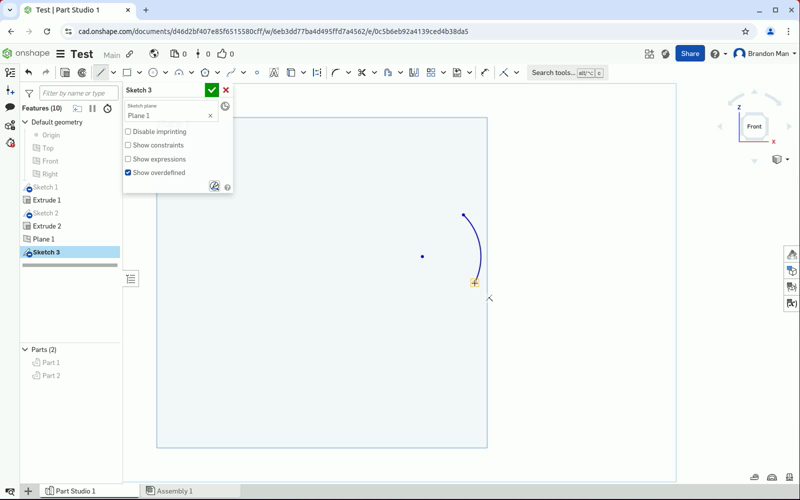
scroll(-6)
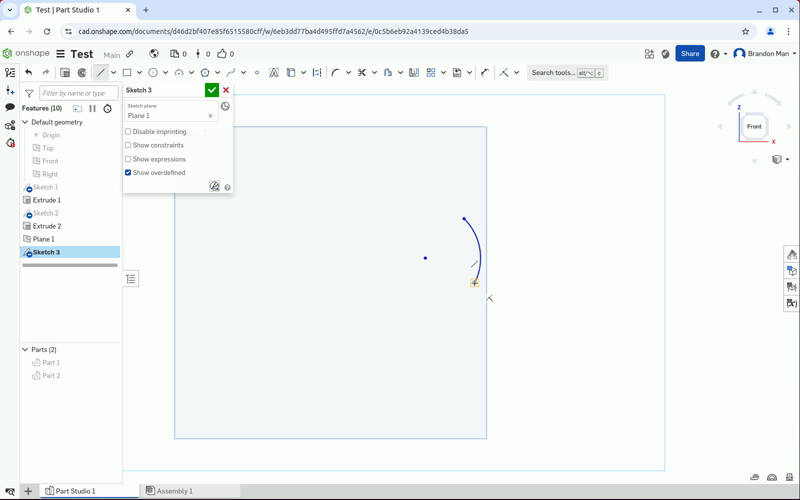
scroll(-6)
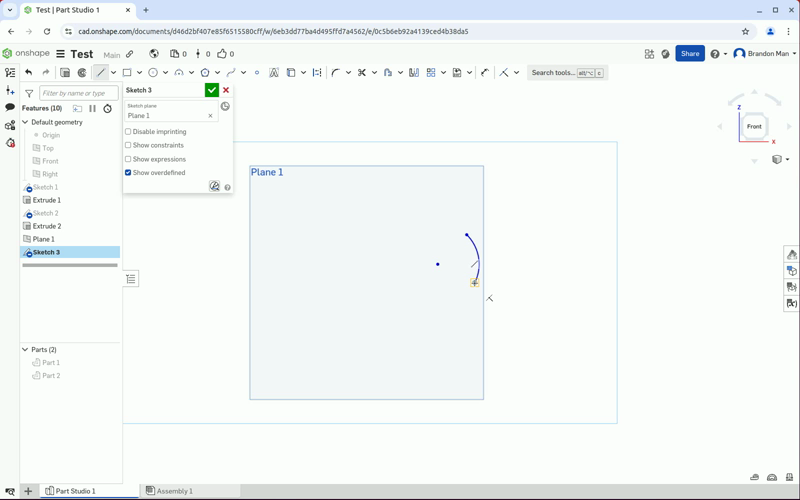
scroll(-6)
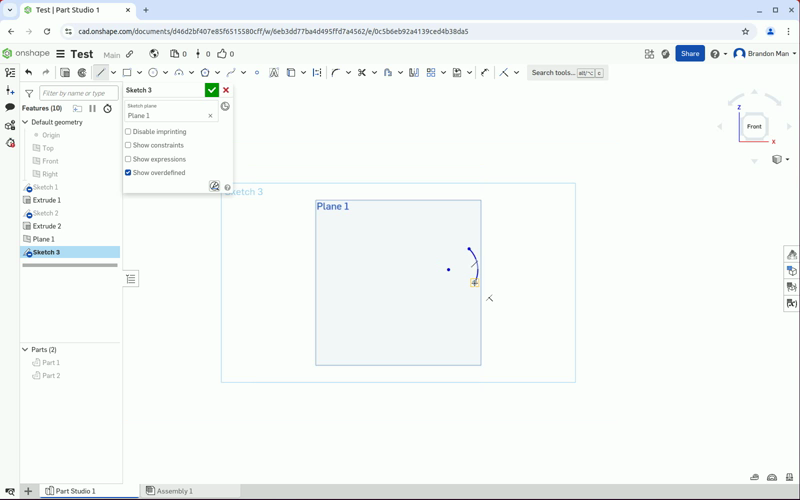
scroll(-6)
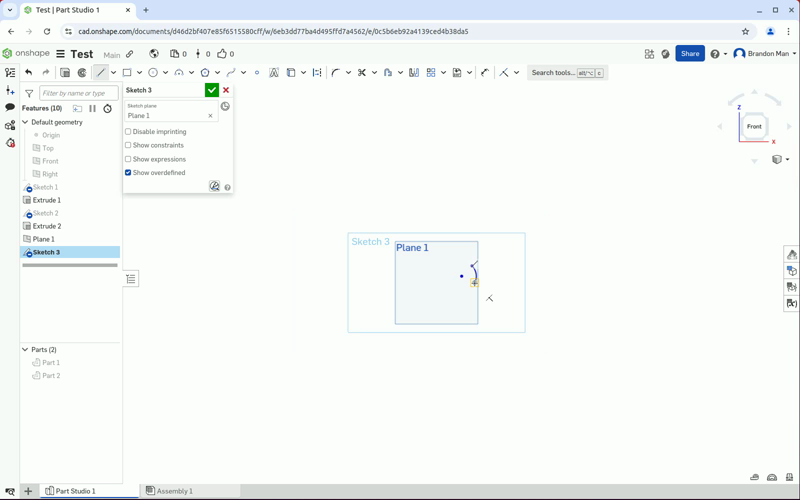
scroll(-6)
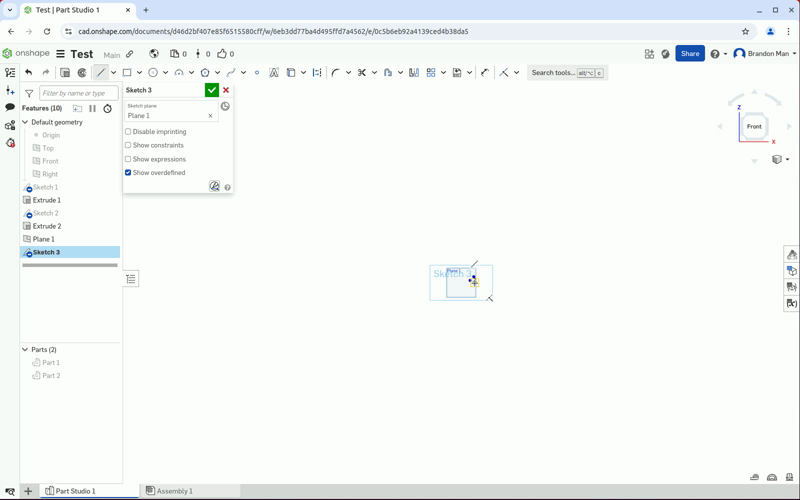
key_down(shift)
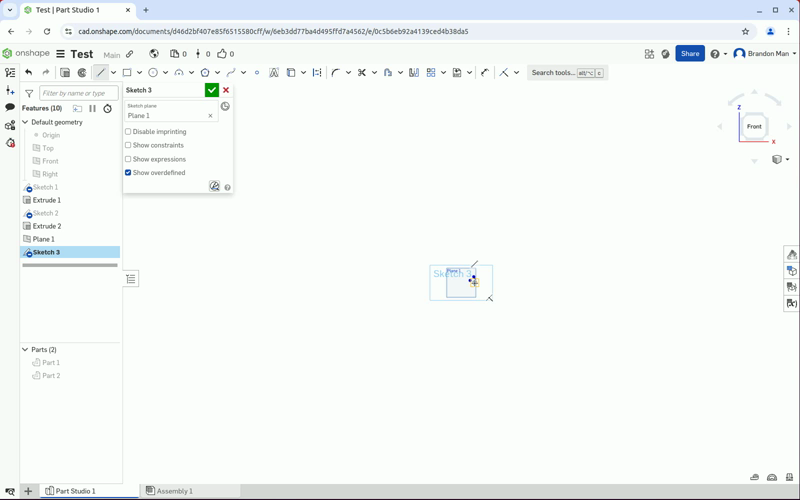
mouse_move(504, 282)
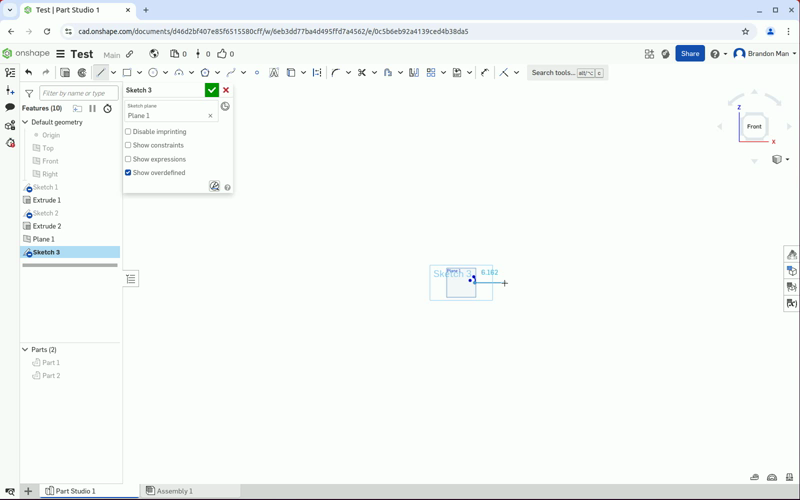
mouse_move(489, 282)
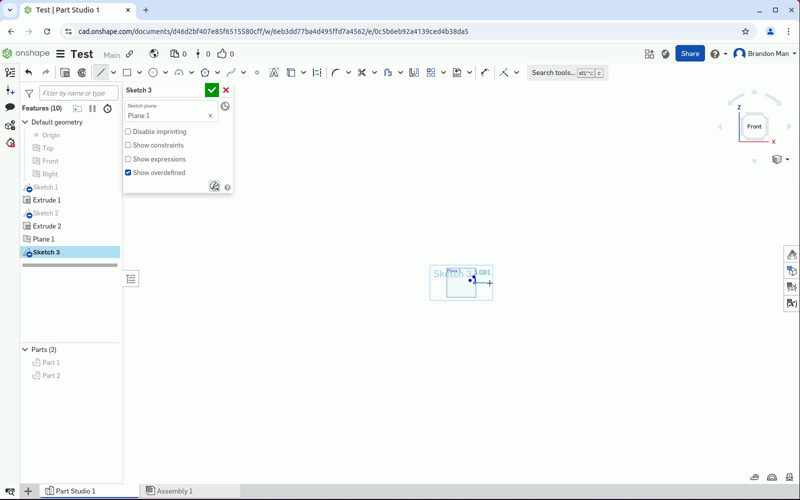
click(489, 282)
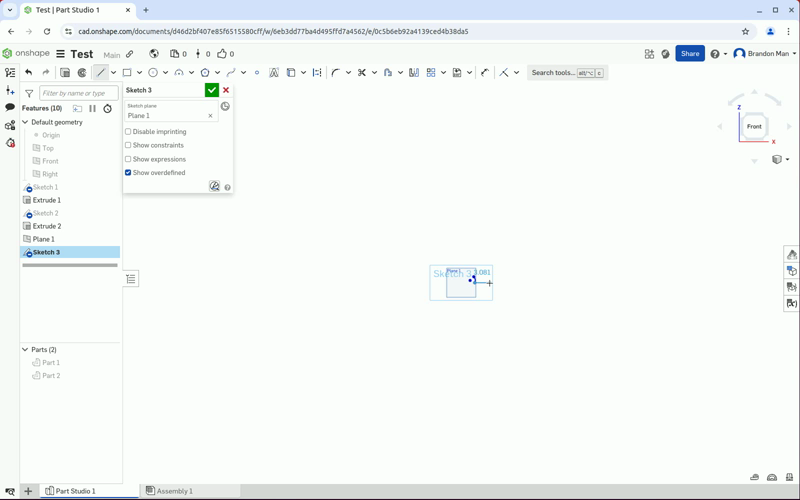
key_up(shift)
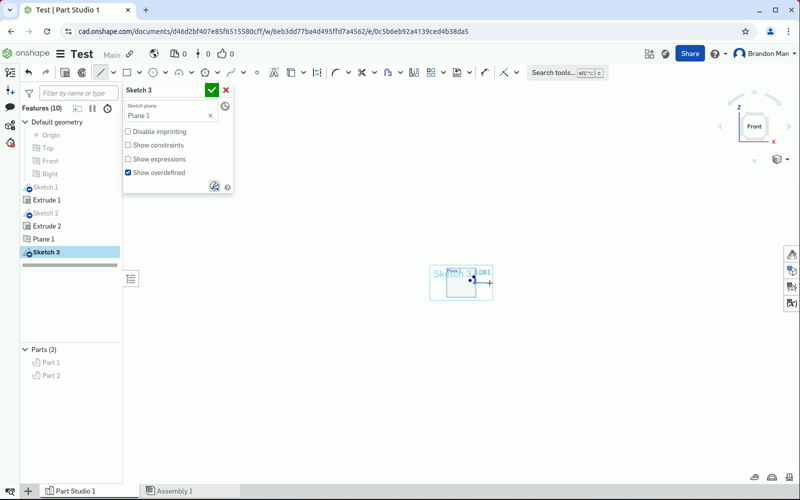
key_down(shift)
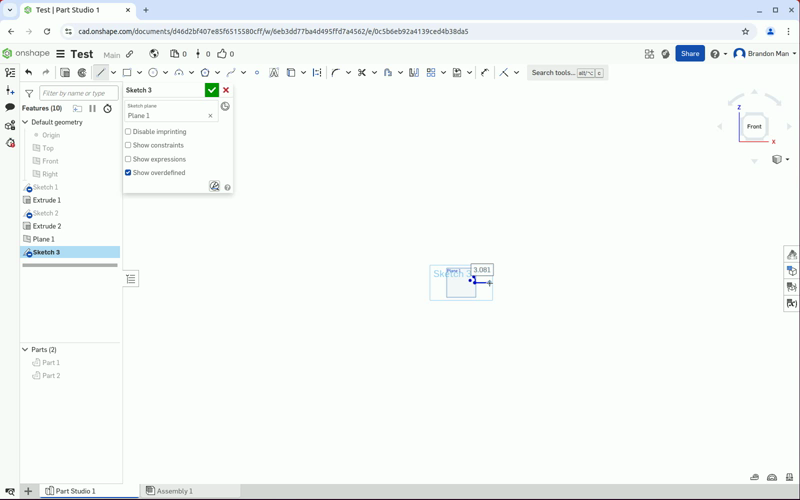
mouse_move(519, 282)
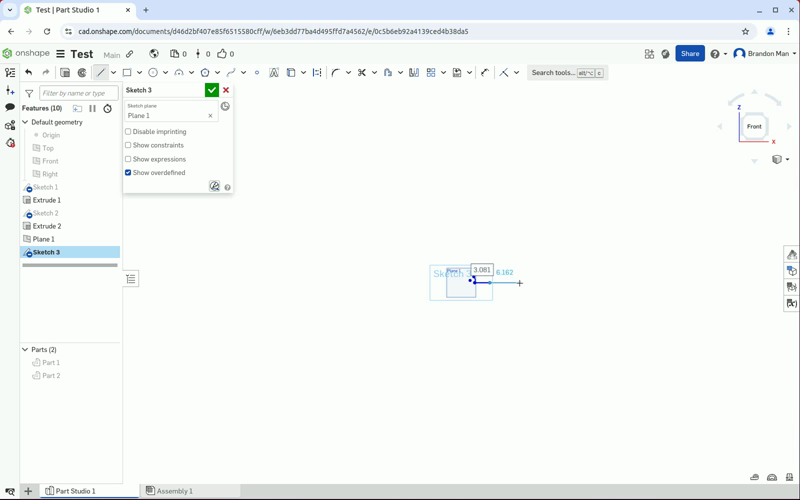
mouse_move(489, 276)
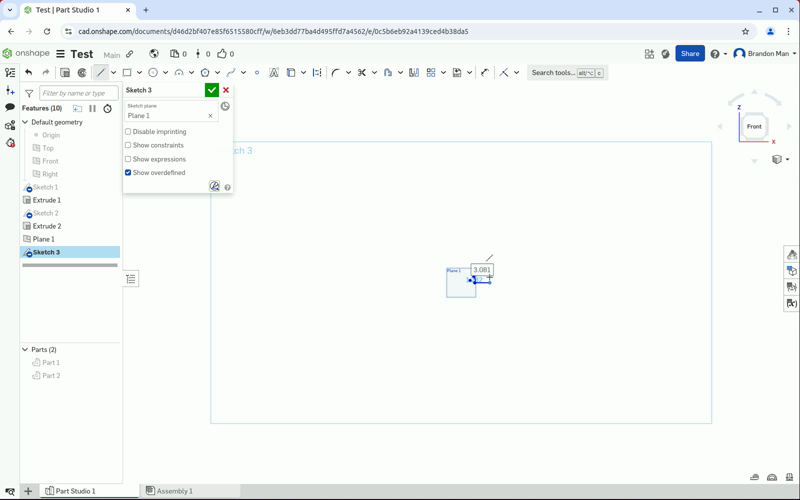
scroll(6)
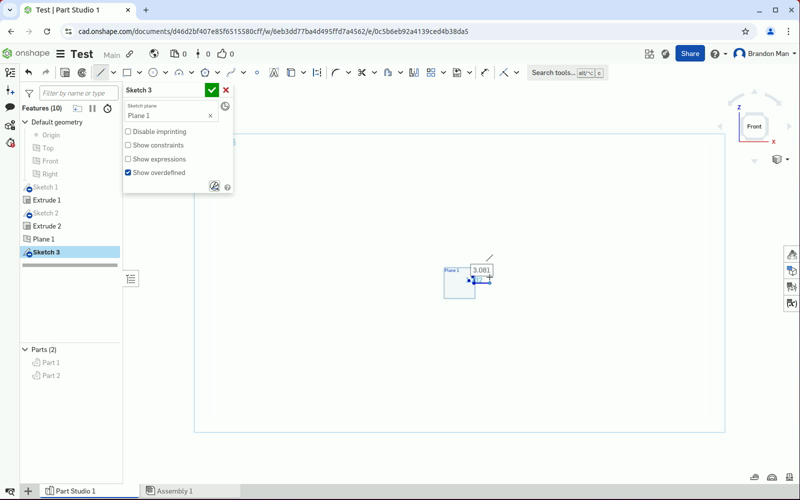
scroll(6)
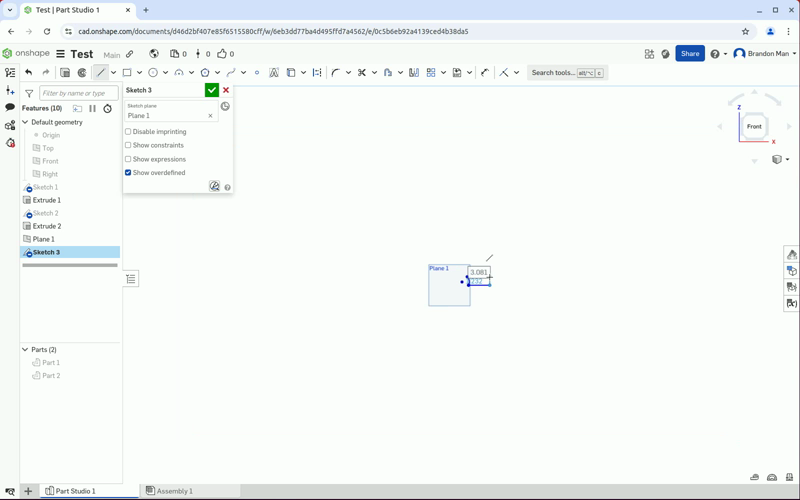
scroll(6)
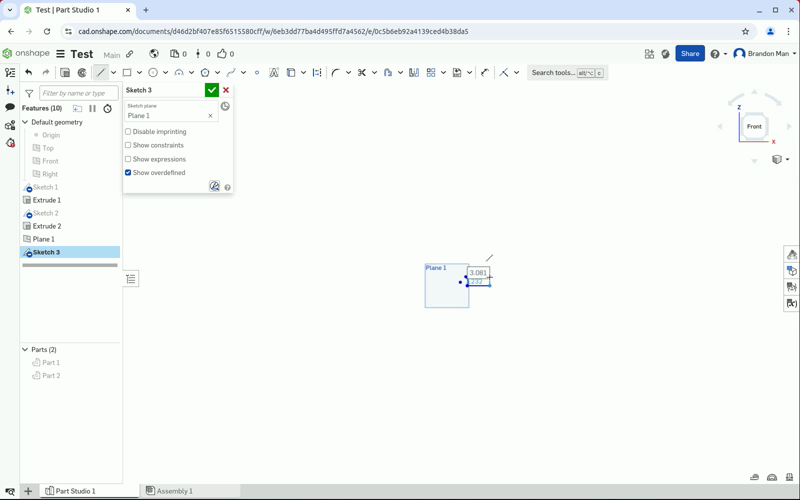
scroll(6)
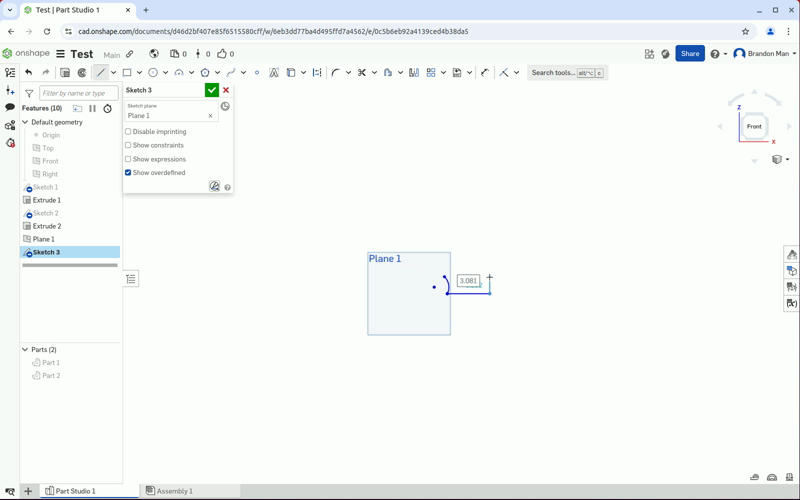
scroll(6)
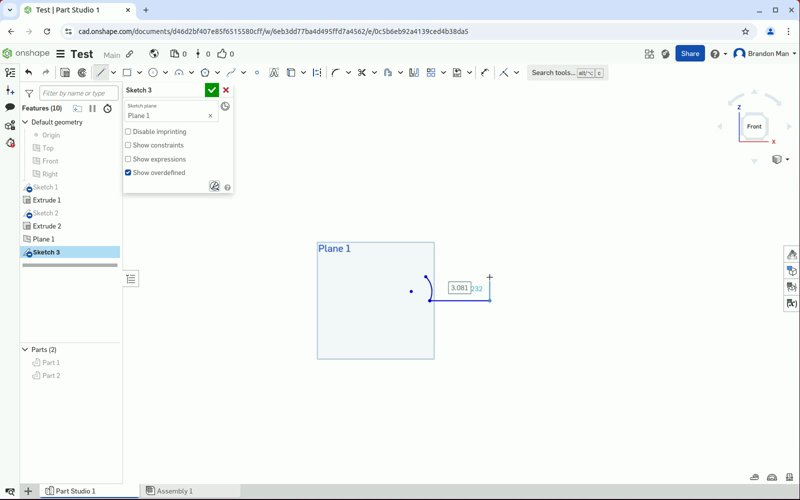
scroll(6)
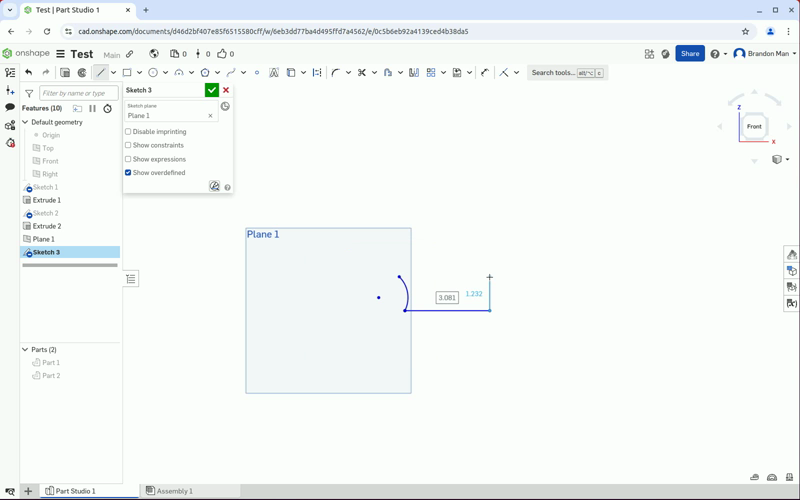
scroll(6)
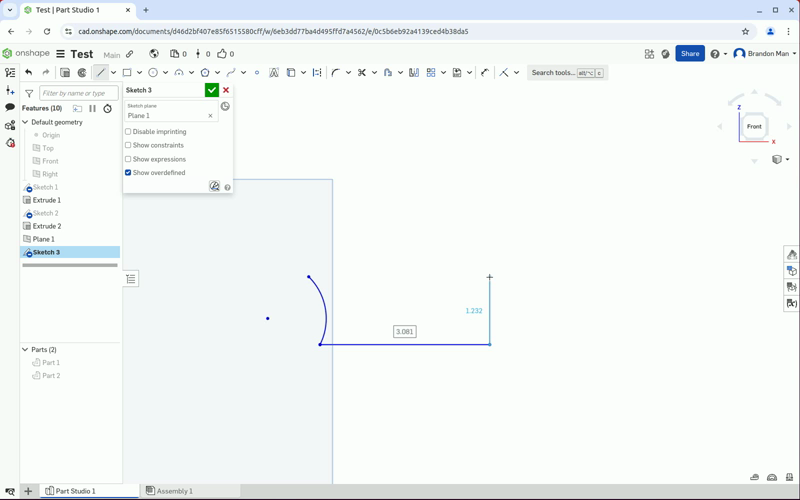
click(489, 276)
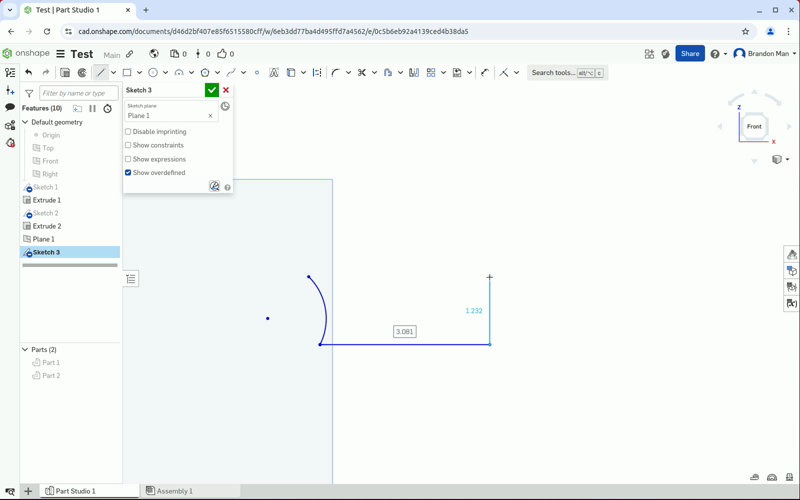
scroll(-6)
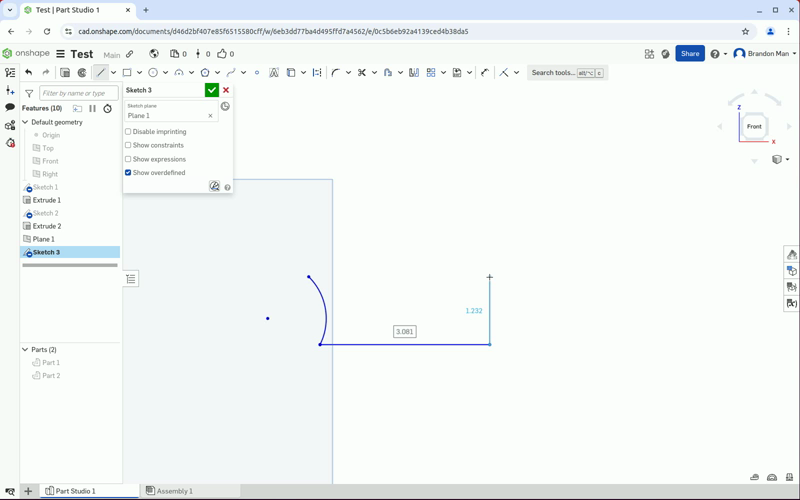
scroll(-6)
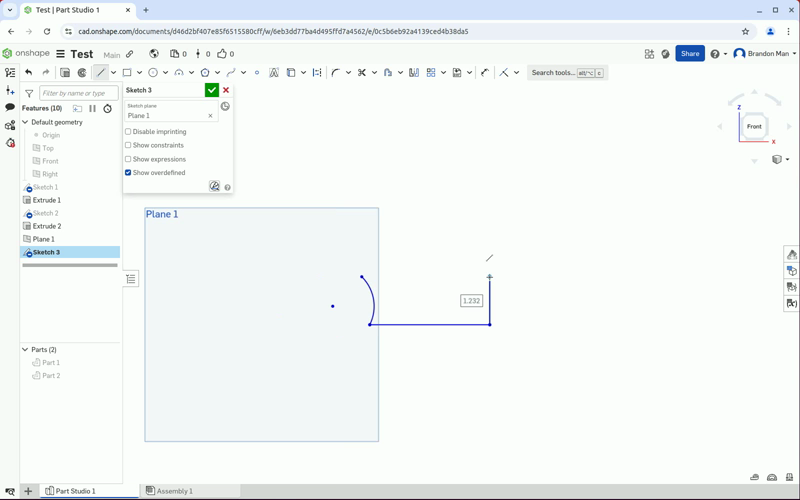
scroll(-6)
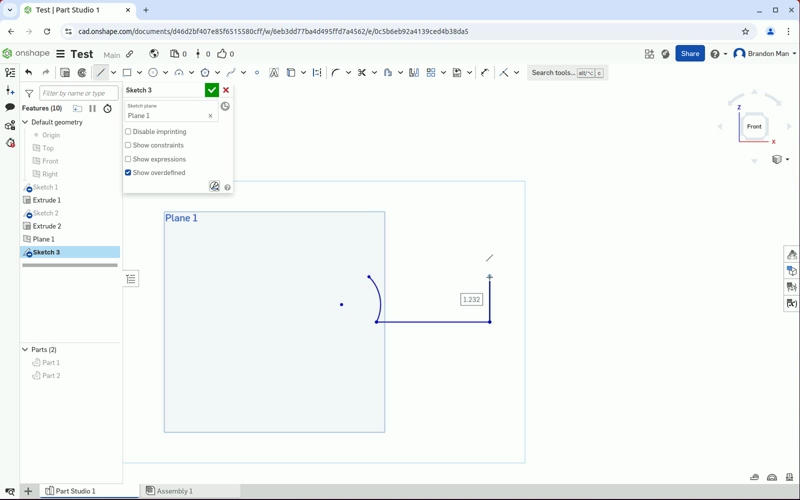
scroll(-6)
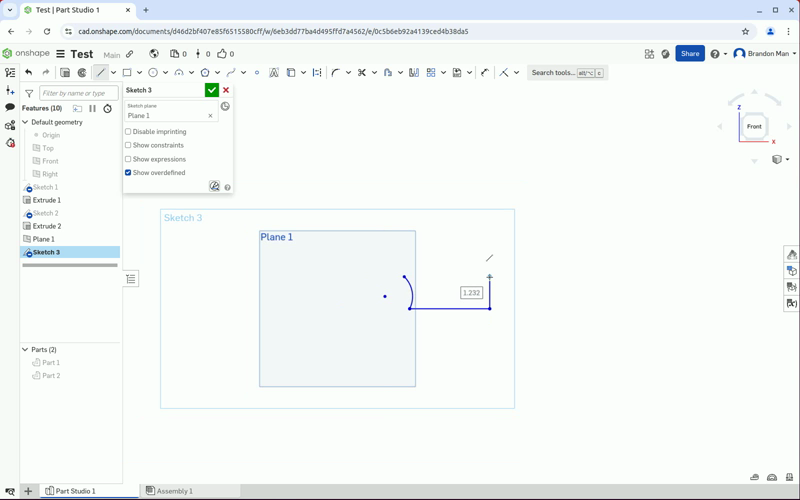
scroll(-6)
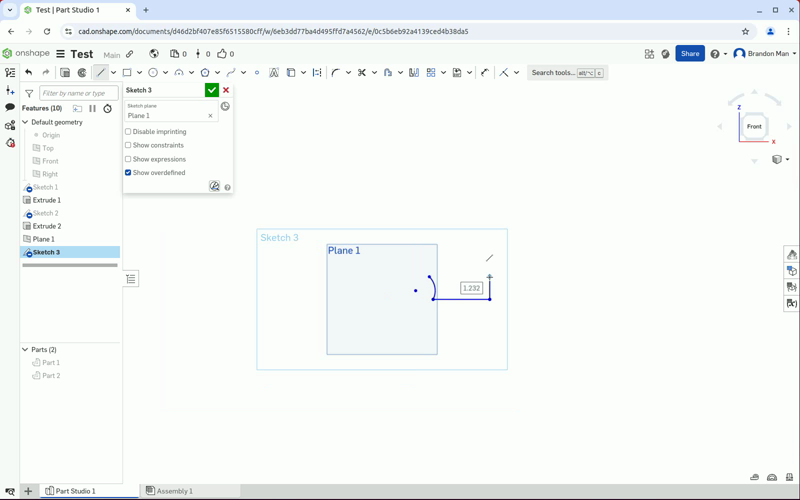
scroll(-6)
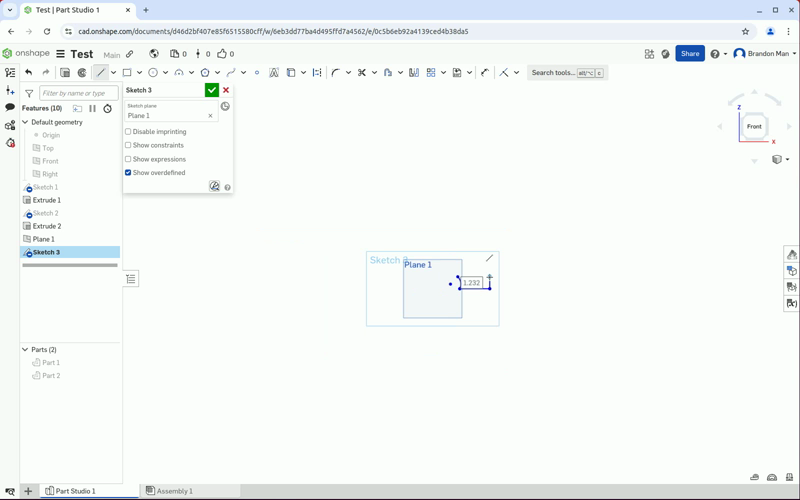
scroll(-6)
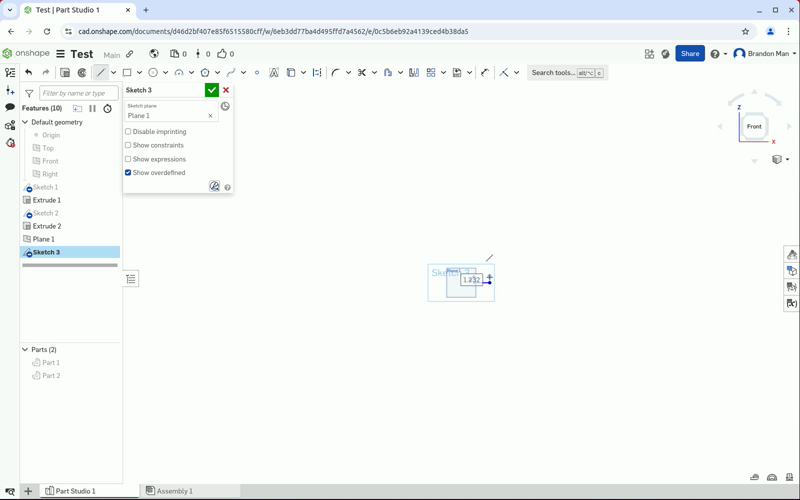
key_up(shift)
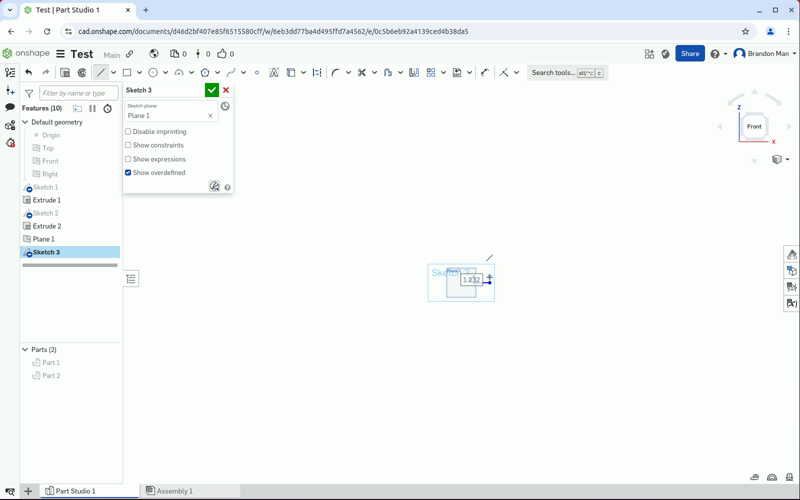
mouse_move(519, 276)
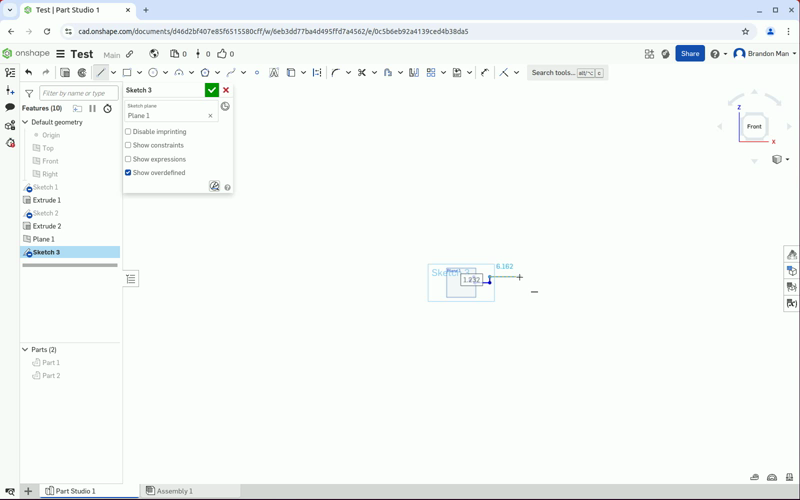
key_down(shift)
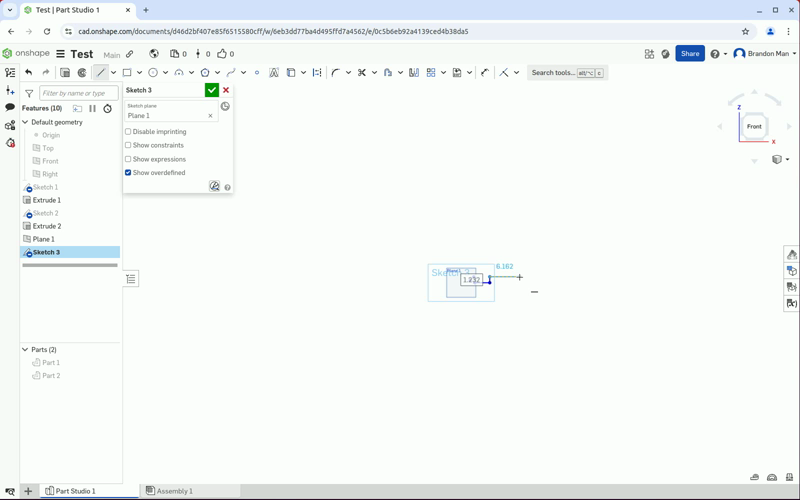
mouse_move(473, 276)
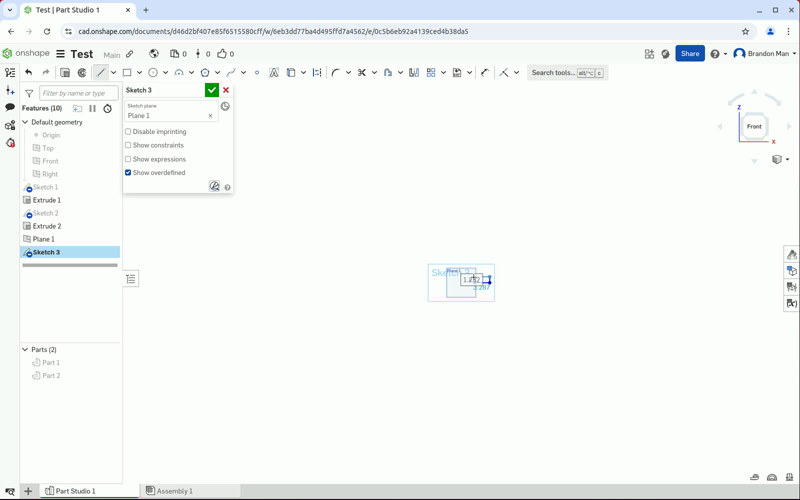
scroll(6)
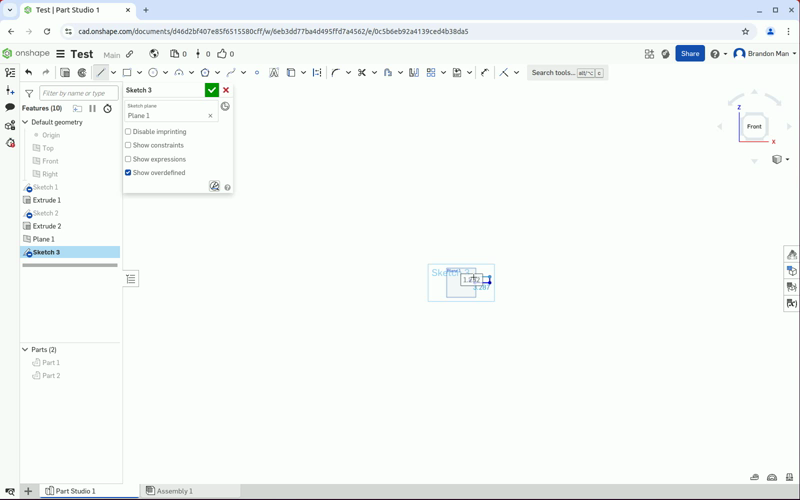
scroll(6)
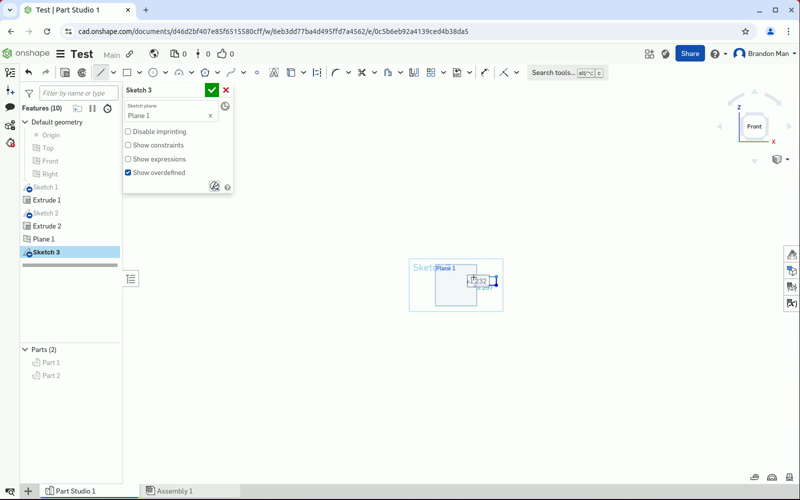
scroll(6)
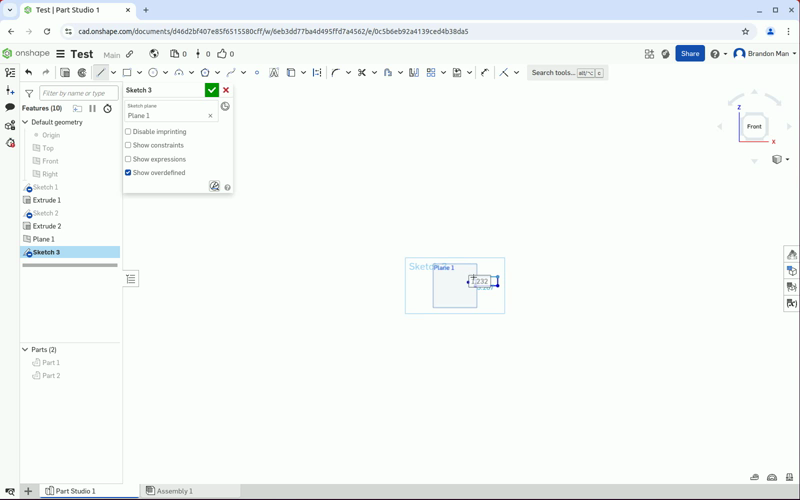
scroll(6)
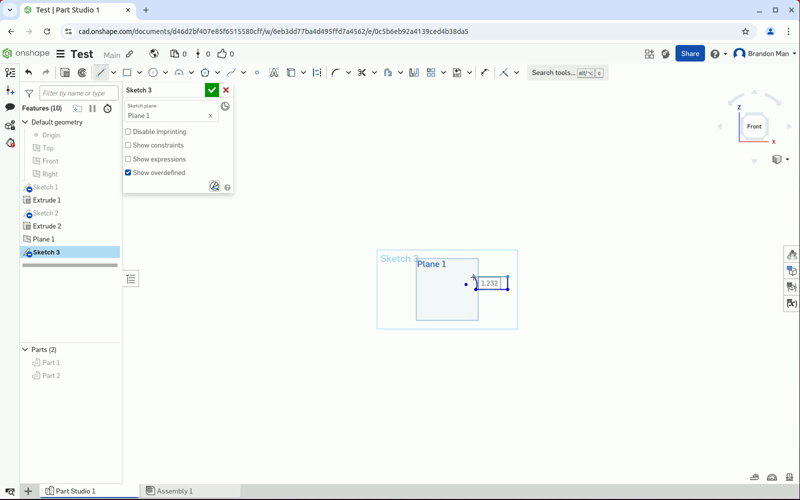
scroll(6)
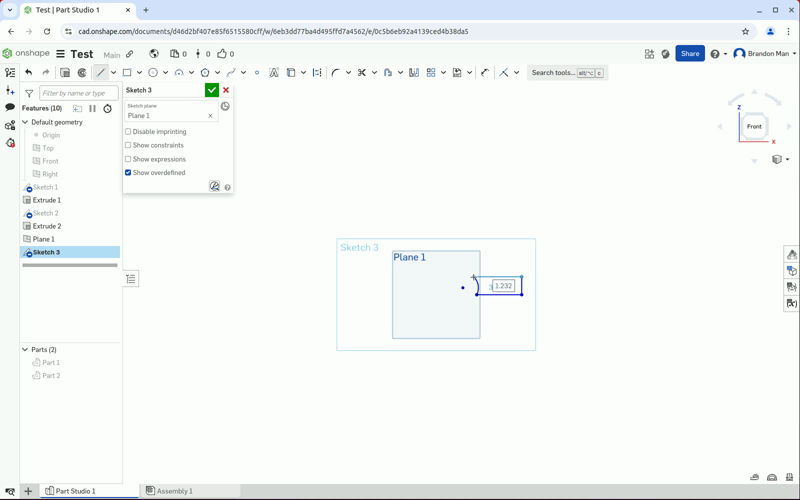
scroll(6)
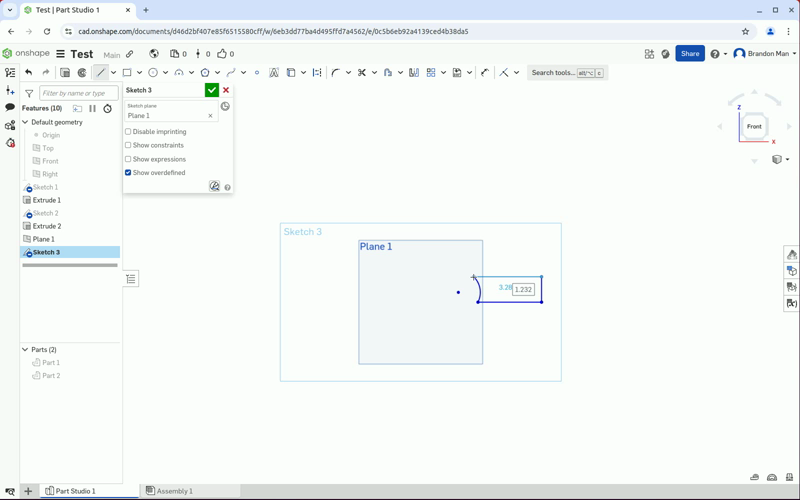
scroll(6)
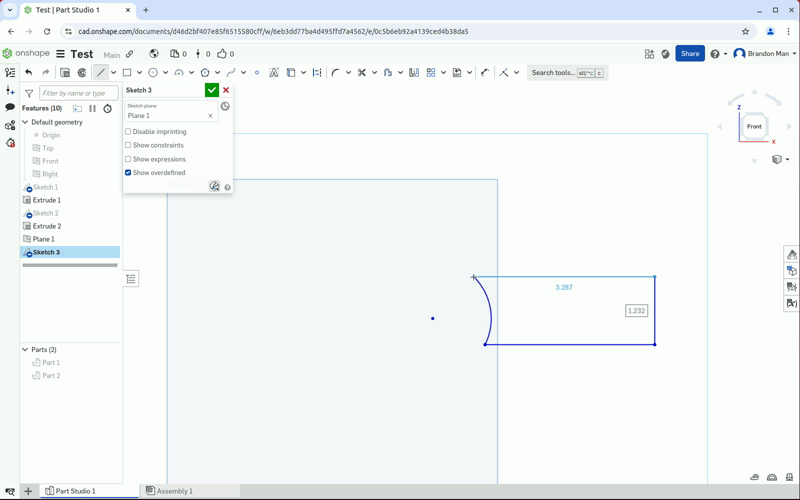
key_up(shift)
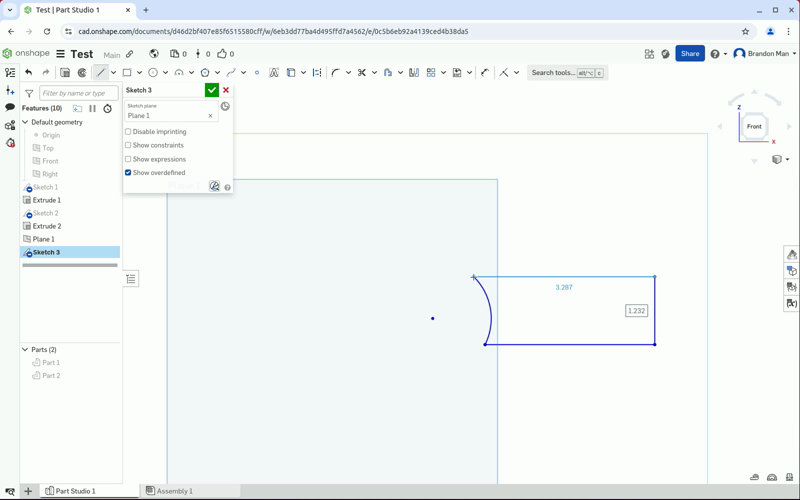
click(473, 276)
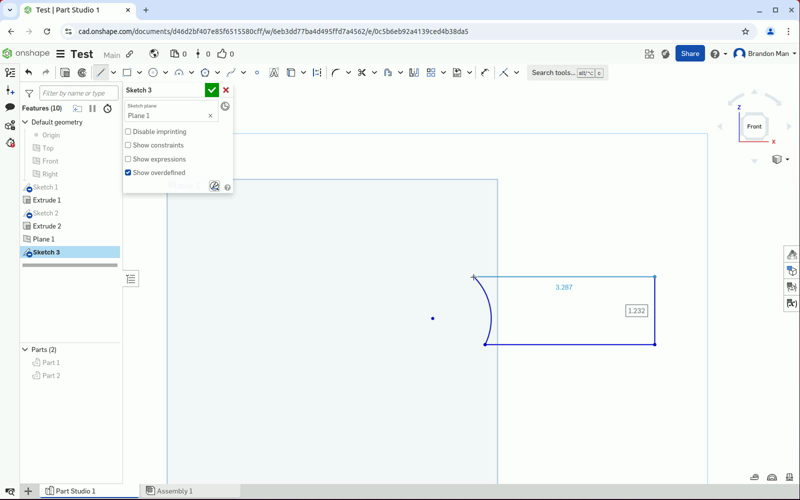
scroll(-6)
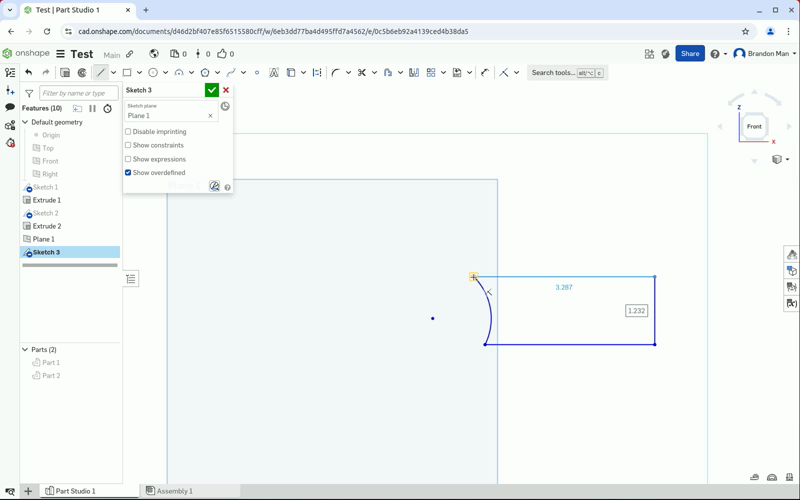
scroll(-6)
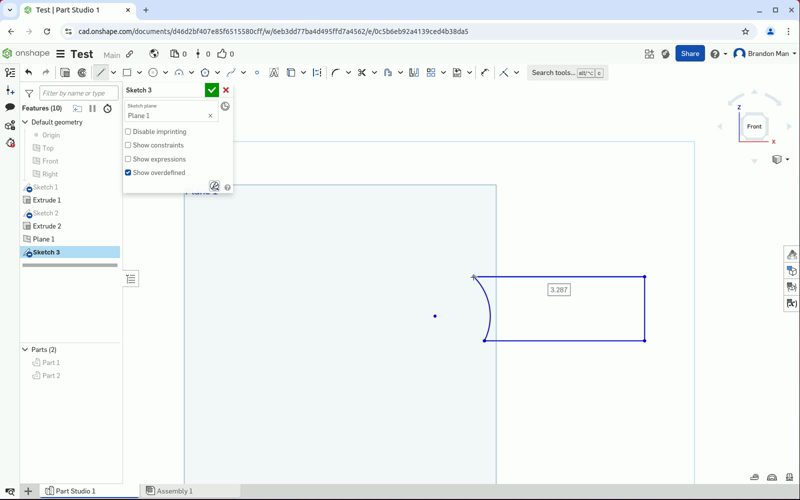
scroll(-6)
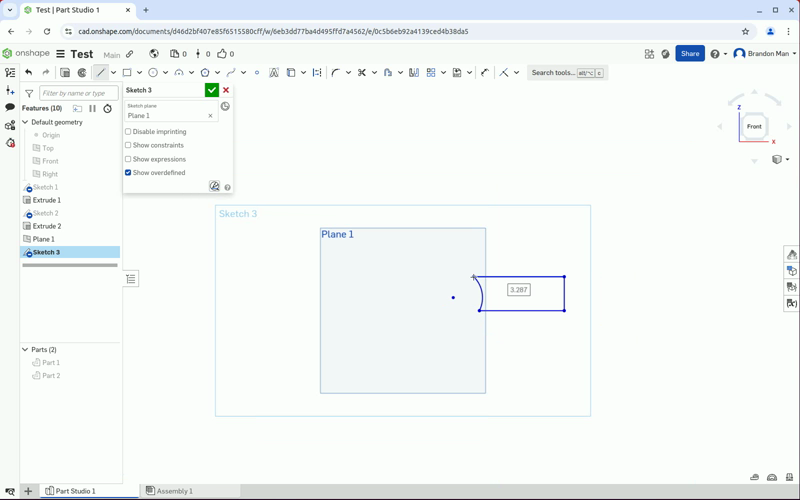
scroll(-6)
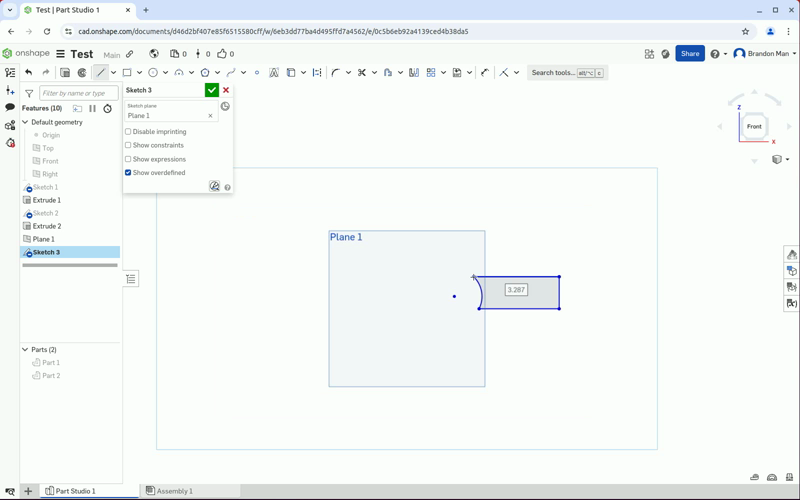
scroll(-6)
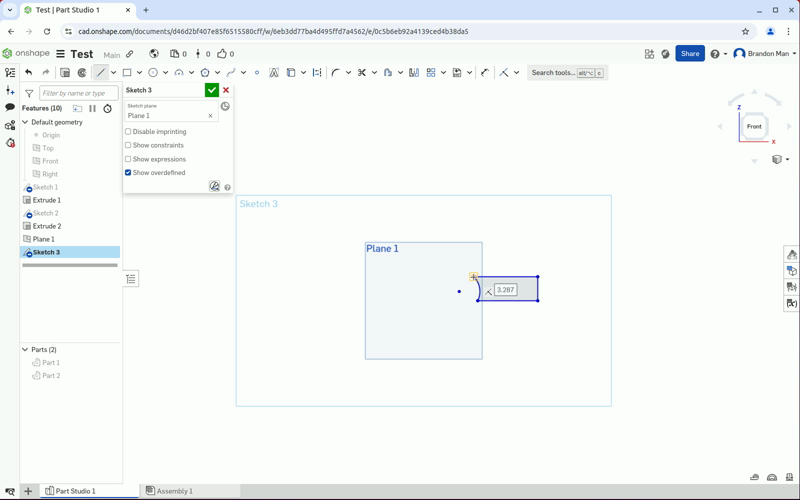
scroll(-6)
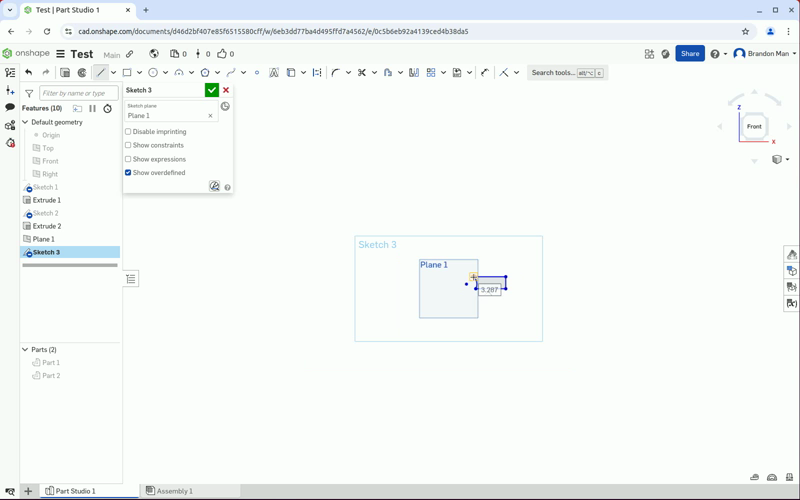
scroll(-6)
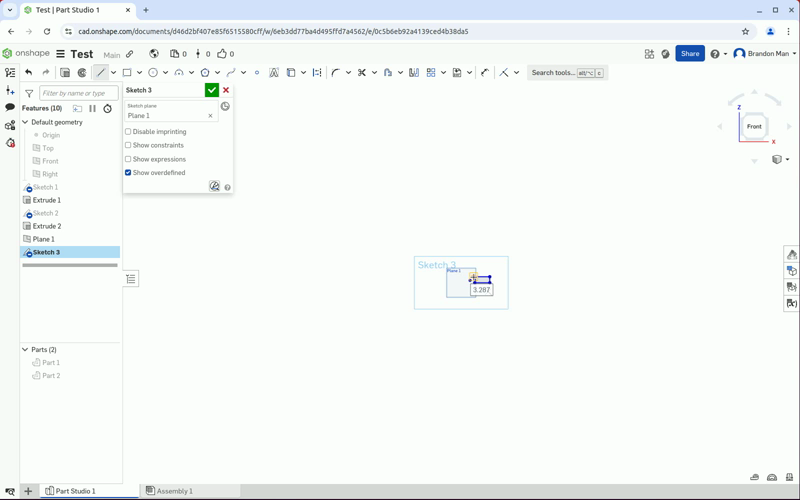
key(esc)
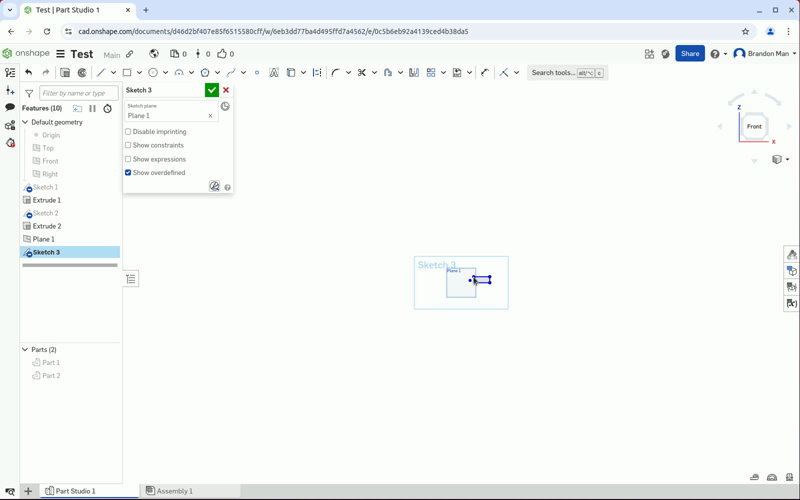
mouse_move(476, 281)
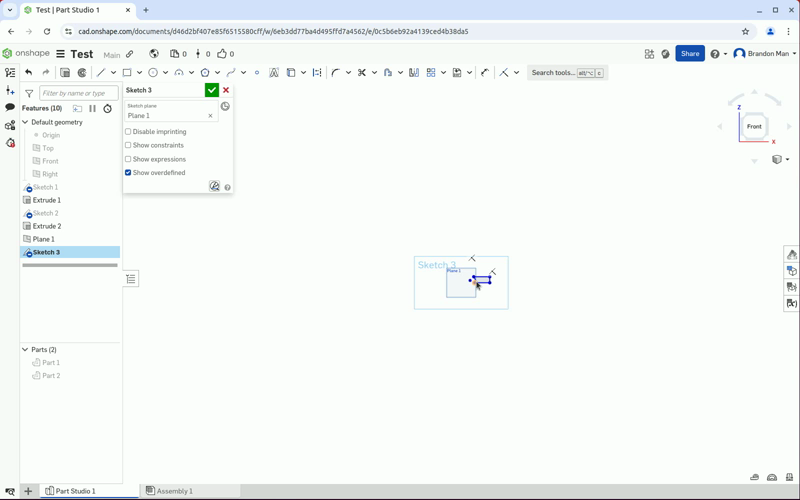
scroll(6)
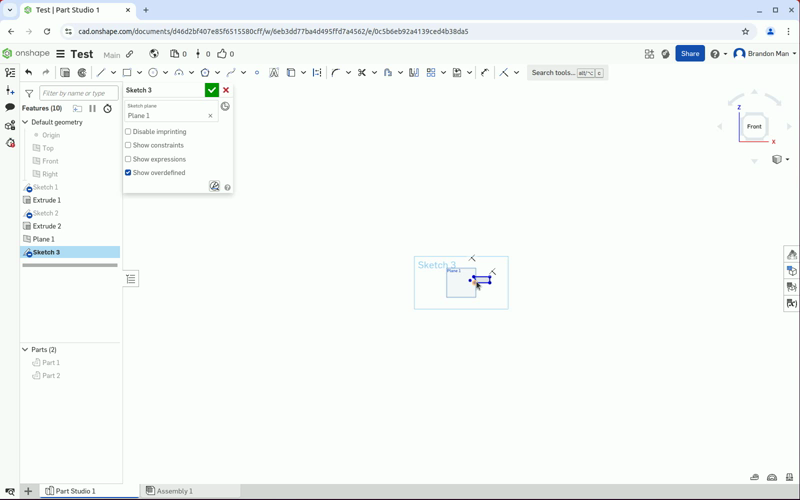
scroll(6)
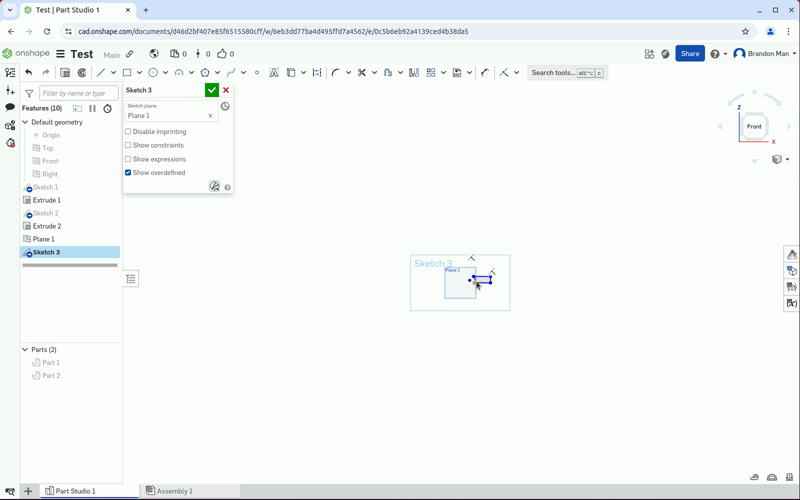
scroll(6)
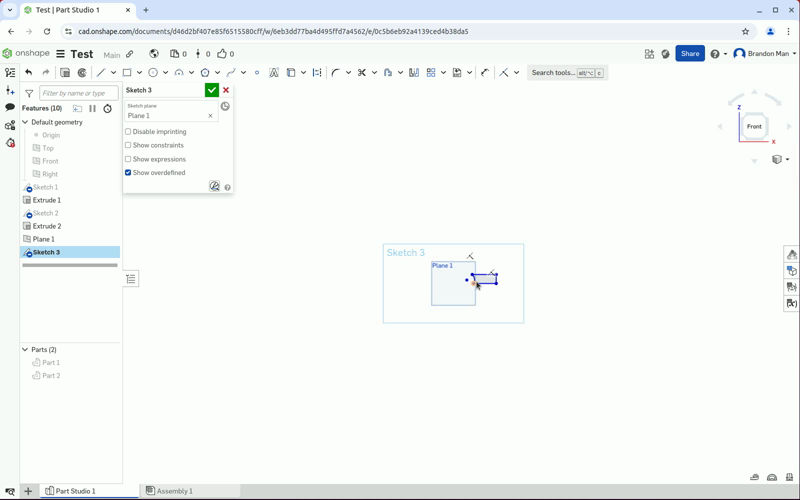
scroll(6)
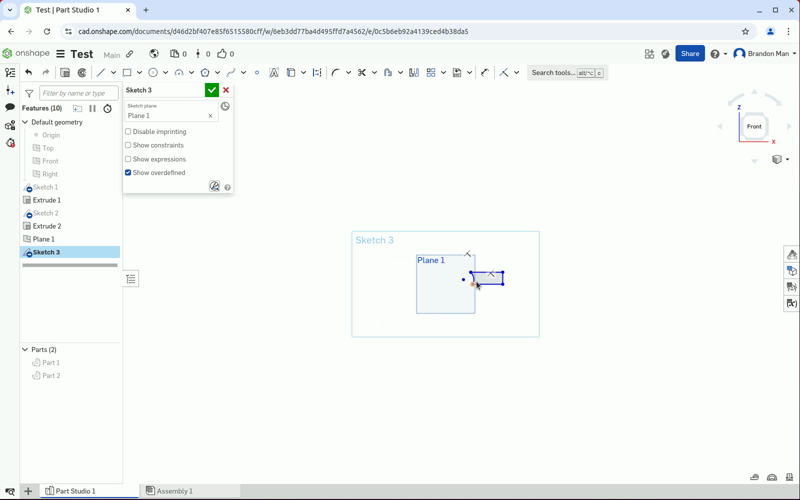
scroll(6)
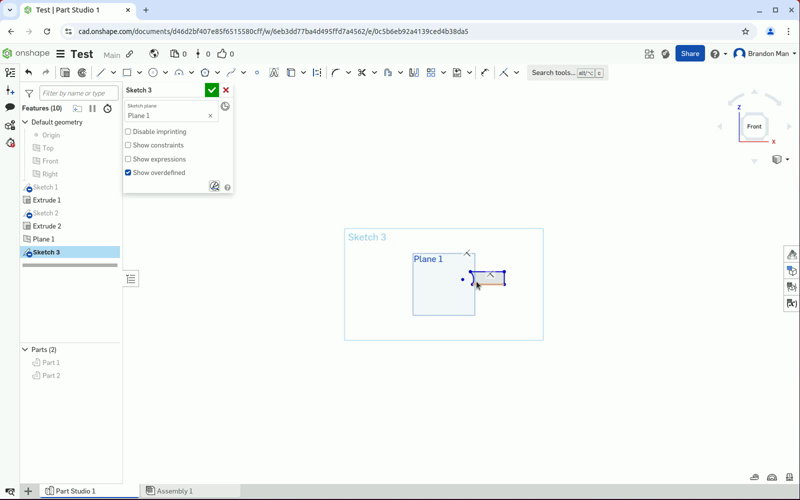
scroll(6)
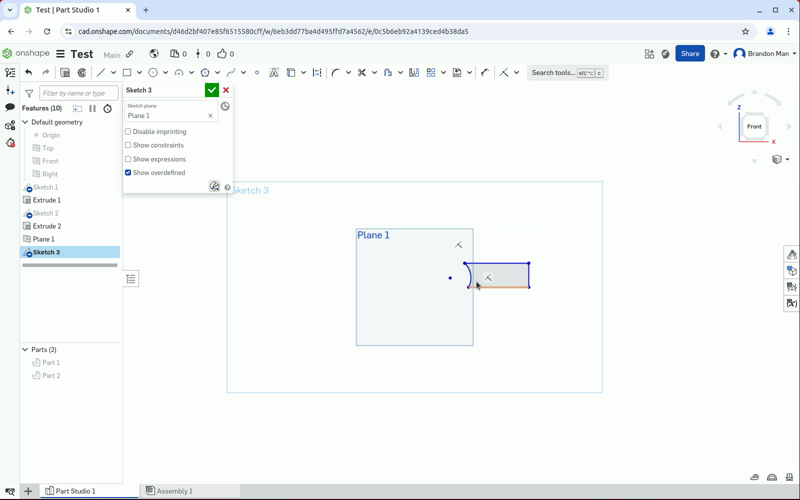
scroll(6)
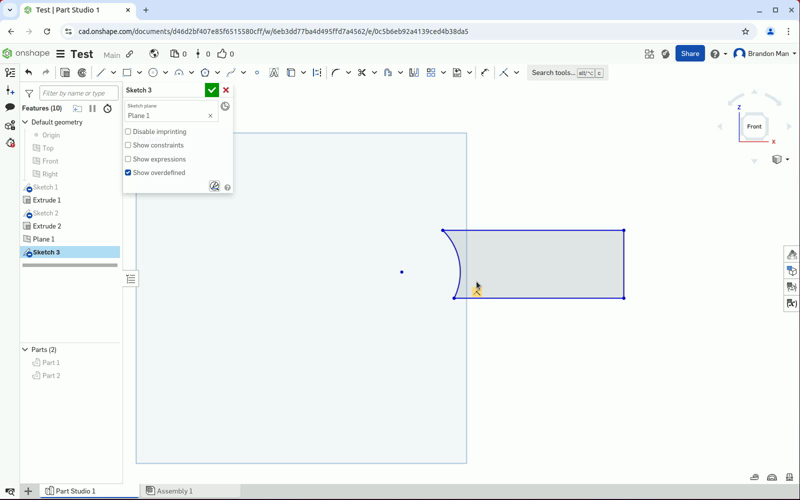
click(476, 281)
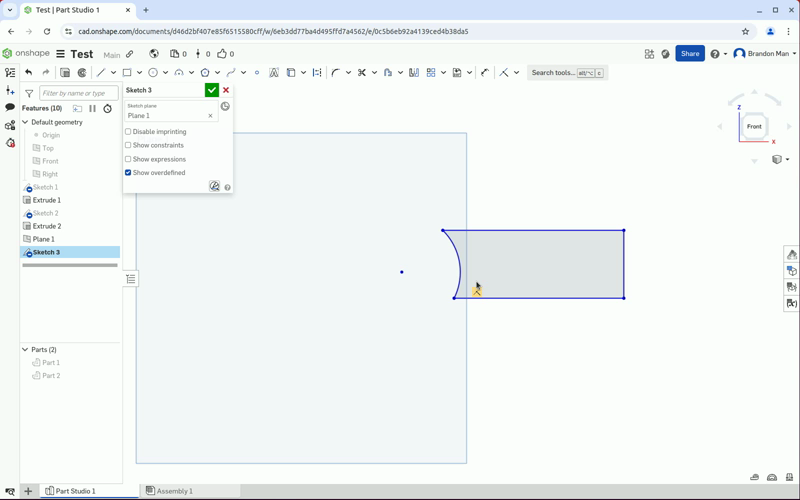
scroll(-6)
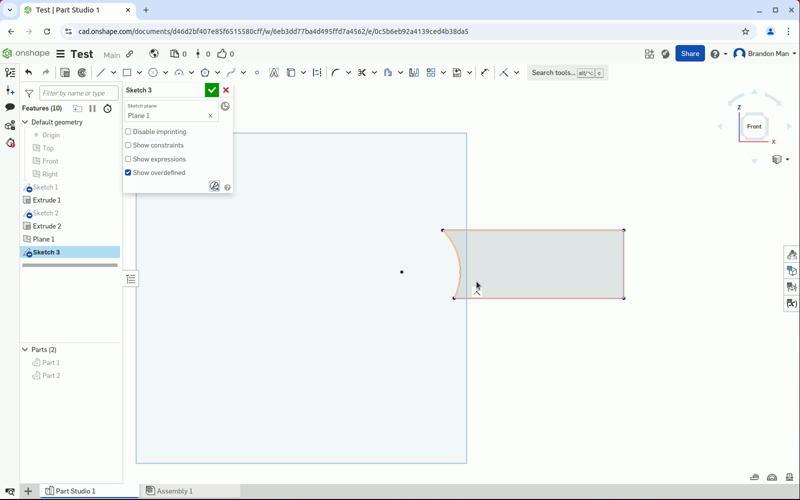
scroll(-6)
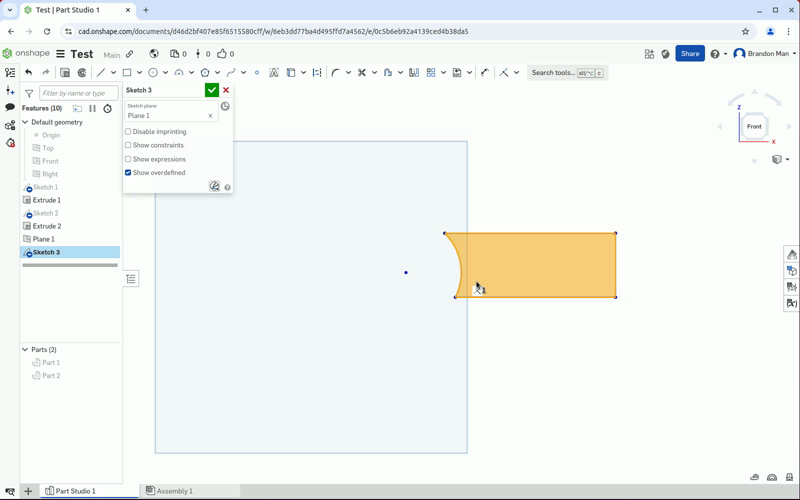
scroll(-6)
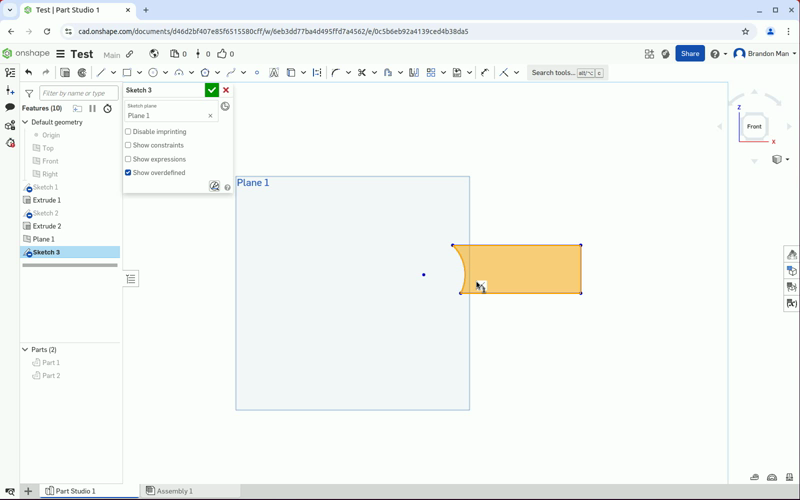
scroll(-6)
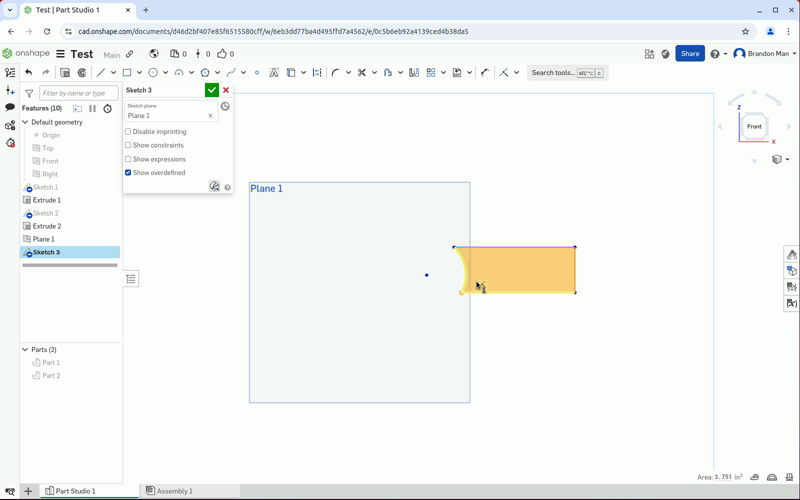
scroll(-6)
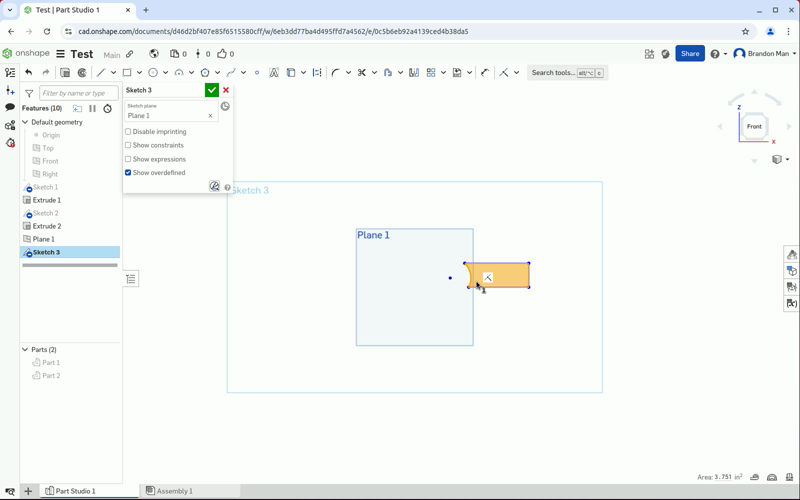
scroll(-6)
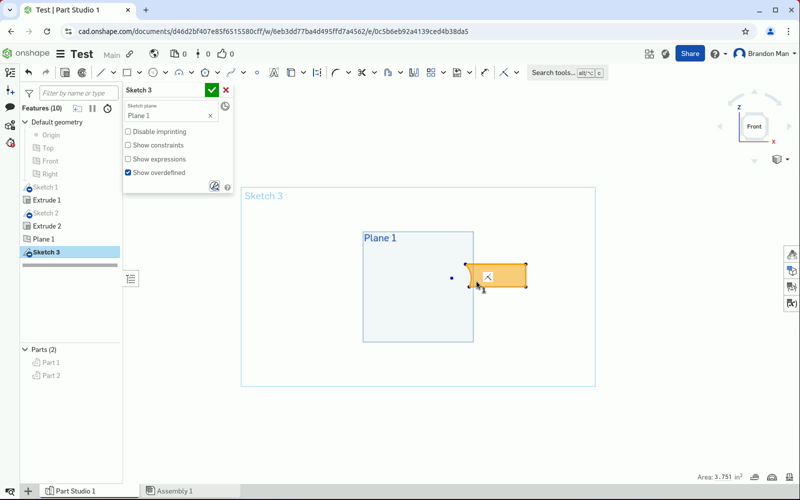
scroll(-6)
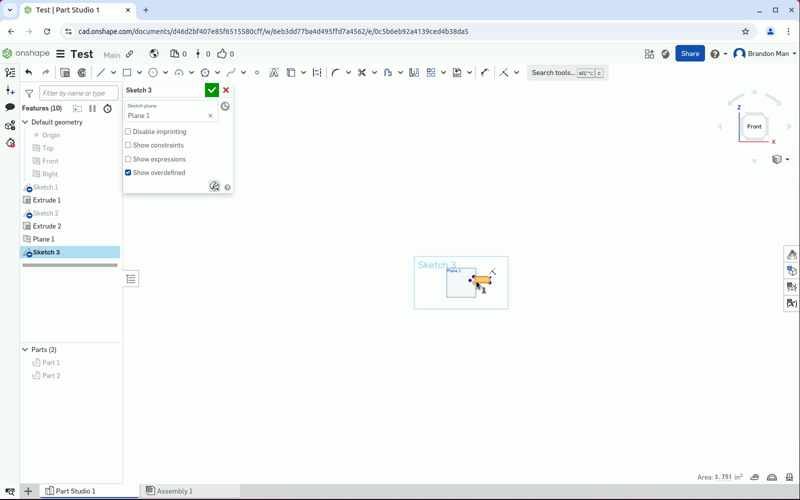
mouse_move(73, 352)
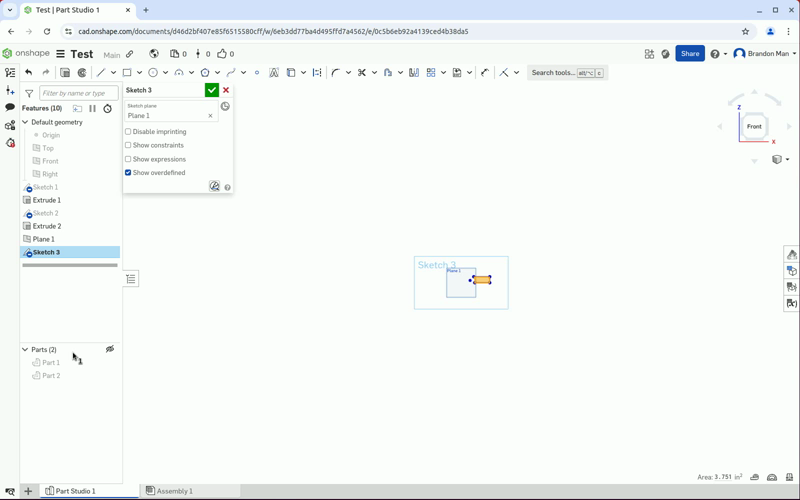
key(shift+y)
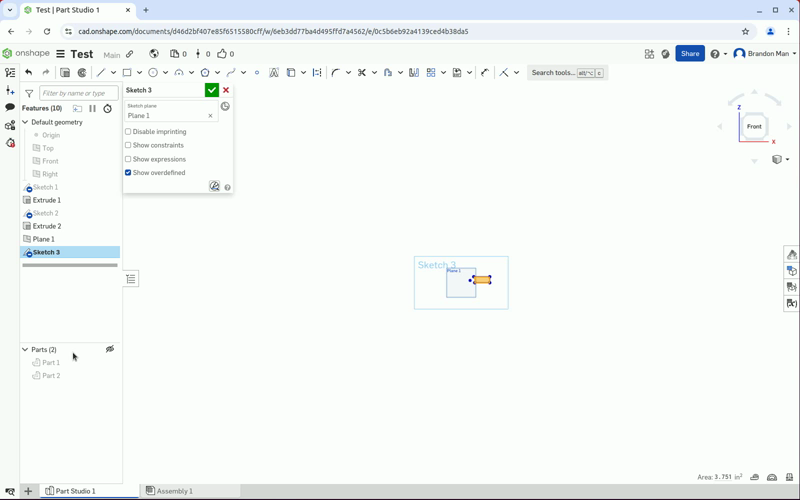
key(shift+e)
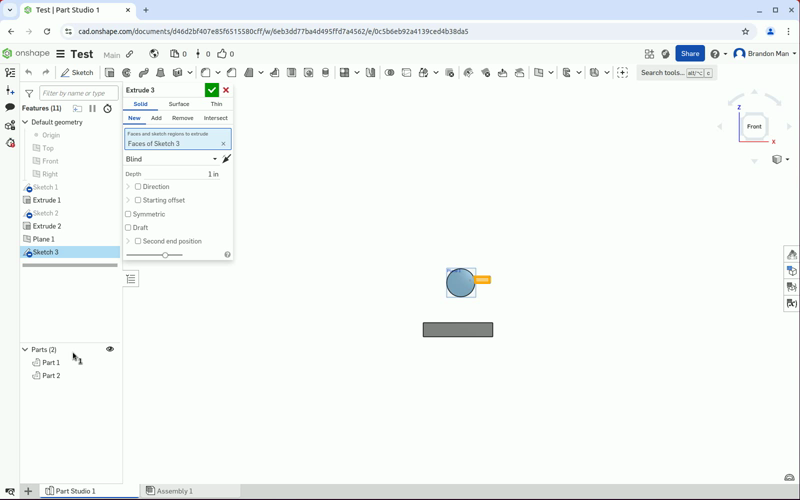
mouse_move(143, 106)
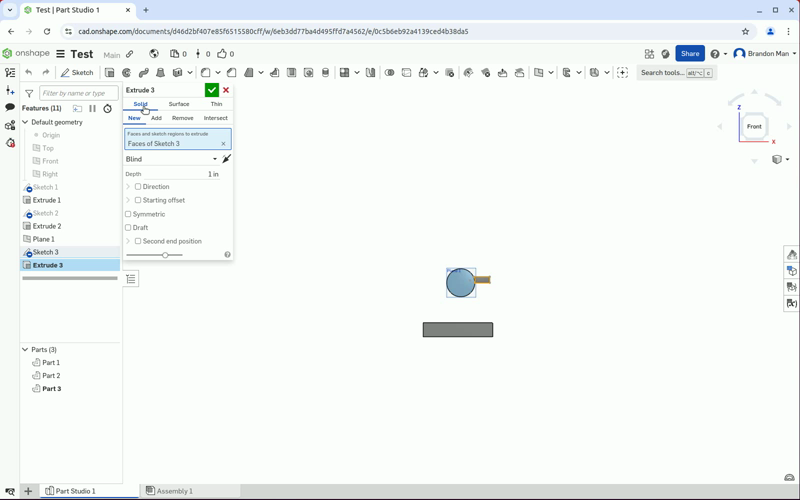
click(143, 106)
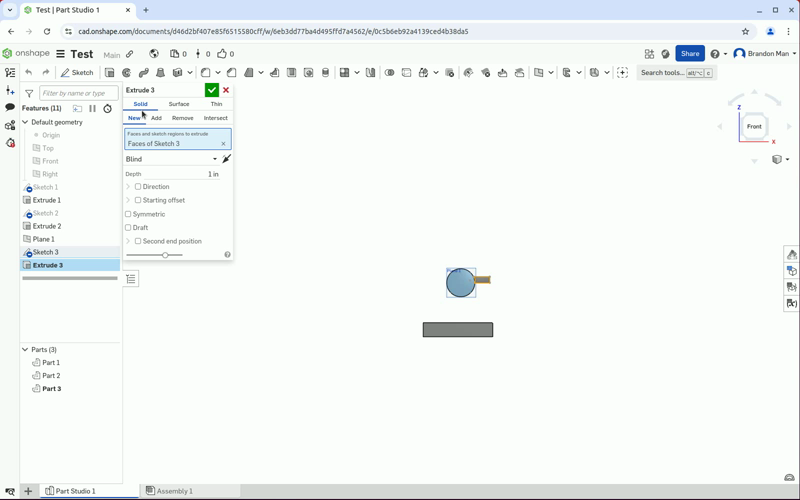
mouse_move(137, 120)
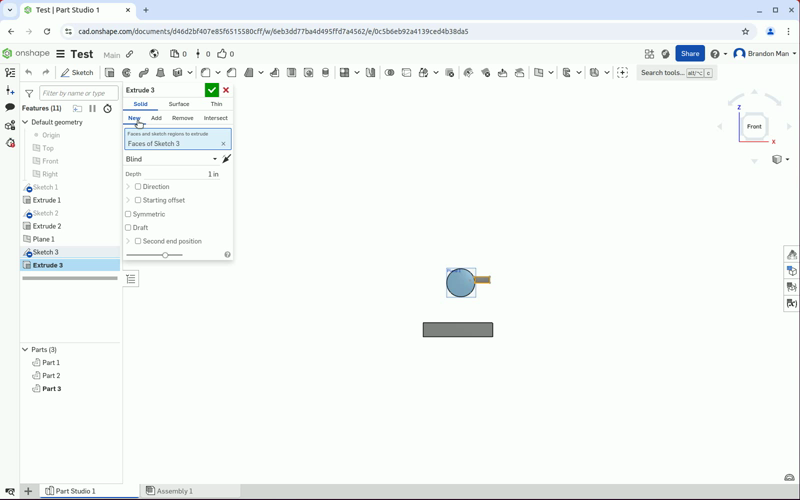
click(137, 120)
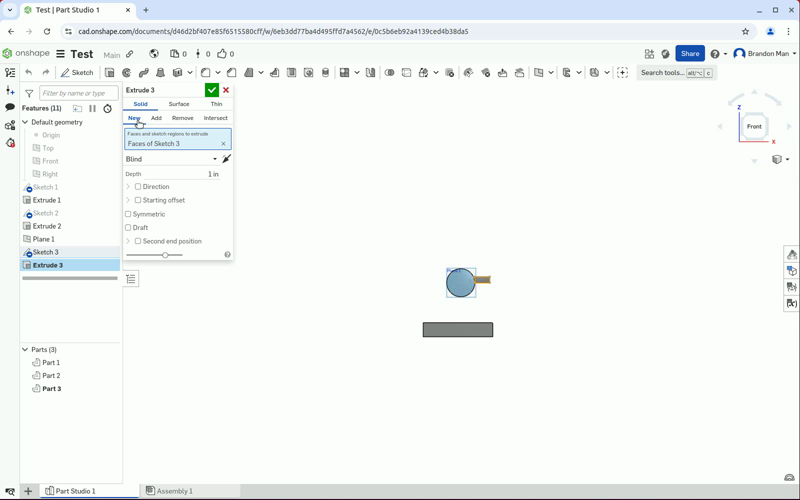
key(tab, 4)
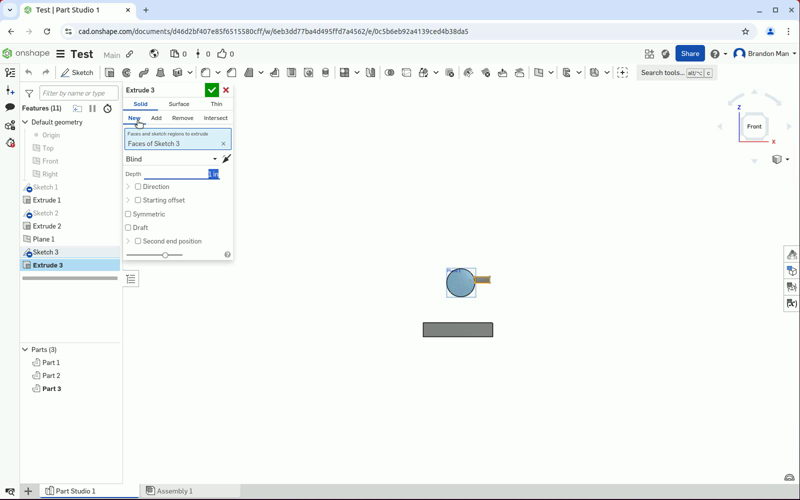
text(0.481)
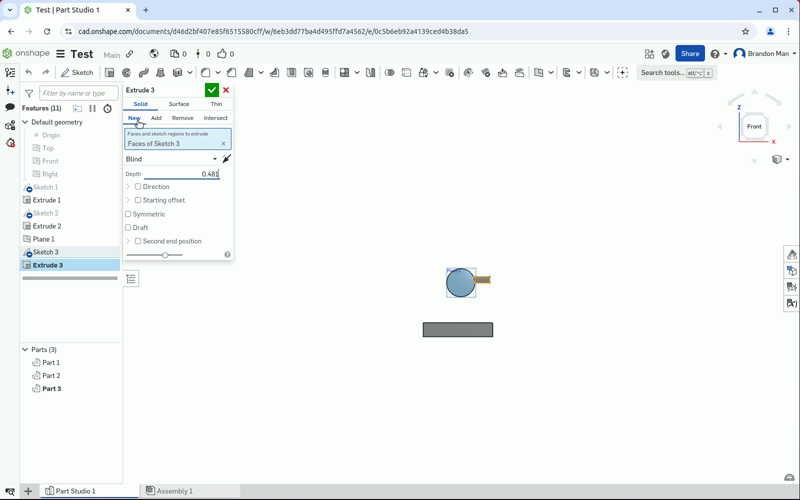
key(enter)
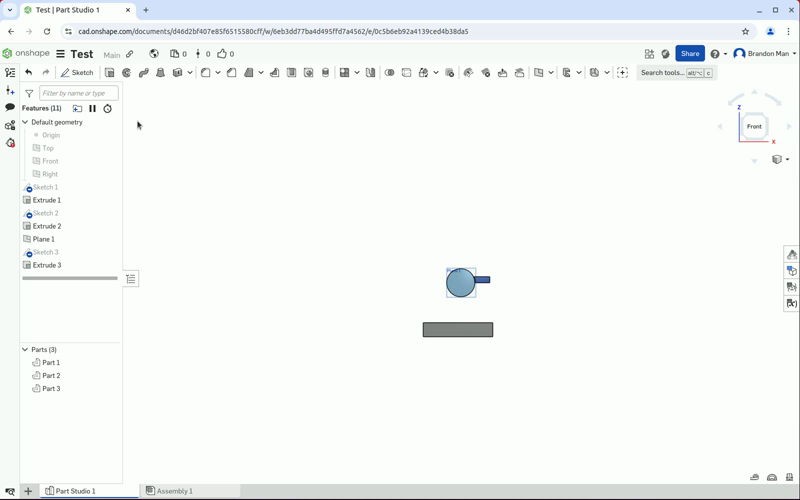
key(shift+h)
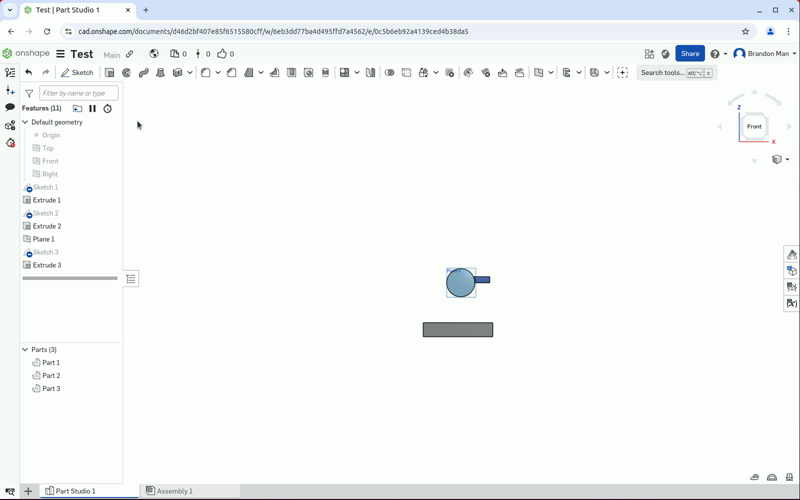
key(shift+h)
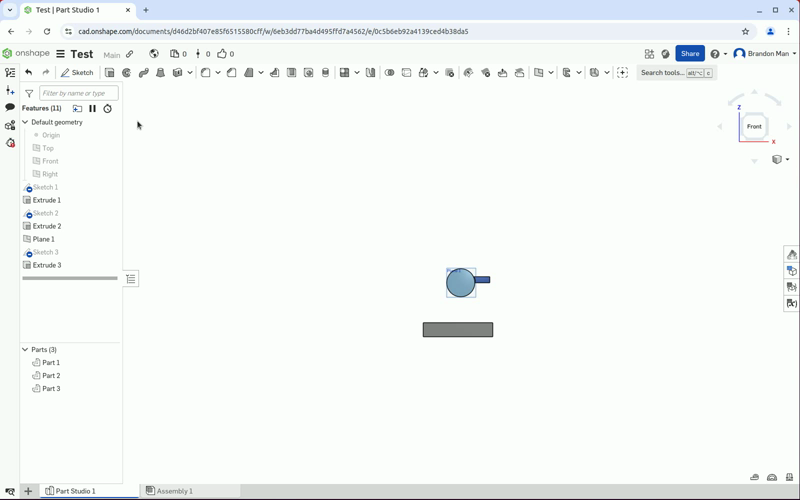
mouse_move(73, 189)
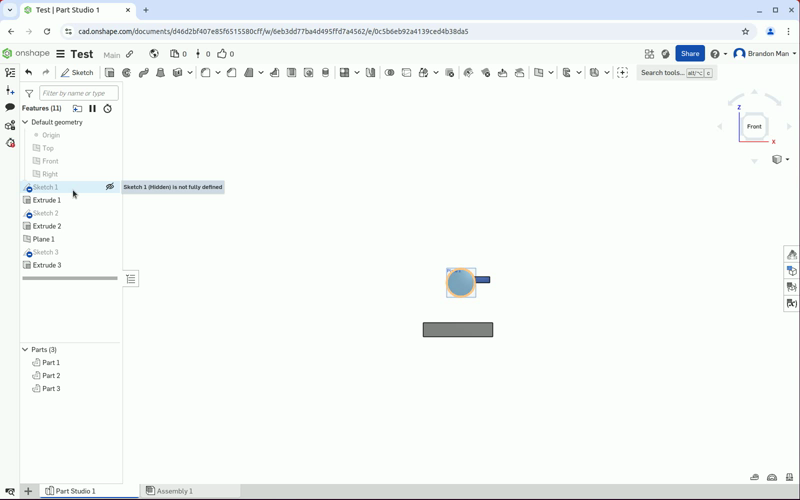
click(73, 189)
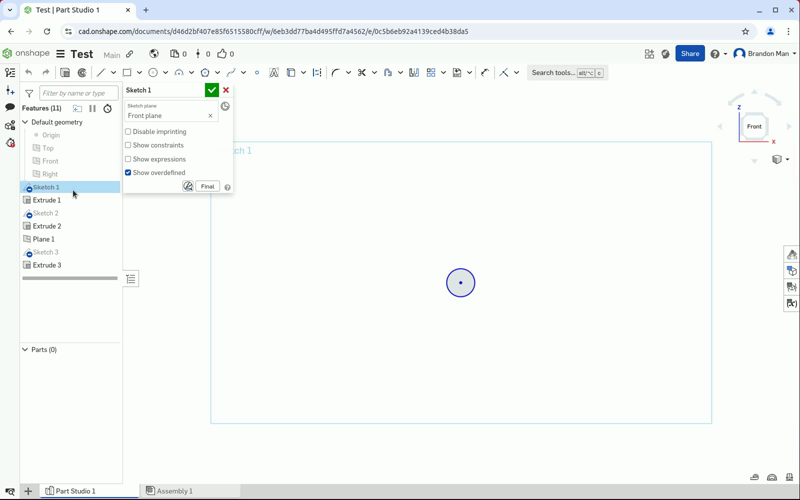
mouse_move(229, 92)
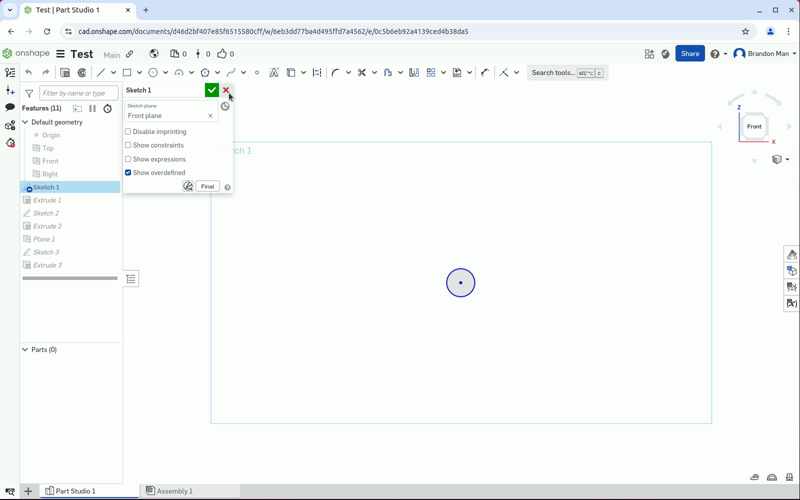
click(229, 92)
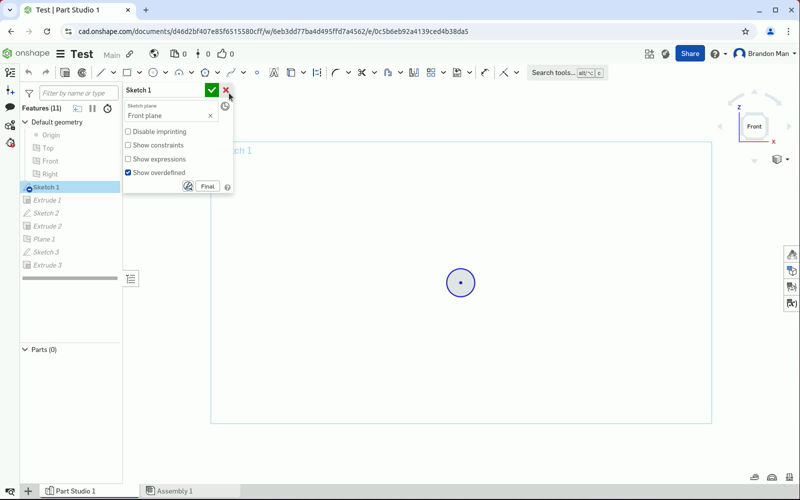
key(shift+s)
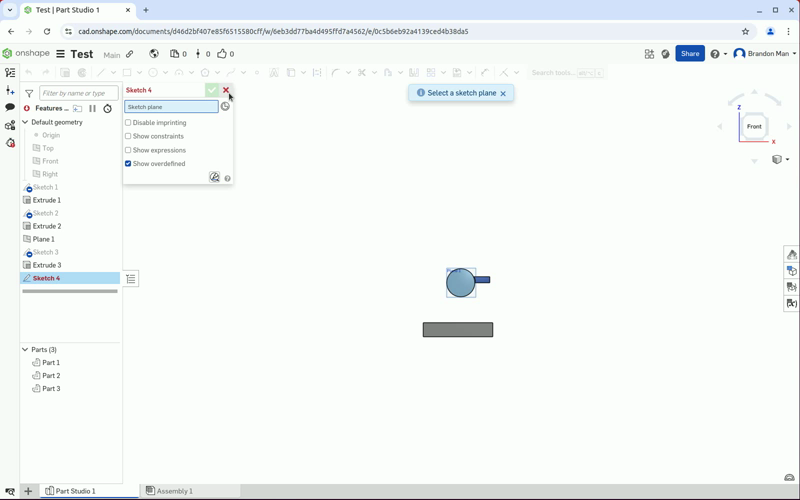
mouse_move(73, 241)
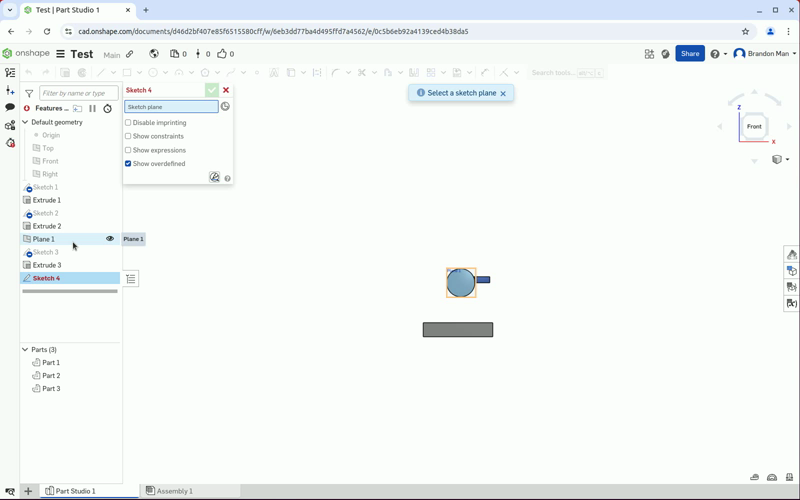
click(73, 241)
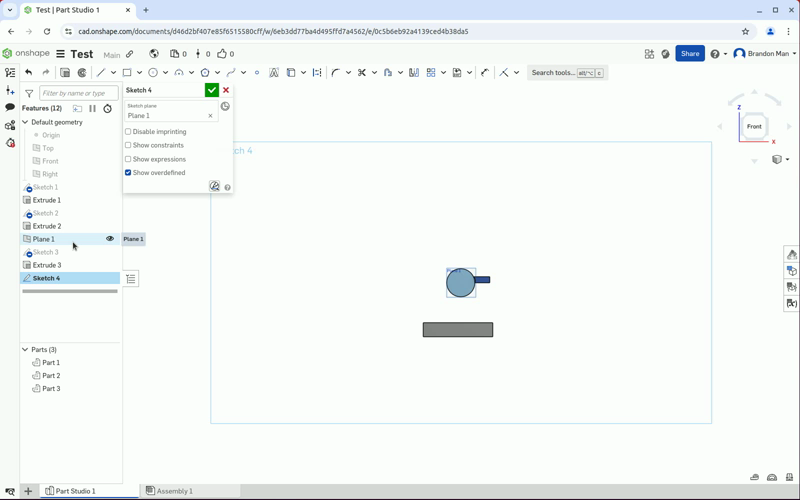
mouse_move(73, 352)
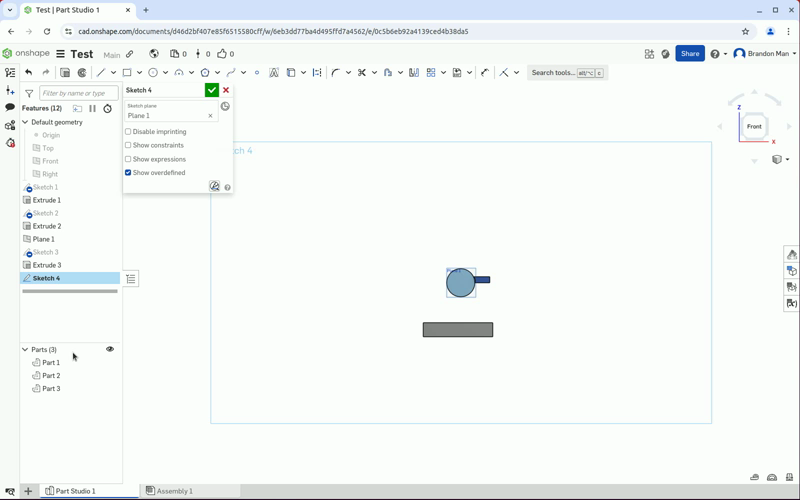
key(y)
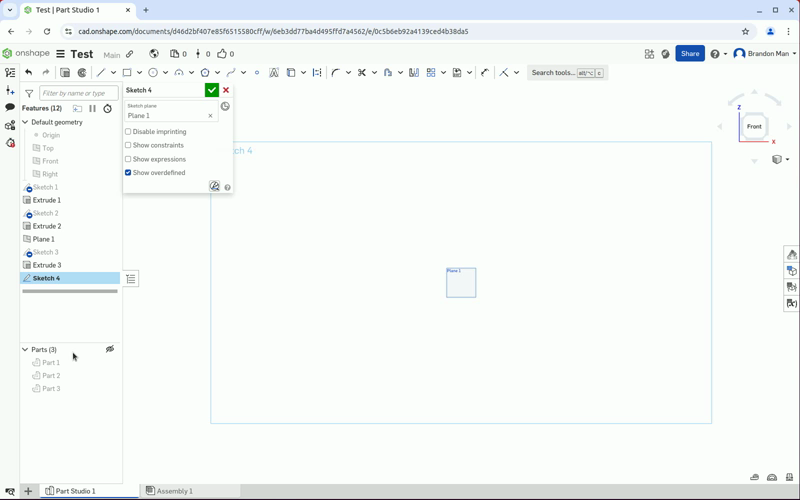
key(l)
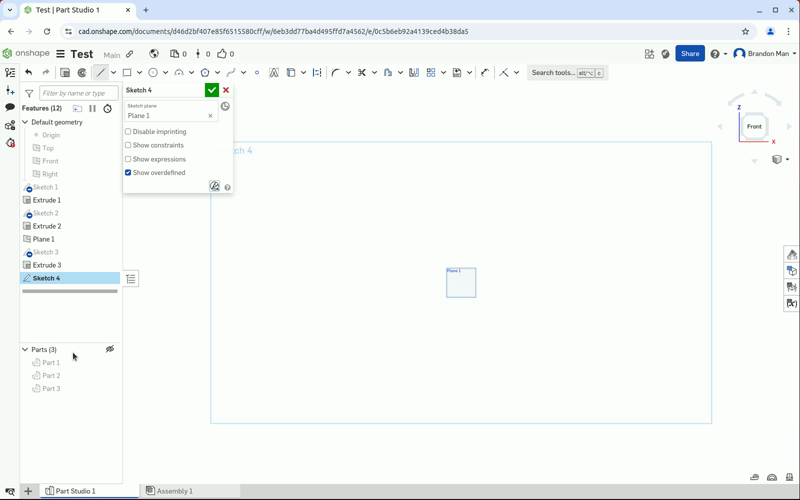
key_down(shift)
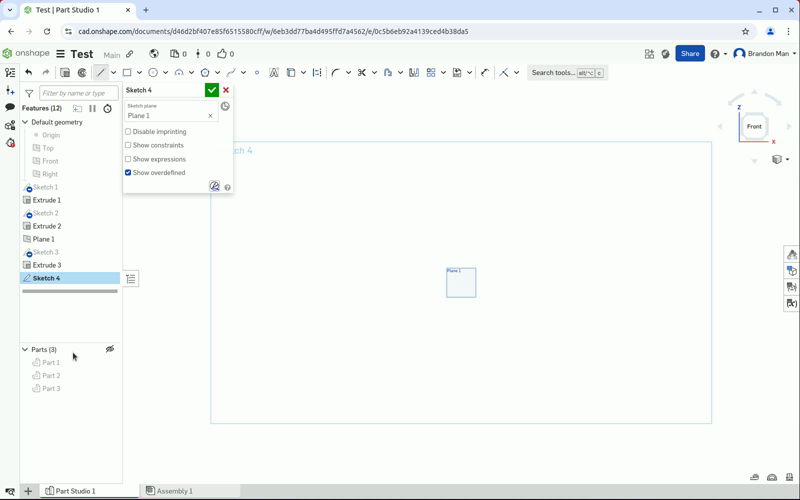
mouse_move(460, 282)
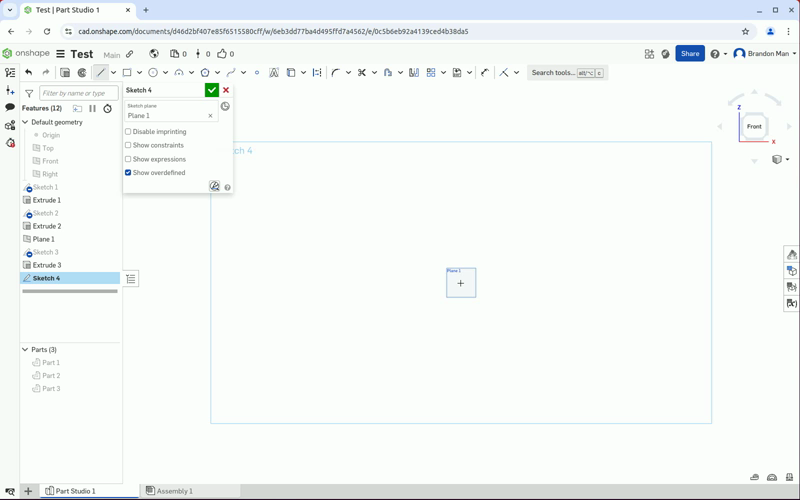
click(460, 282)
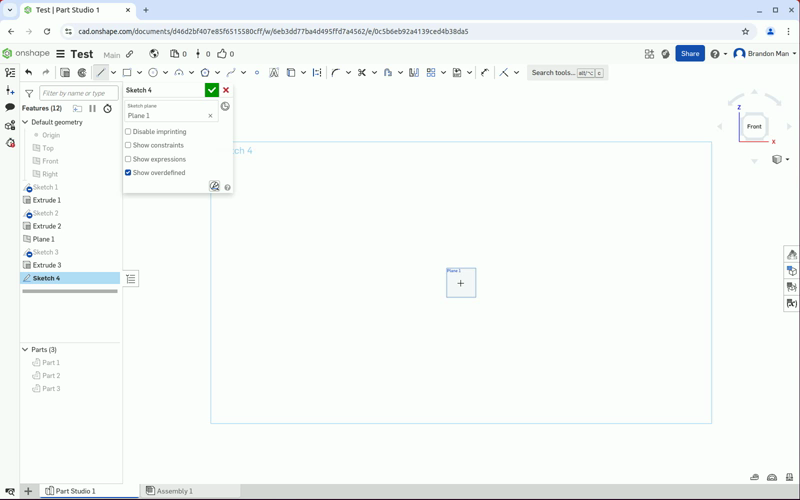
key_up(shift)
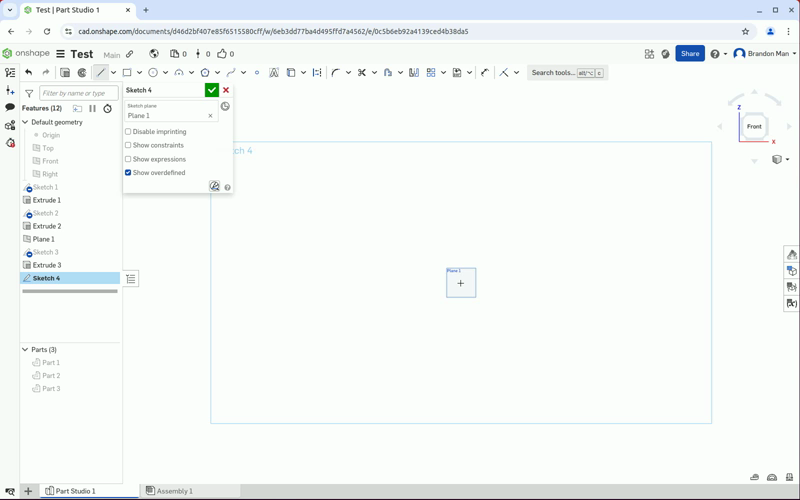
key_down(shift)
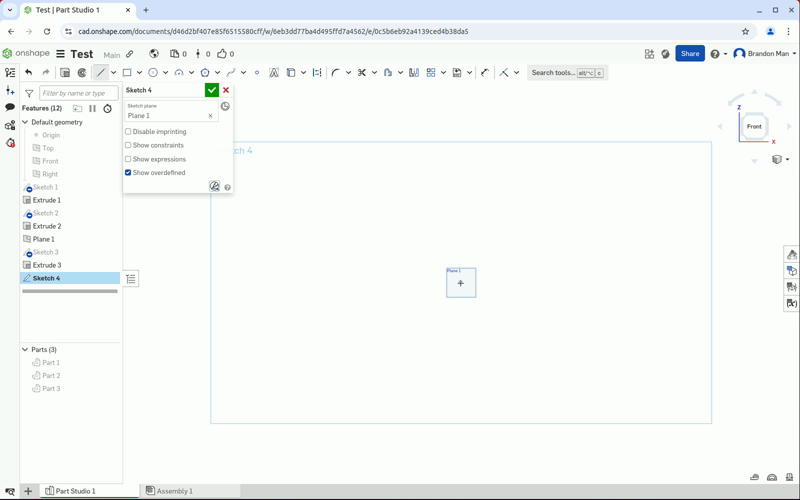
mouse_move(490, 282)
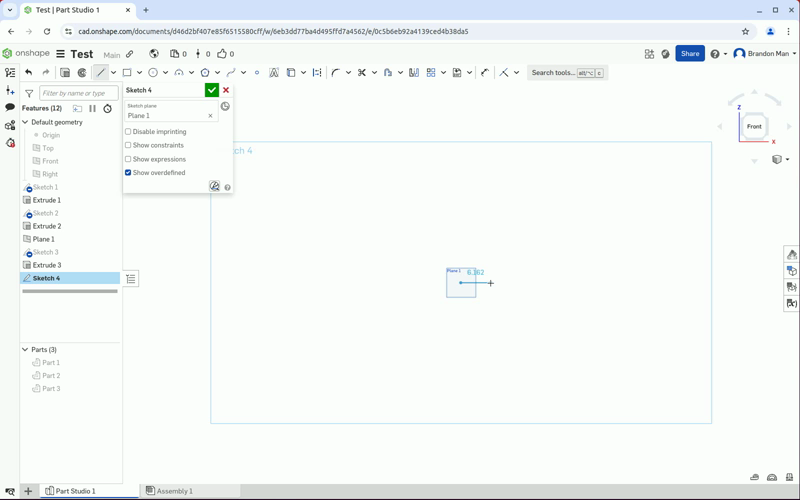
mouse_move(475, 282)
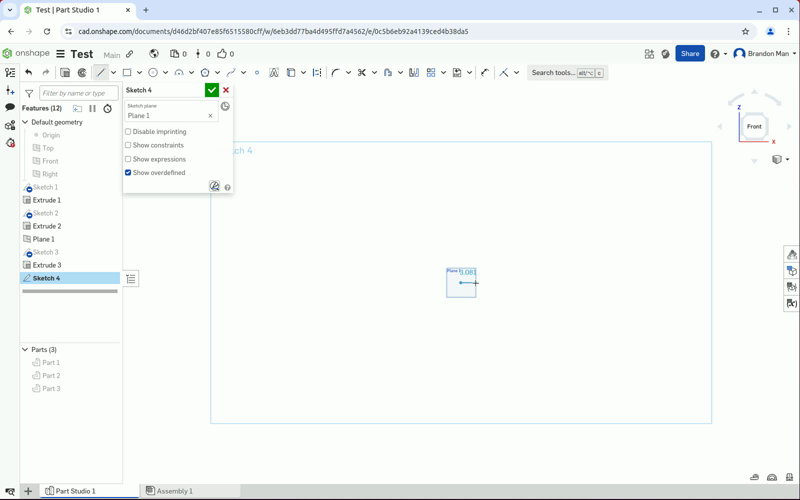
click(475, 282)
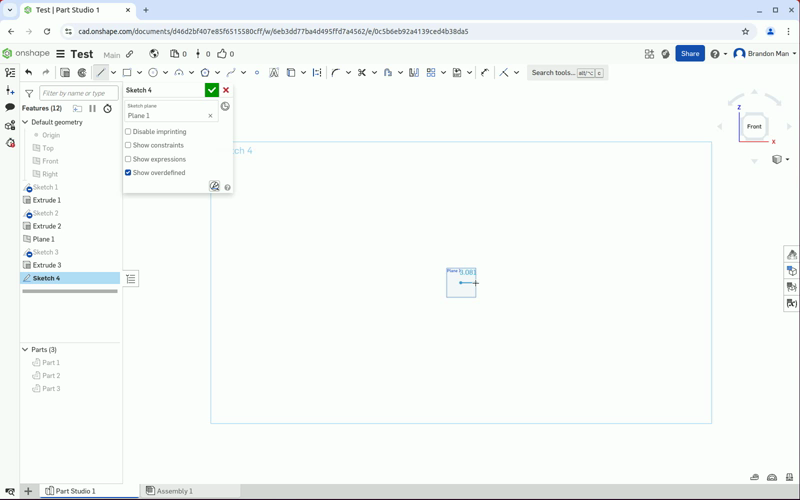
key_up(shift)
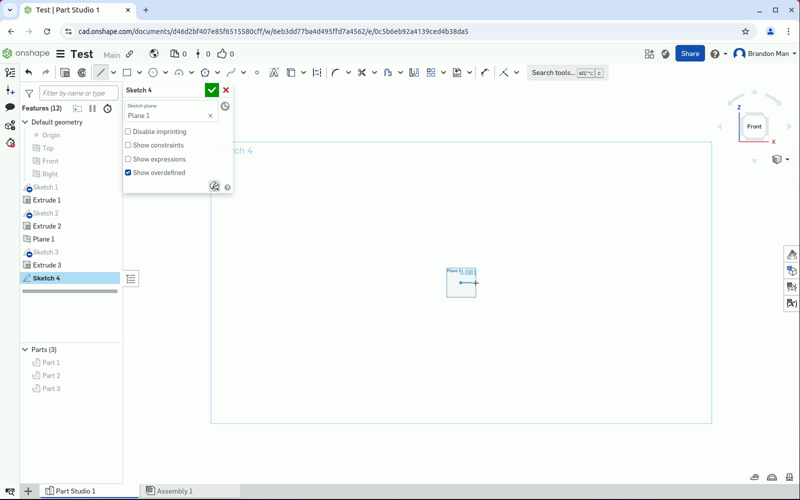
key(esc)
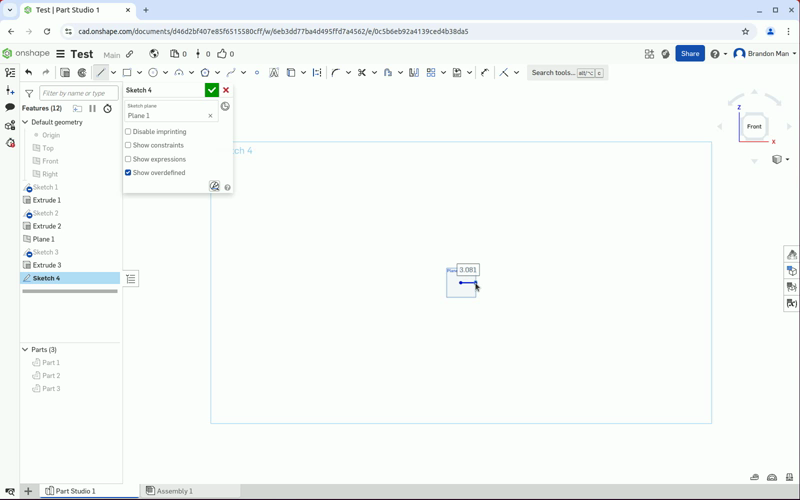
key(a)
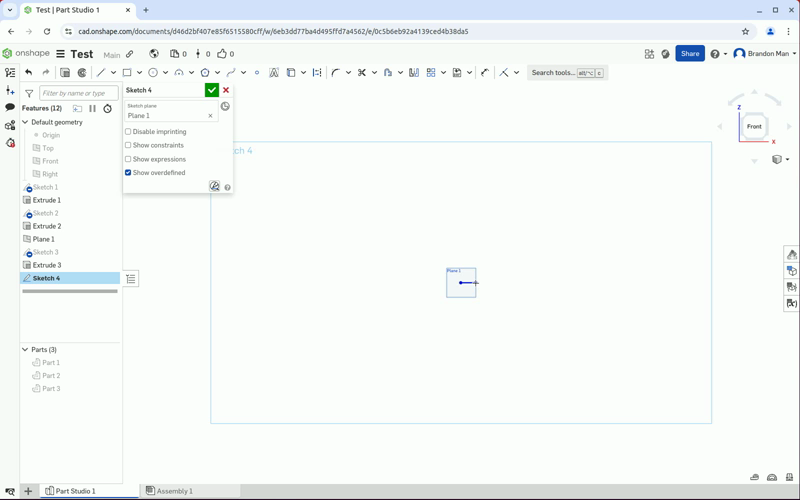
mouse_move(475, 282)
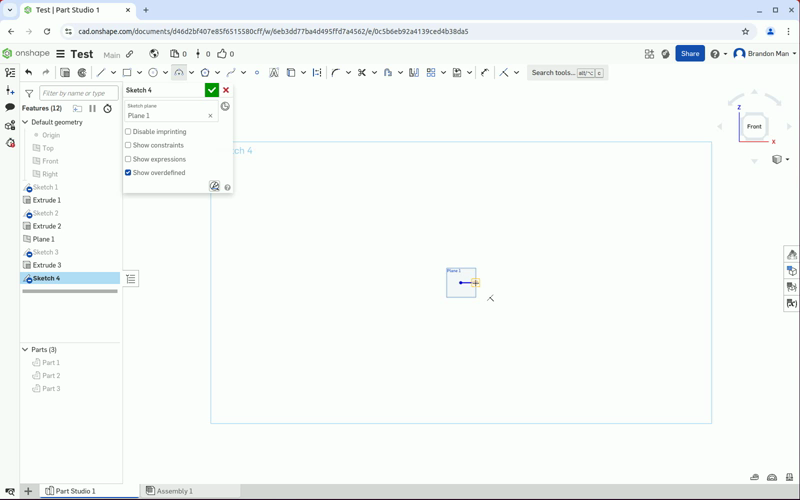
click(475, 282)
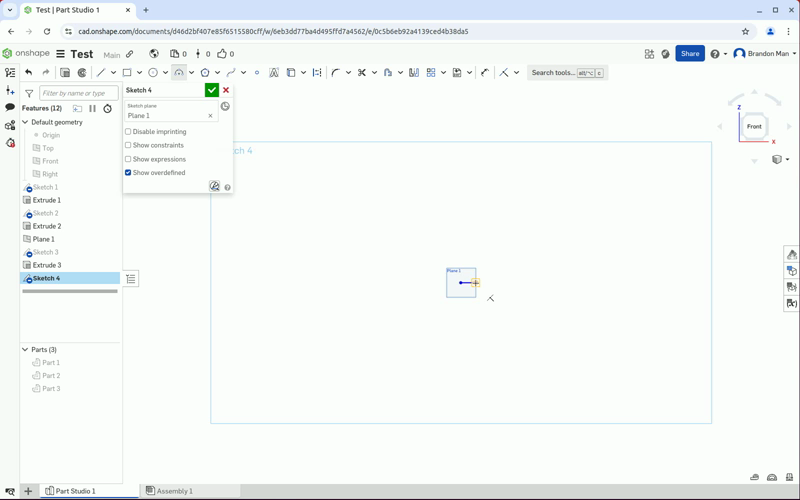
key_down(shift)
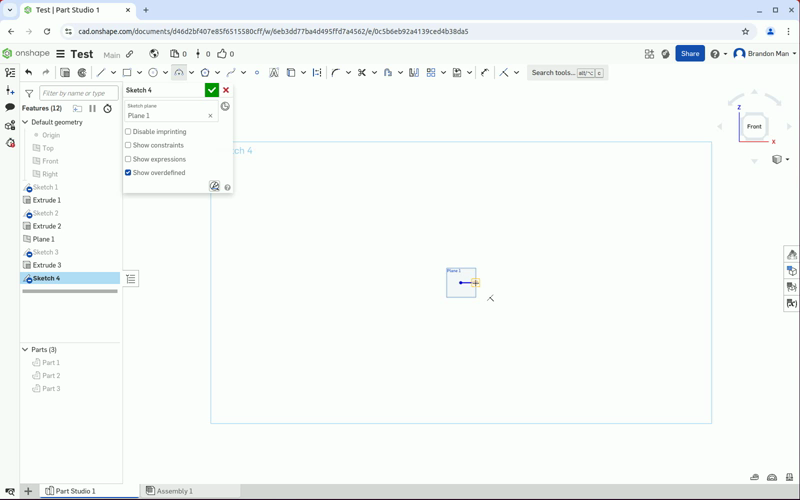
mouse_move(474, 276)
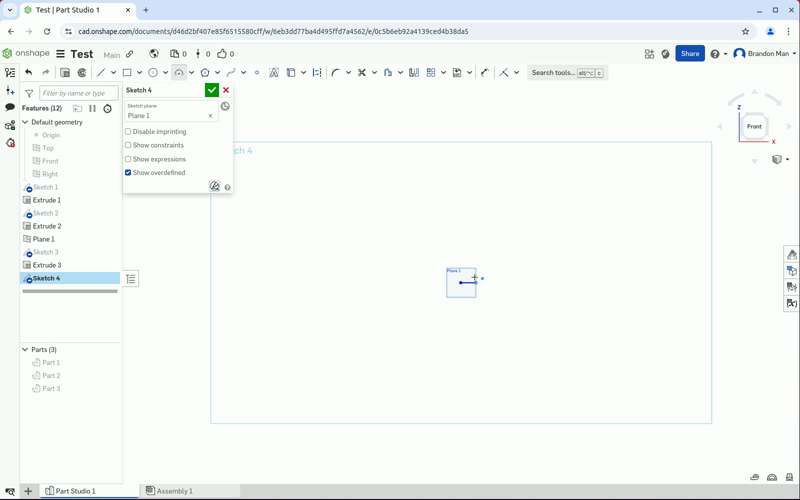
scroll(6)
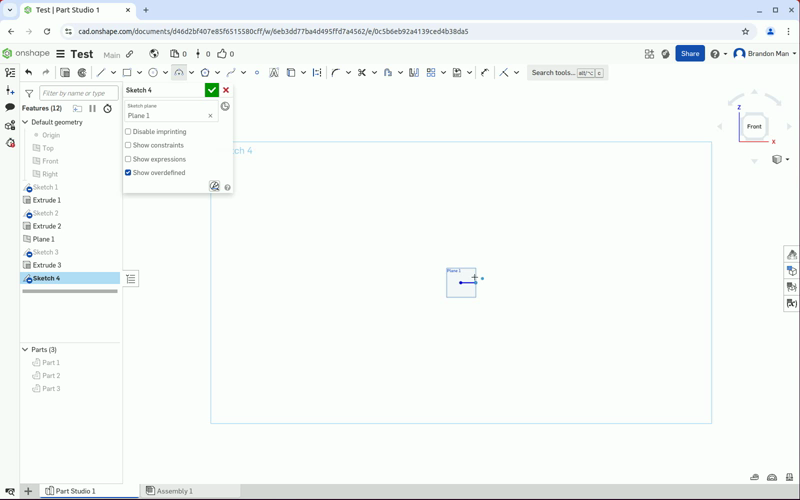
scroll(6)
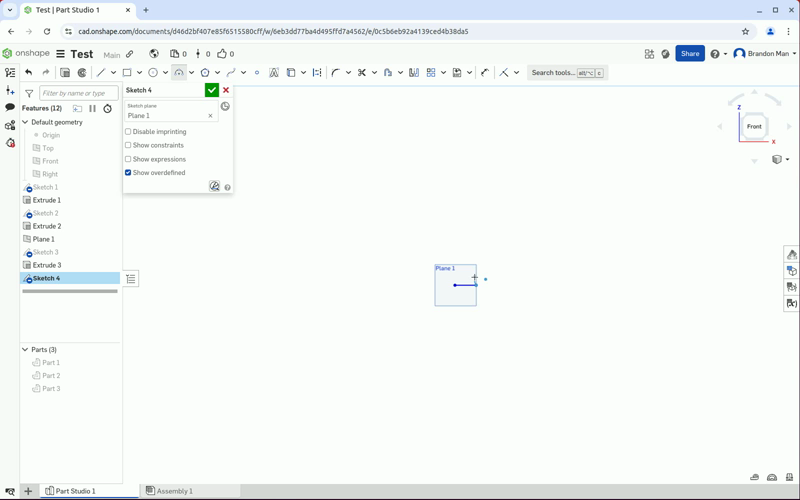
scroll(6)
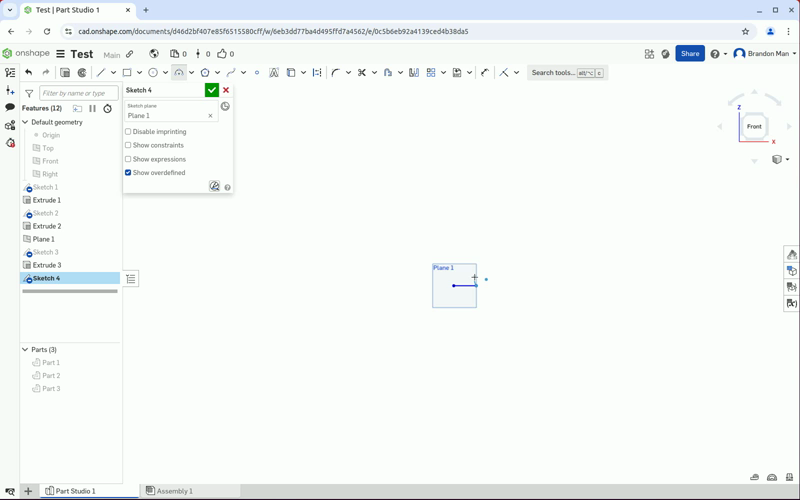
scroll(6)
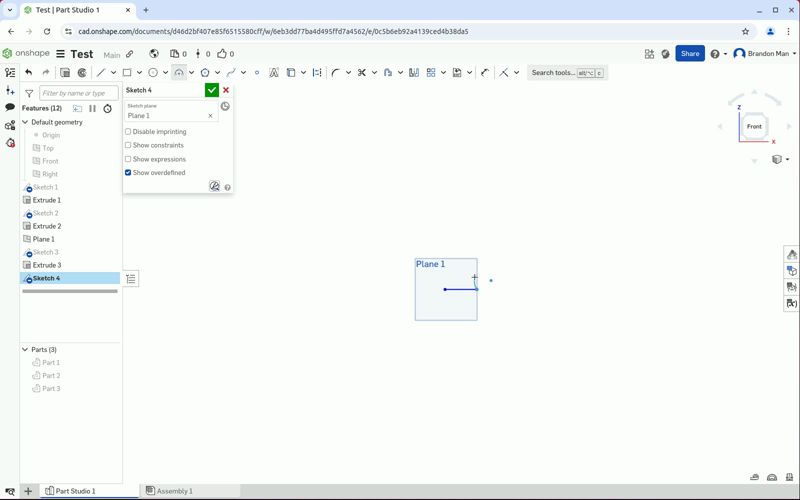
scroll(6)
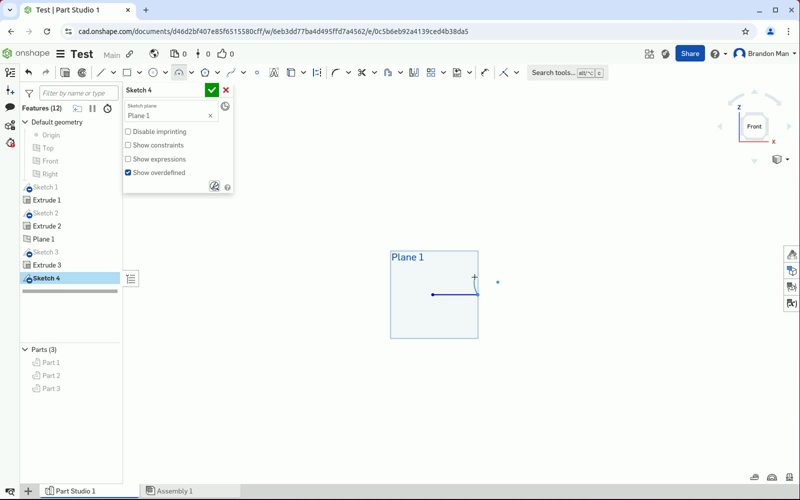
scroll(6)
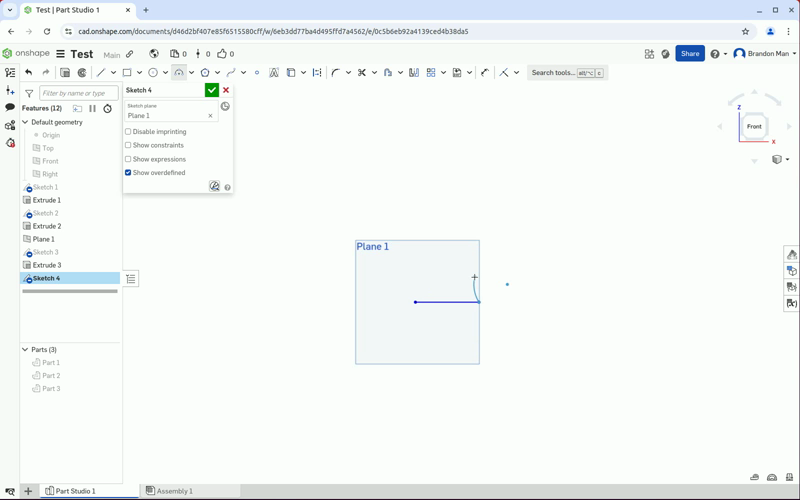
scroll(6)
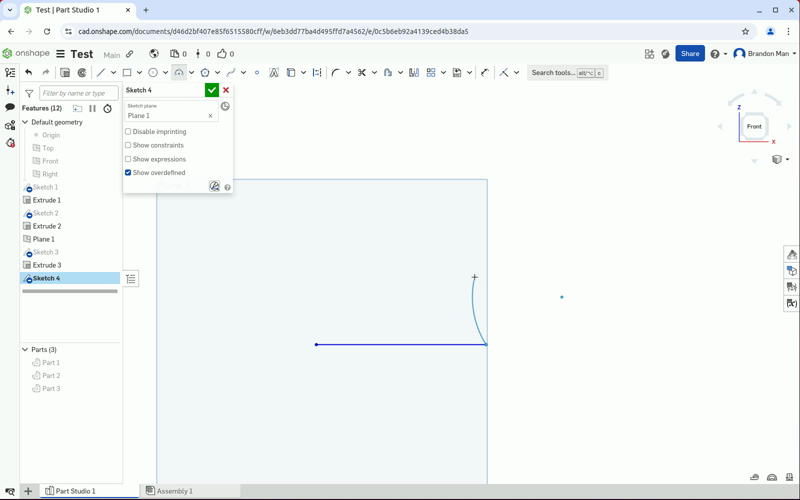
click(474, 276)
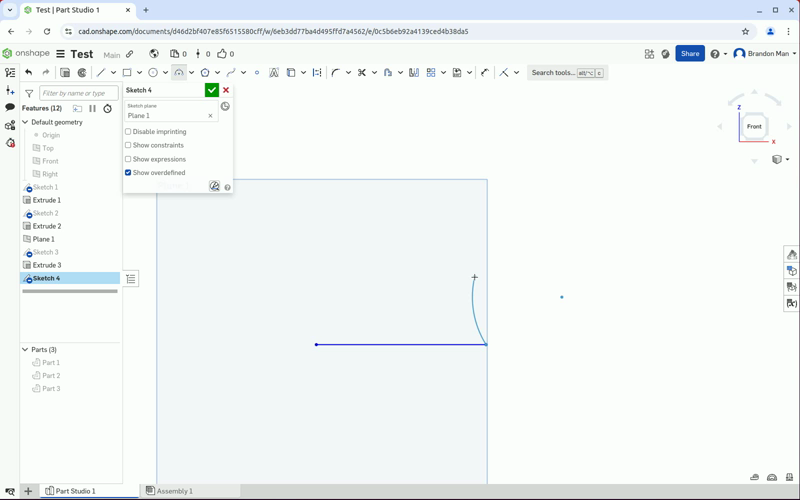
scroll(-6)
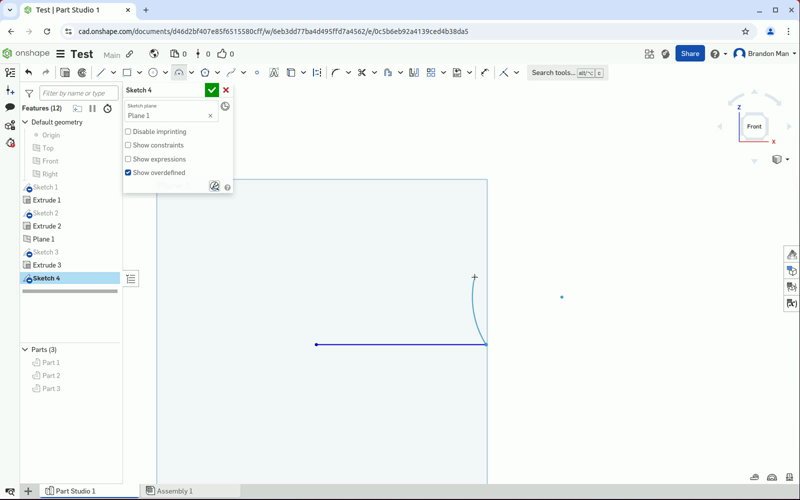
scroll(-6)
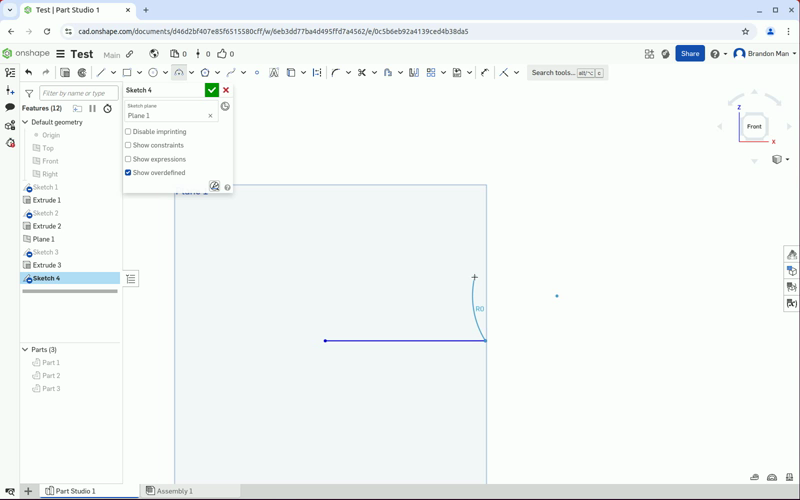
scroll(-6)
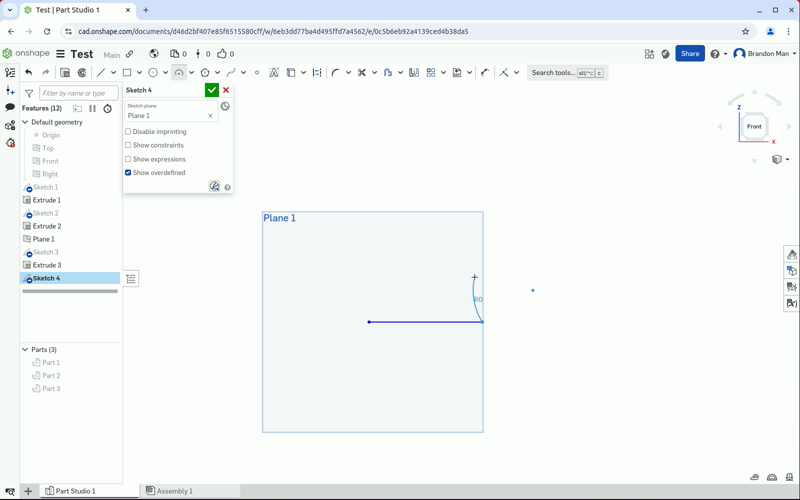
scroll(-6)
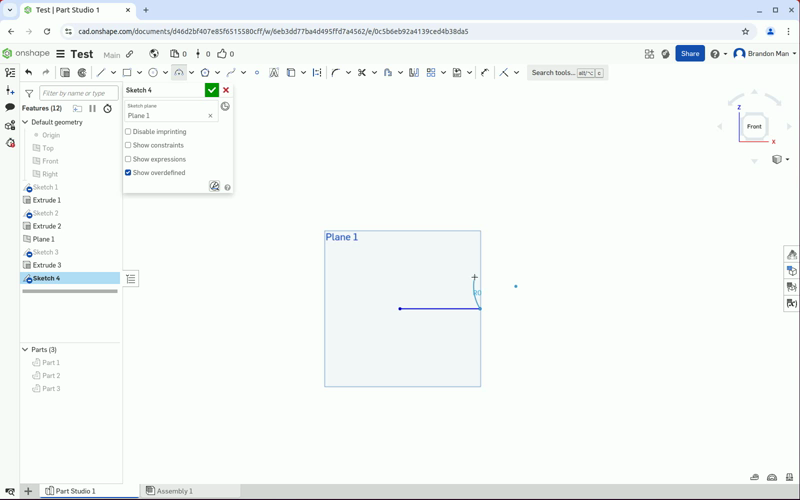
scroll(-6)
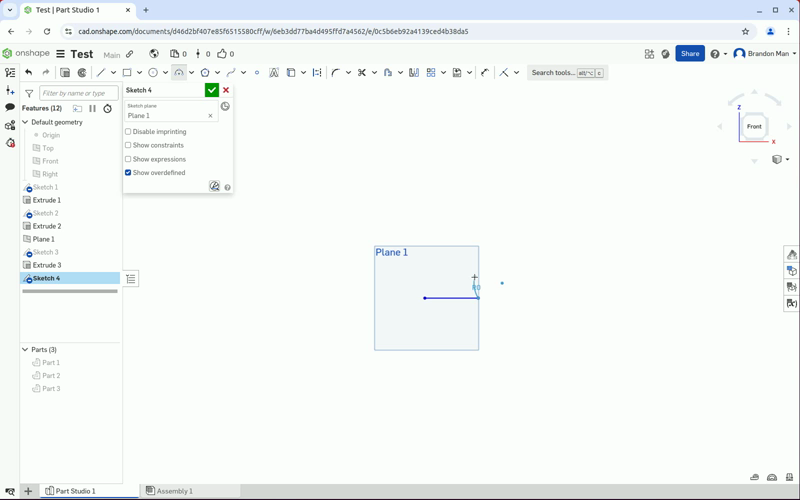
scroll(-6)
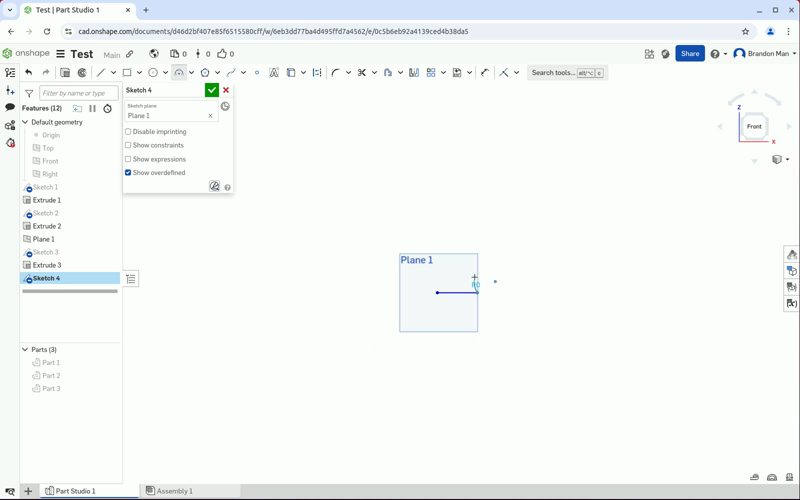
scroll(-6)
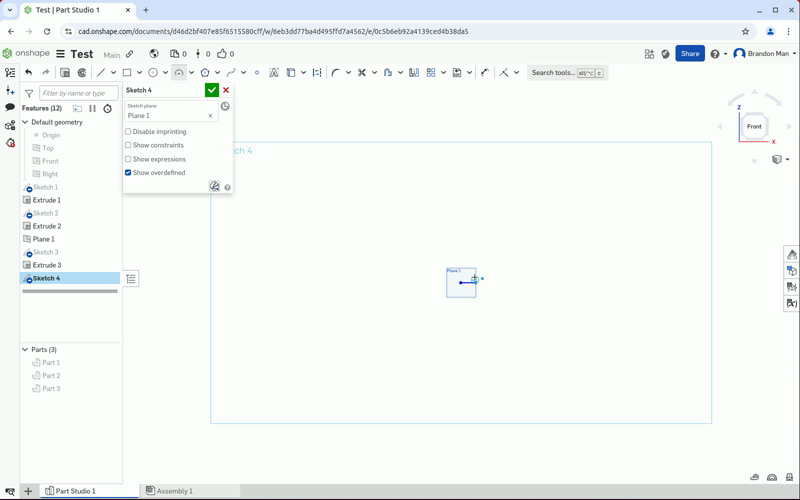
mouse_move(476, 279)
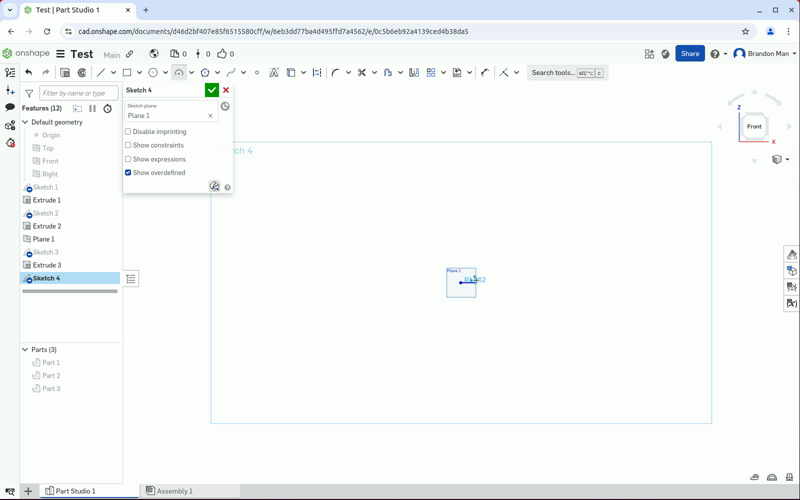
scroll(6)
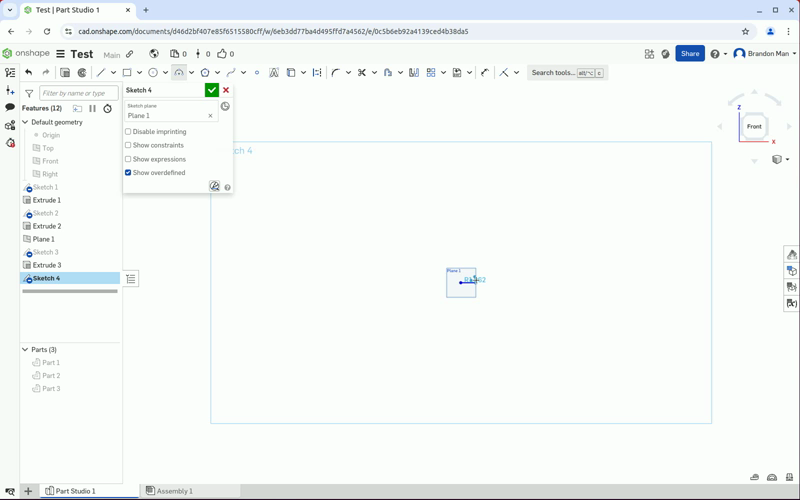
scroll(6)
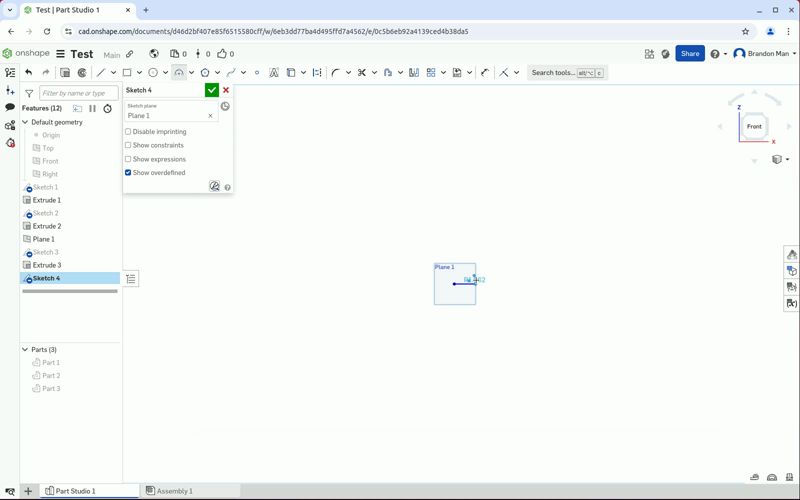
scroll(6)
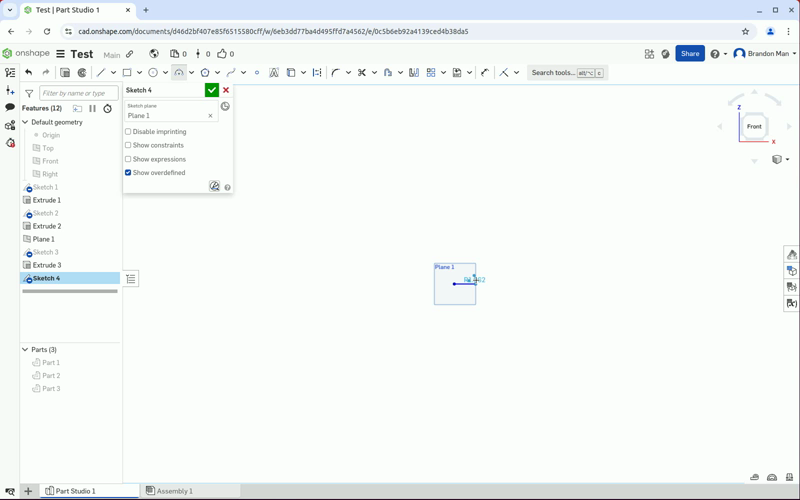
scroll(6)
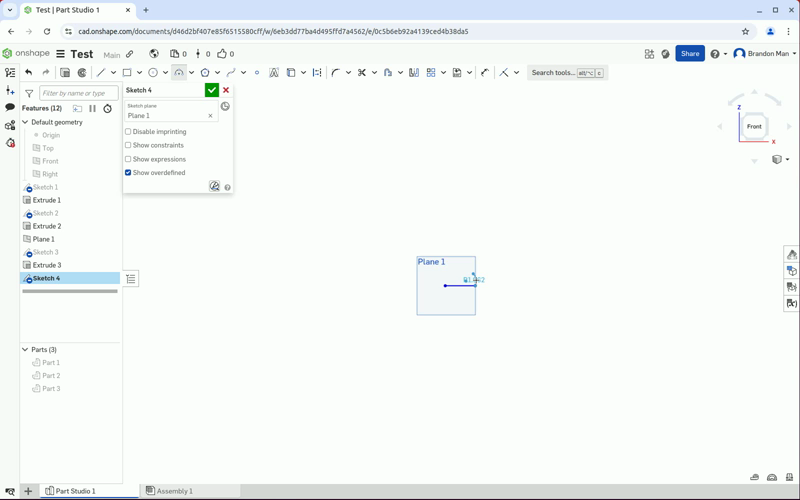
scroll(6)
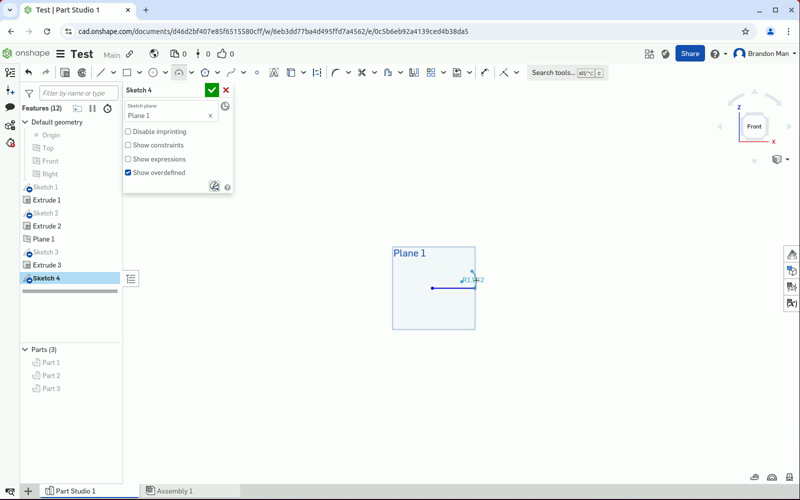
scroll(6)
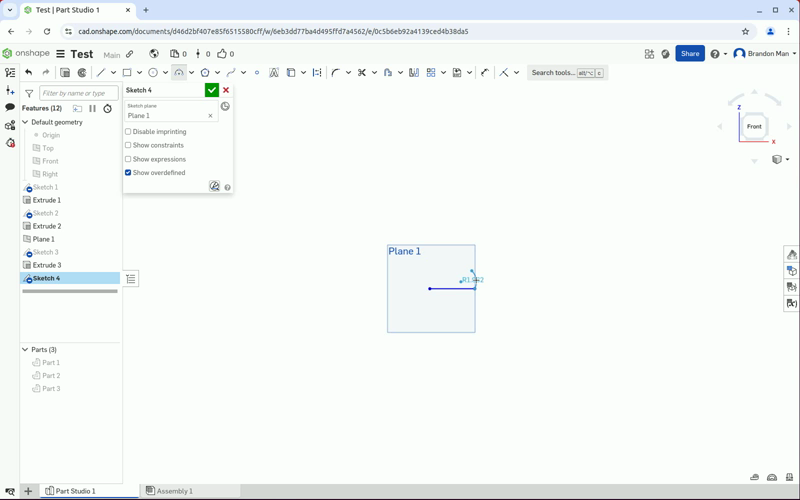
scroll(6)
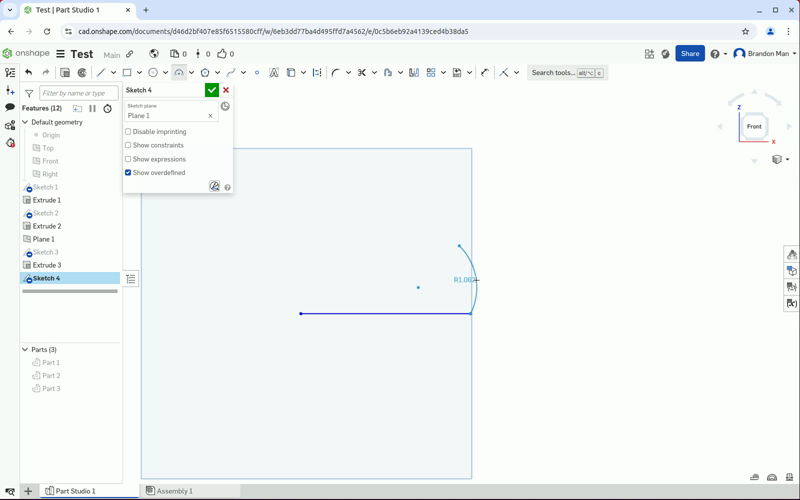
click(476, 279)
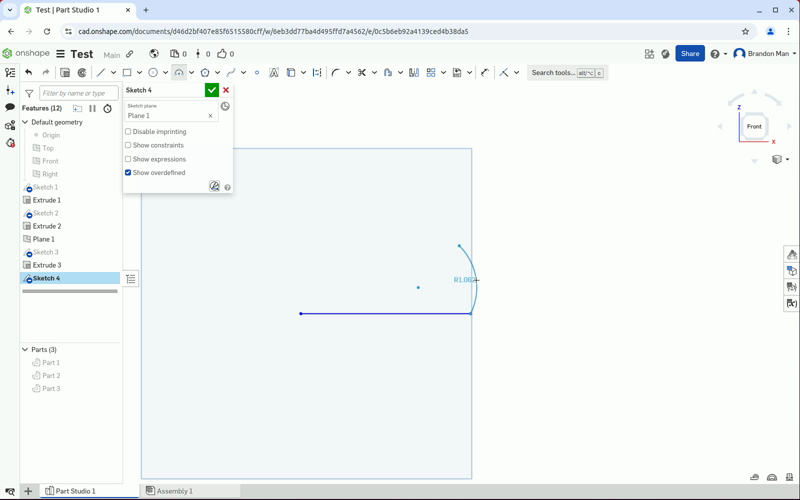
scroll(-6)
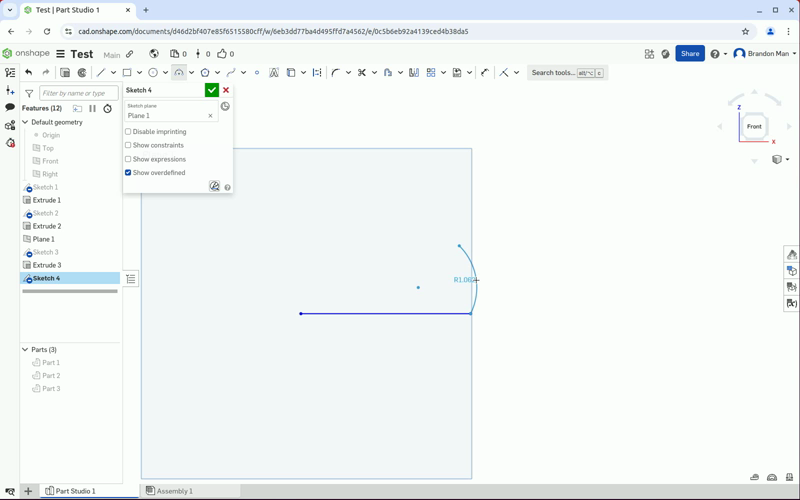
scroll(-6)
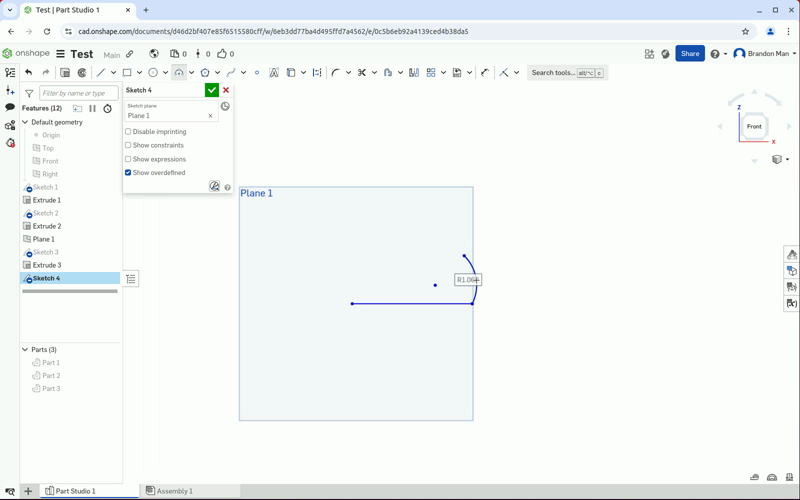
scroll(-6)
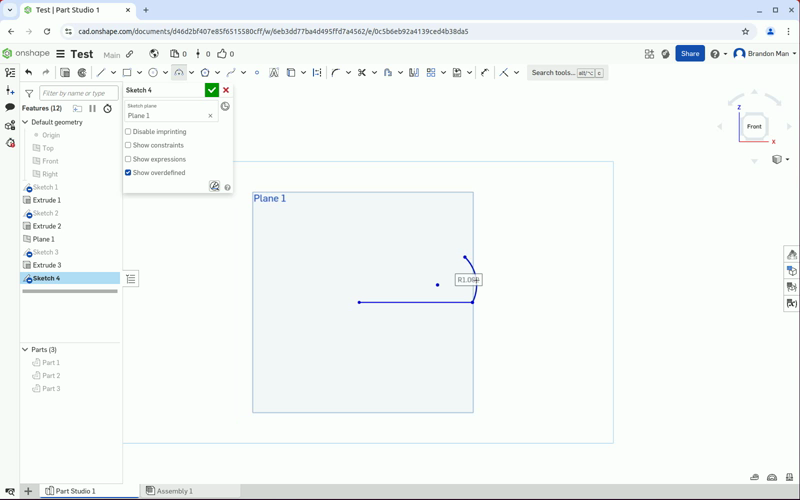
scroll(-6)
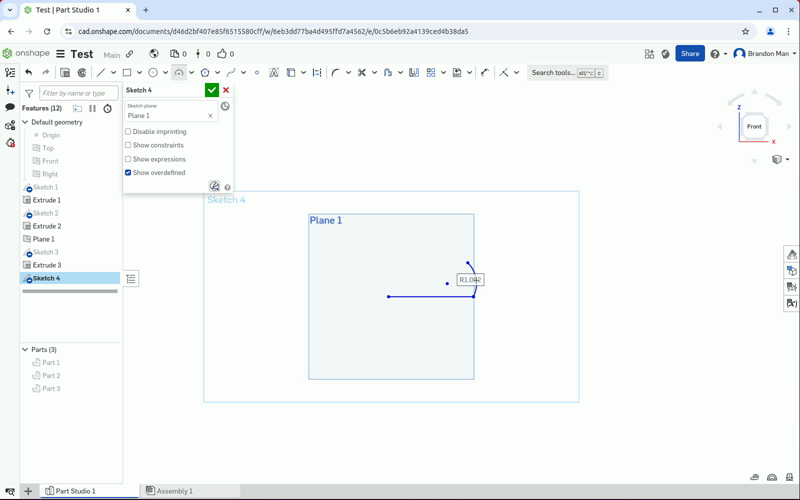
scroll(-6)
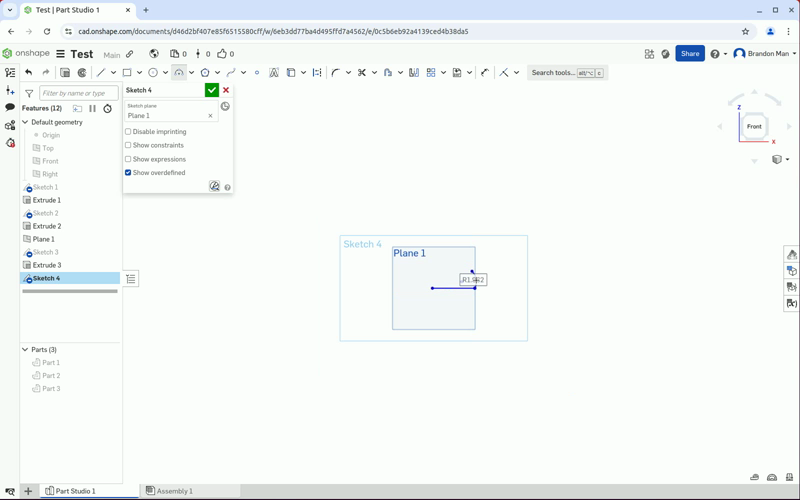
scroll(-6)
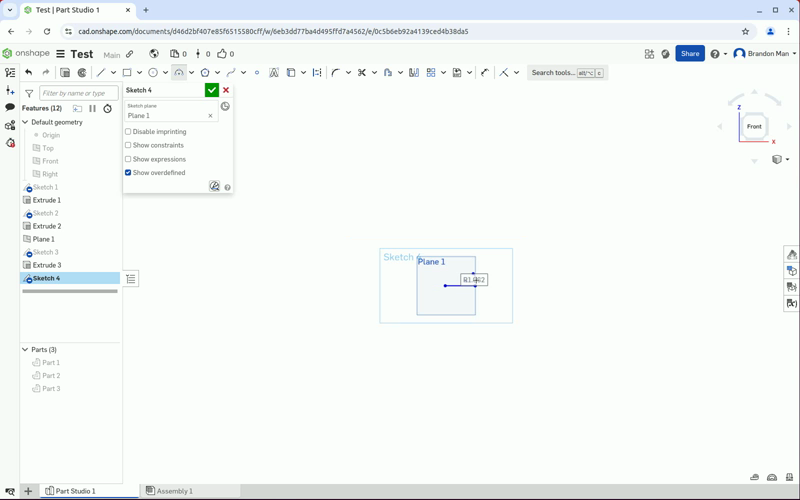
scroll(-6)
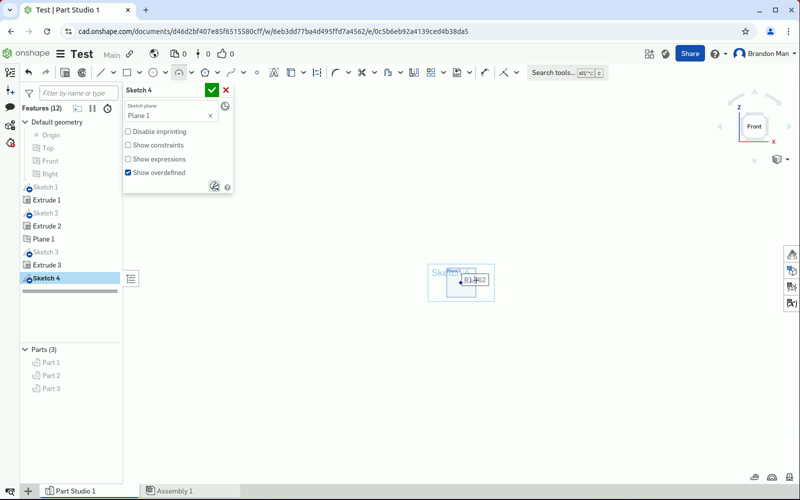
key_up(shift)
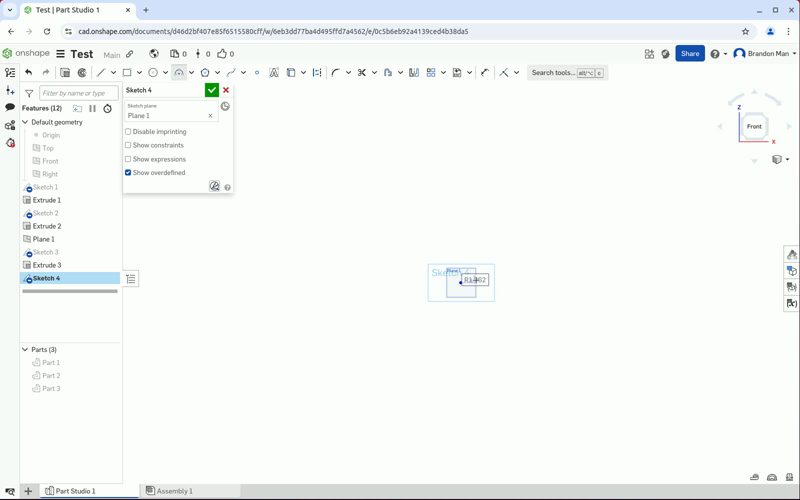
key(esc)
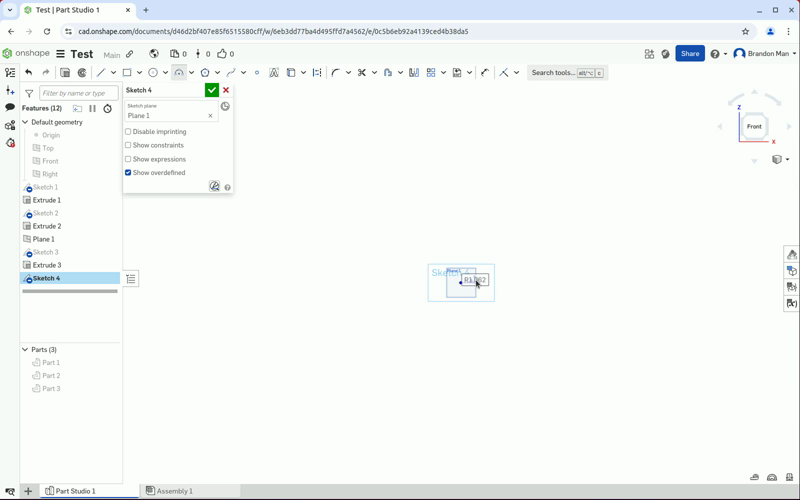
key(l)
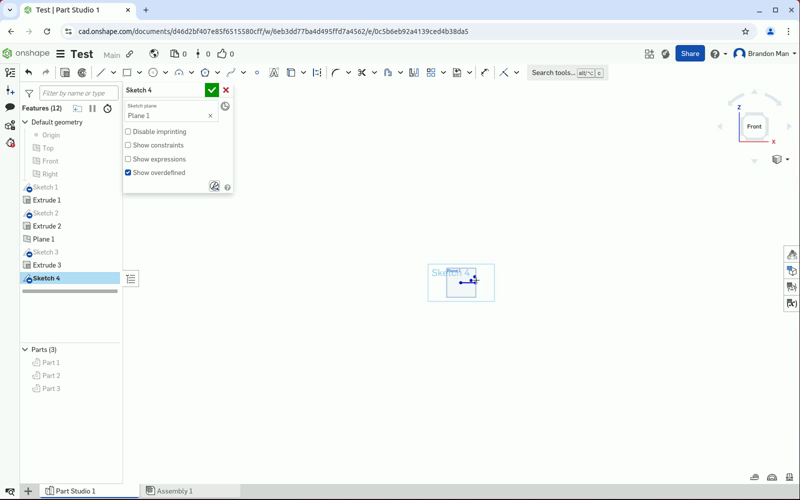
mouse_move(474, 276)
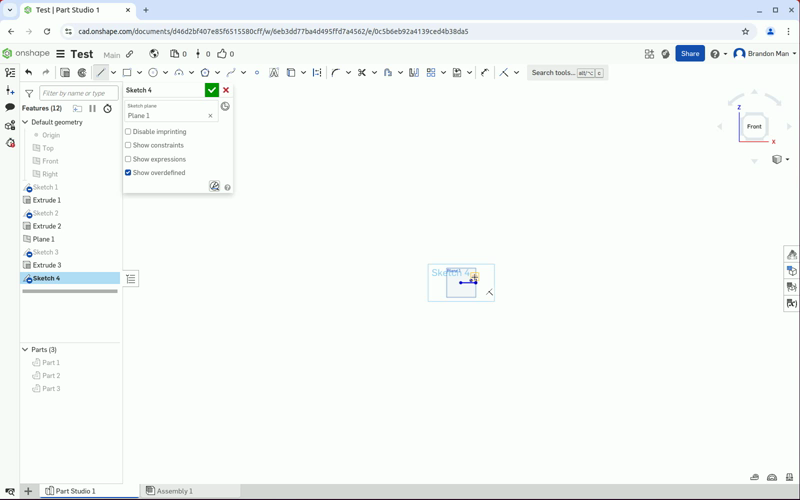
scroll(6)
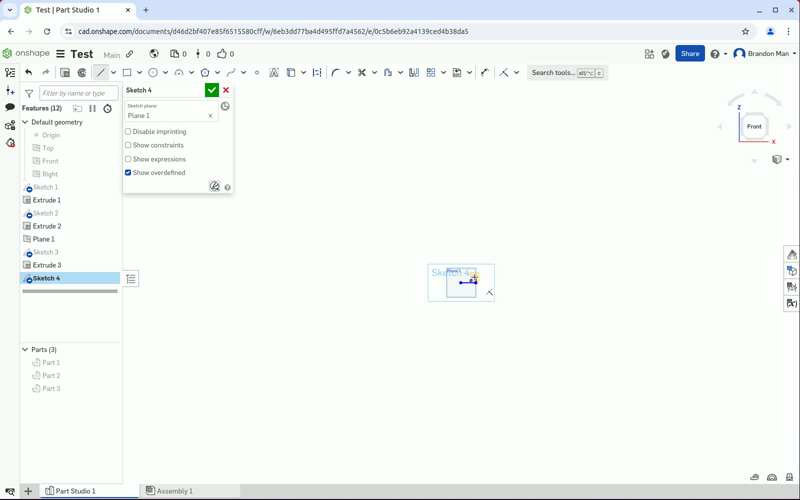
scroll(6)
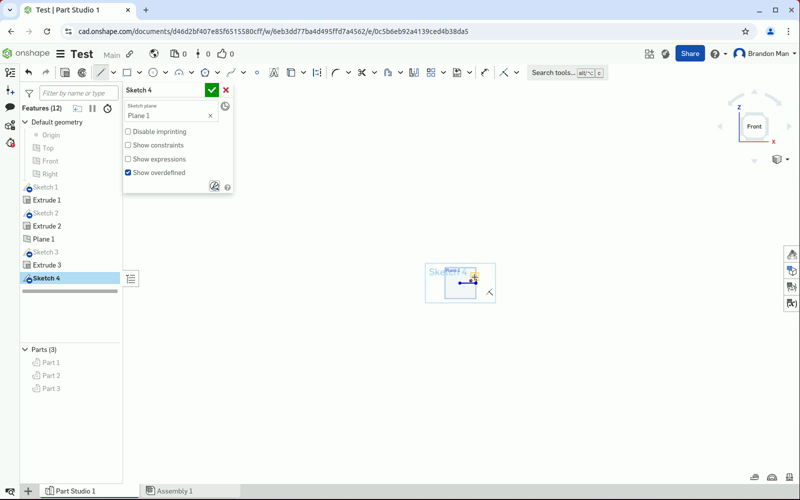
scroll(6)
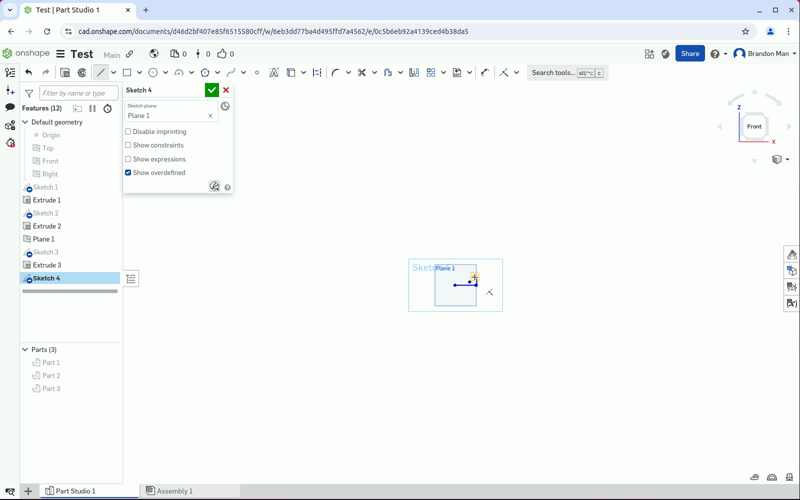
scroll(6)
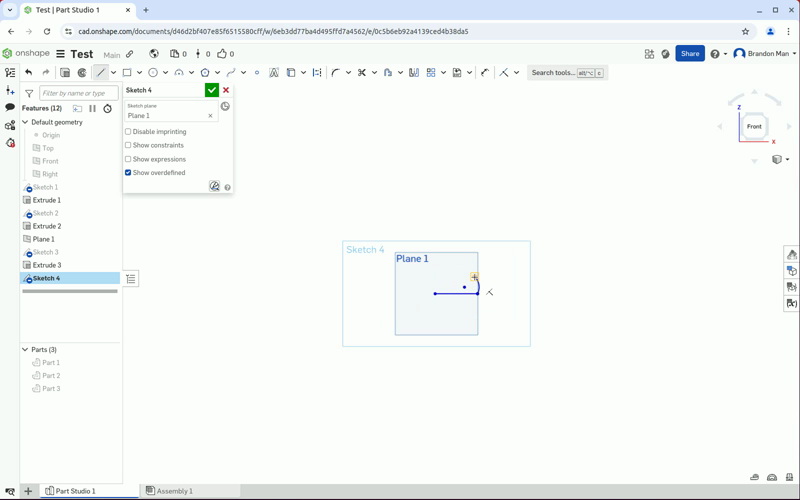
scroll(6)
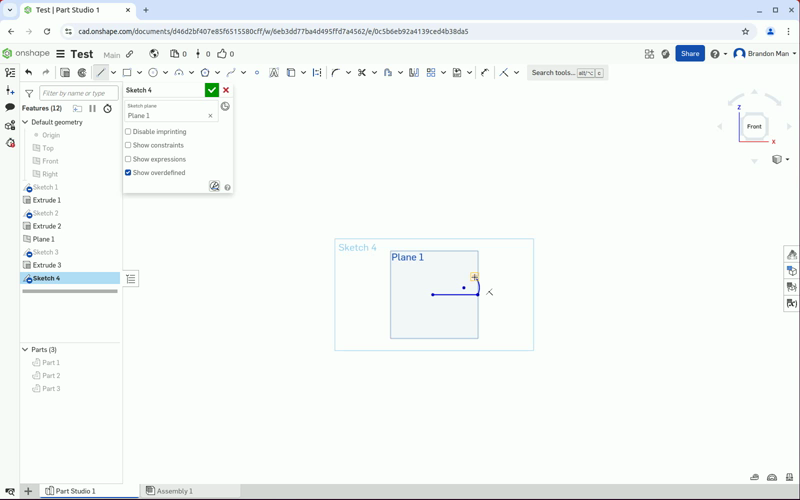
scroll(6)
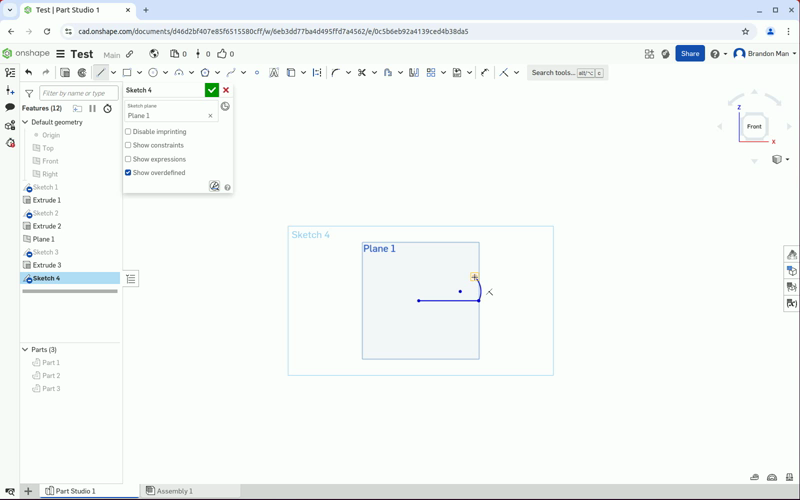
scroll(6)
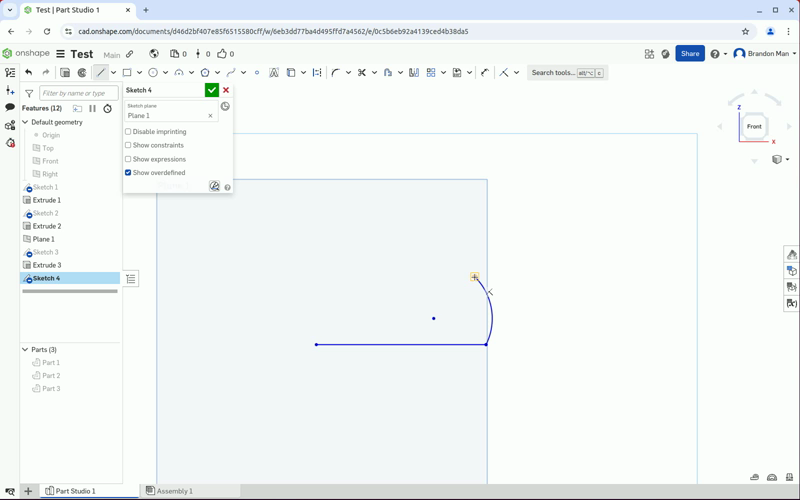
click(474, 276)
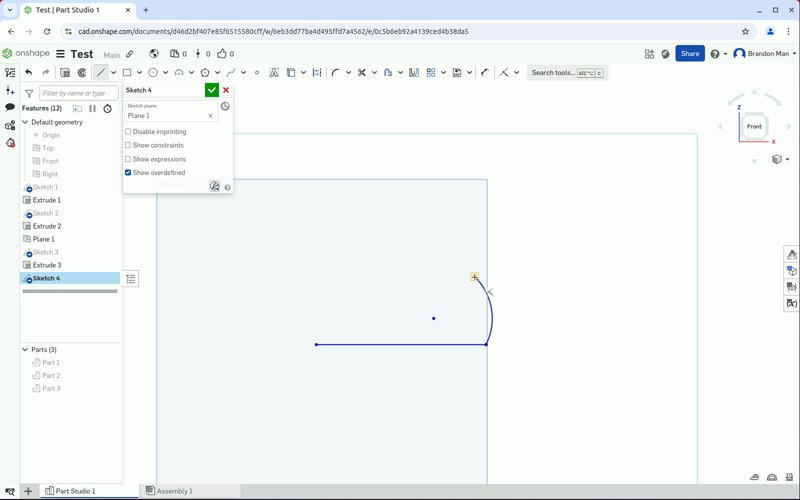
scroll(-6)
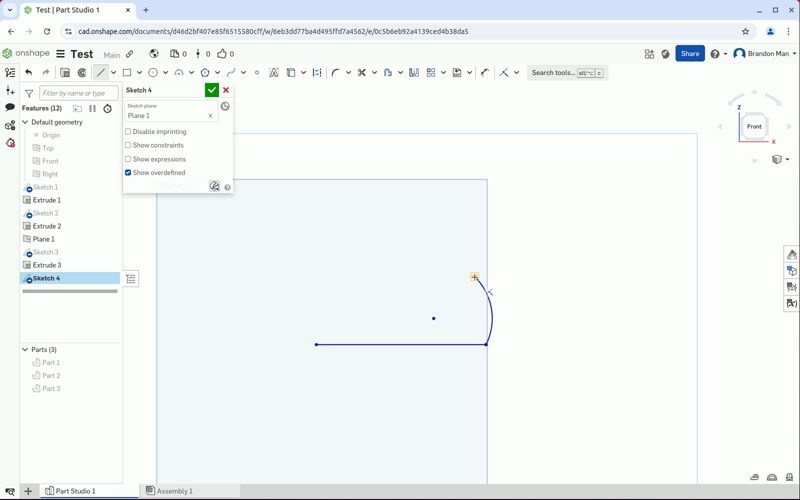
scroll(-6)
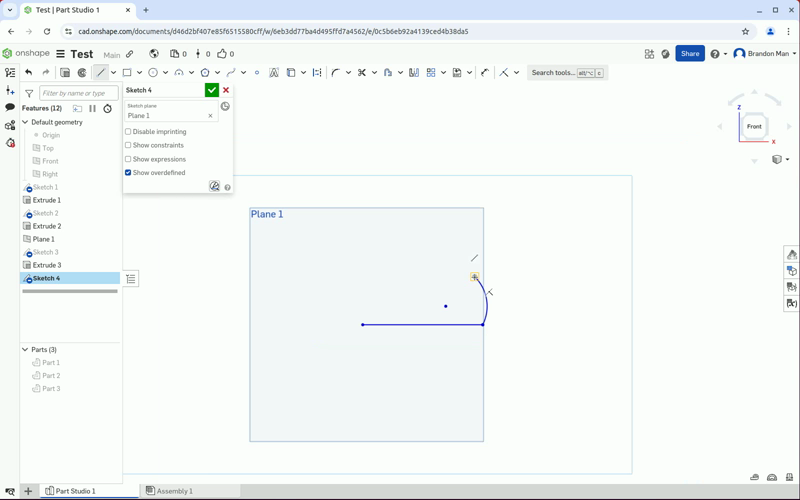
scroll(-6)
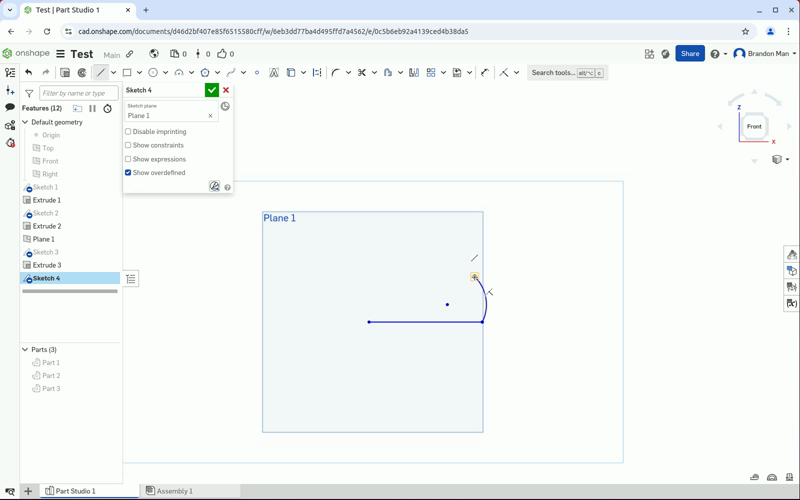
scroll(-6)
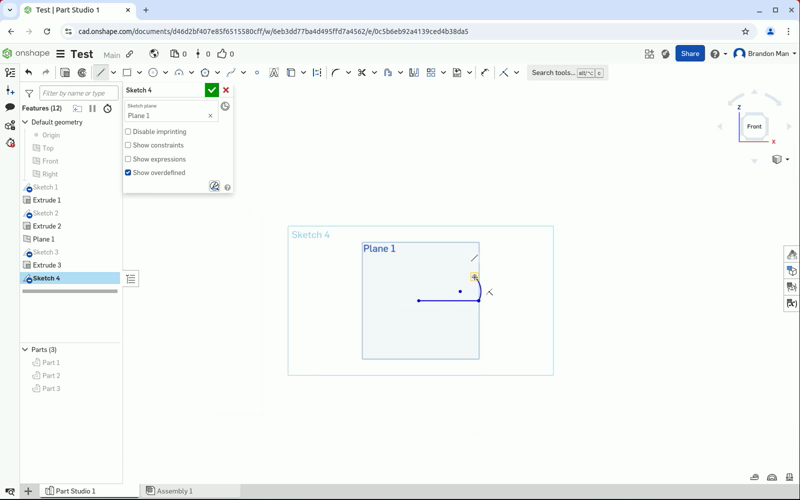
scroll(-6)
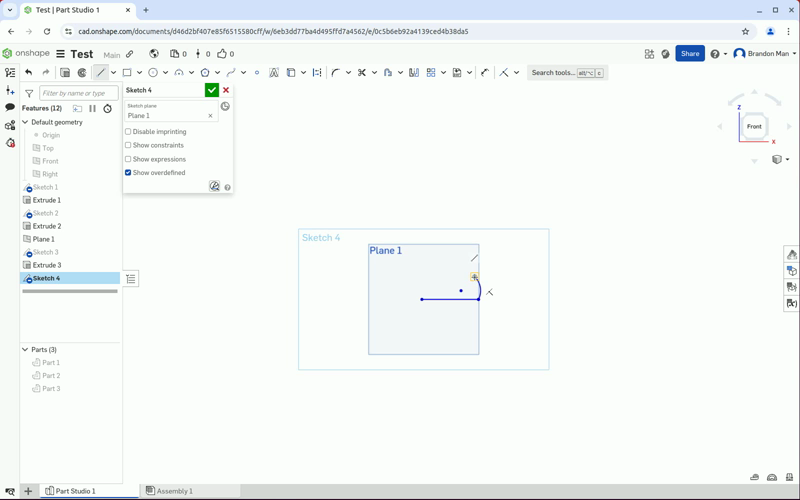
scroll(-6)
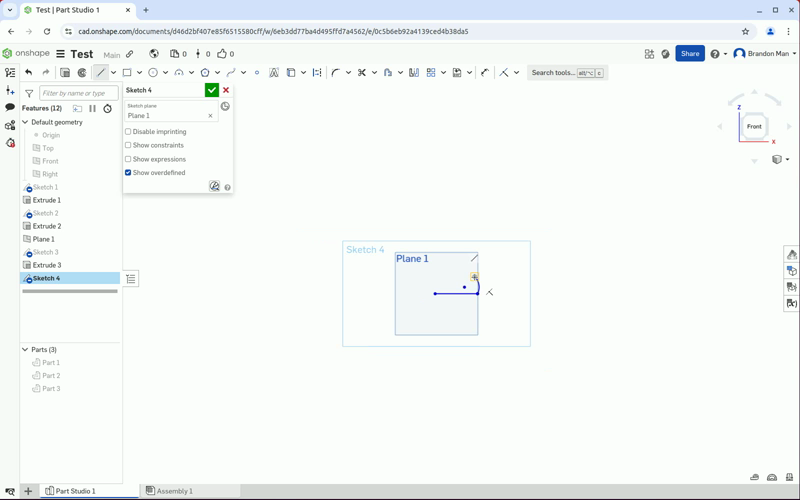
scroll(-6)
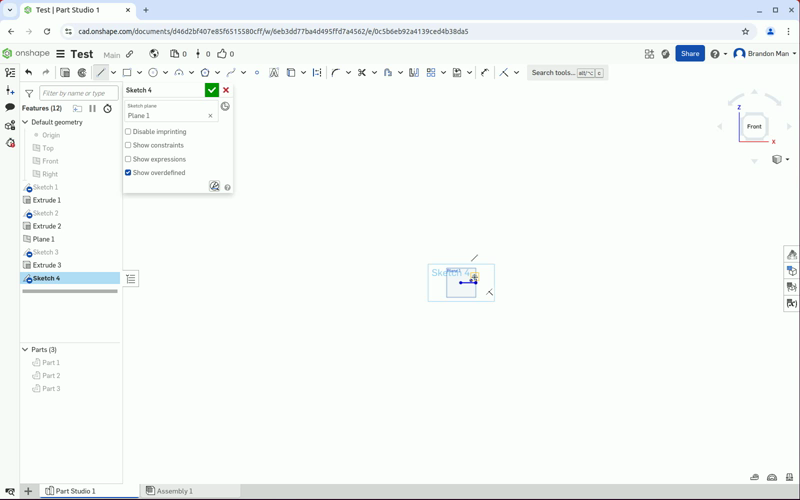
key_down(shift)
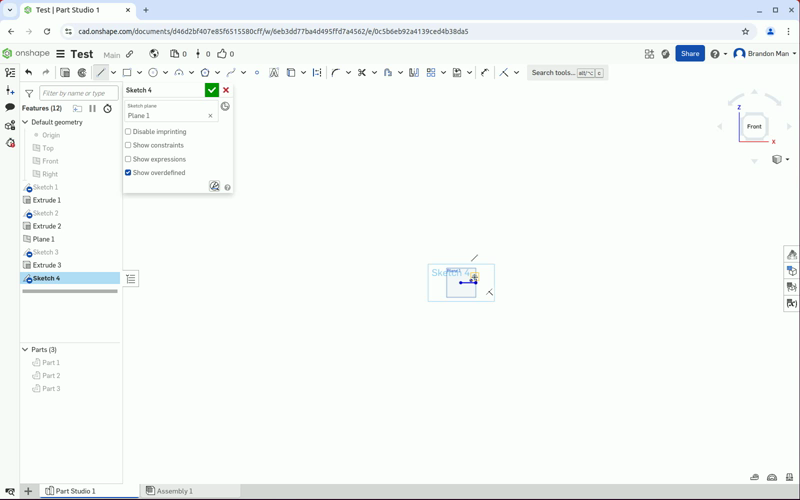
mouse_move(504, 276)
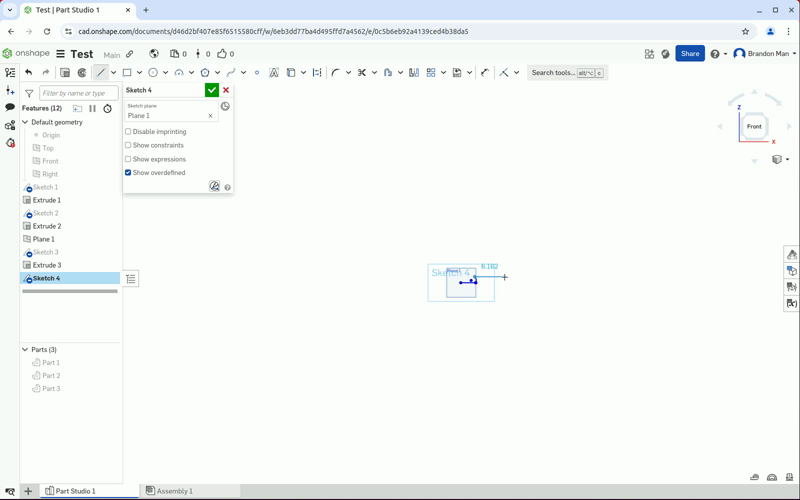
mouse_move(460, 276)
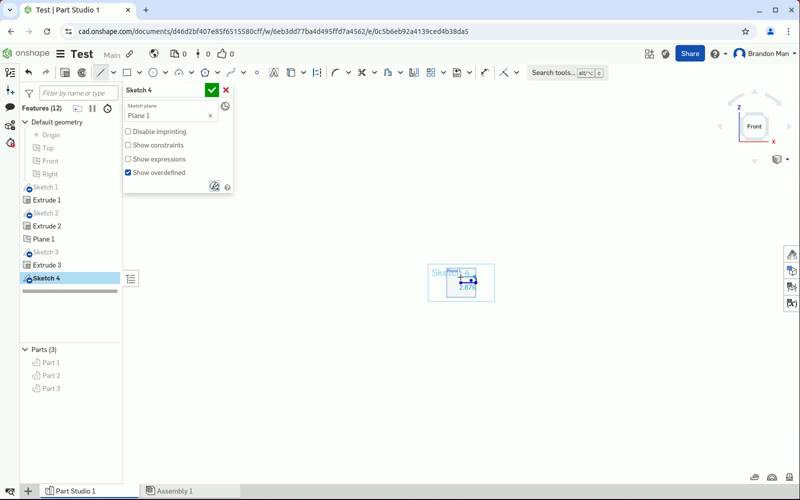
click(460, 276)
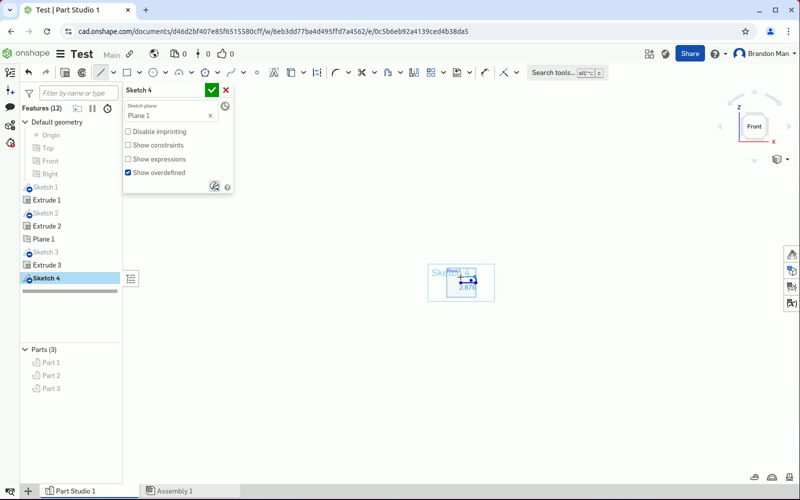
key_up(shift)
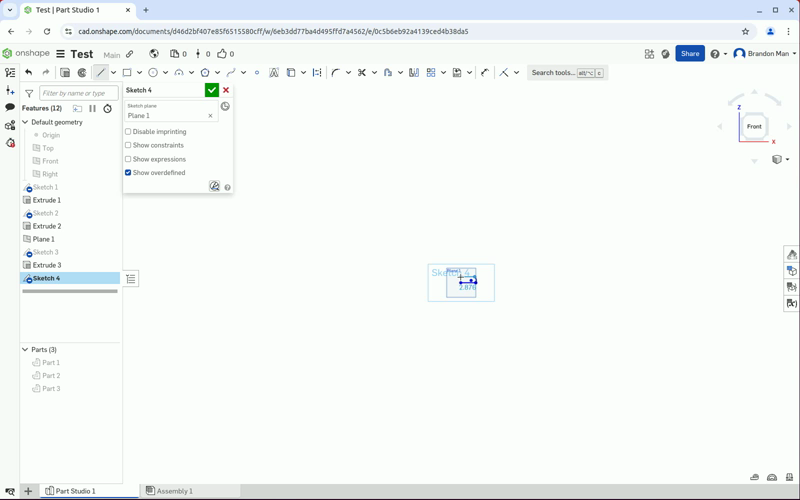
mouse_move(490, 276)
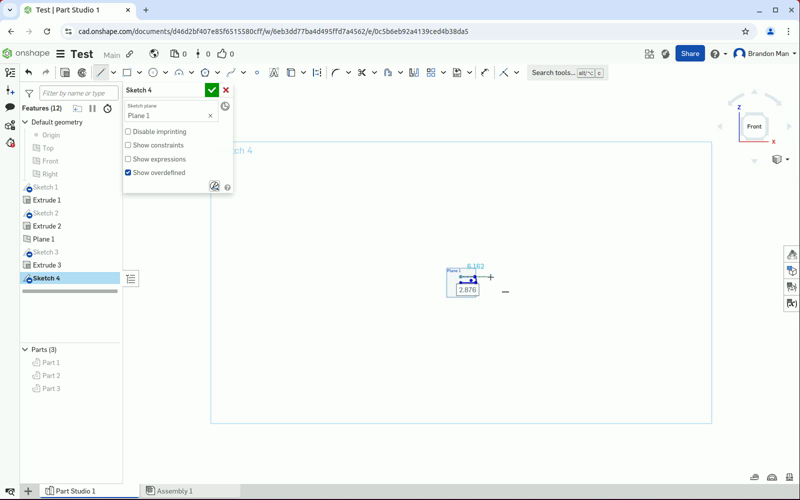
key_down(shift)
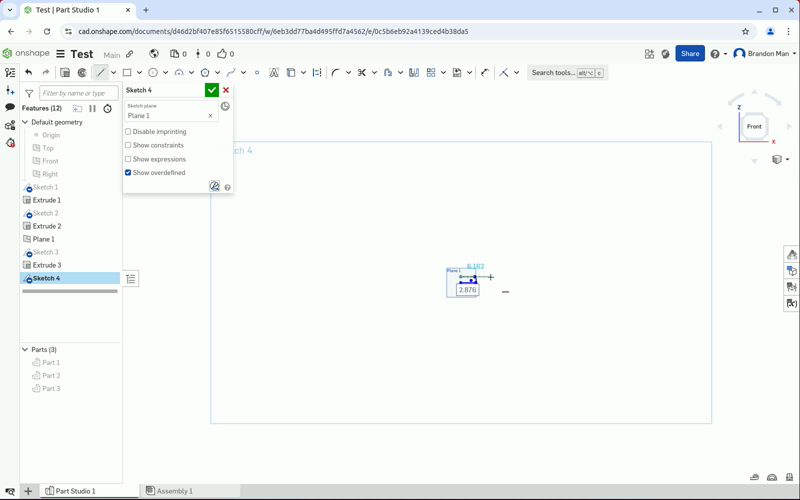
mouse_move(460, 282)
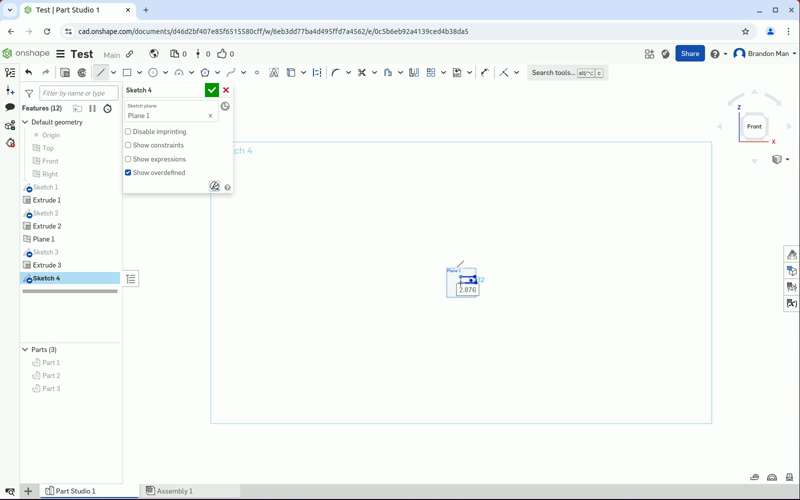
scroll(6)
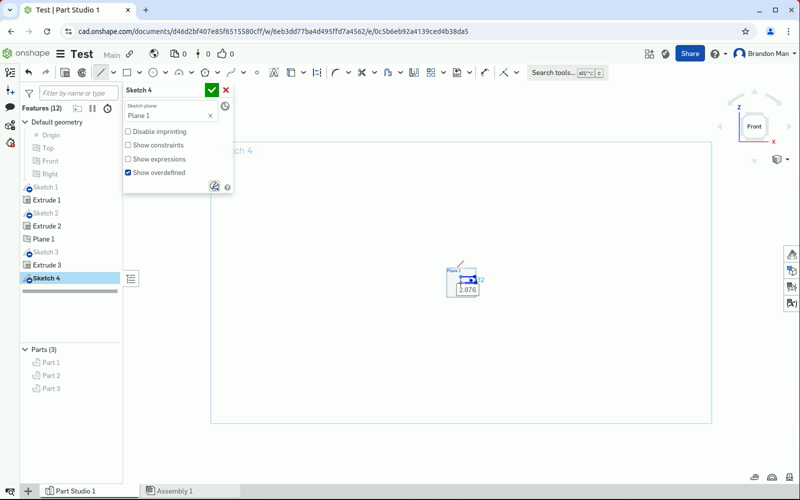
scroll(6)
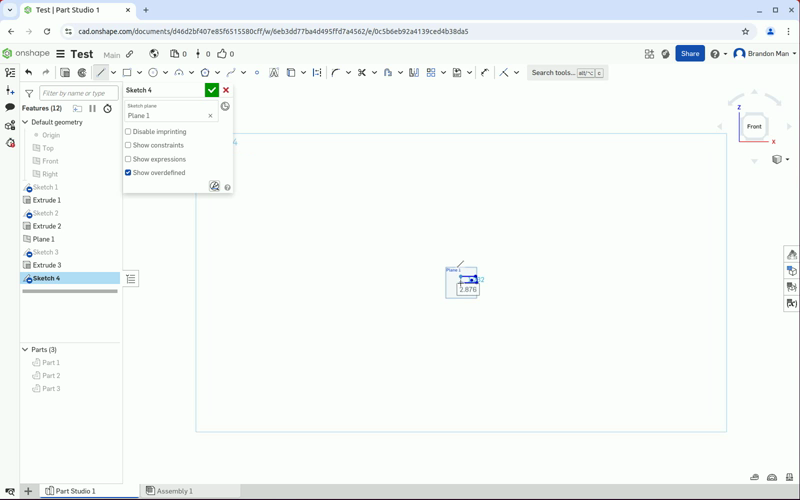
scroll(6)
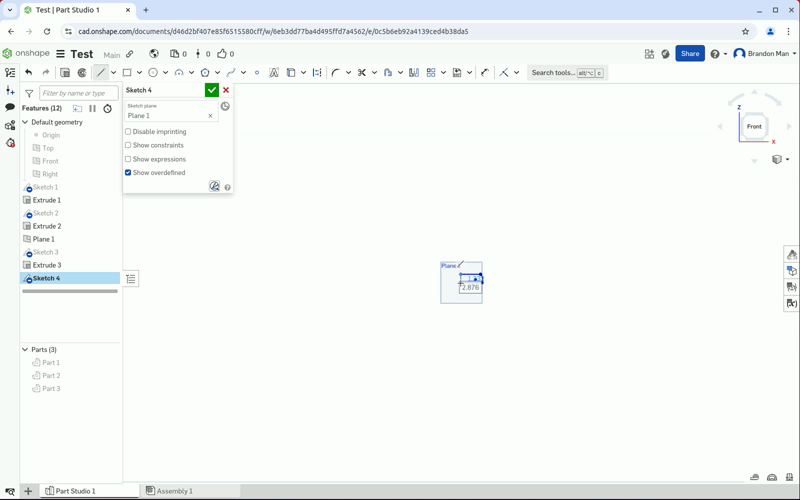
scroll(6)
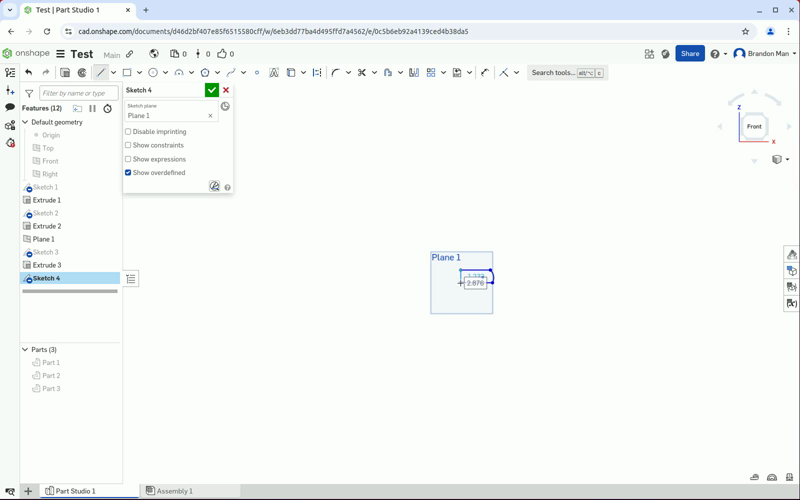
scroll(6)
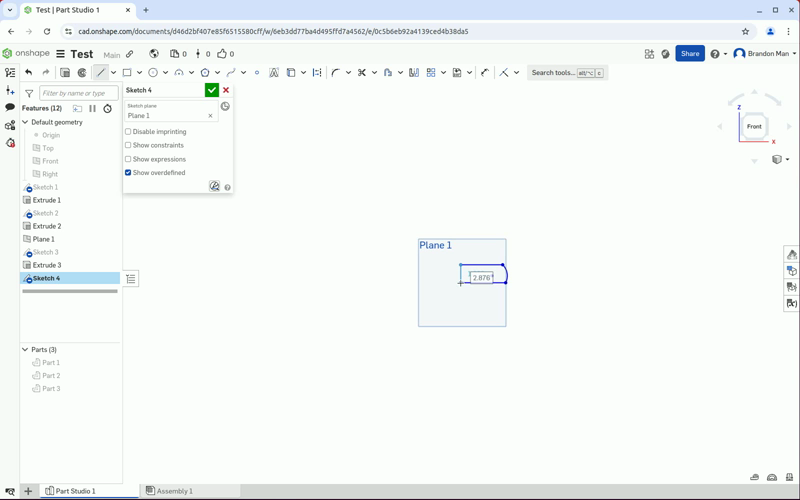
scroll(6)
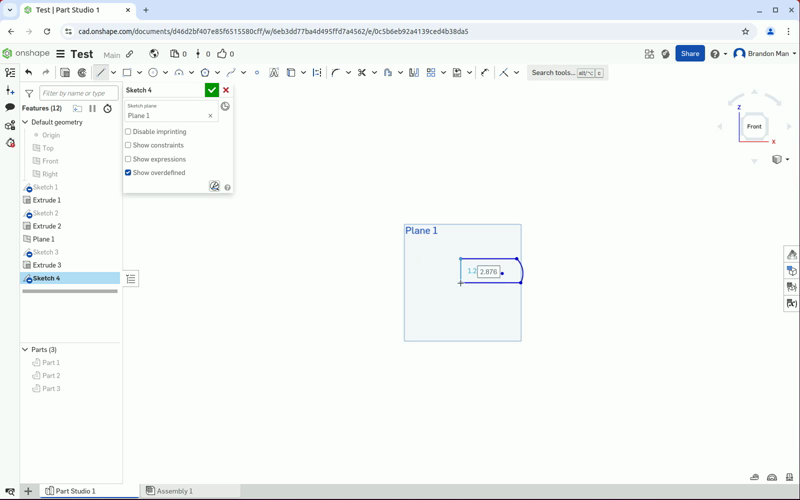
scroll(6)
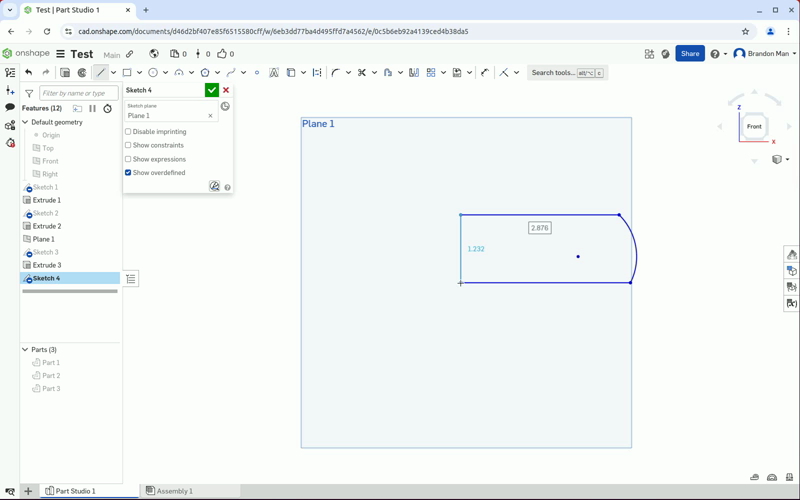
key_up(shift)
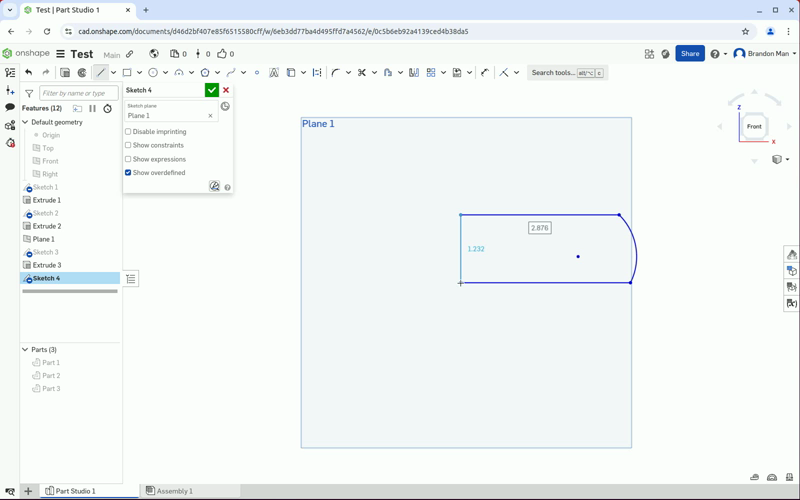
click(460, 282)
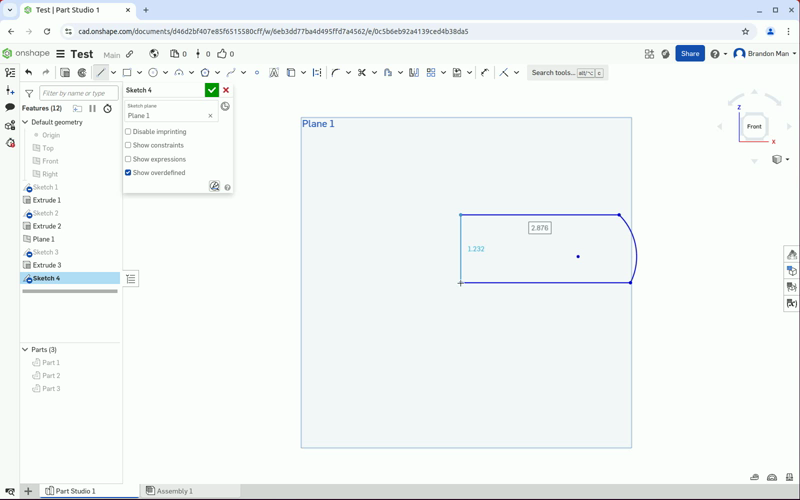
scroll(-6)
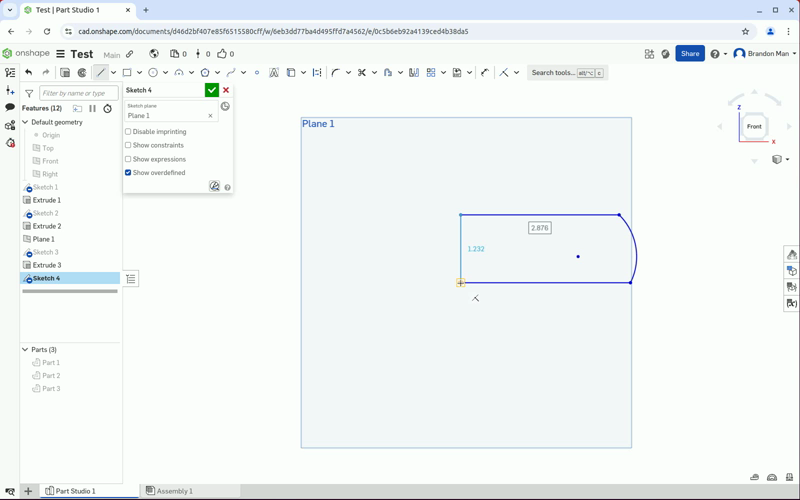
scroll(-6)
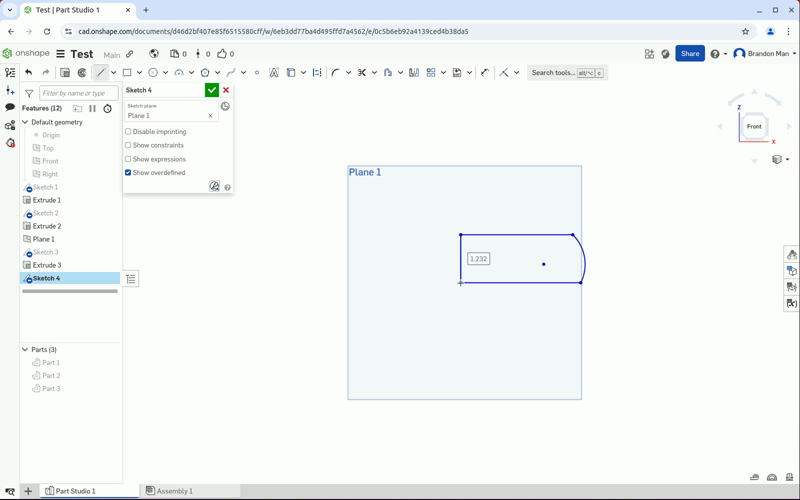
scroll(-6)
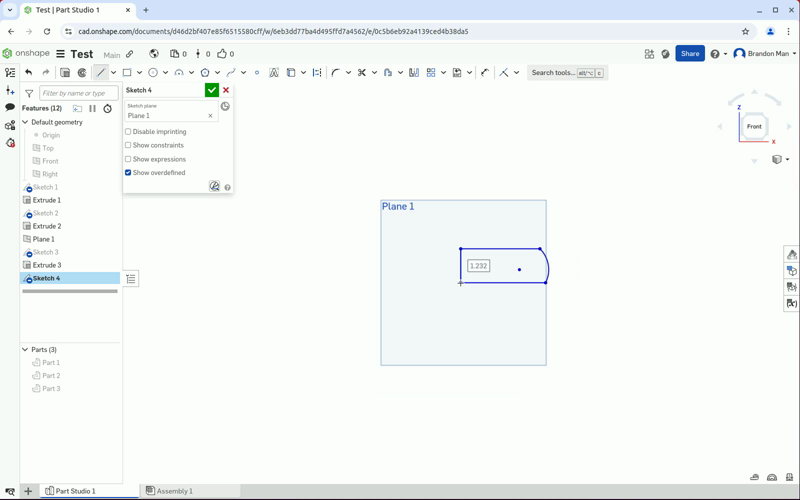
scroll(-6)
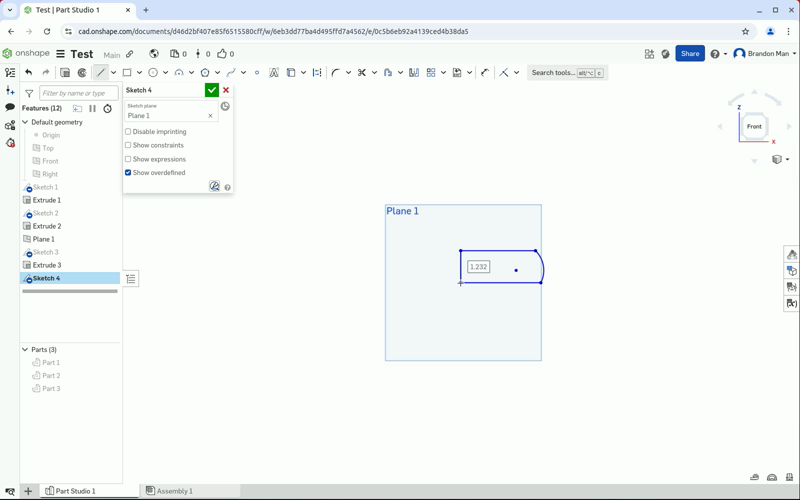
scroll(-6)
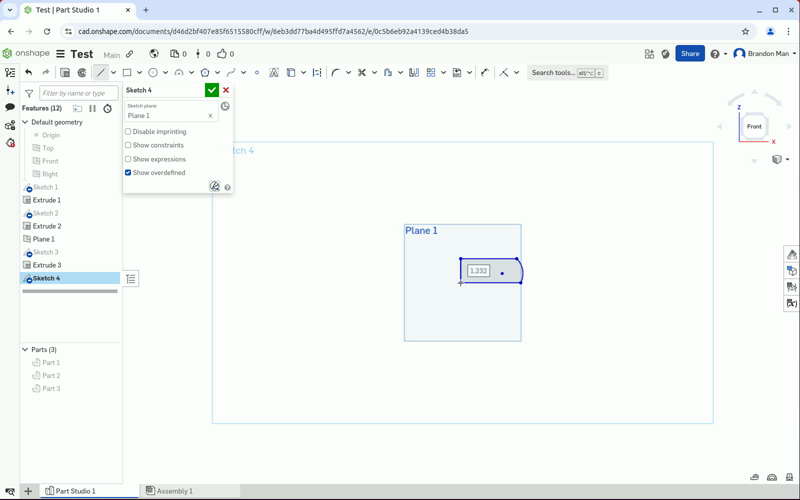
scroll(-6)
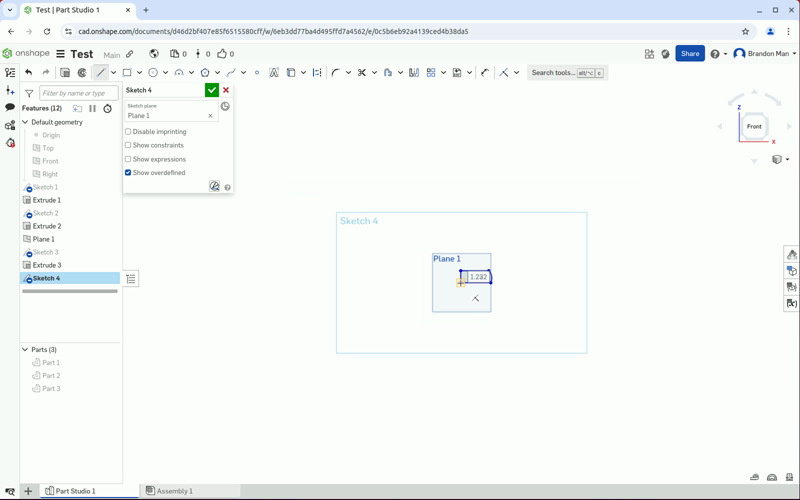
scroll(-6)
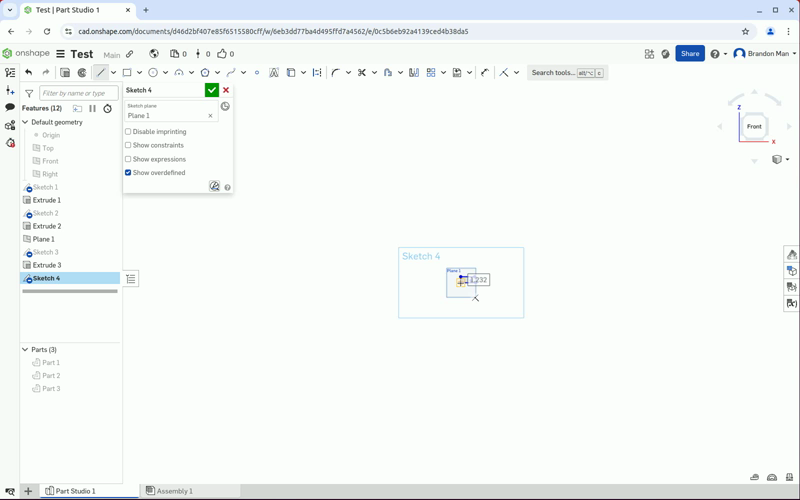
key(esc)
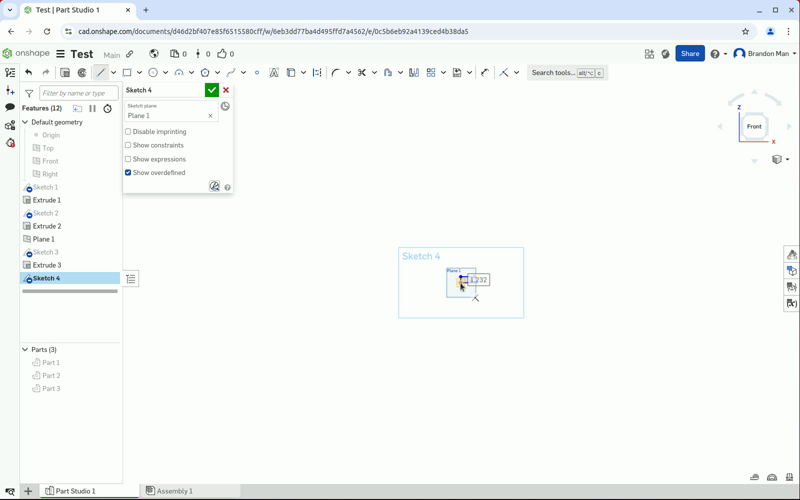
mouse_move(465, 281)
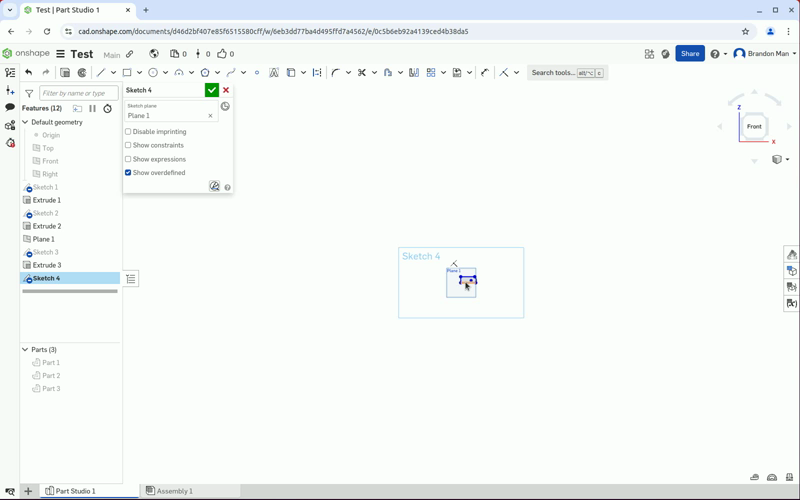
scroll(6)
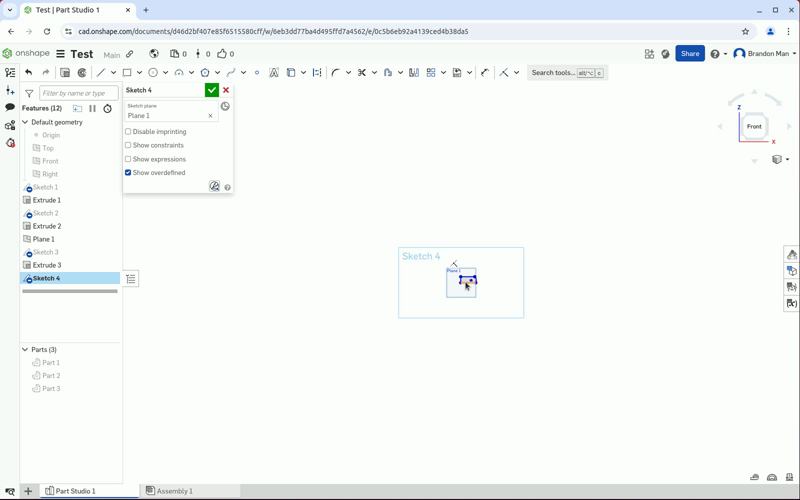
scroll(6)
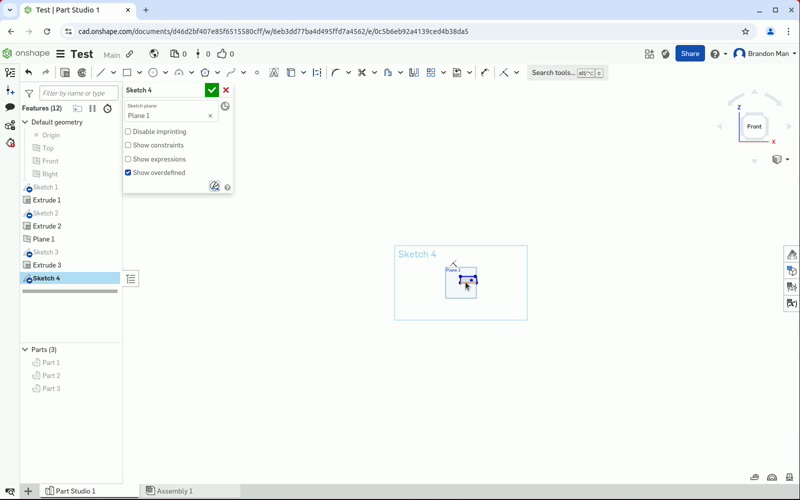
scroll(6)
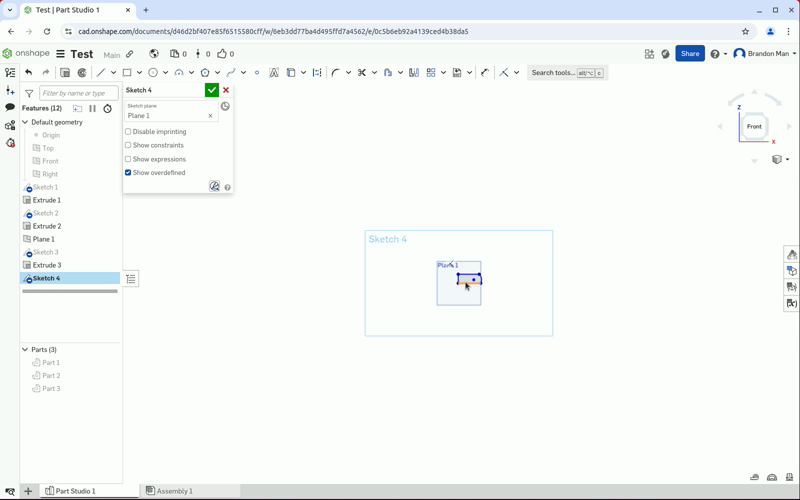
scroll(6)
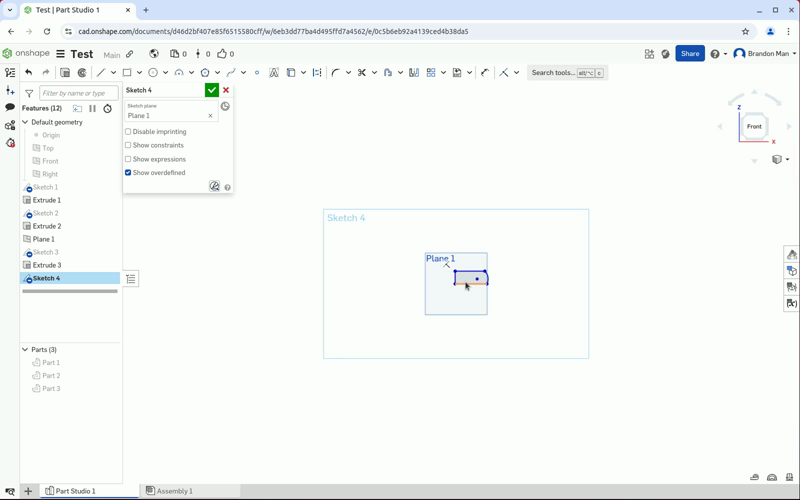
scroll(6)
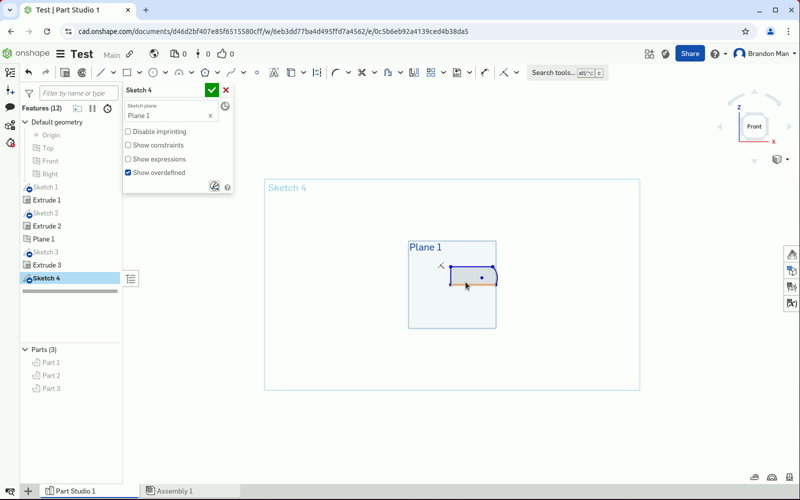
scroll(6)
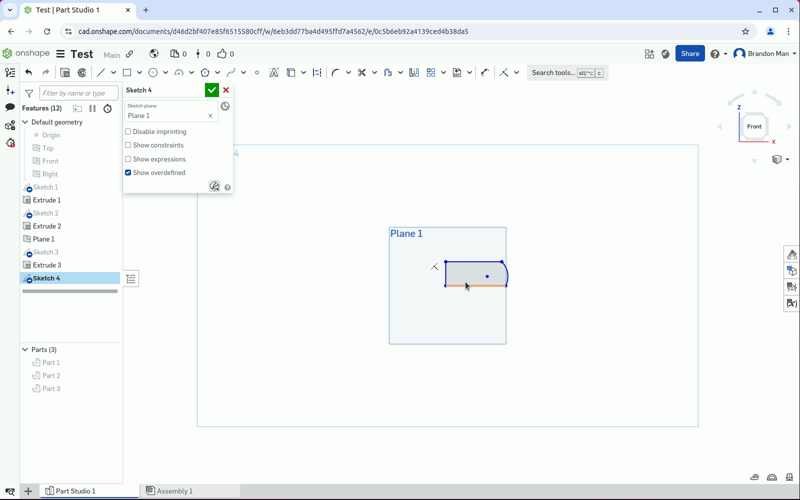
scroll(6)
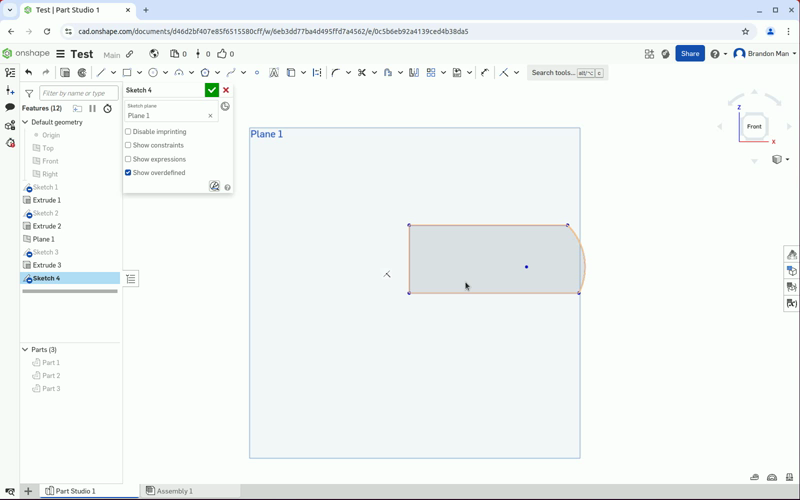
click(465, 281)
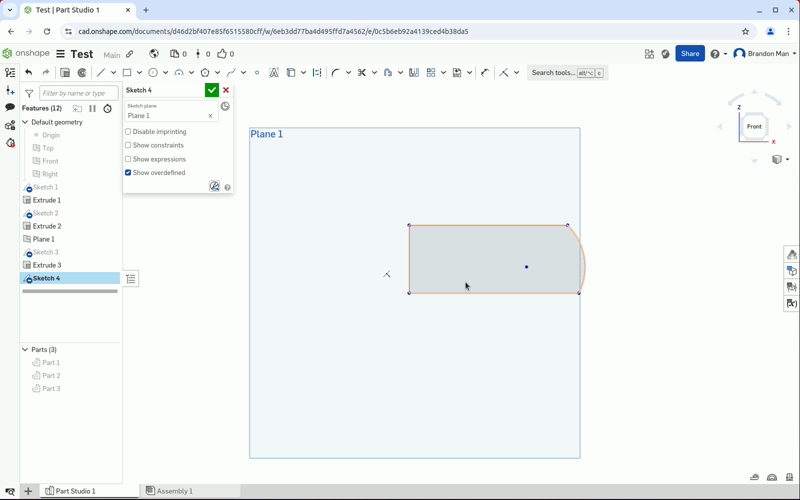
scroll(-6)
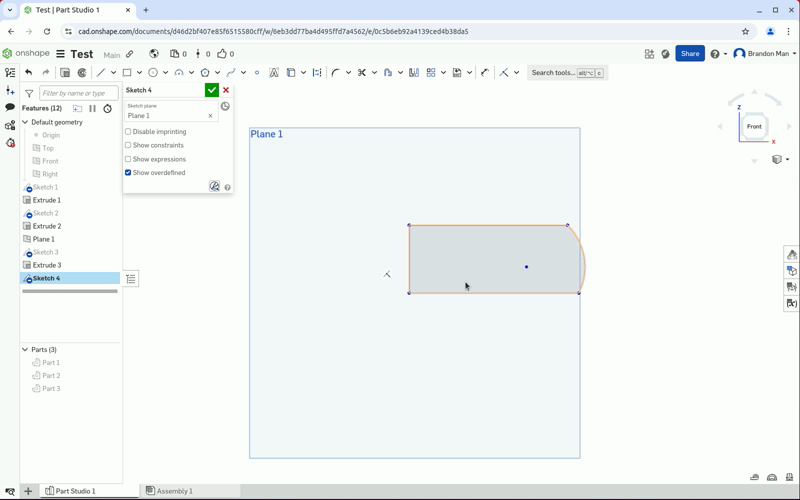
scroll(-6)
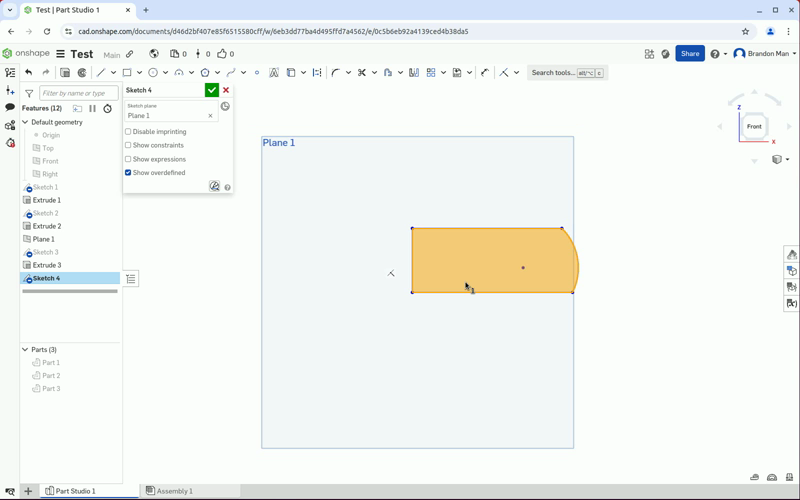
scroll(-6)
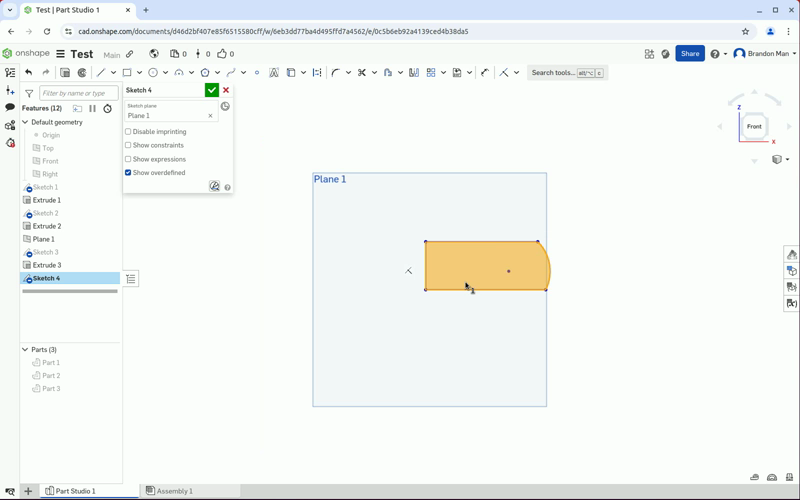
scroll(-6)
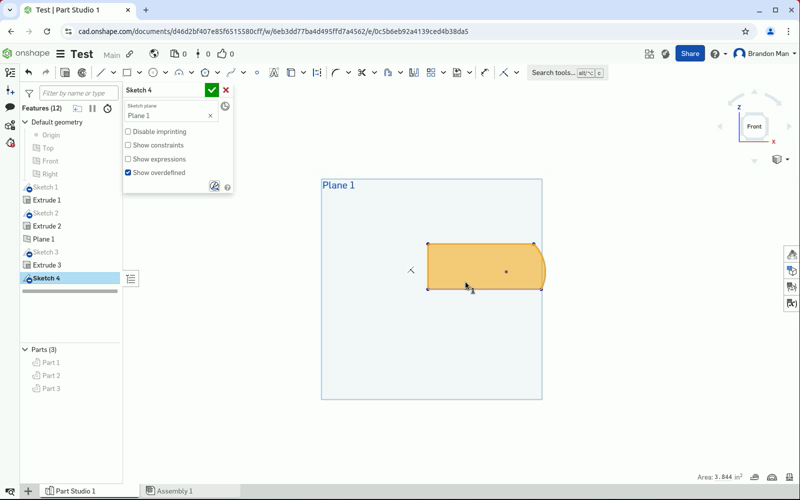
scroll(-6)
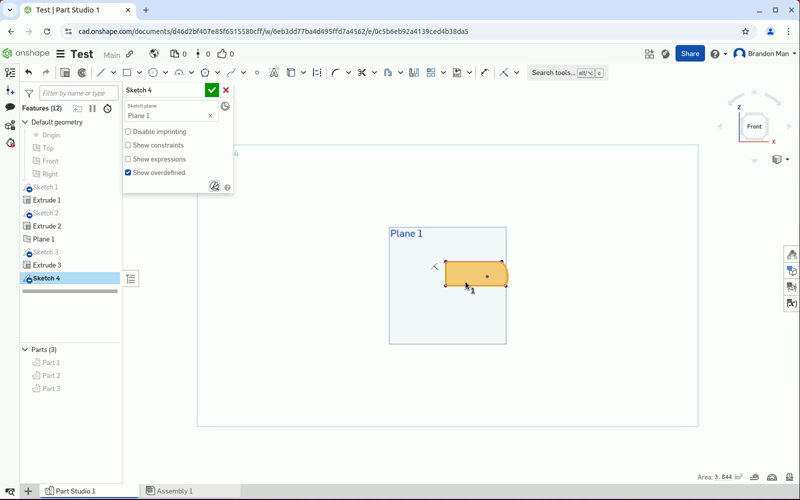
scroll(-6)
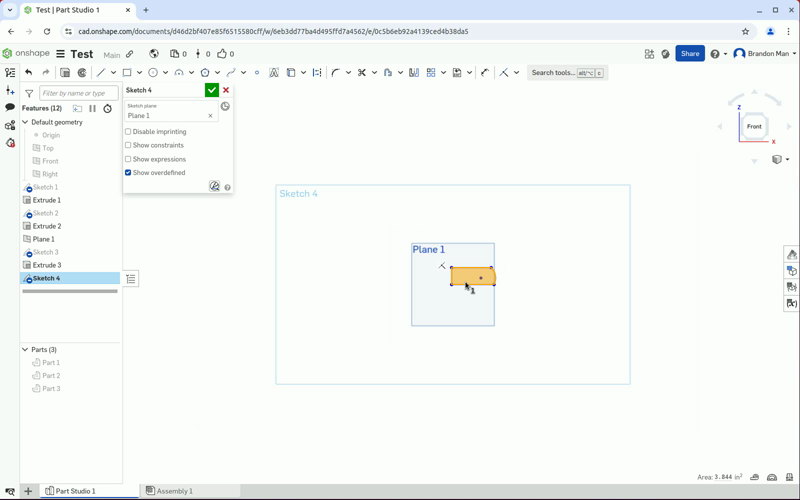
scroll(-6)
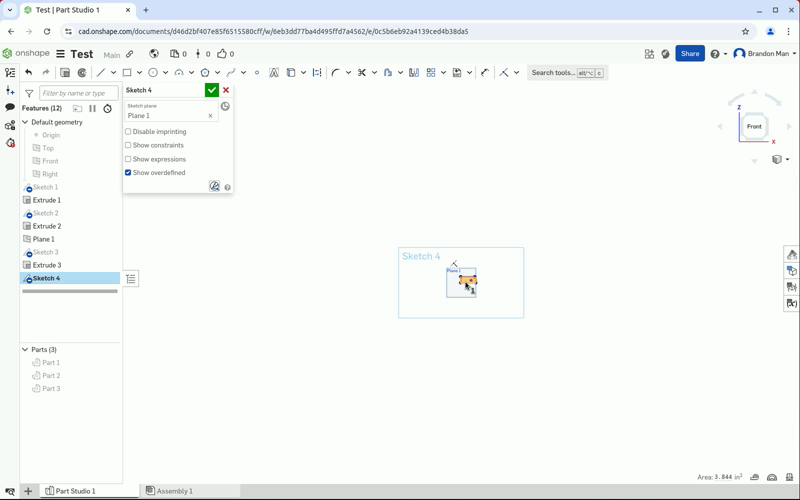
mouse_move(73, 352)
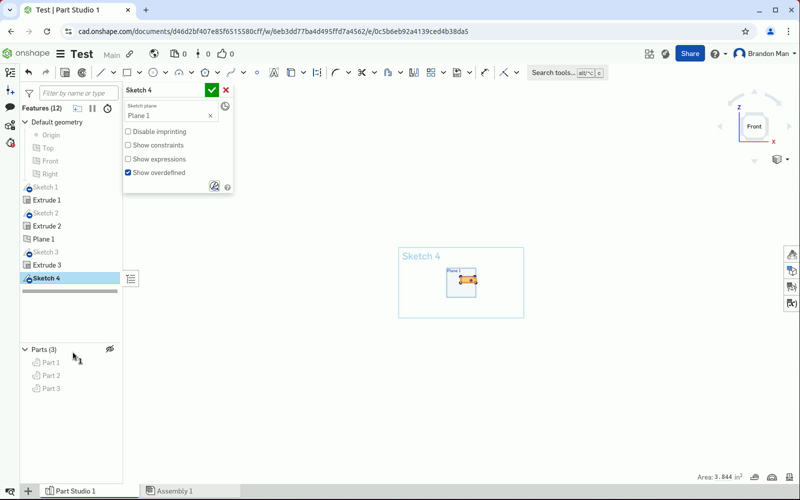
key(shift+y)
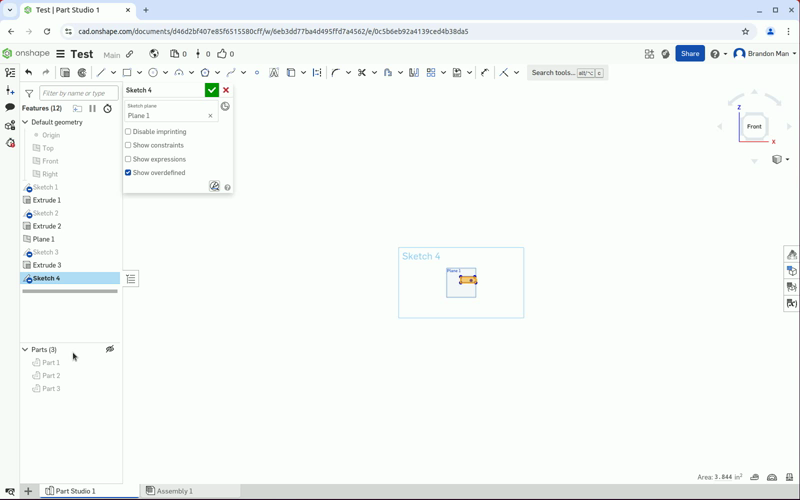
key(shift+e)
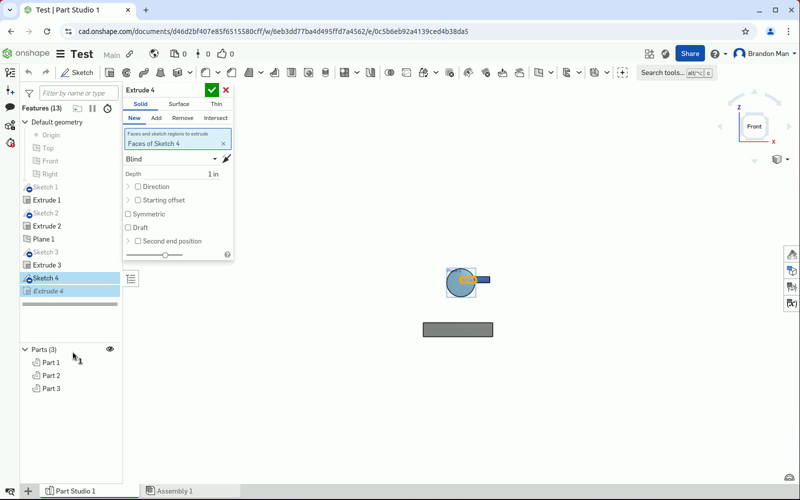
mouse_move(143, 106)
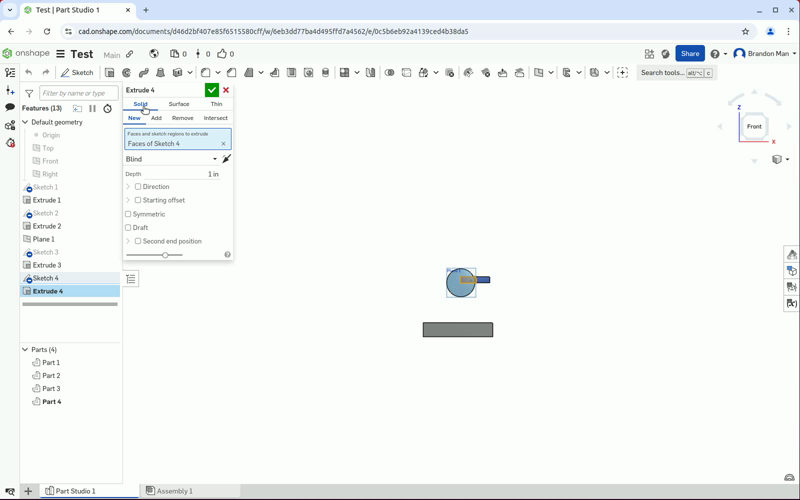
click(143, 106)
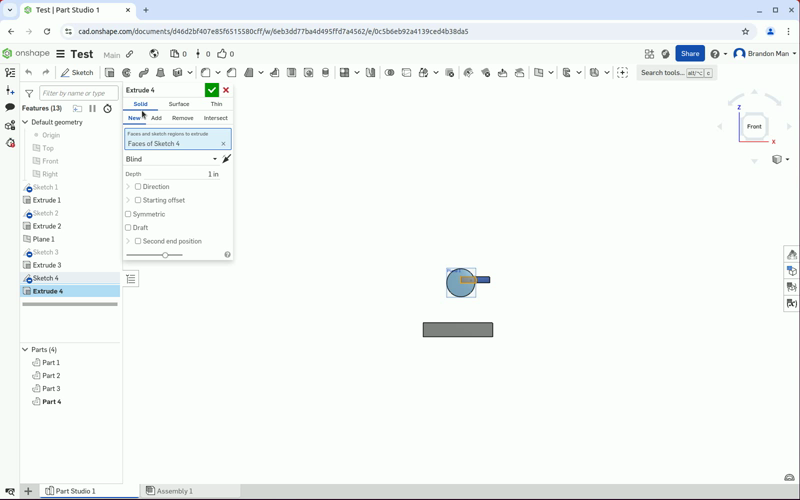
mouse_move(137, 120)
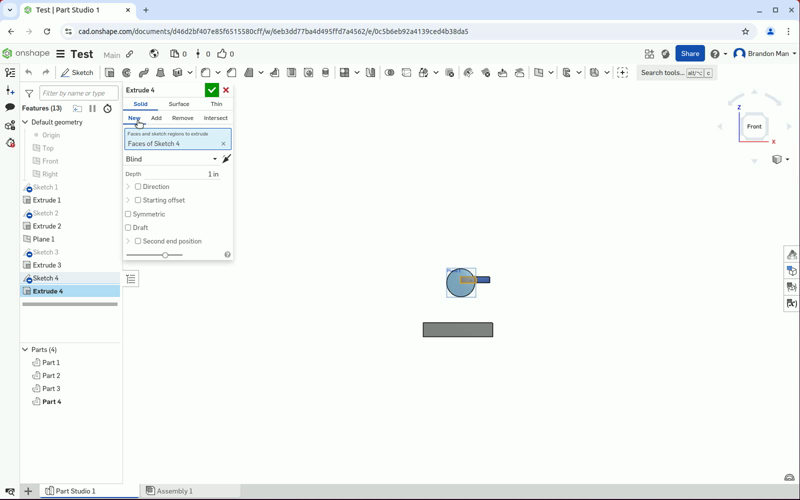
click(137, 120)
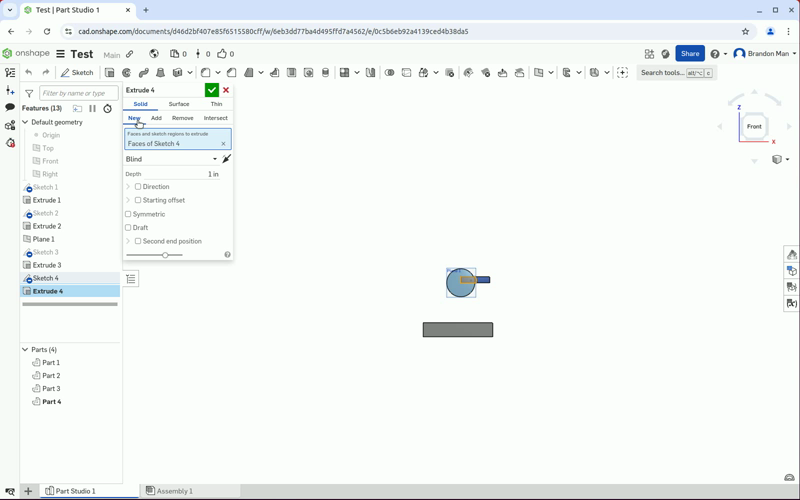
key(tab, 4)
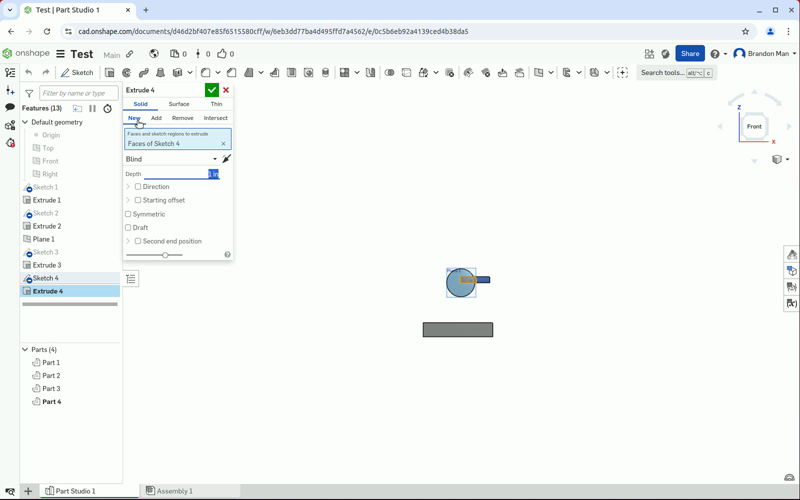
text(0.481)
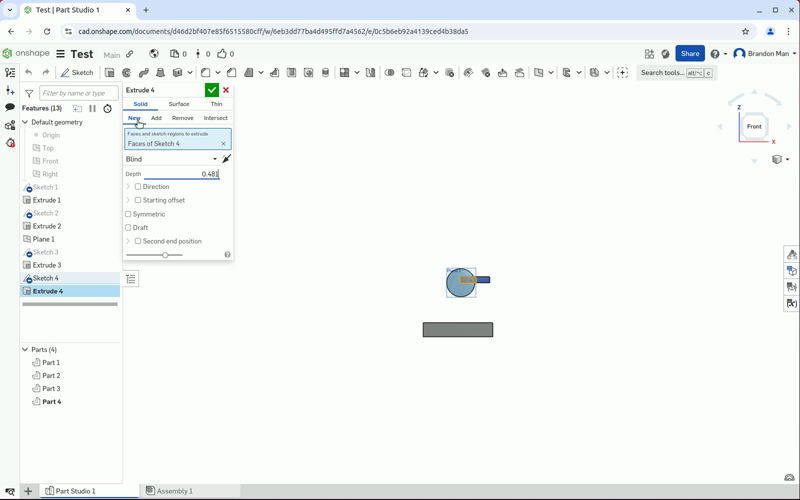
key(enter)
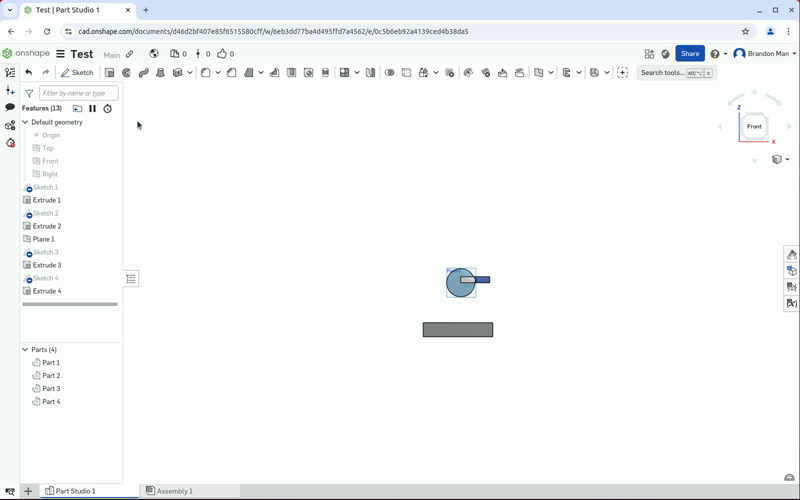
key(shift+h)
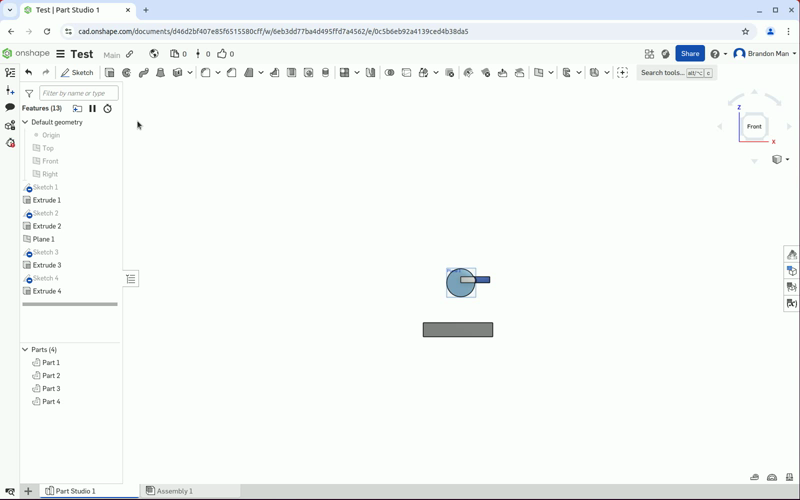
key(shift+h)
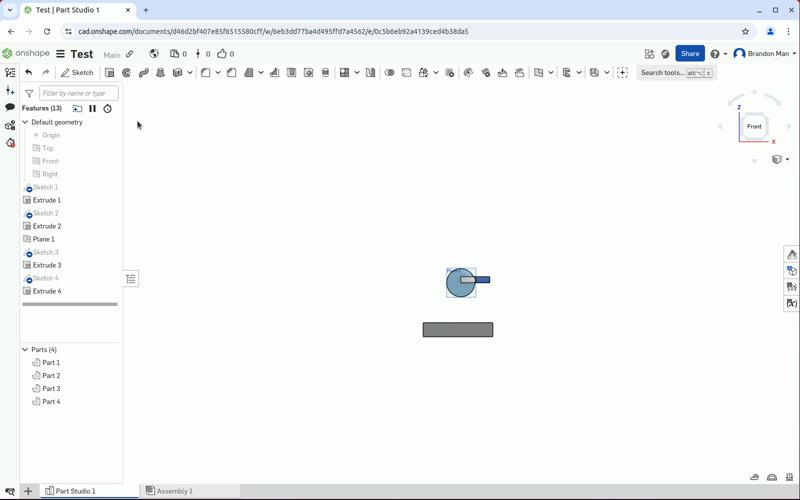
mouse_move(73, 189)
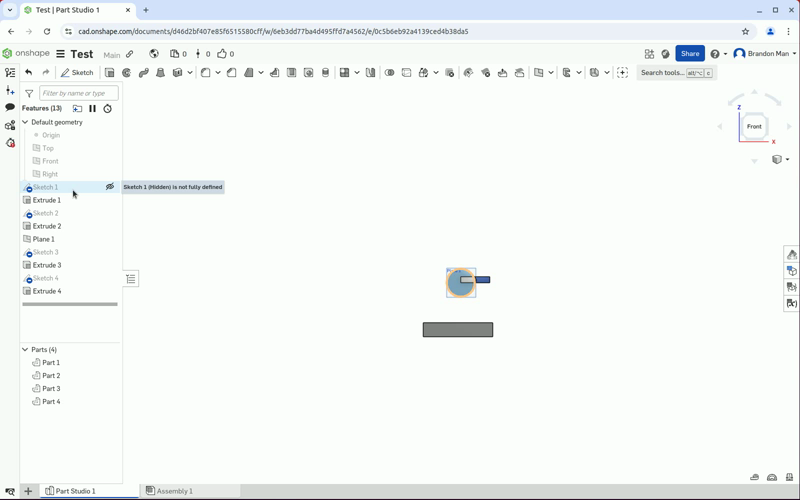
click(73, 189)
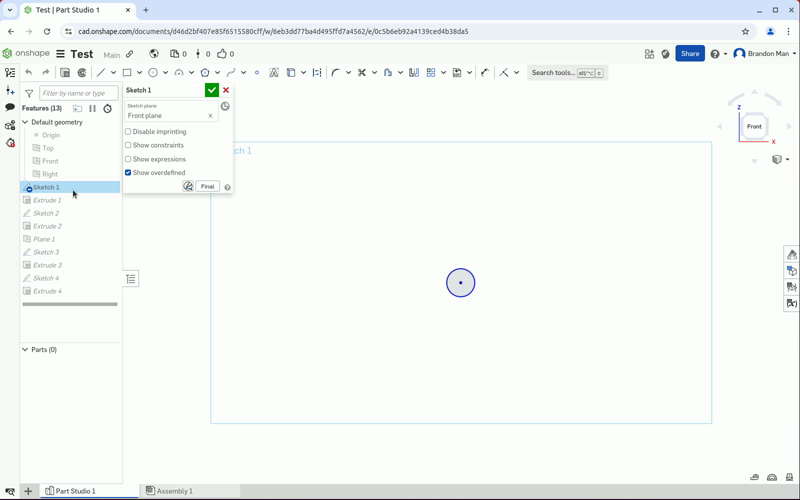
mouse_move(229, 92)
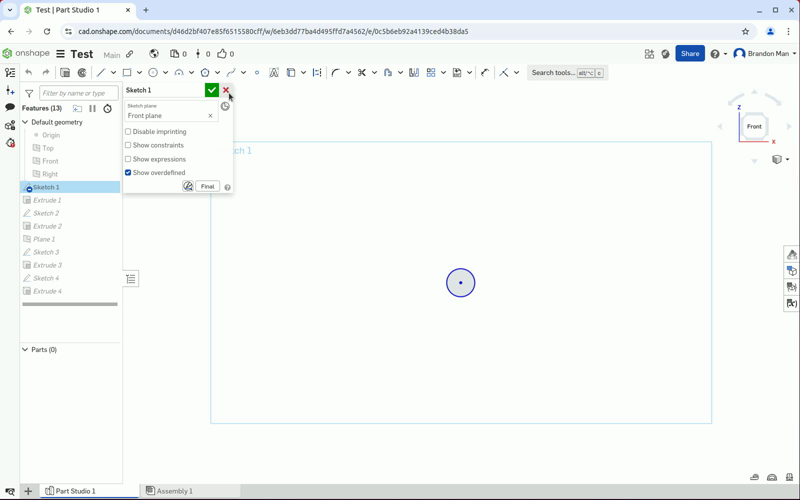
click(229, 92)
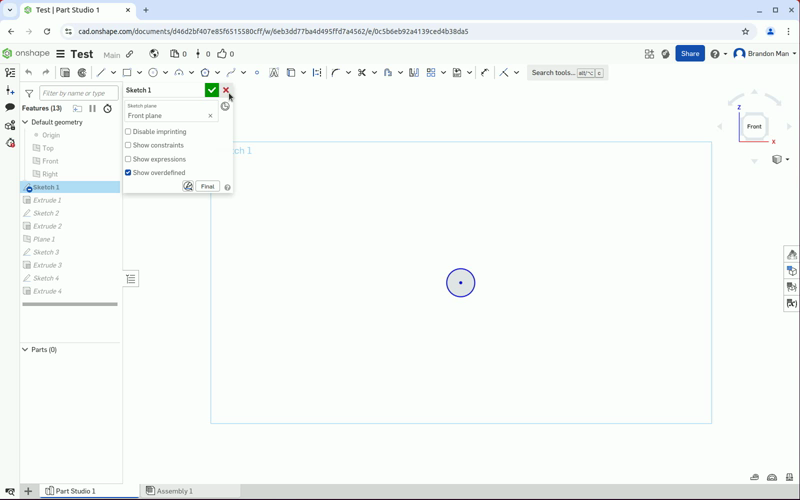
key(shift+s)
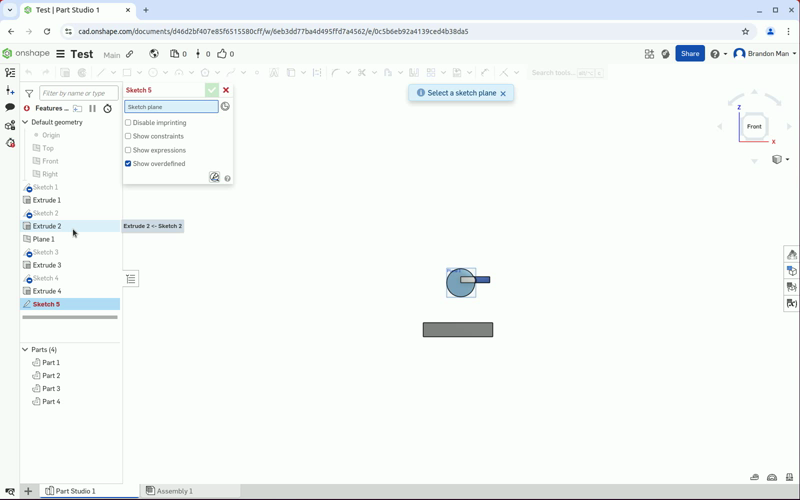
scroll(3)
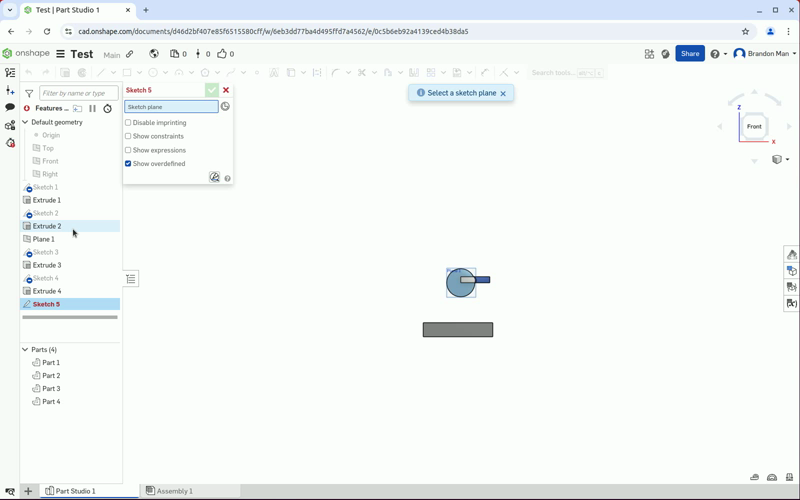
mouse_move(73, 163)
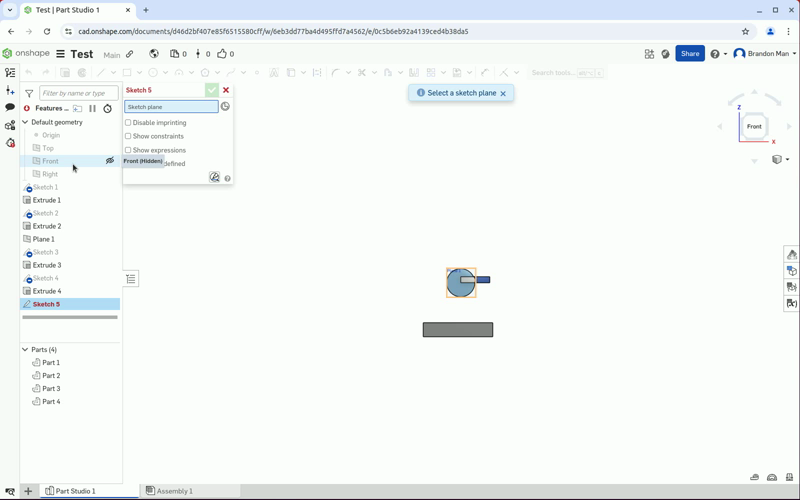
click(73, 163)
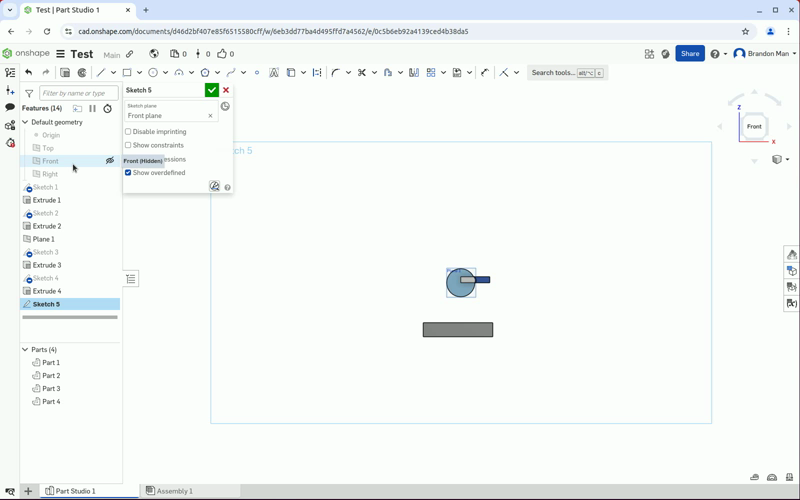
mouse_move(73, 352)
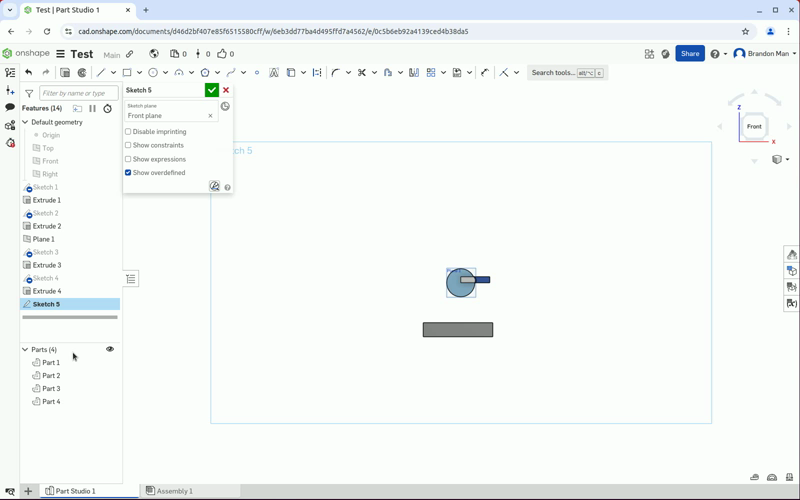
key(y)
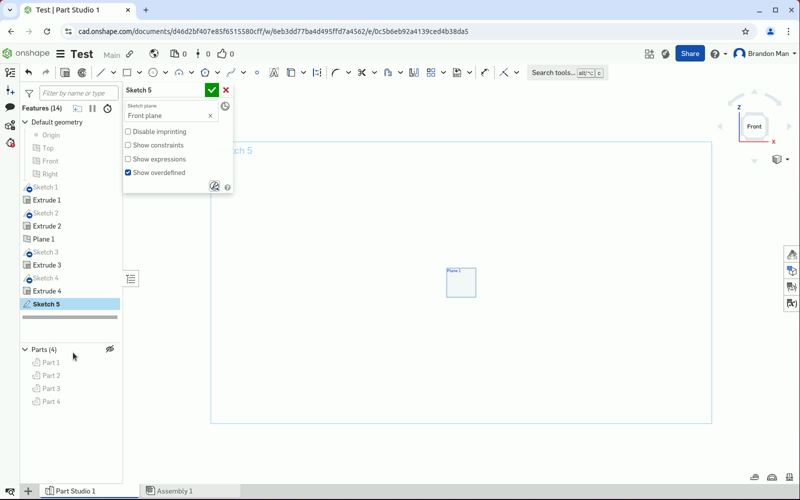
key(l)
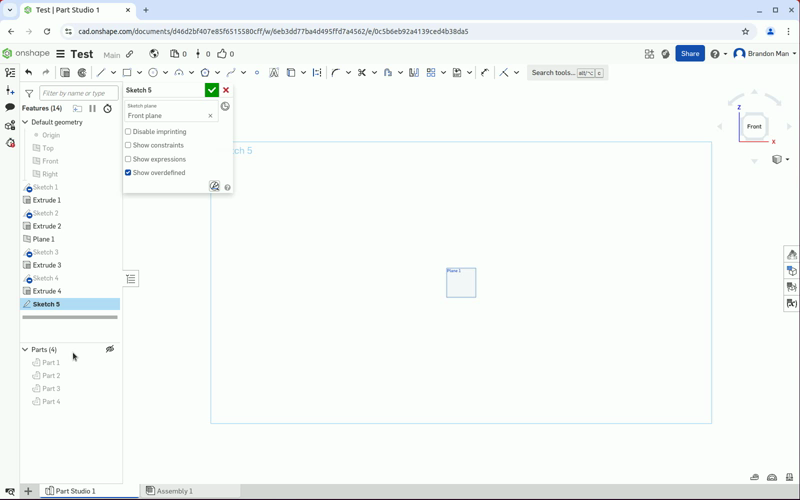
key_down(shift)
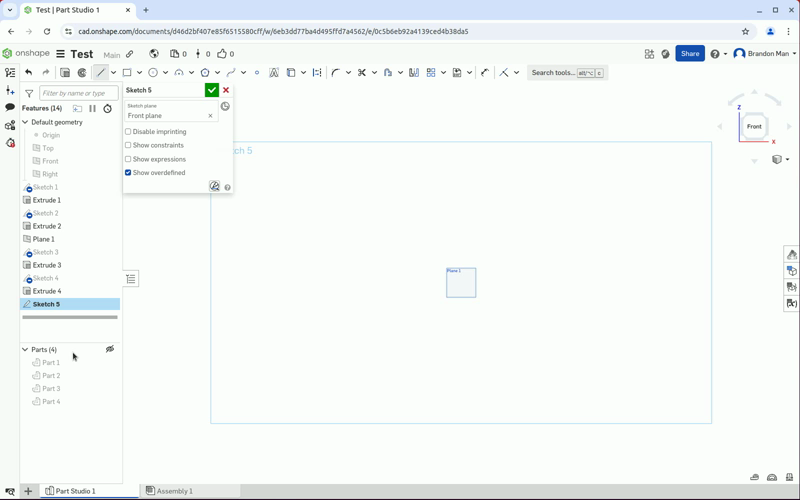
mouse_move(453, 259)
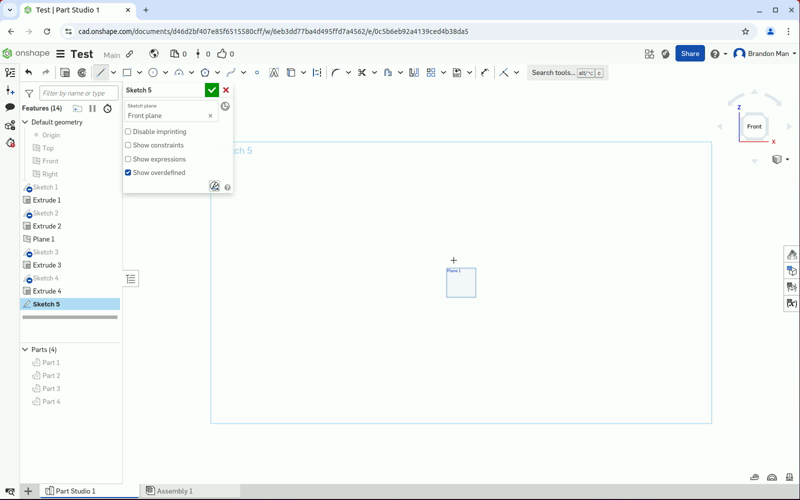
click(453, 259)
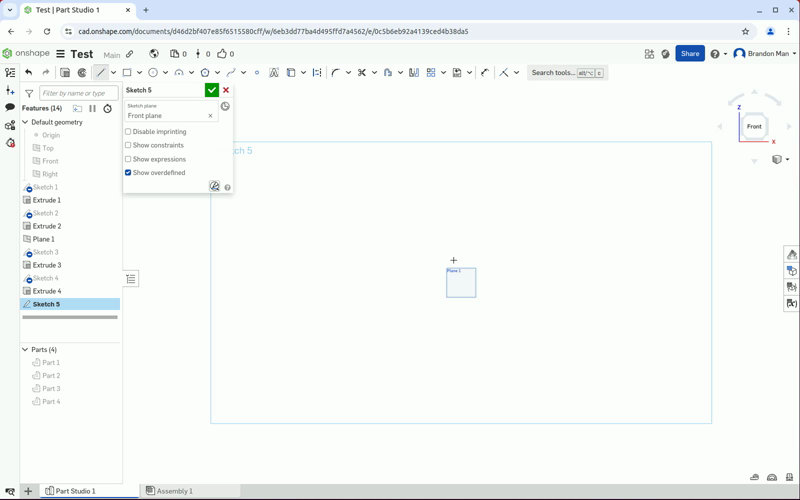
key_up(shift)
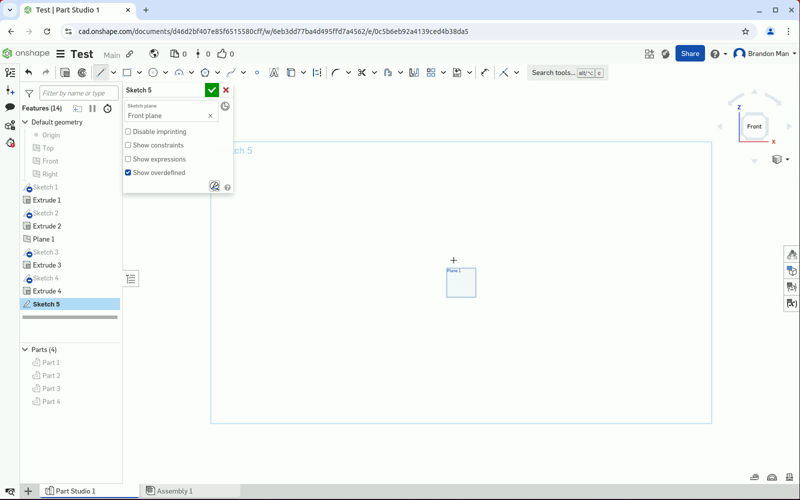
key_down(shift)
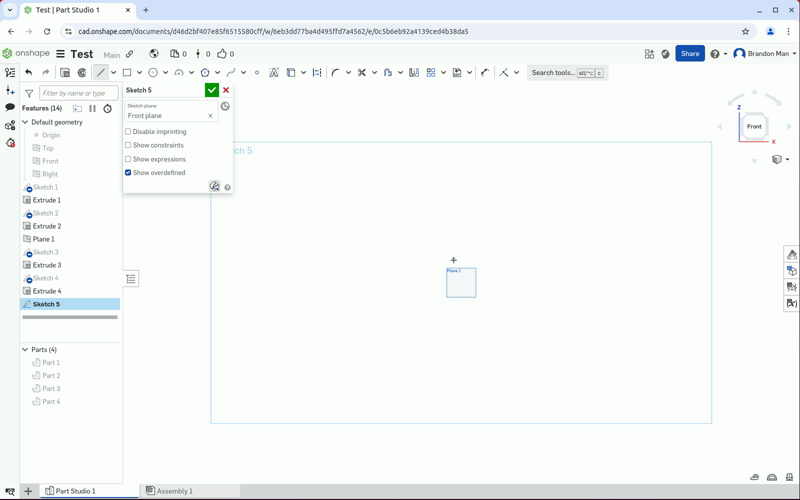
mouse_move(483, 259)
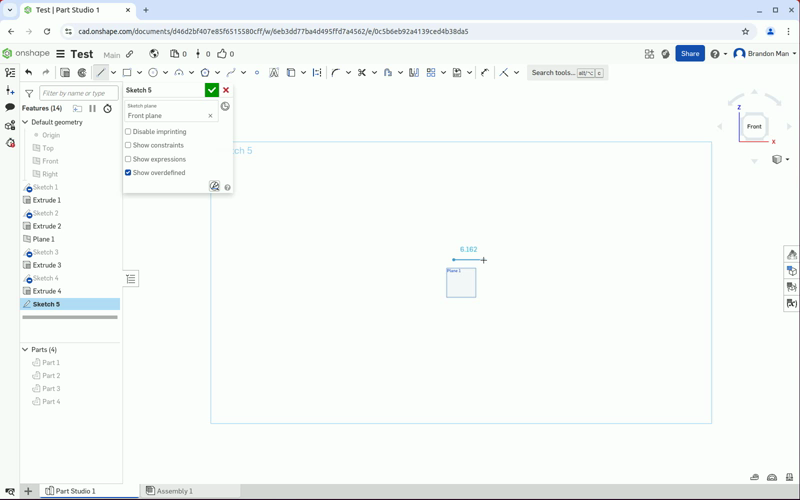
mouse_move(468, 259)
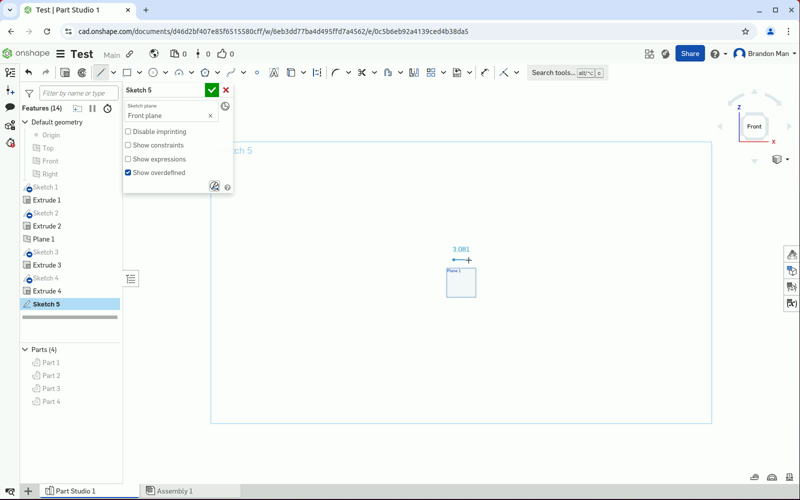
click(468, 259)
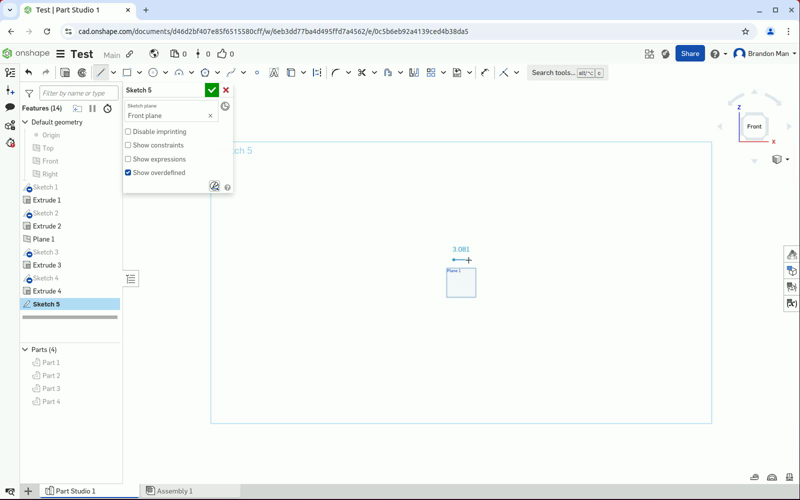
key_up(shift)
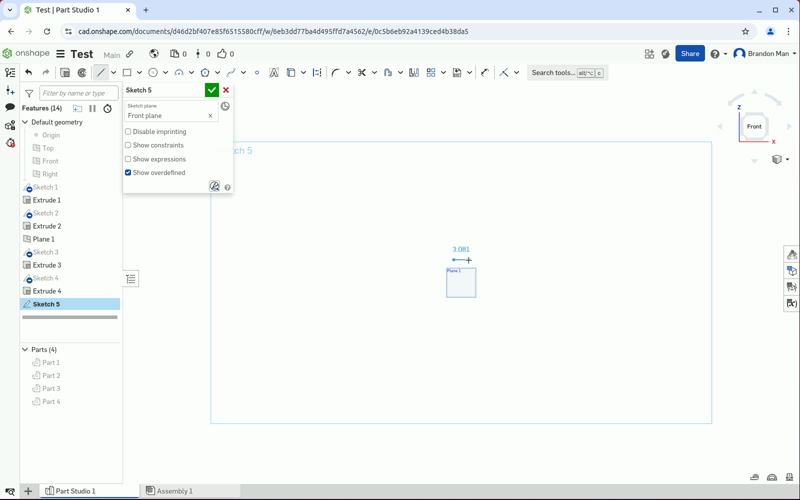
key_down(shift)
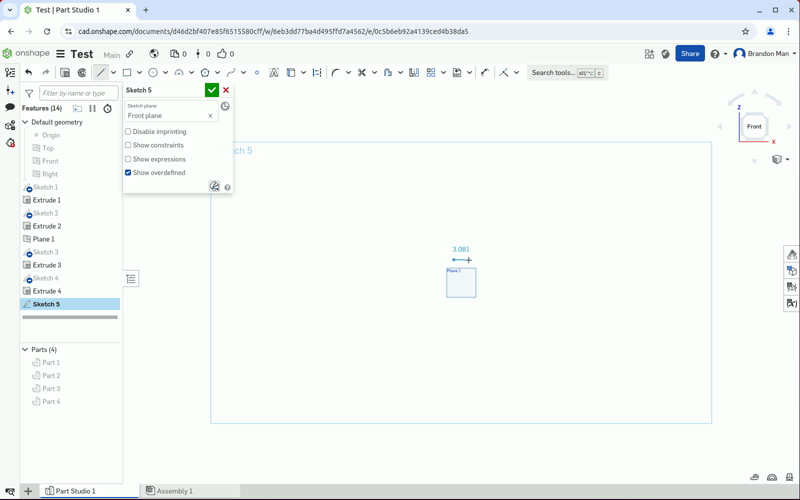
mouse_move(498, 259)
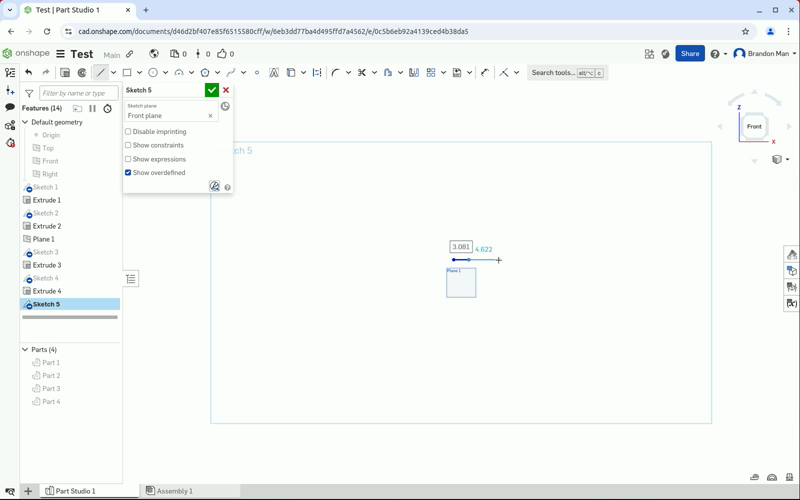
mouse_move(468, 244)
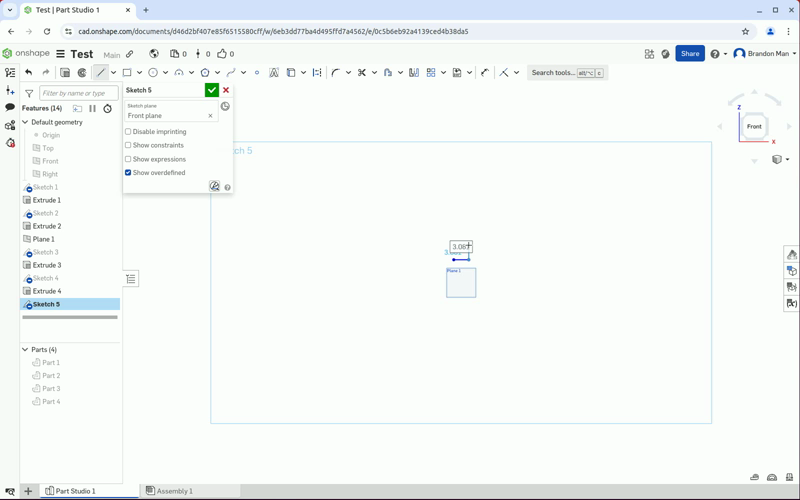
click(468, 244)
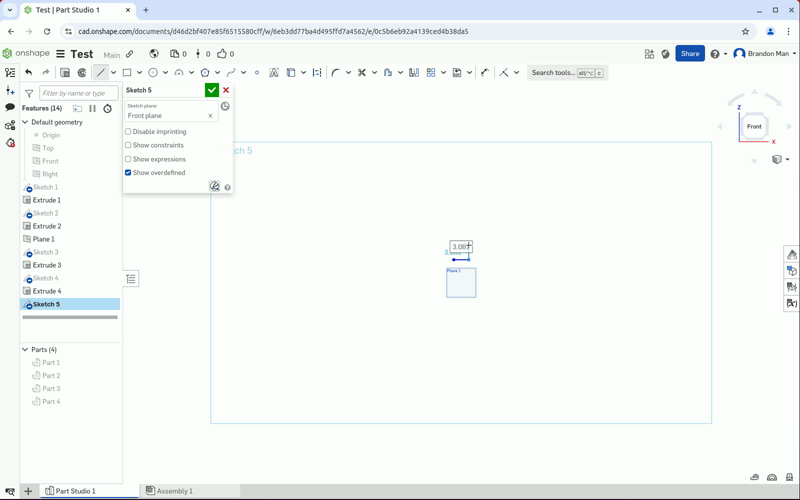
key_up(shift)
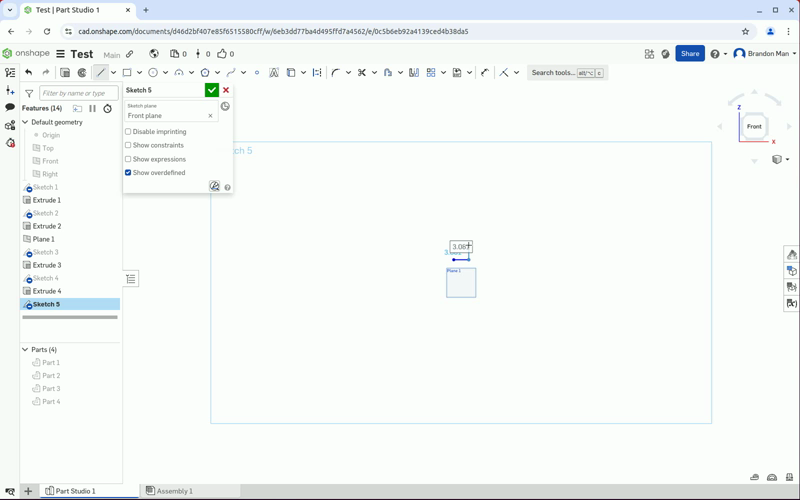
key_down(shift)
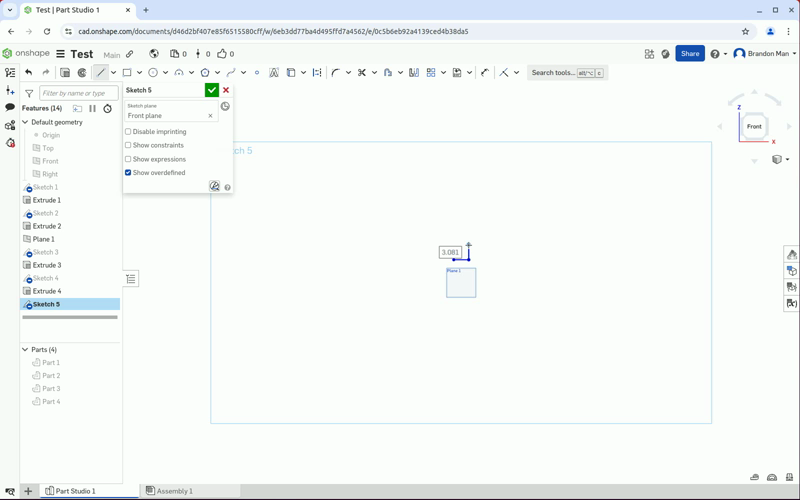
mouse_move(498, 244)
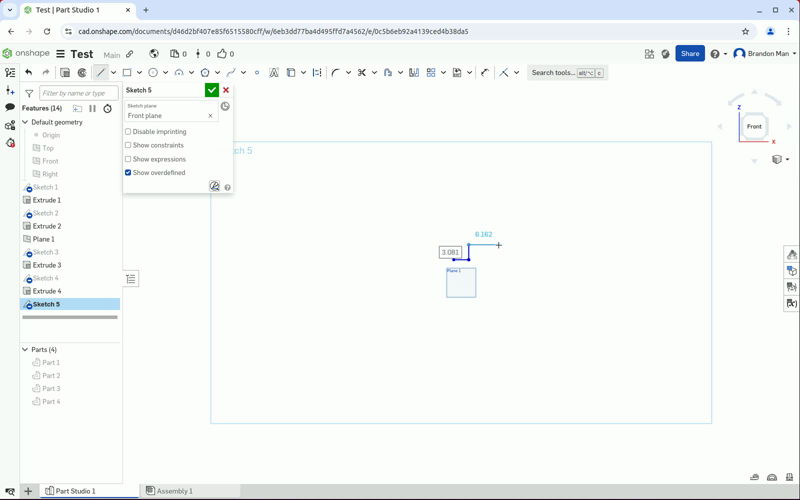
mouse_move(453, 244)
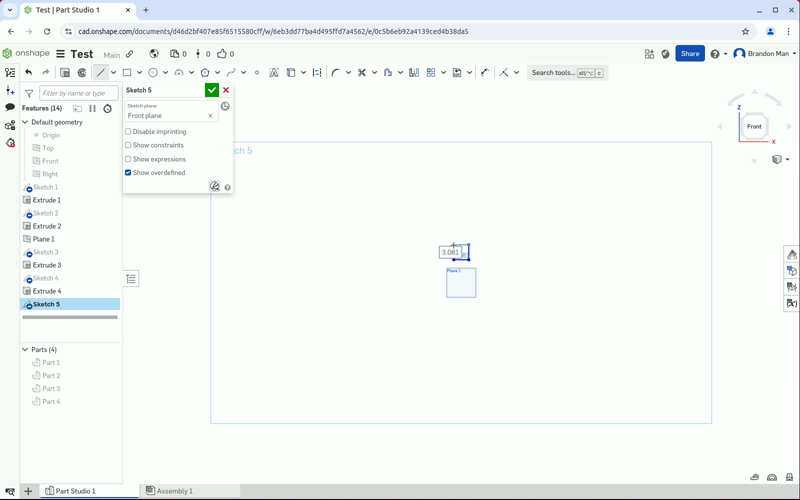
click(453, 244)
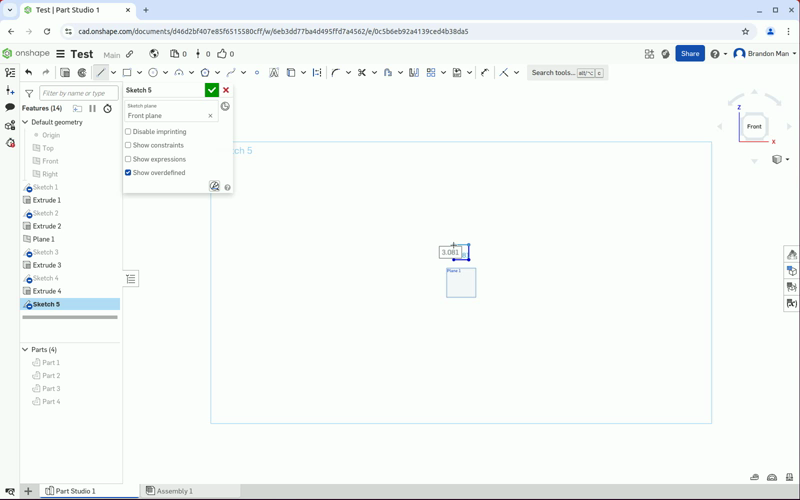
key_up(shift)
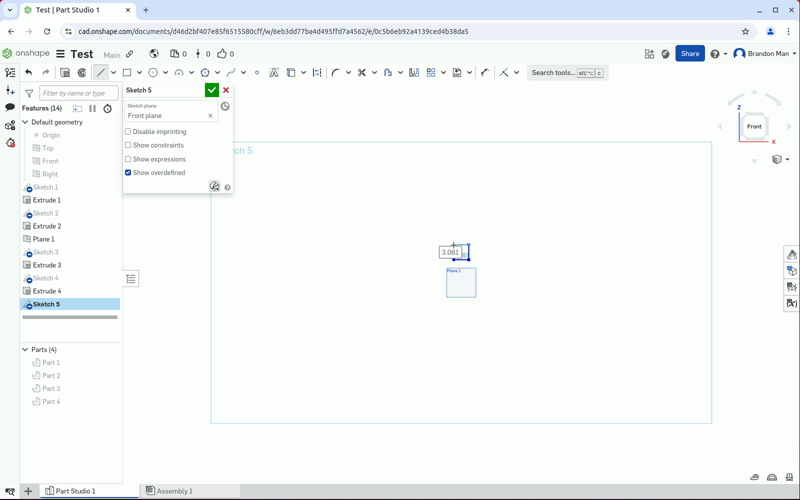
mouse_move(483, 244)
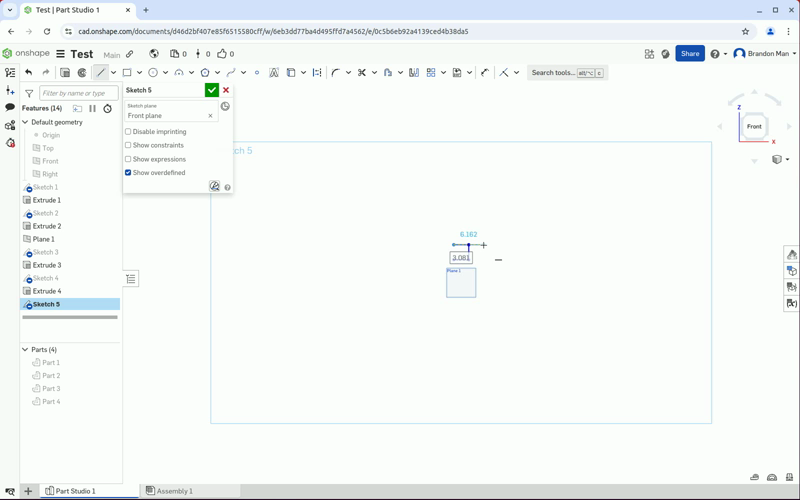
key_down(shift)
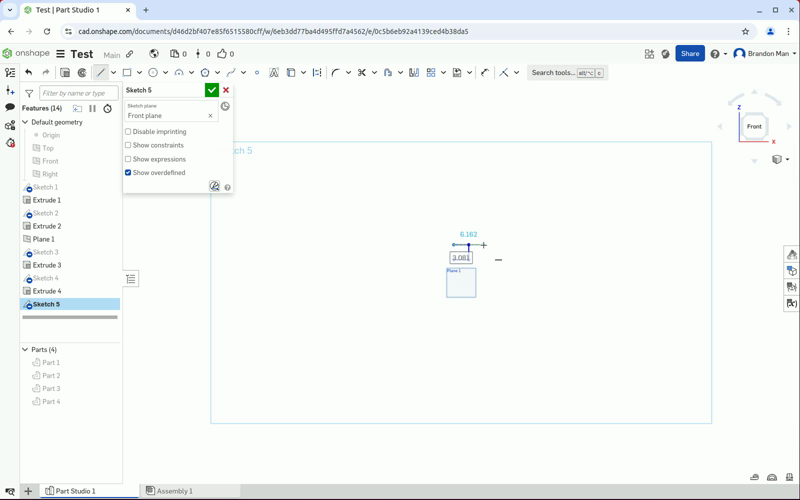
mouse_move(453, 259)
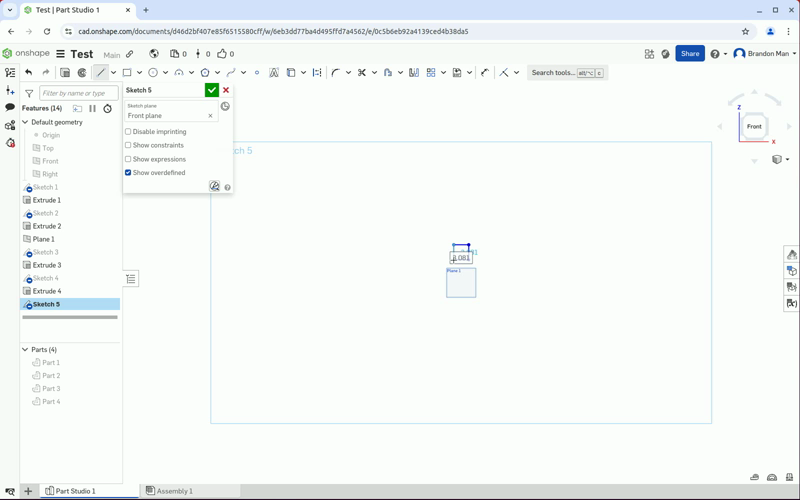
key_up(shift)
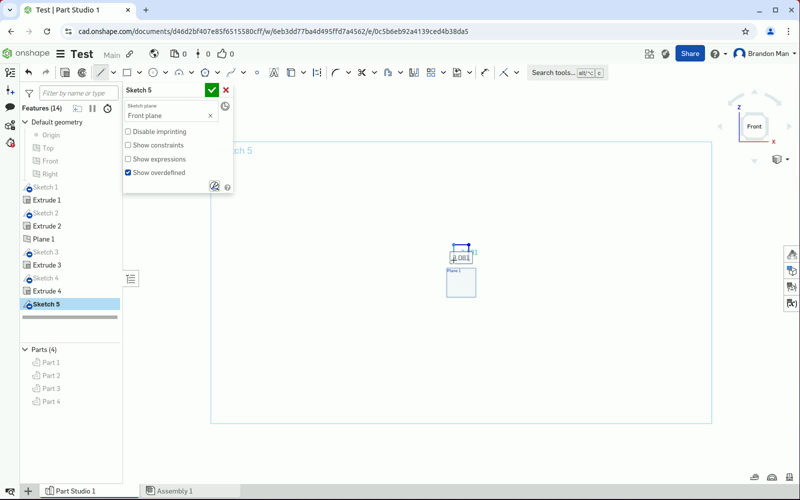
click(453, 259)
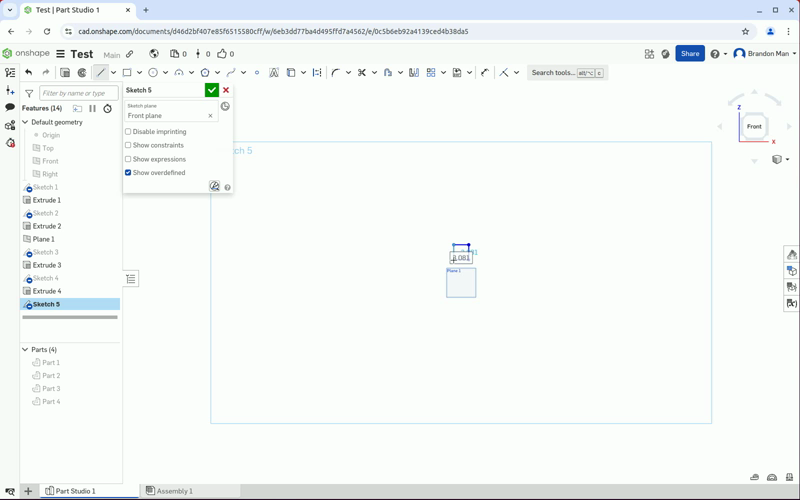
key(esc)
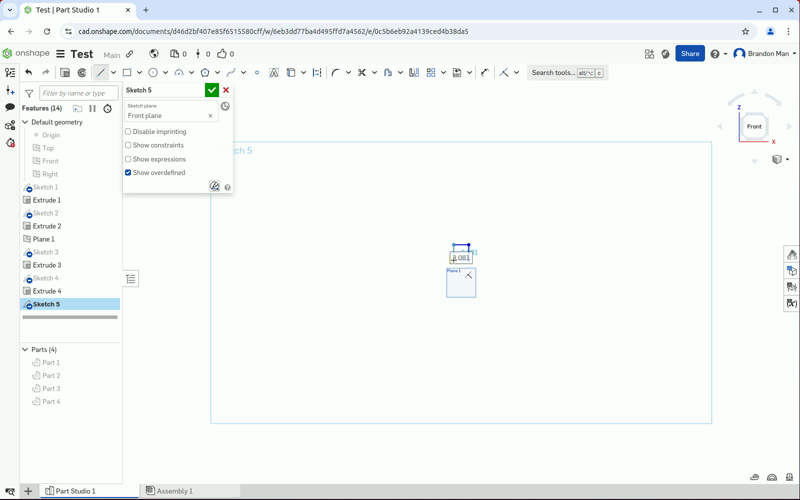
mouse_move(455, 249)
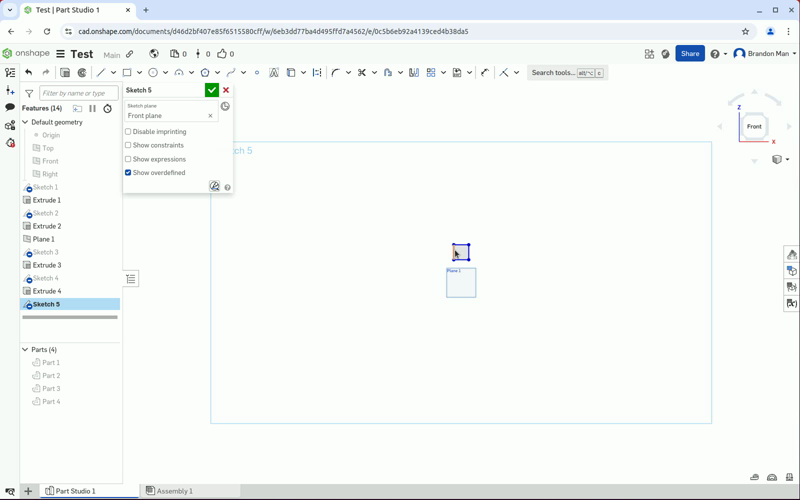
scroll(6)
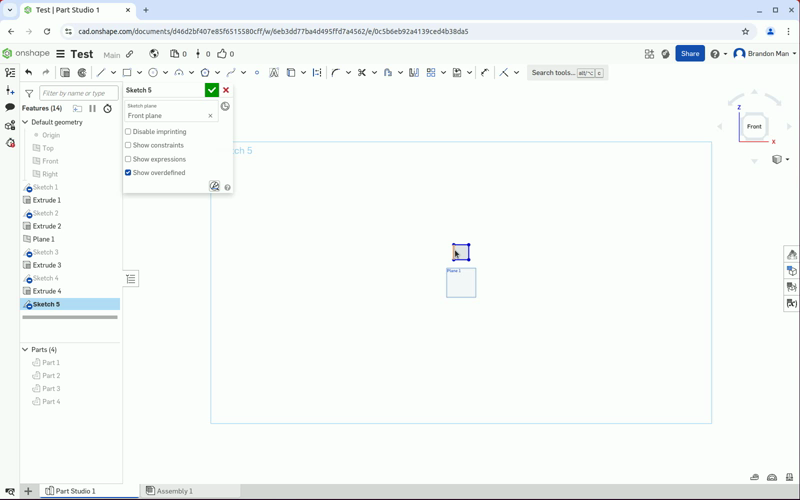
scroll(6)
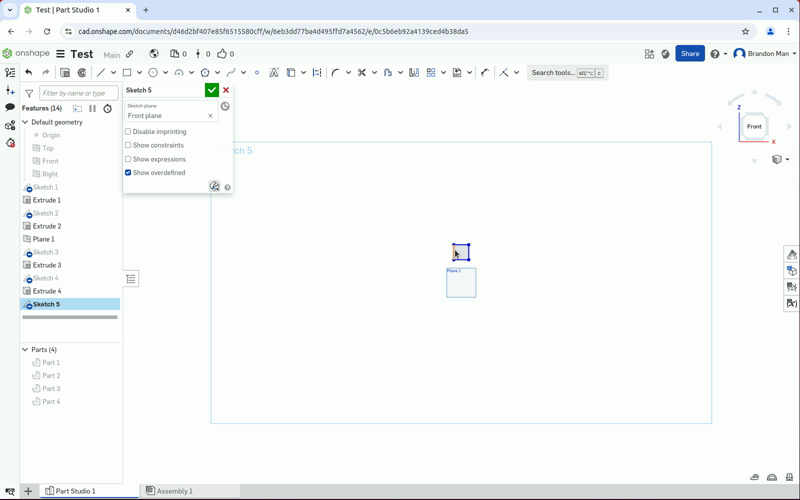
scroll(6)
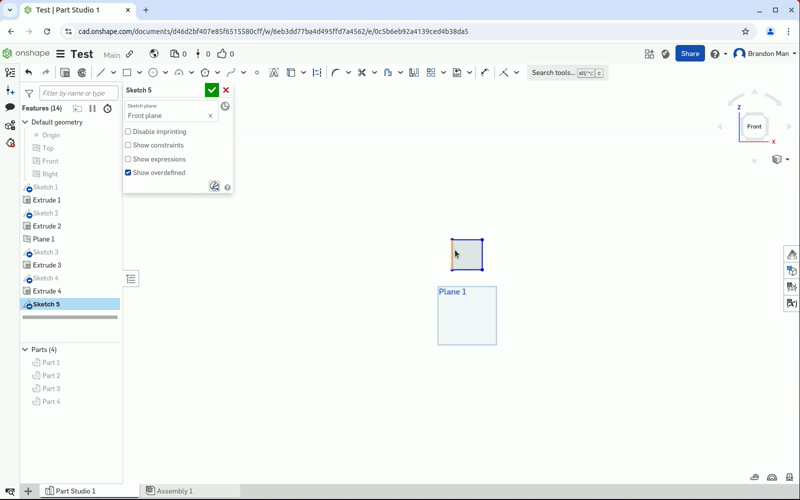
scroll(6)
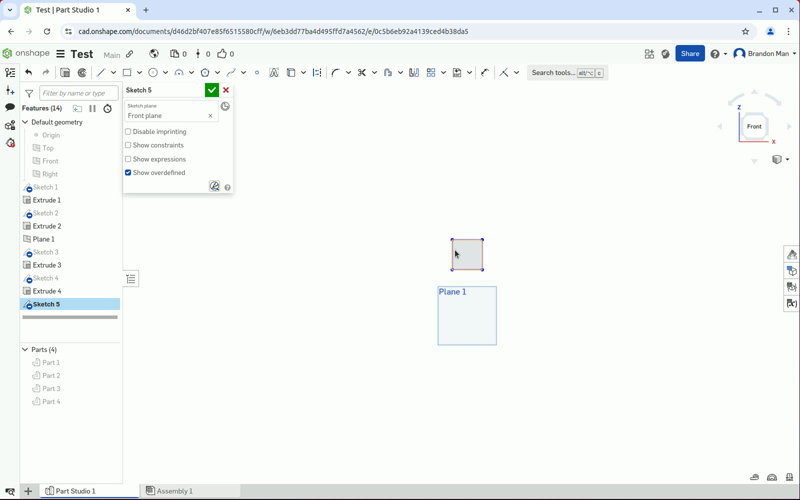
scroll(6)
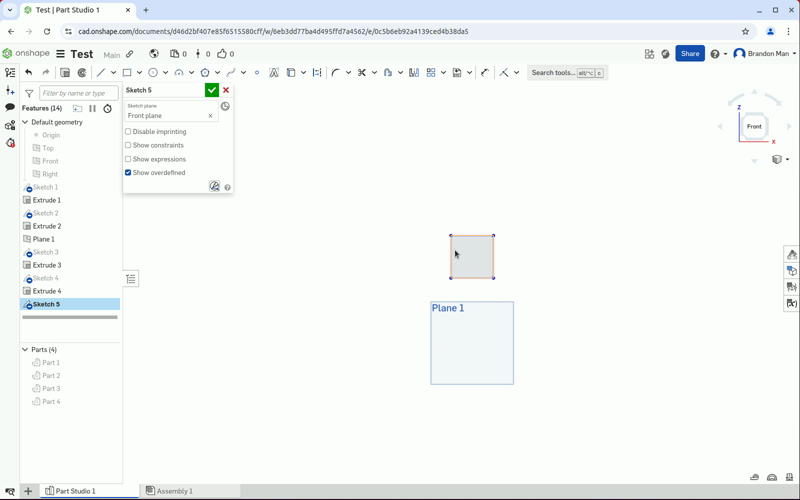
scroll(6)
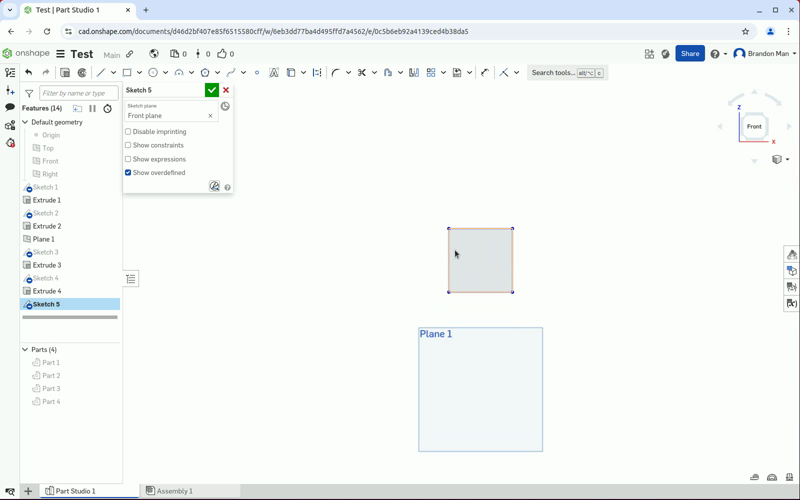
scroll(6)
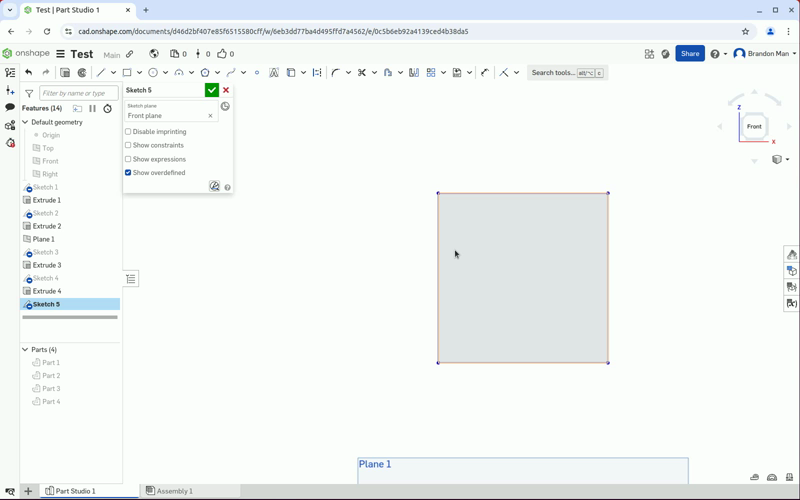
click(455, 249)
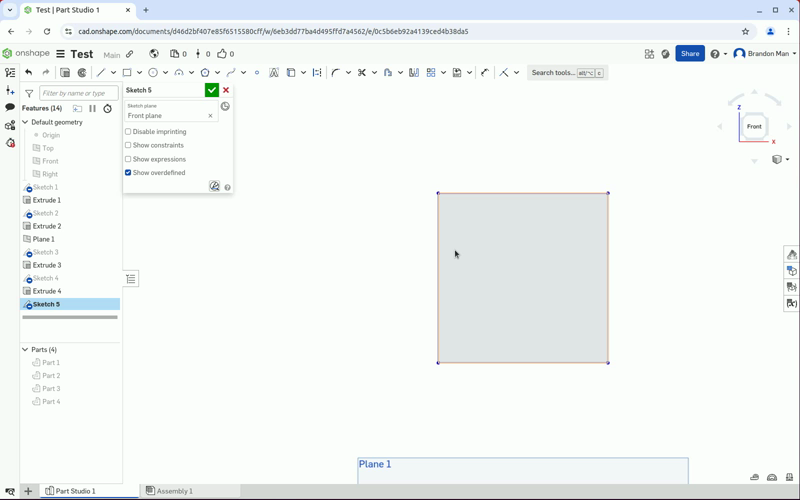
scroll(-6)
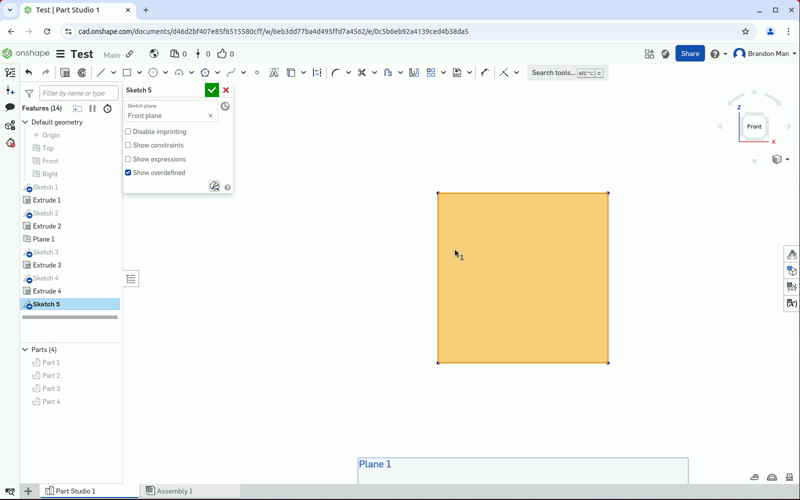
scroll(-6)
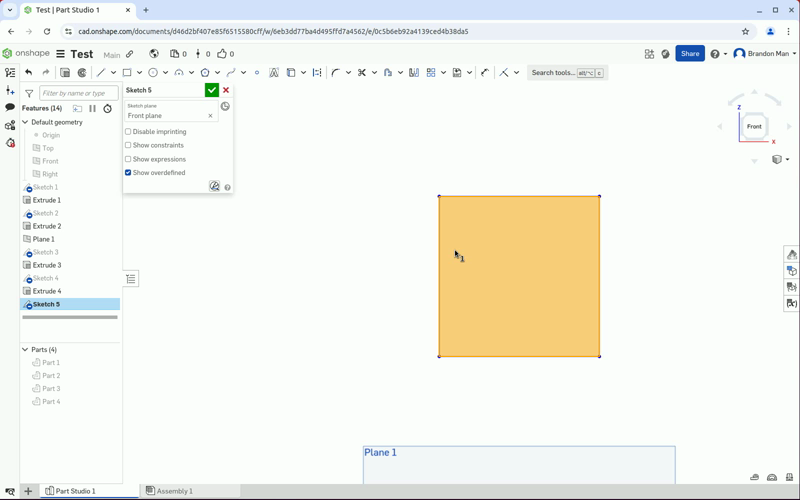
scroll(-6)
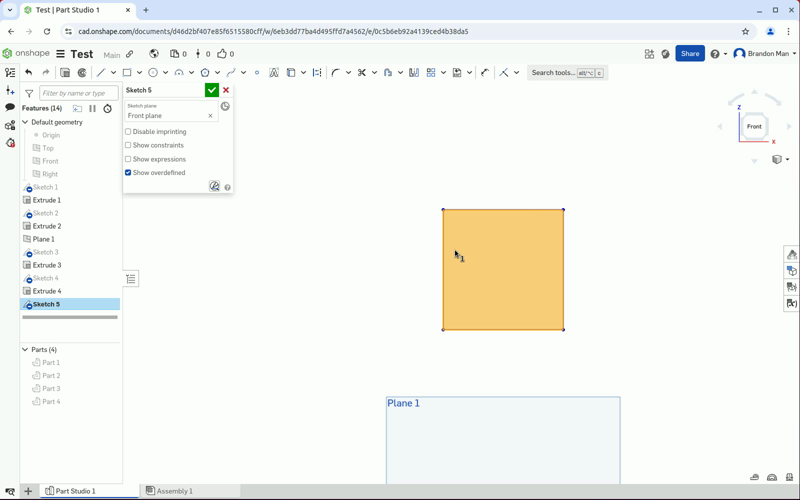
scroll(-6)
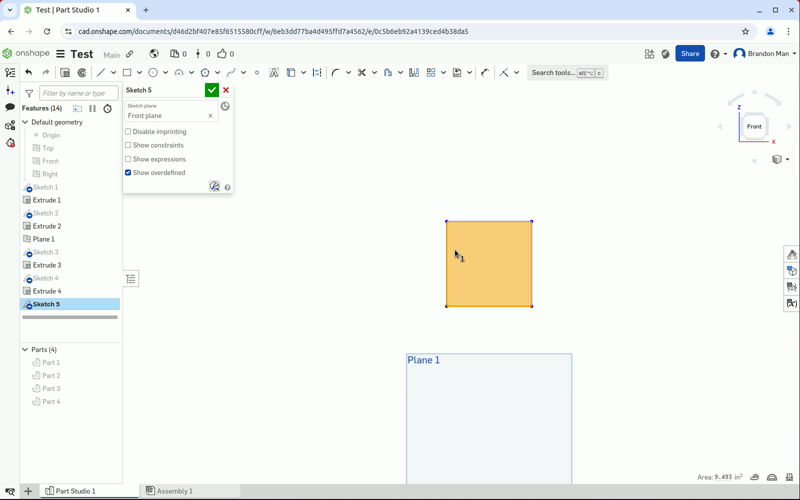
scroll(-6)
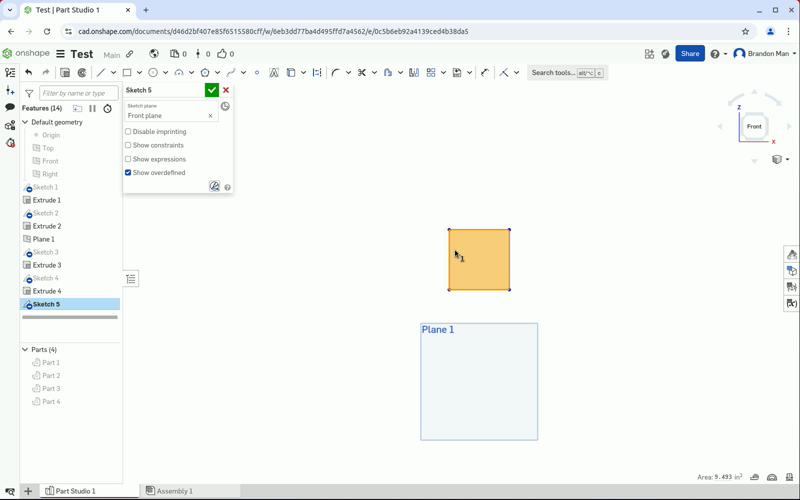
scroll(-6)
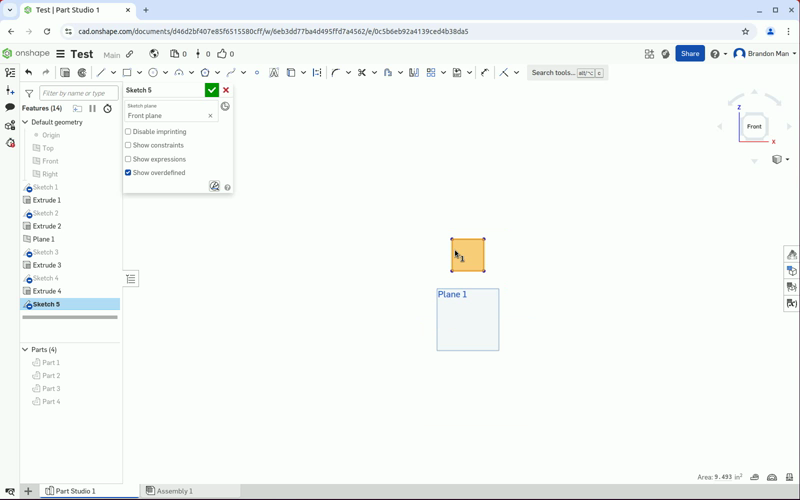
scroll(-6)
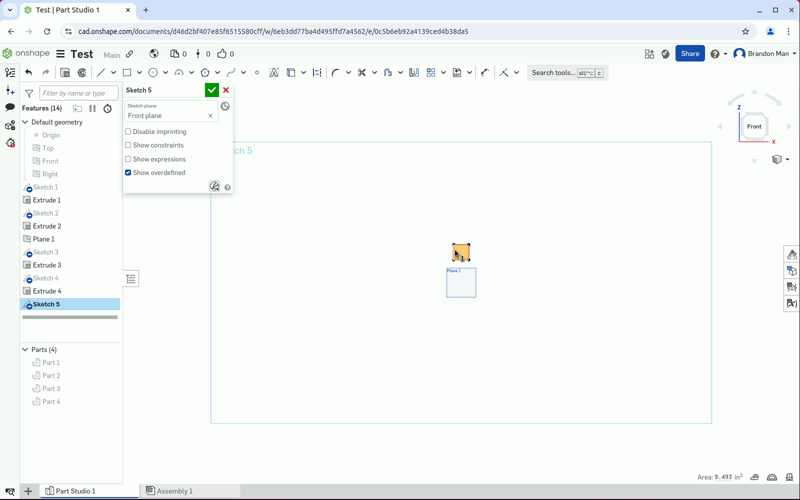
mouse_move(73, 352)
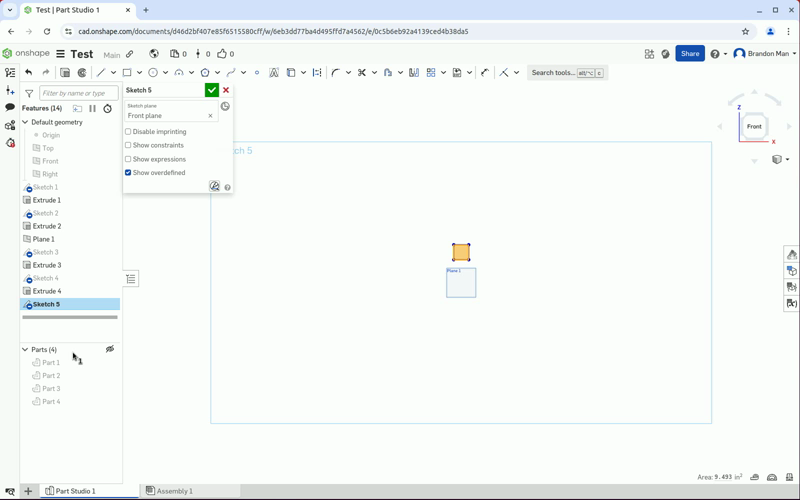
key(shift+y)
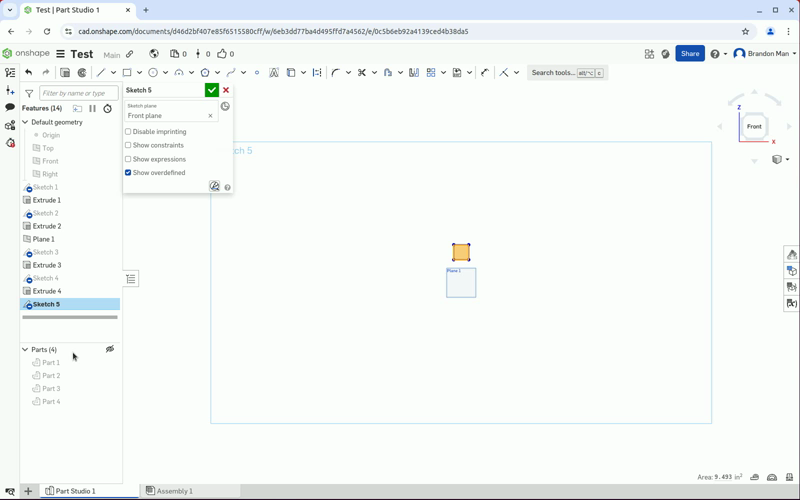
key(shift+e)
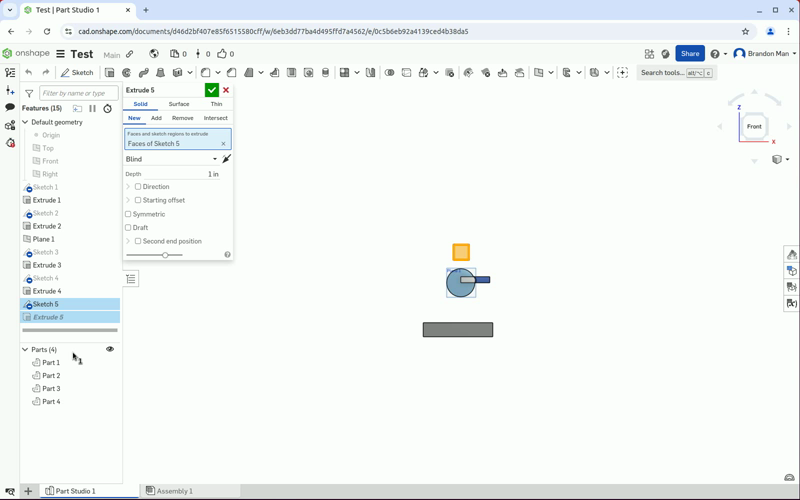
mouse_move(143, 106)
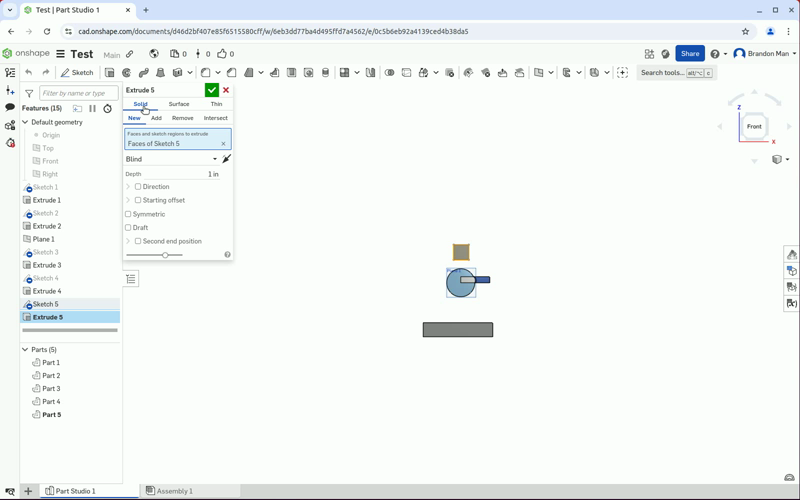
click(143, 106)
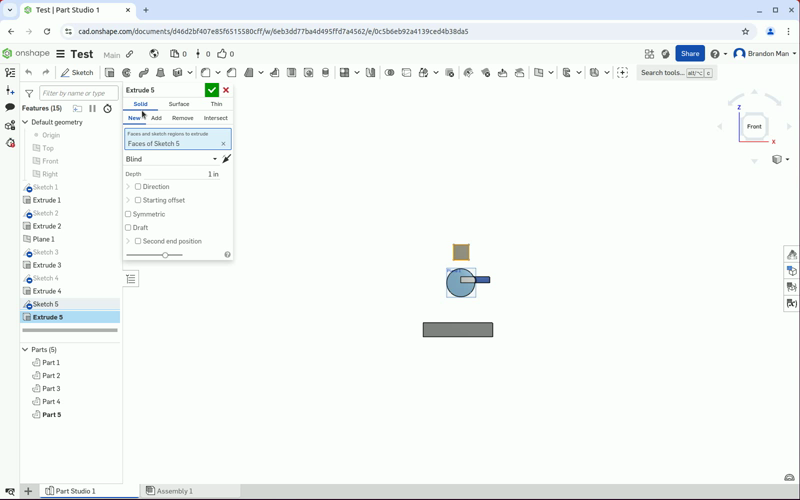
mouse_move(137, 120)
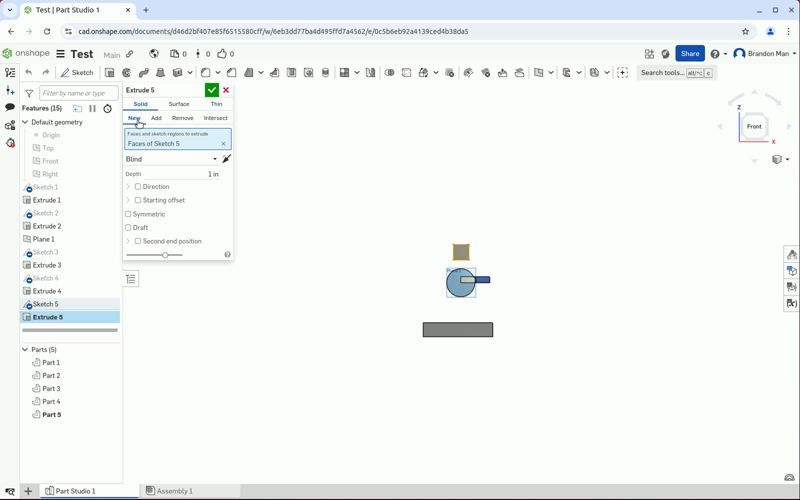
click(137, 120)
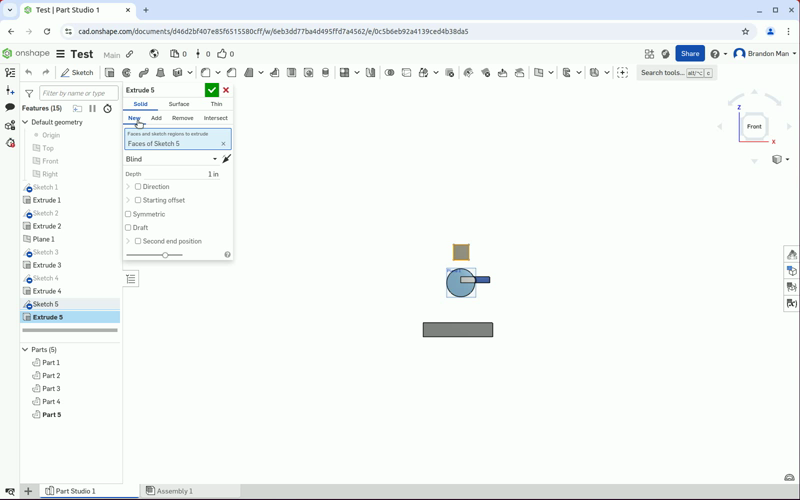
key(tab, 4)
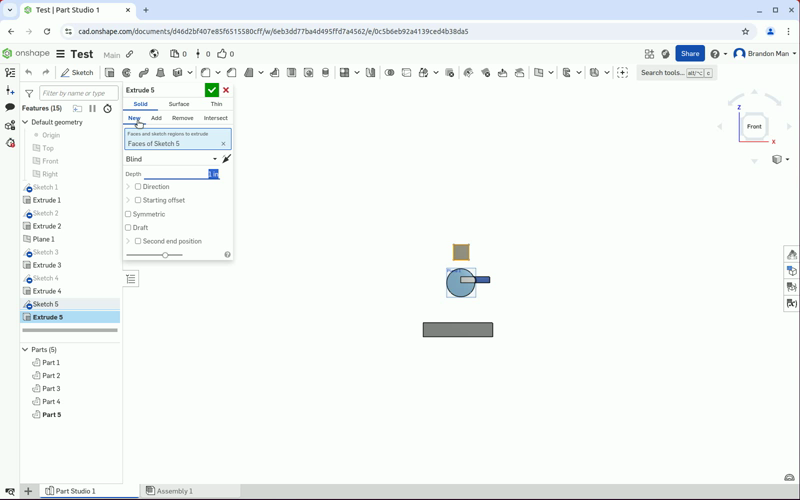
text(2.889)
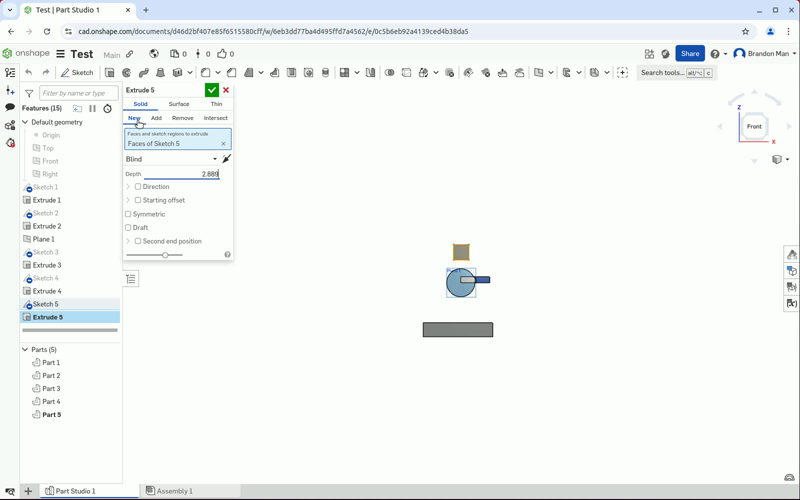
key(enter)
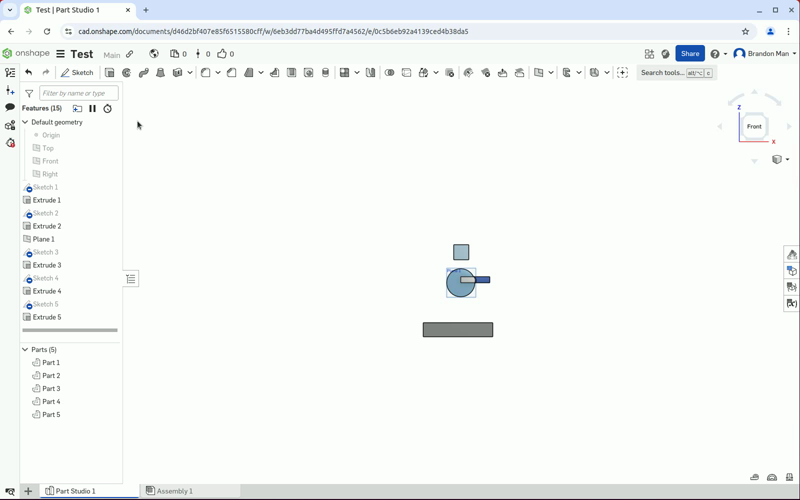
key(shift+h)
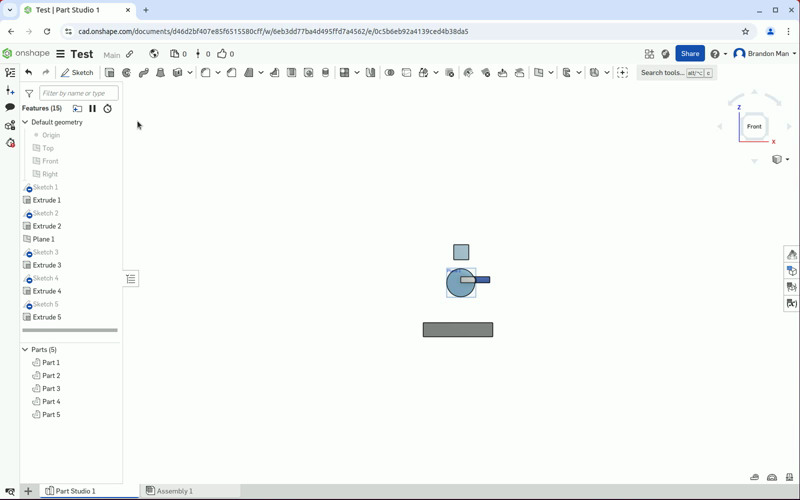
key(shift+h)
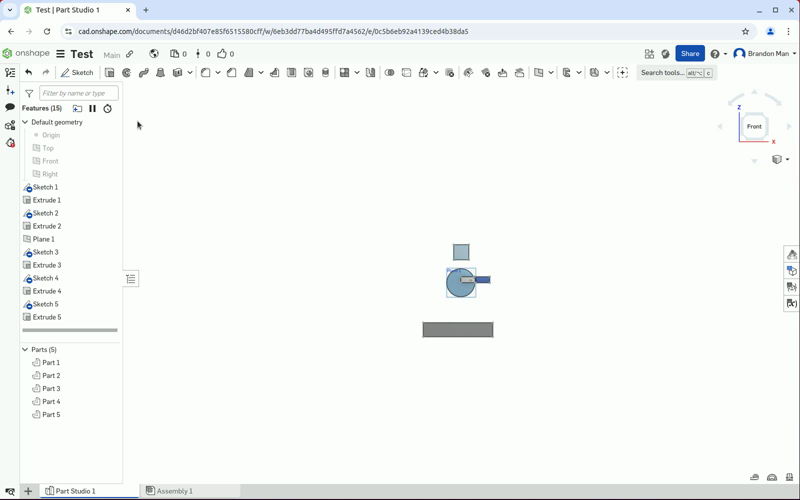
key(shift+7)
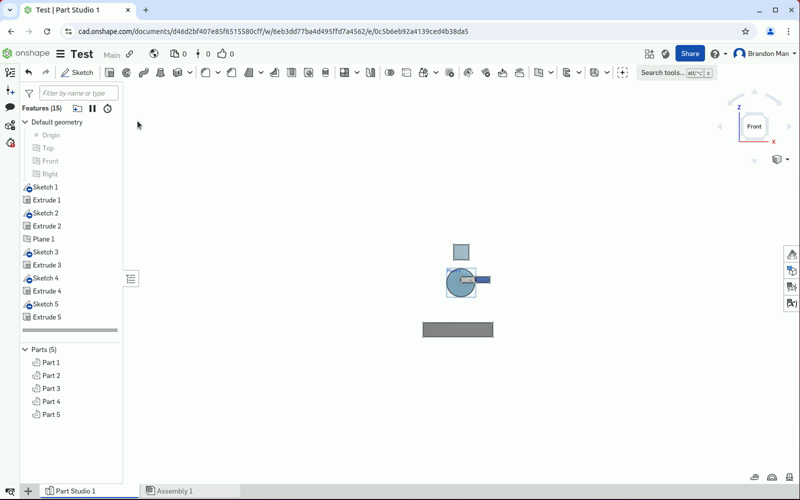
key(left, 2)
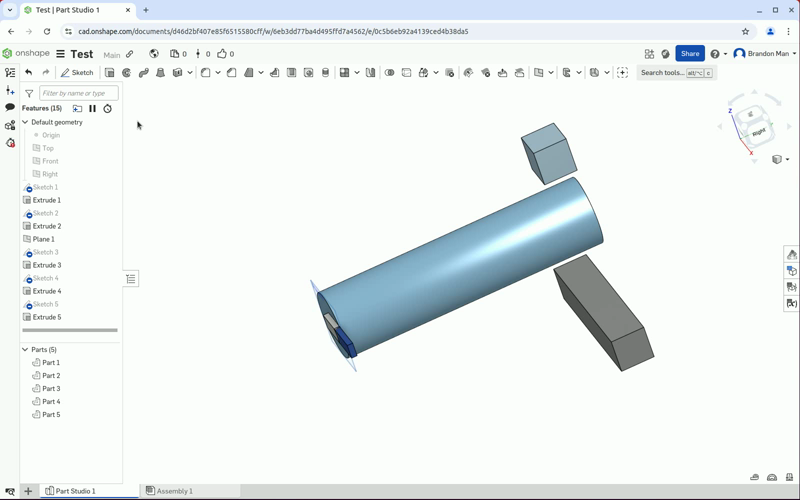
key(down, 2)
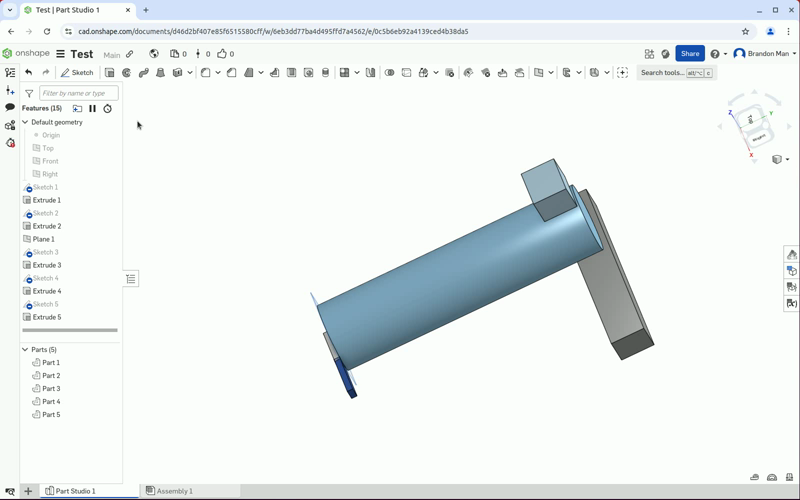
key(up, 2)
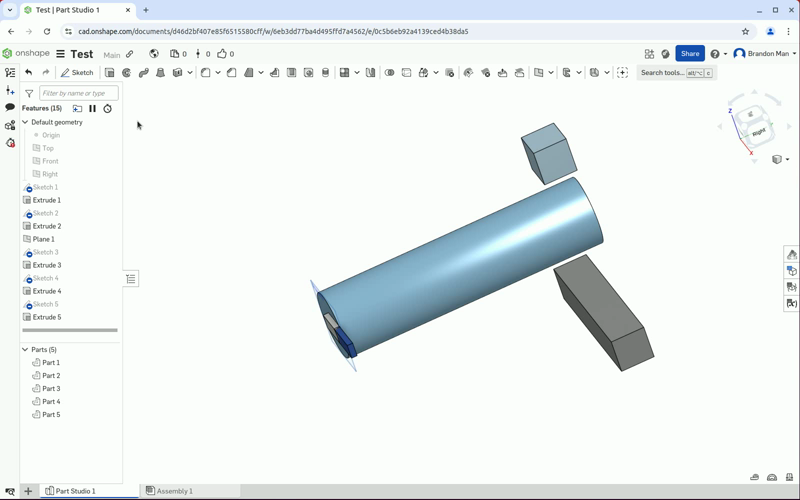
key(right, 2)
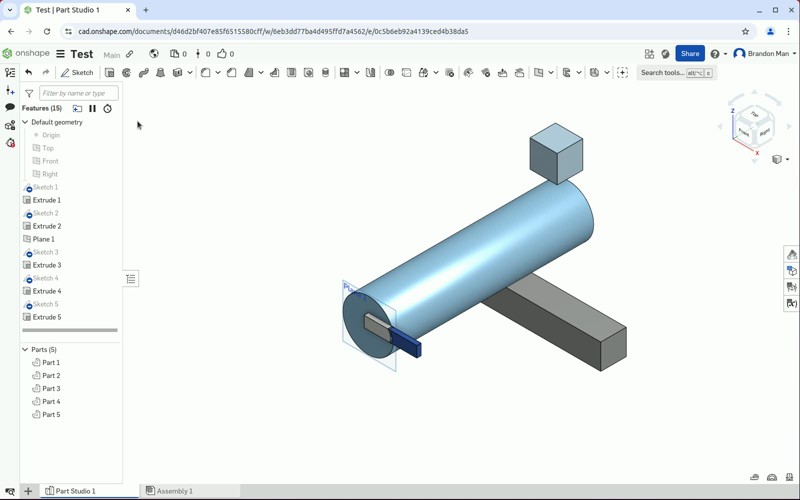
mouse_move(73, 189)
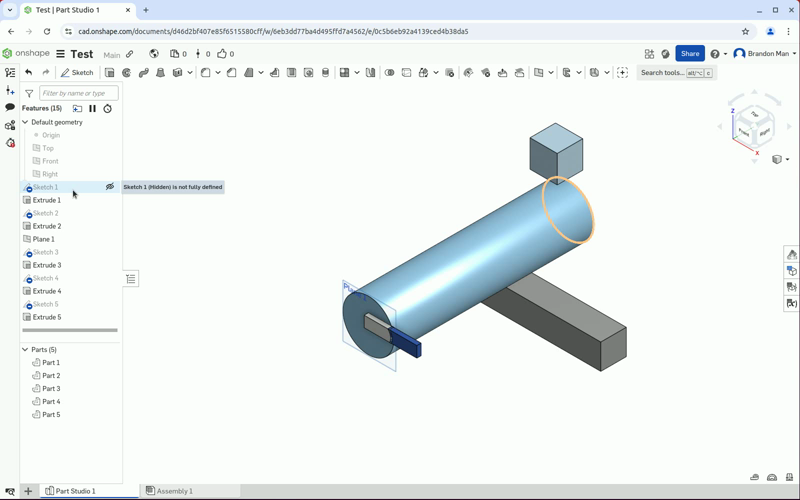
click(73, 189)